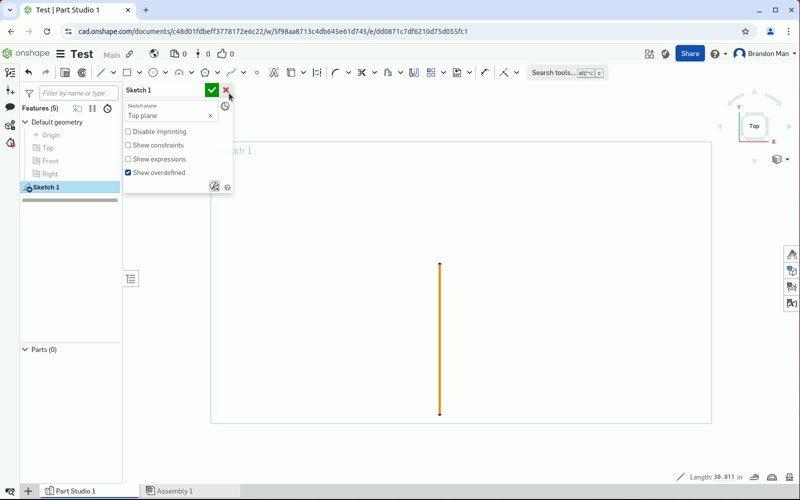
key(shift+h)
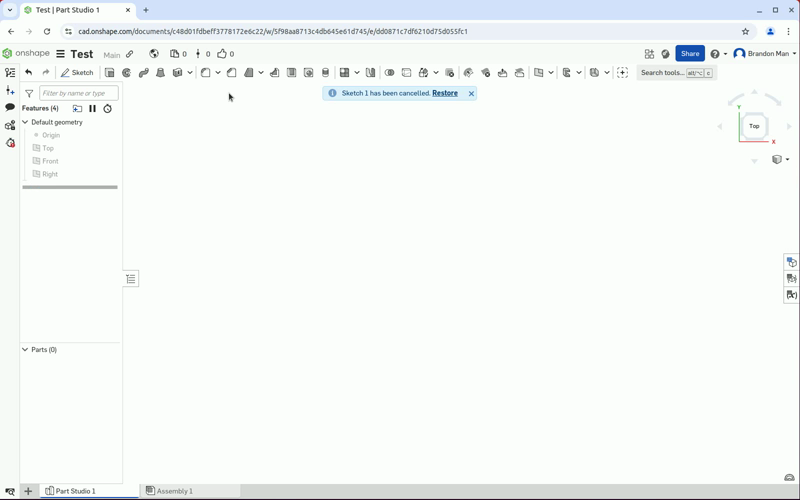
mouse_move(73, 352)
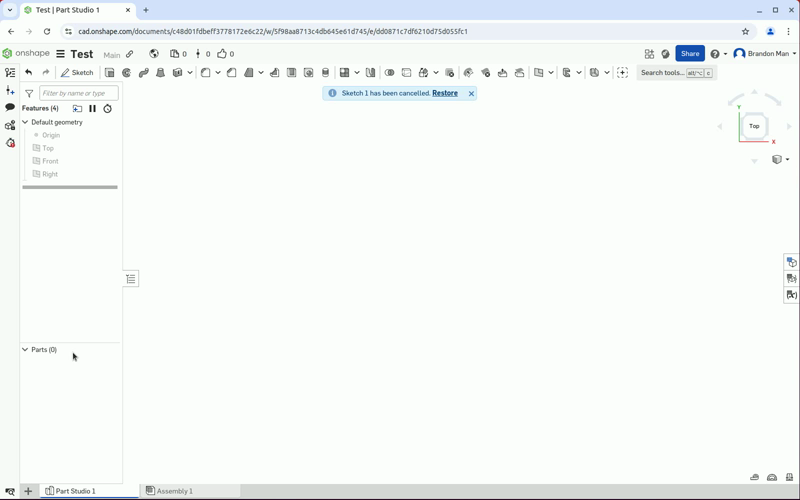
key(y)
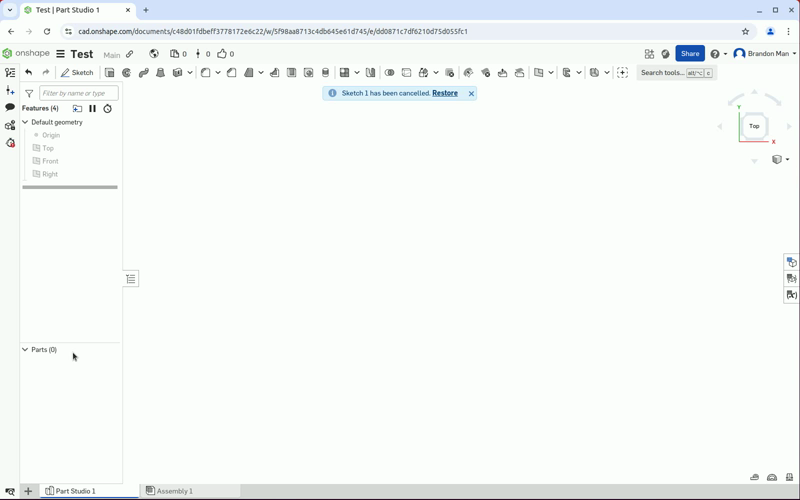
key(shift+p)
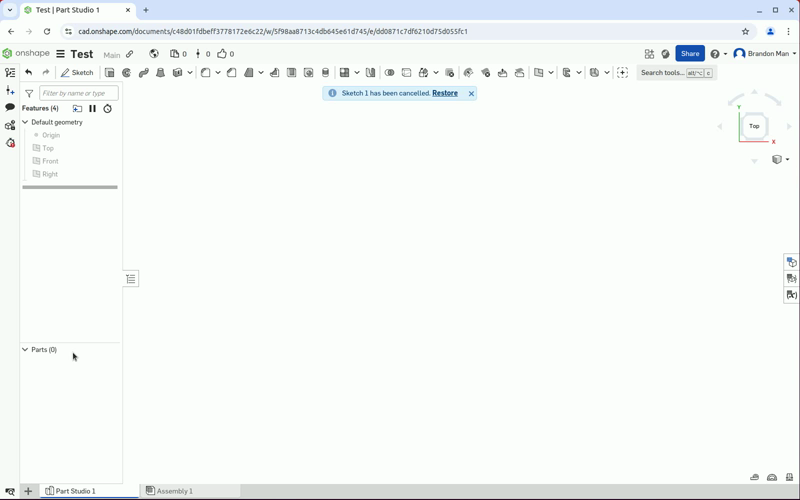
key(space)
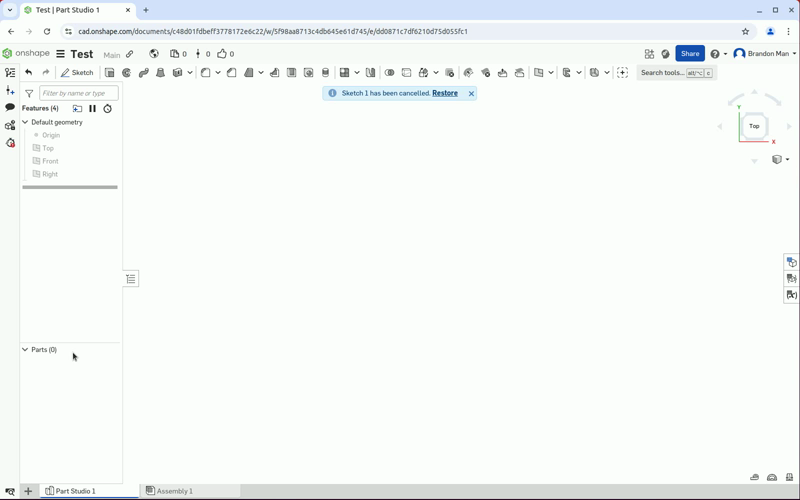
key_down(shift)
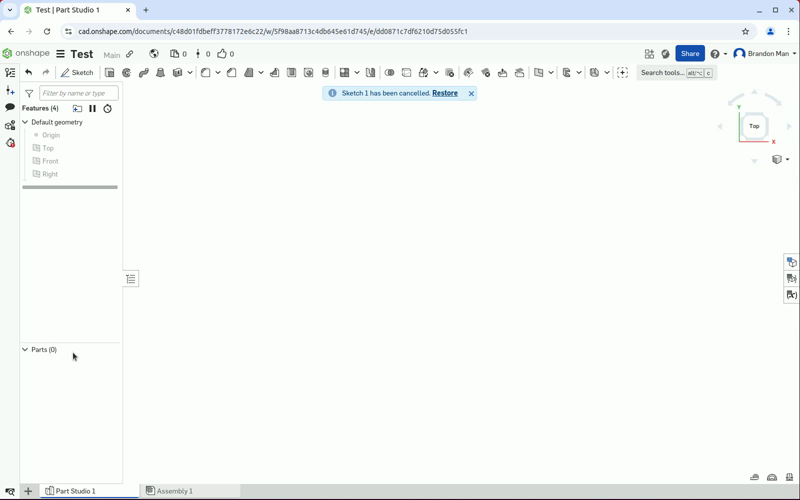
key(up)
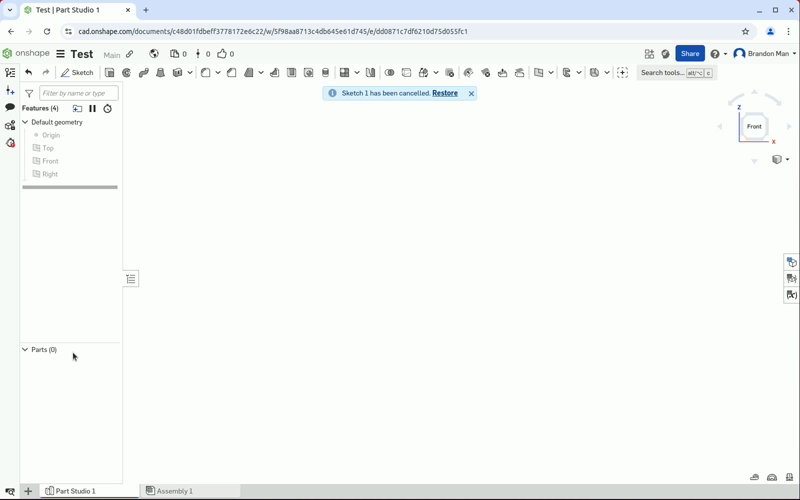
key_up(shift)
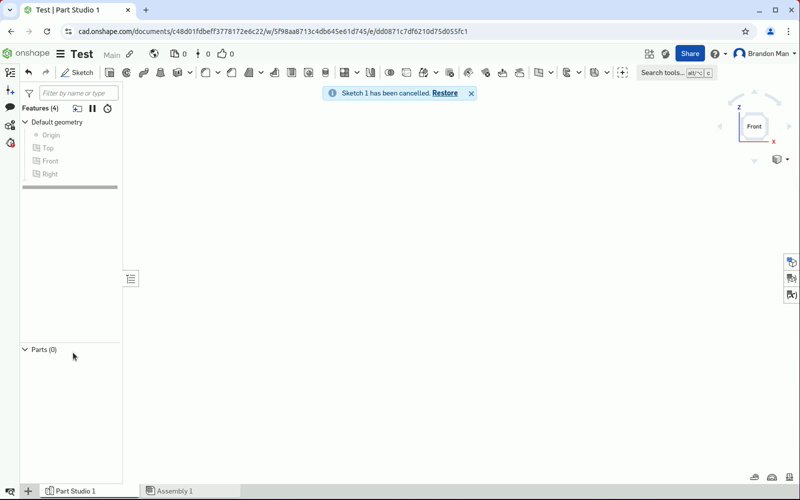
mouse_move(73, 352)
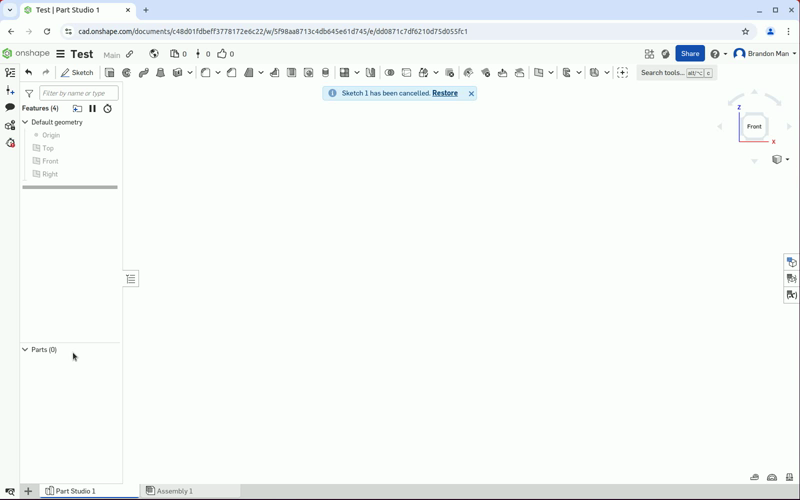
key(shift+y)
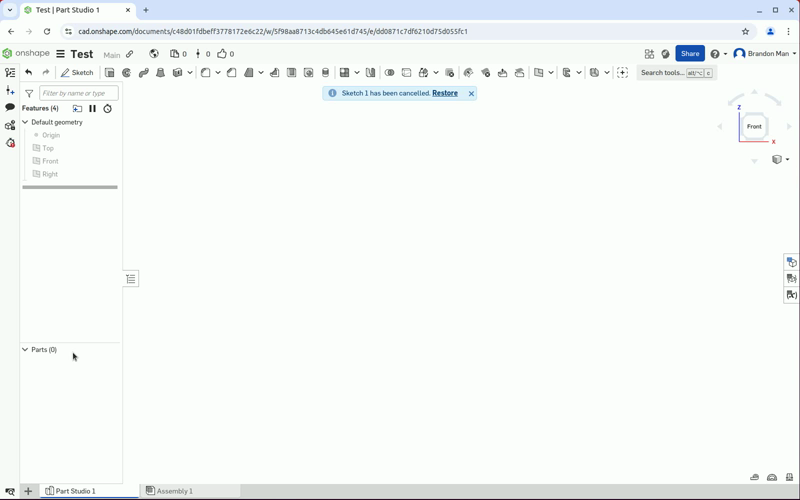
key(shift+s)
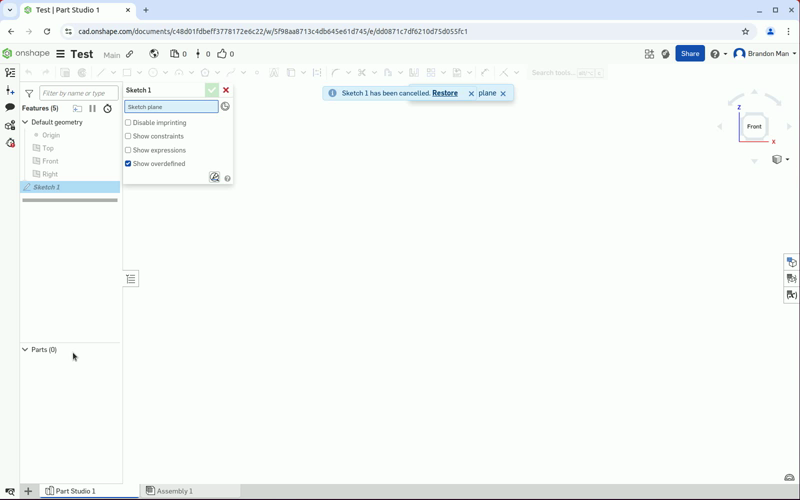
mouse_move(73, 163)
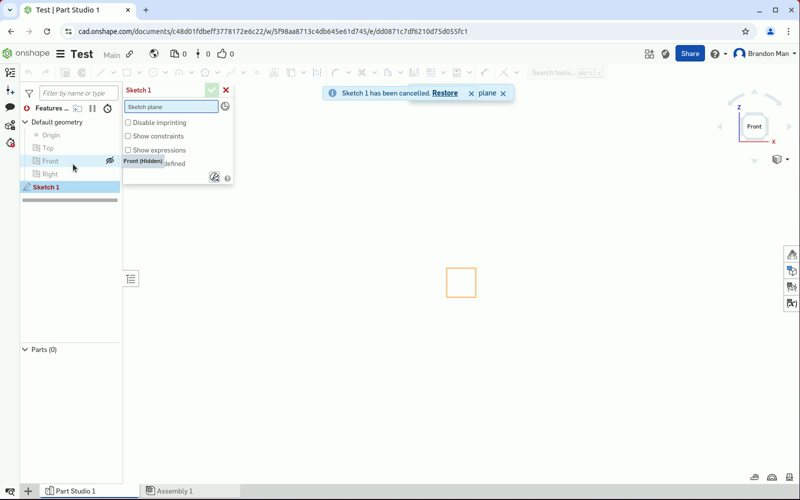
click(73, 163)
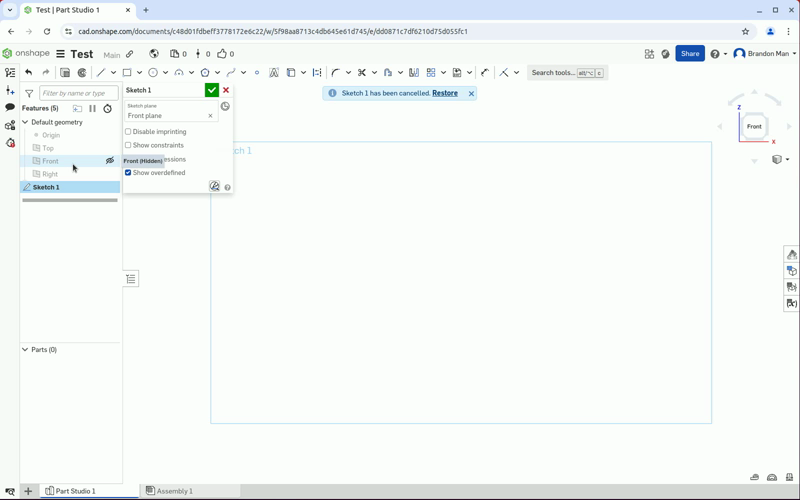
mouse_move(73, 352)
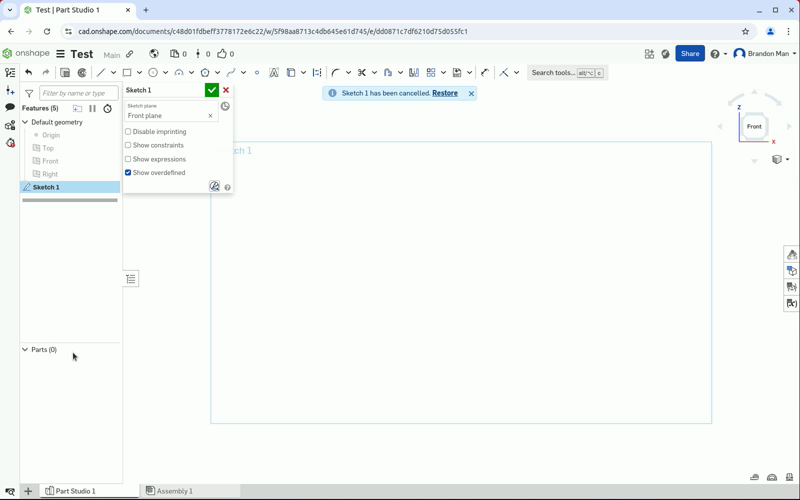
key(y)
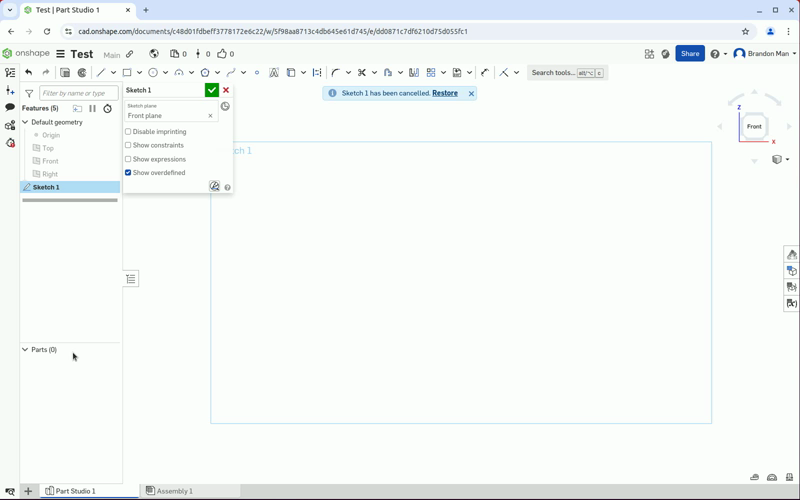
key(a)
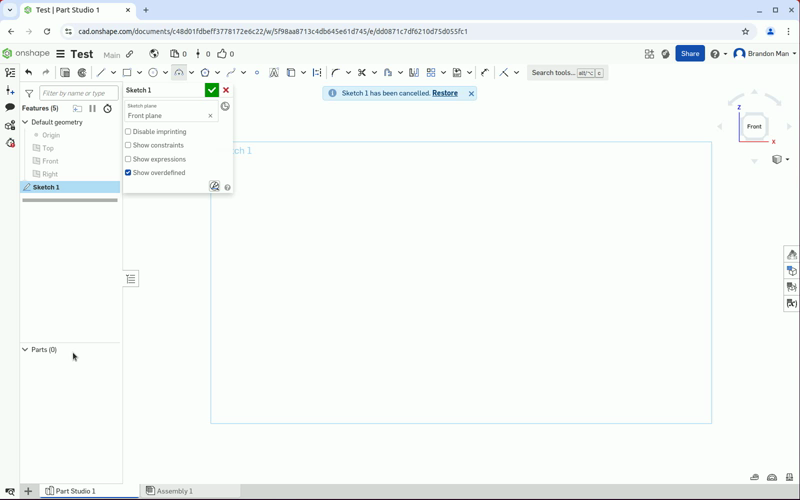
key_down(shift)
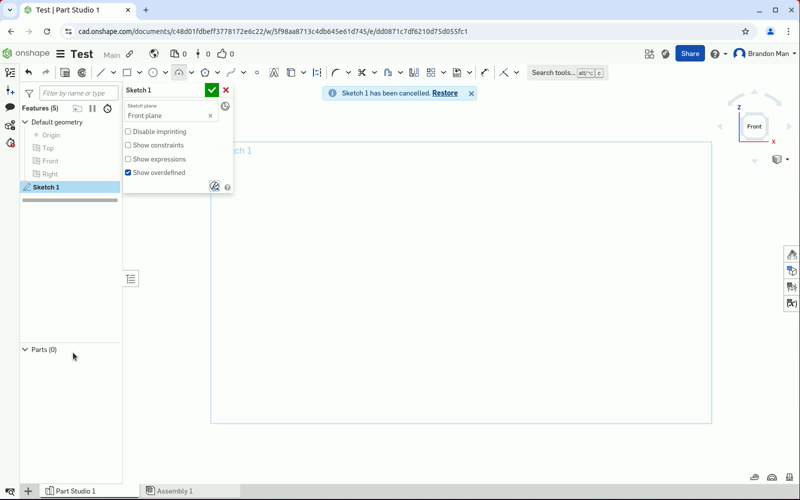
mouse_move(350, 360)
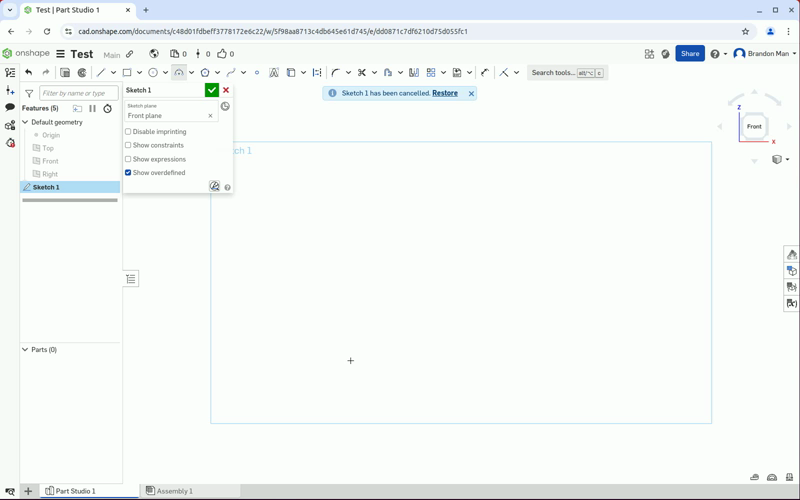
click(350, 360)
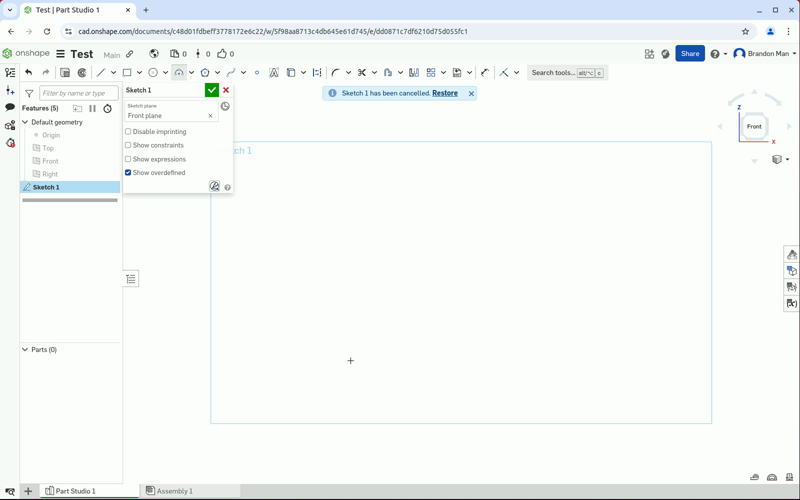
key_up(shift)
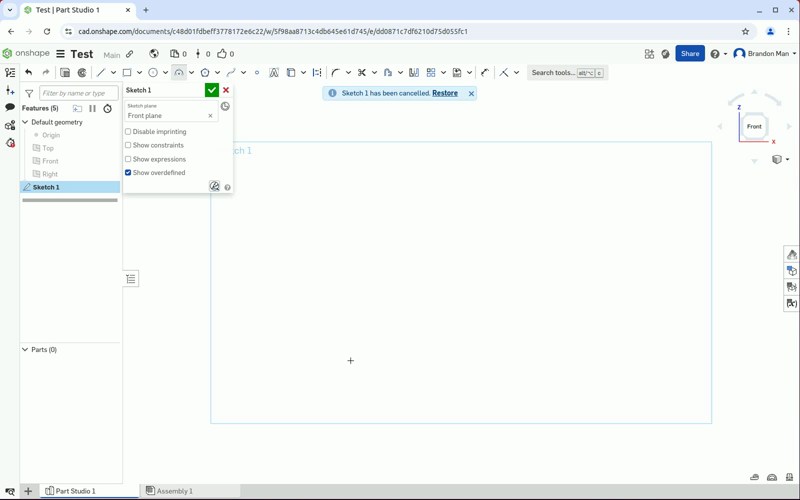
key_down(shift)
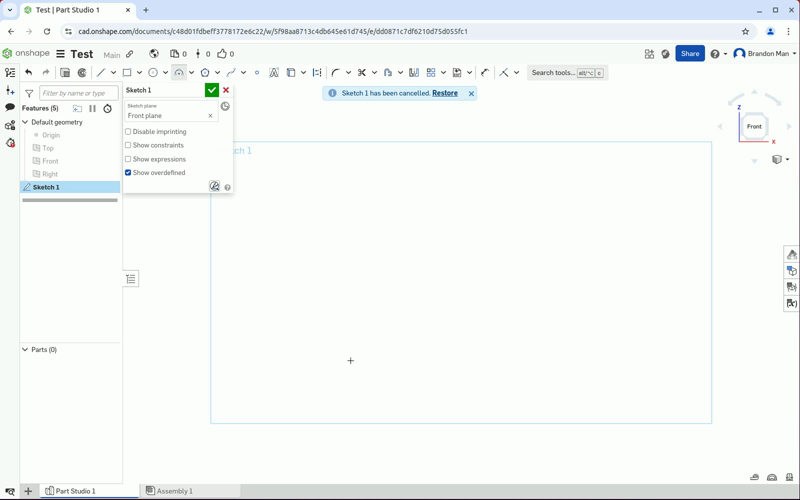
mouse_move(355, 364)
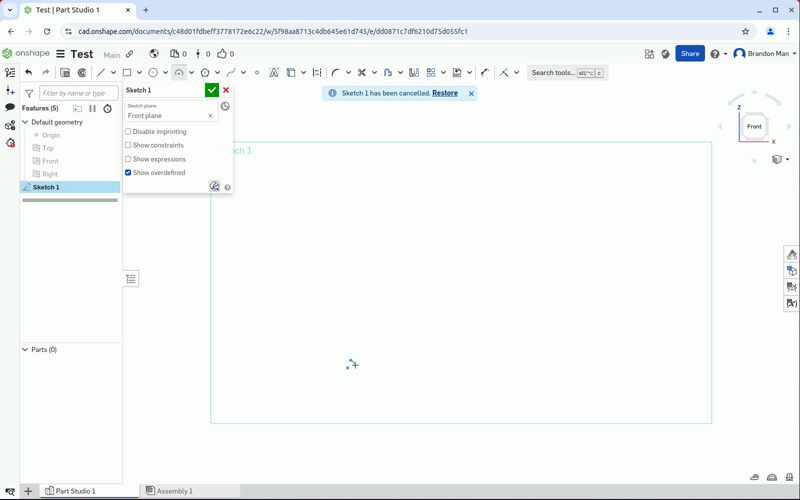
scroll(6)
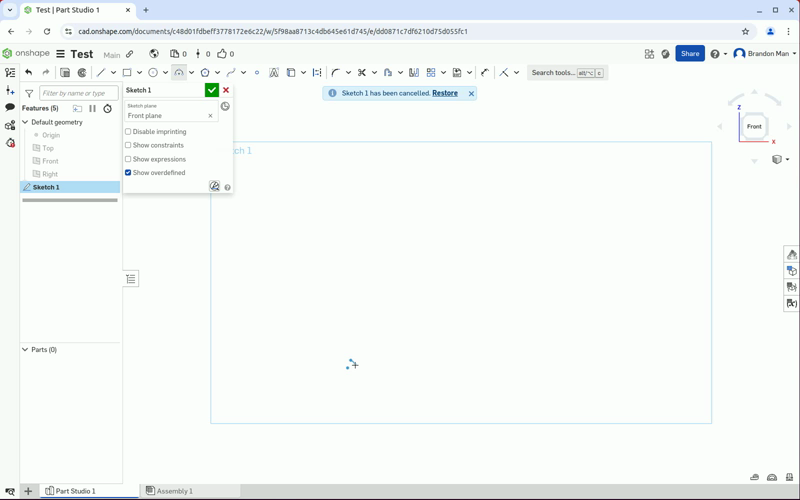
scroll(6)
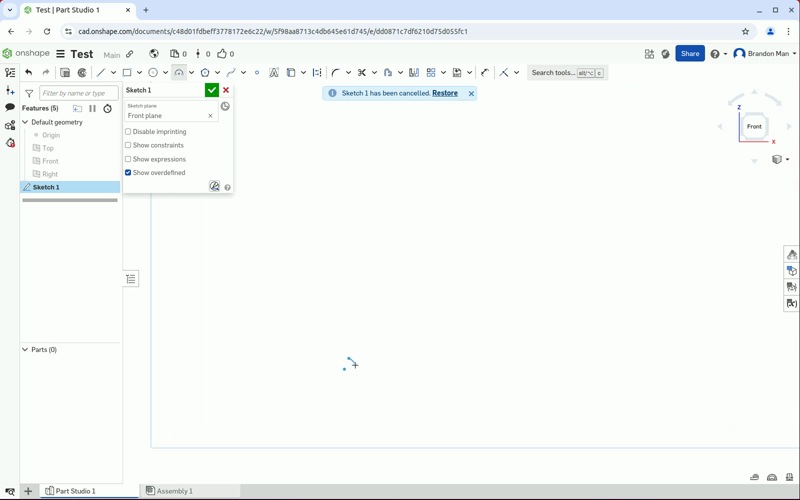
scroll(6)
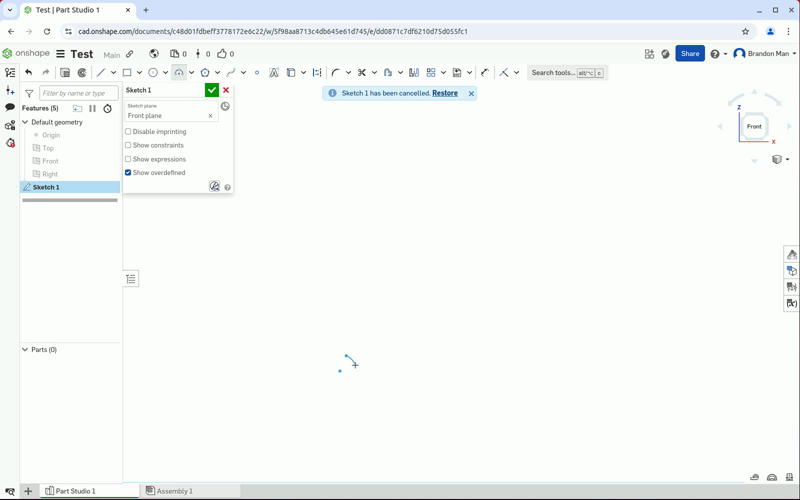
scroll(6)
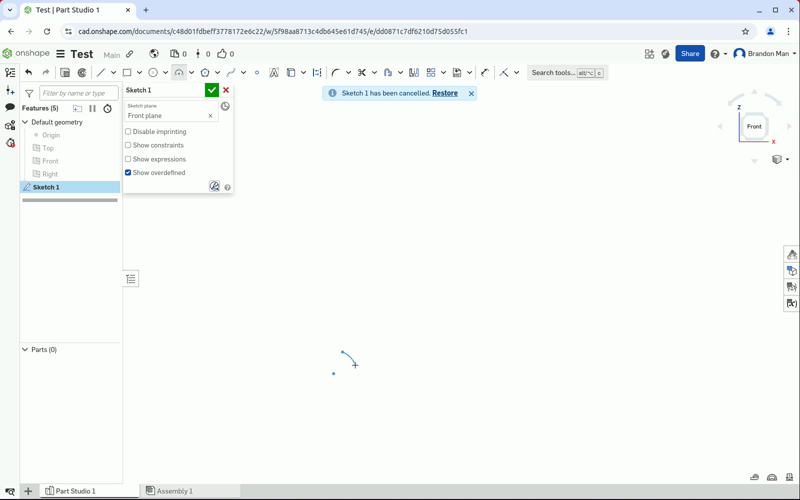
scroll(6)
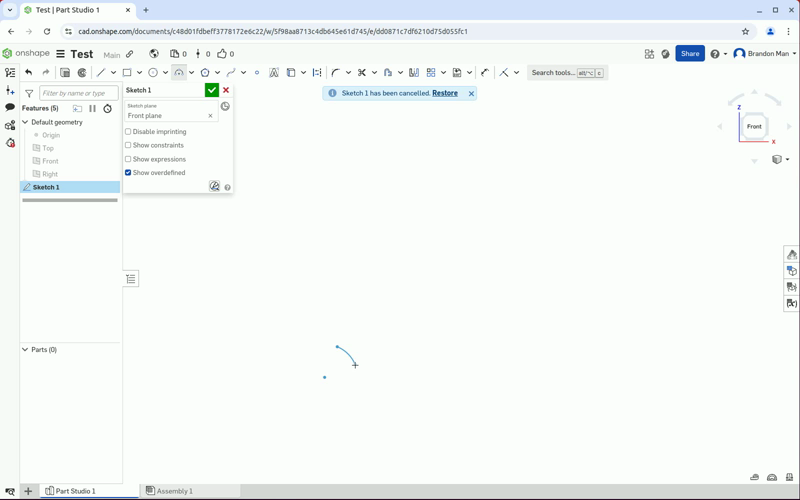
scroll(6)
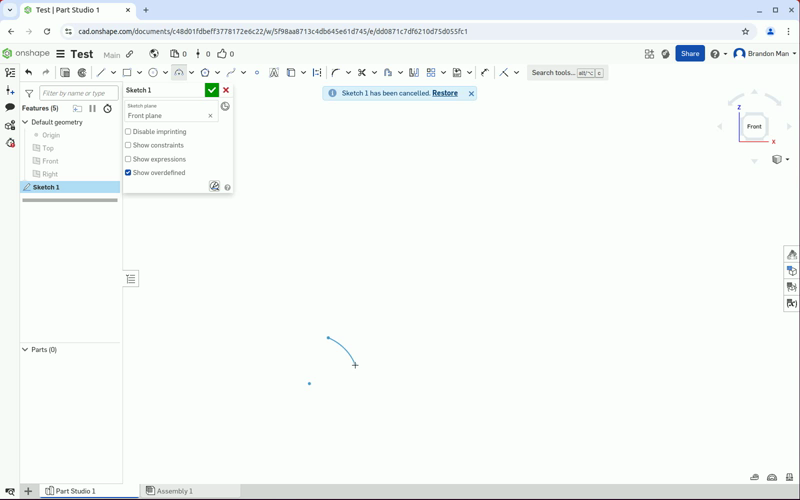
scroll(6)
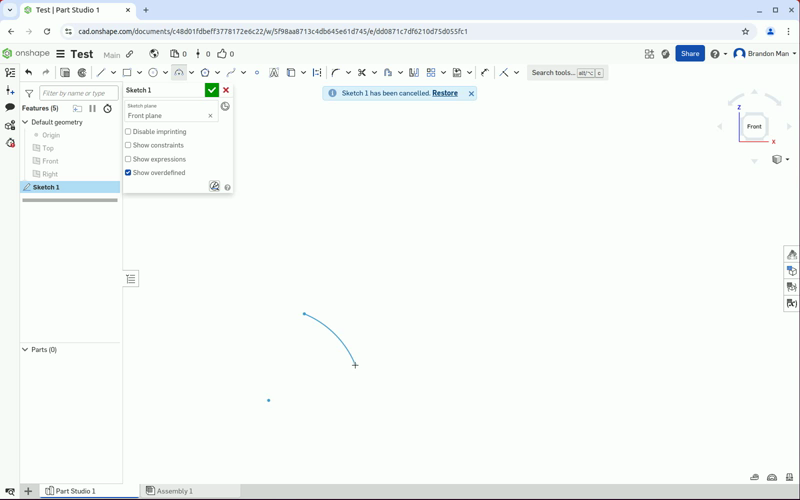
click(355, 364)
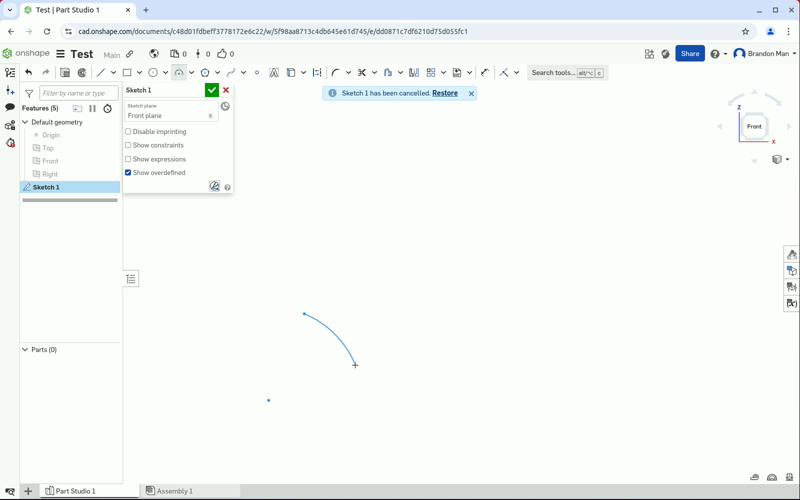
scroll(-6)
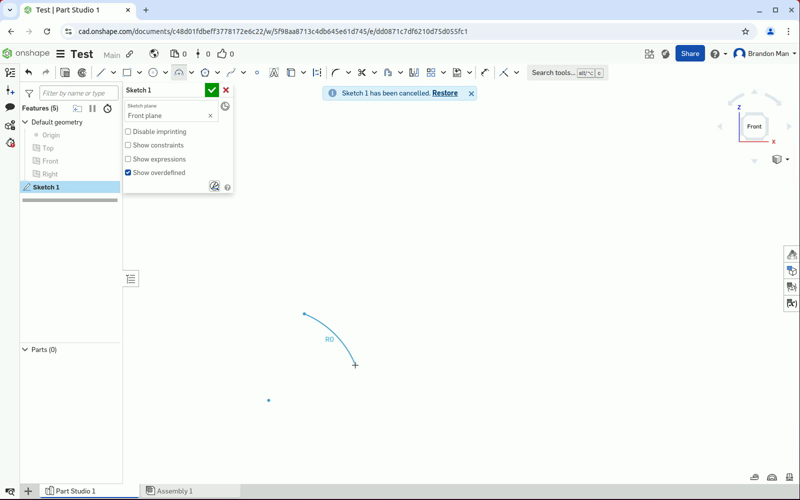
scroll(-6)
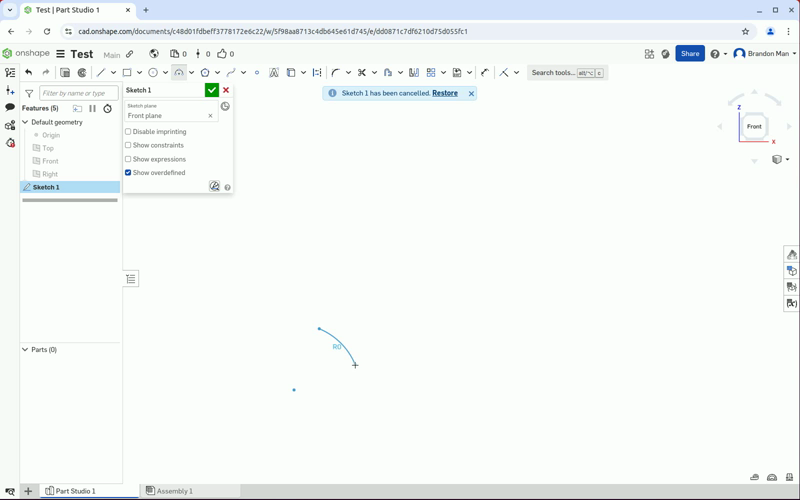
scroll(-6)
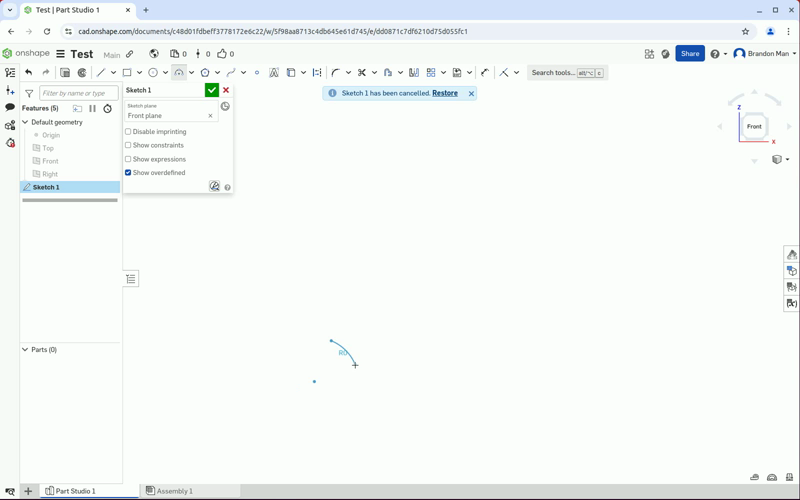
scroll(-6)
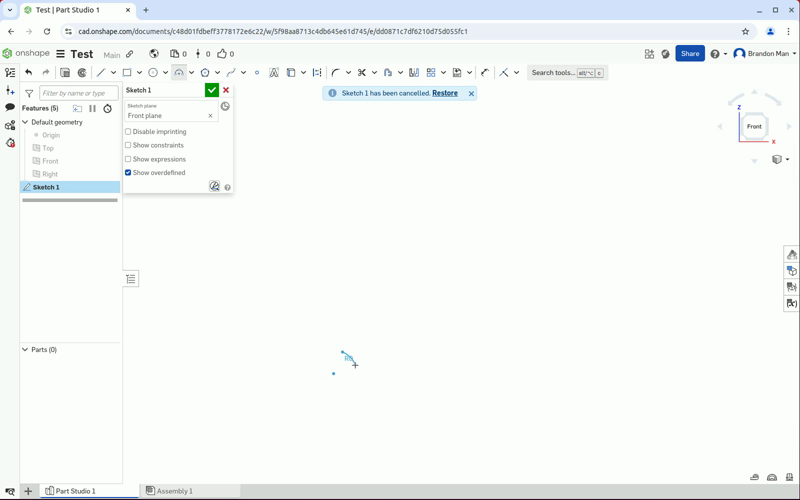
scroll(-6)
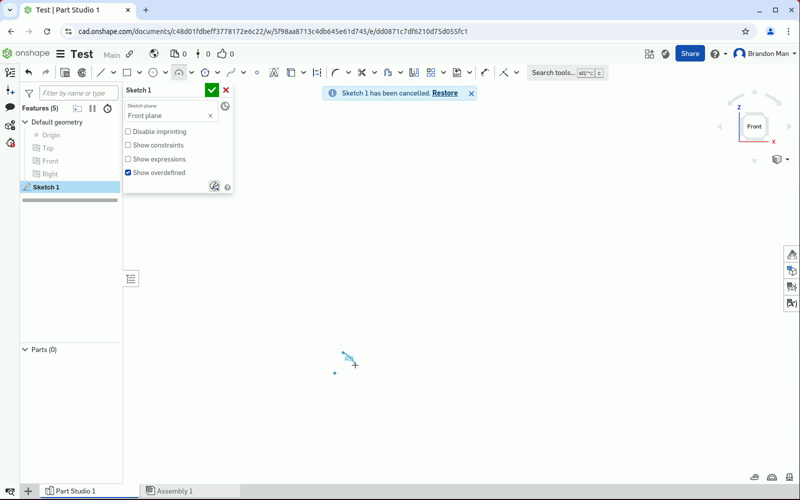
scroll(-6)
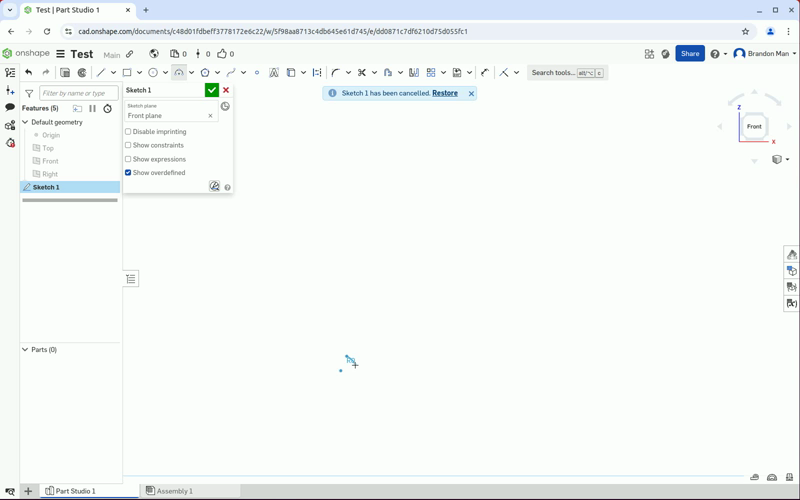
scroll(-6)
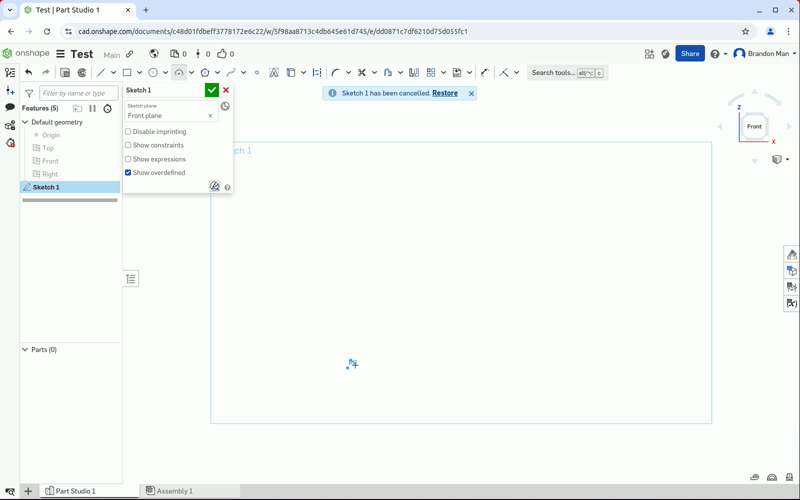
mouse_move(352, 363)
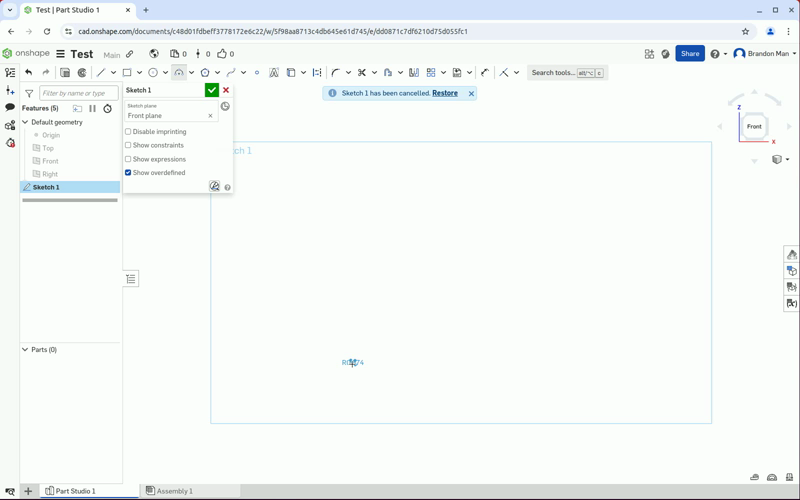
scroll(6)
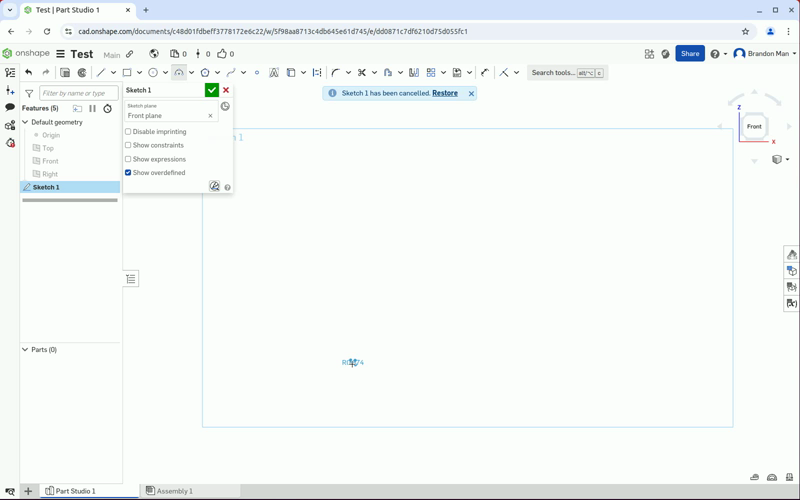
scroll(6)
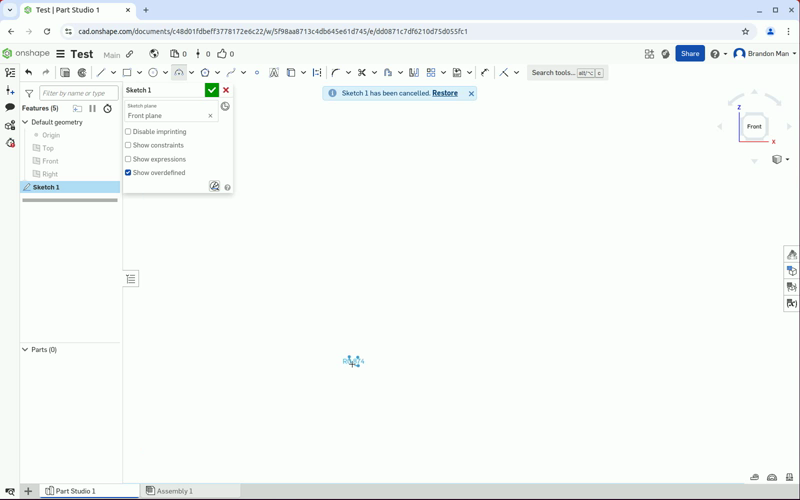
scroll(6)
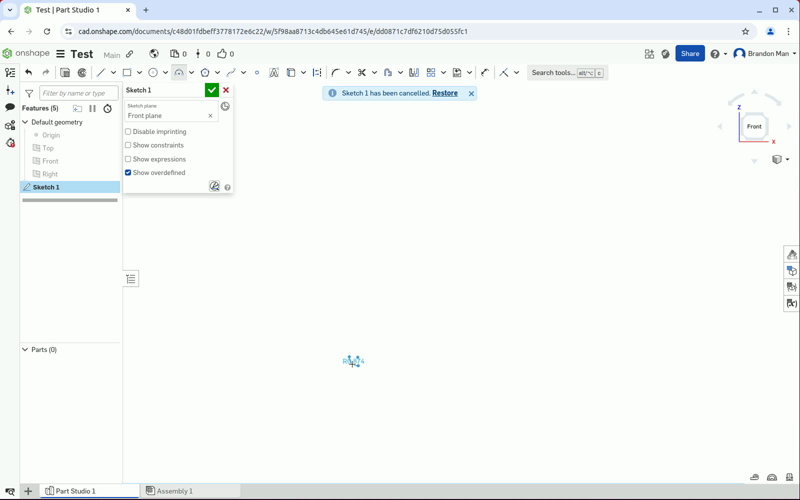
scroll(6)
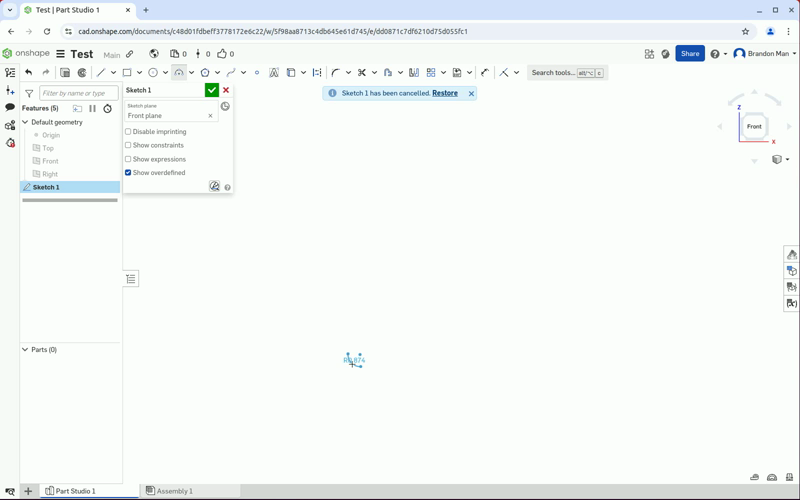
scroll(6)
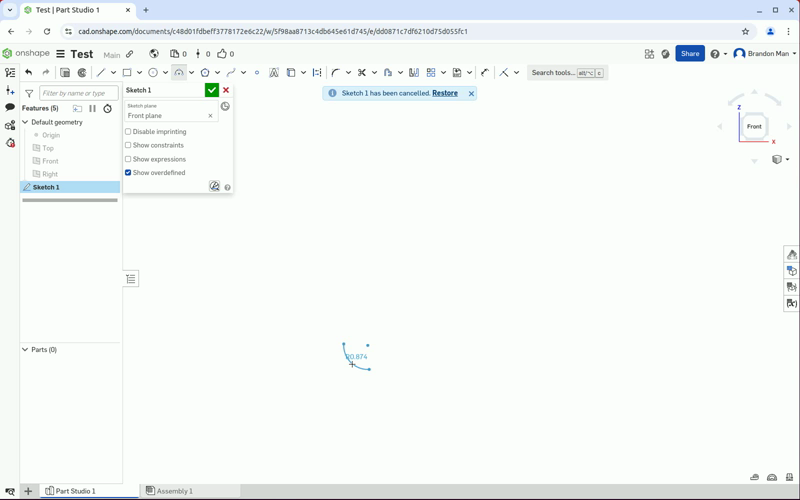
scroll(6)
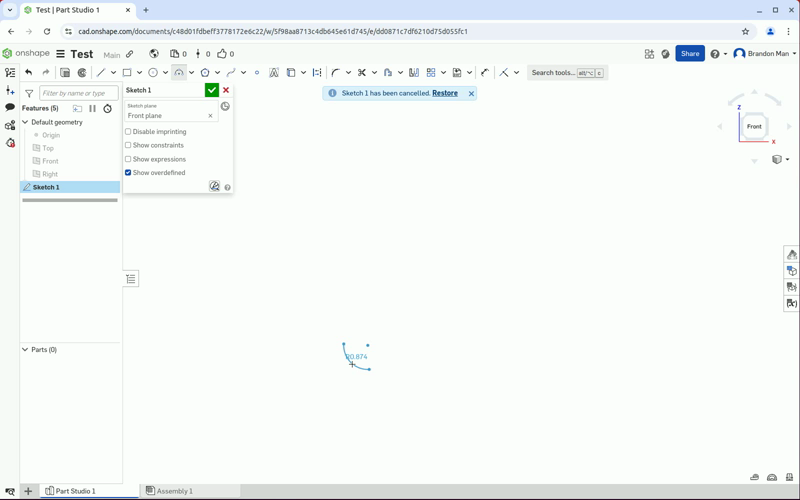
scroll(6)
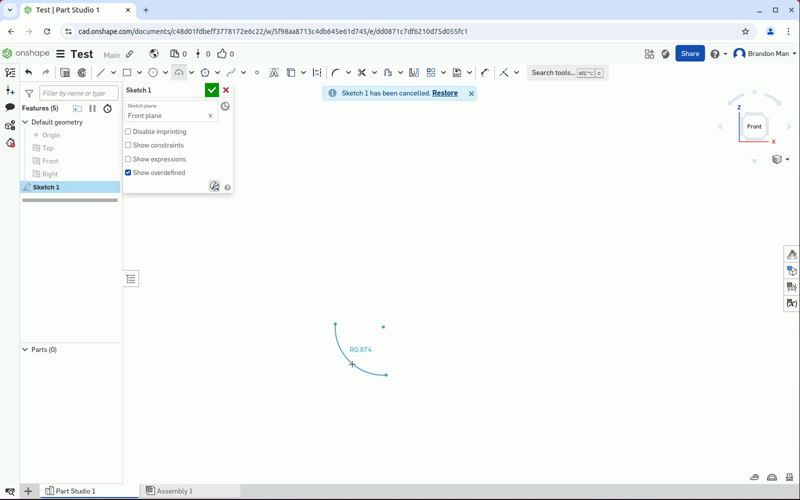
click(352, 363)
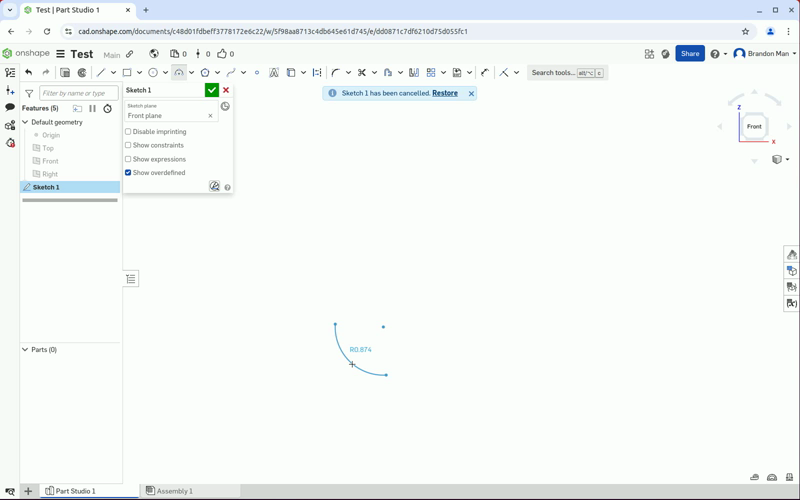
scroll(-6)
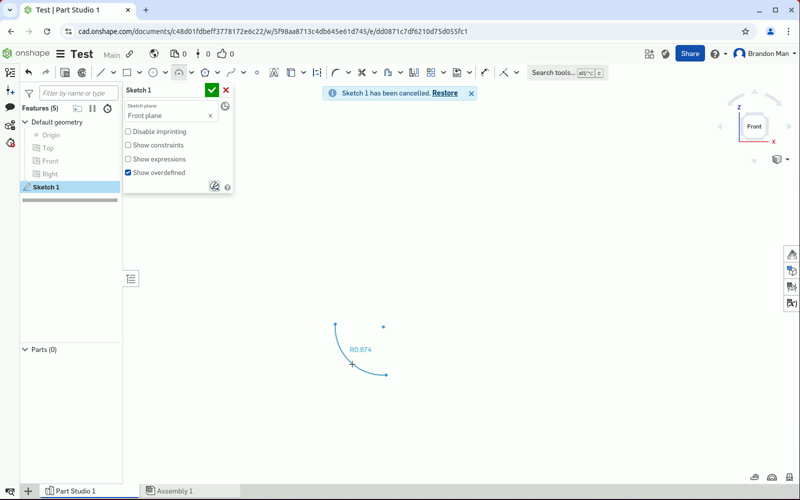
scroll(-6)
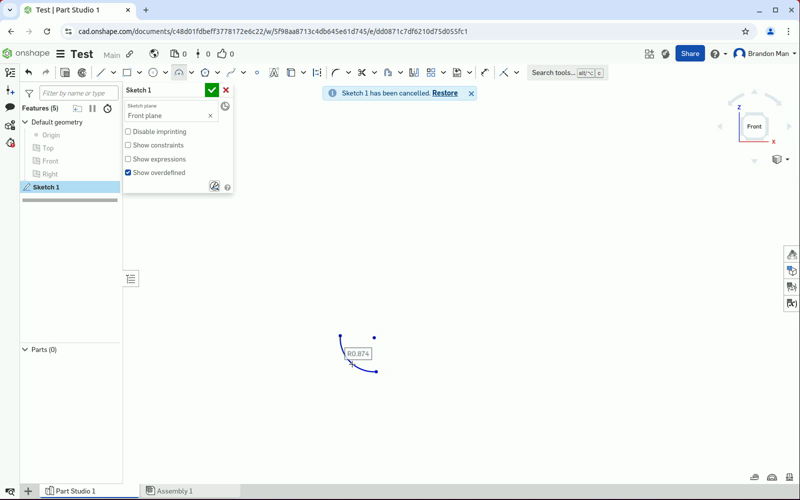
scroll(-6)
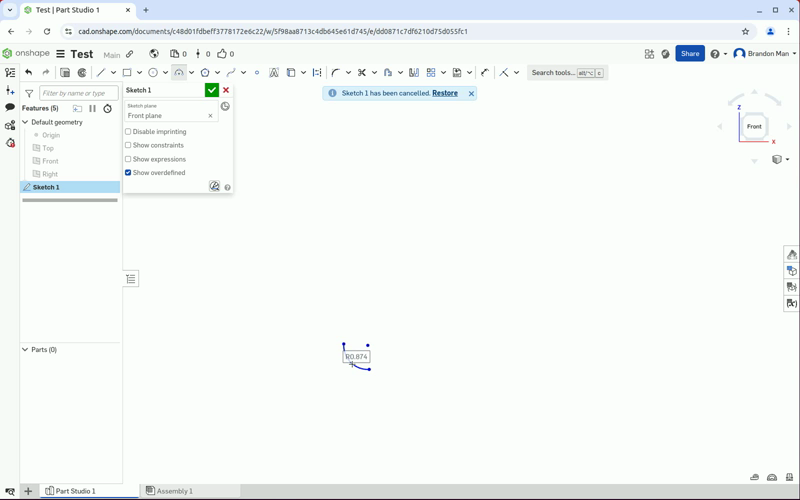
scroll(-6)
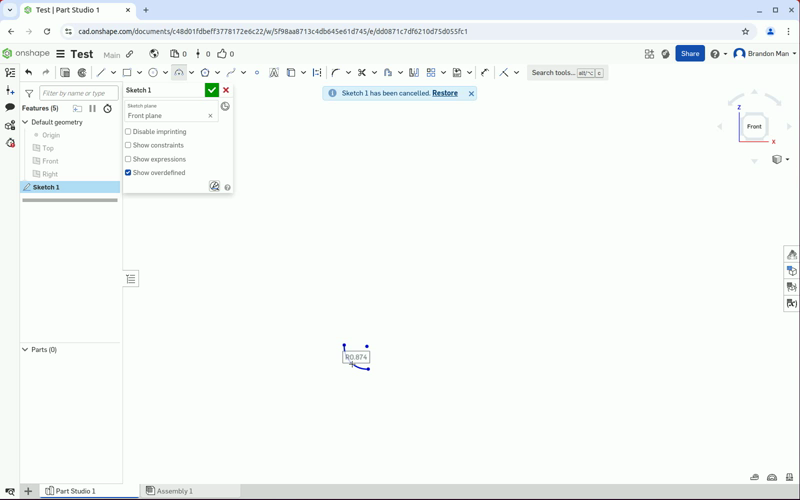
scroll(-6)
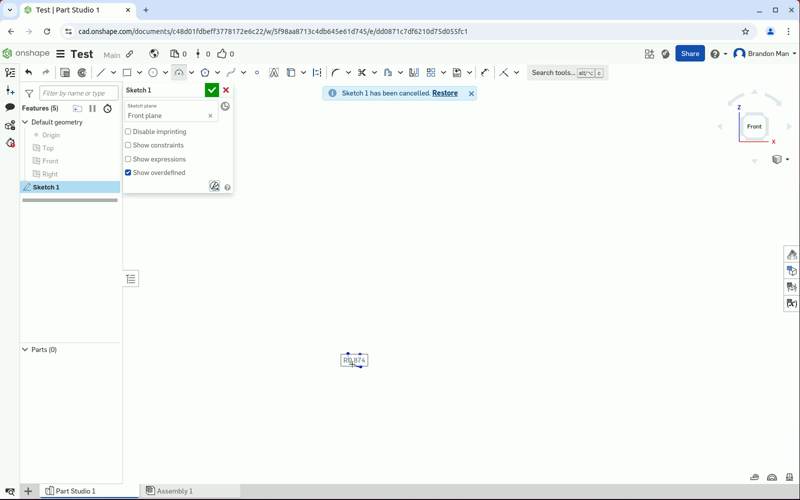
scroll(-6)
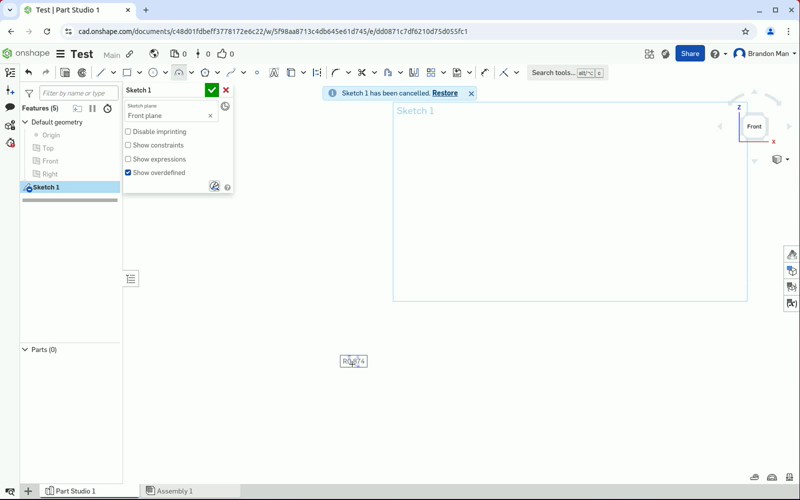
scroll(-6)
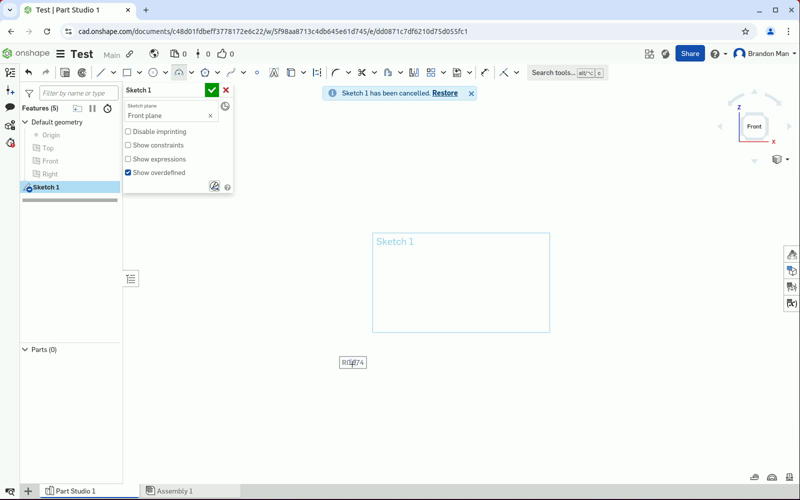
key_up(shift)
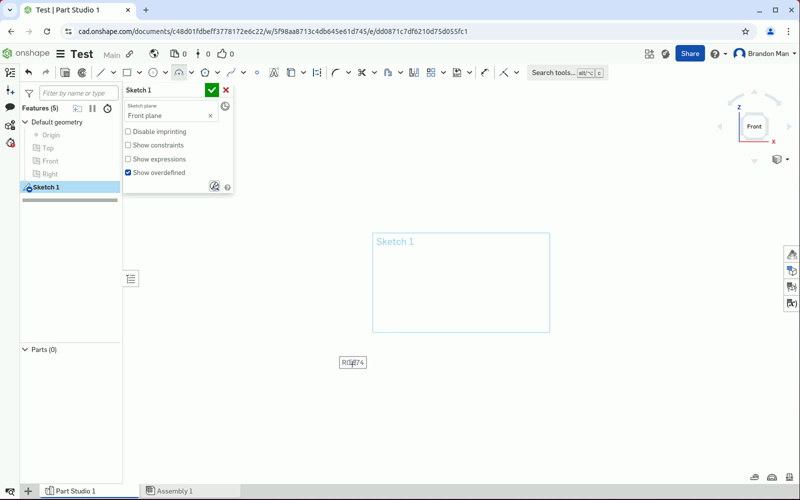
key(esc)
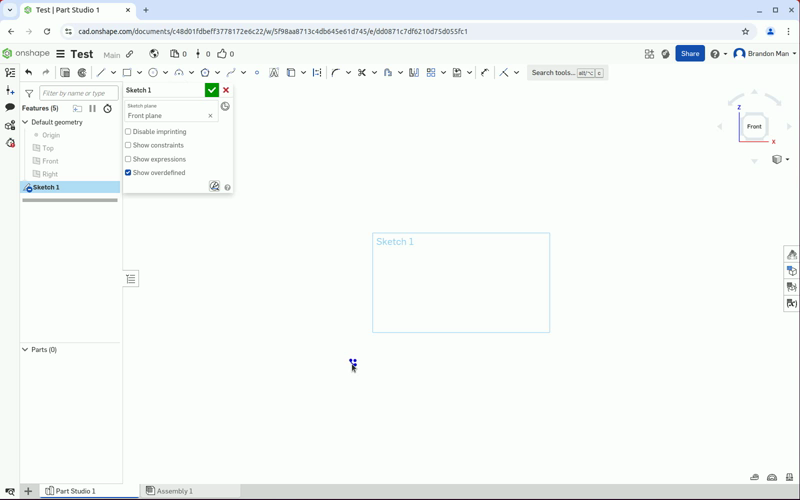
key(l)
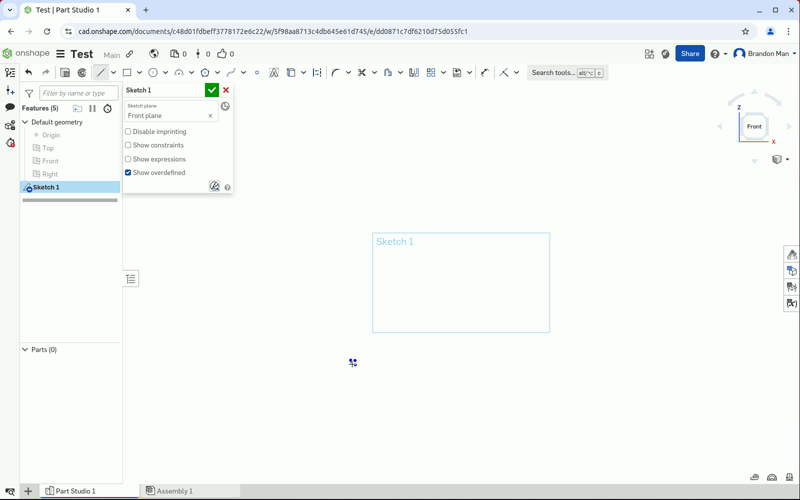
mouse_move(355, 364)
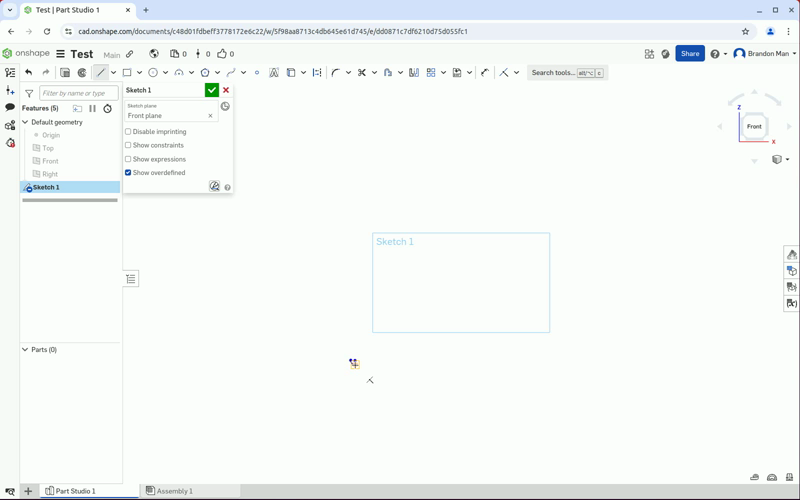
scroll(6)
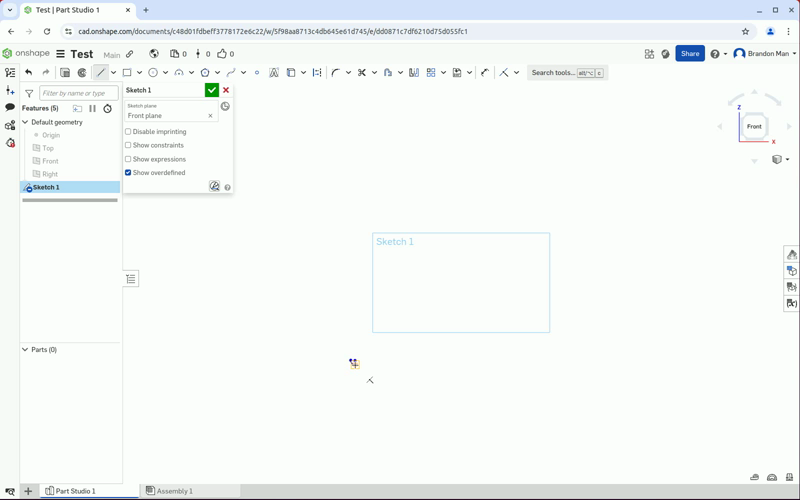
scroll(6)
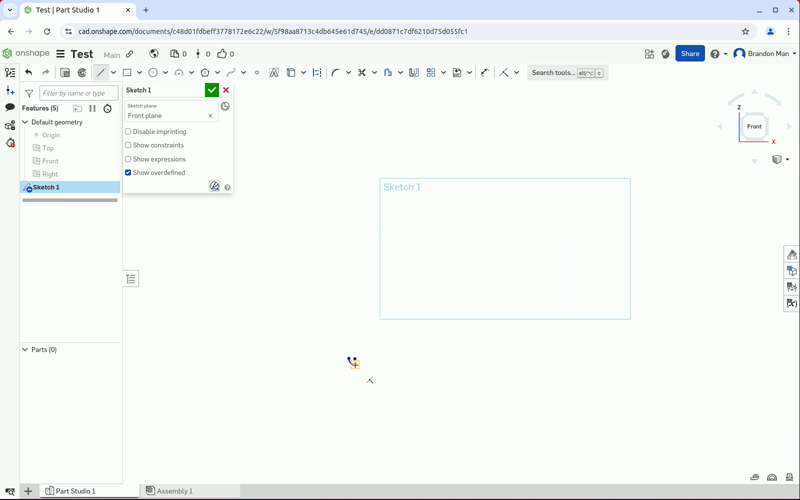
scroll(6)
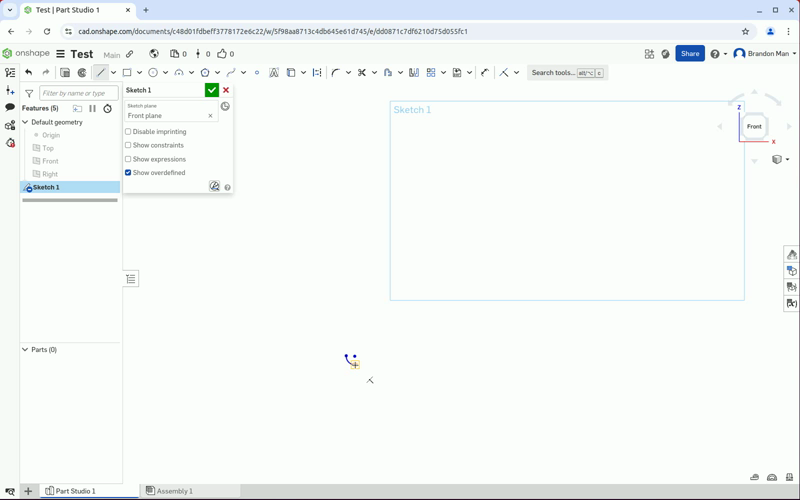
scroll(6)
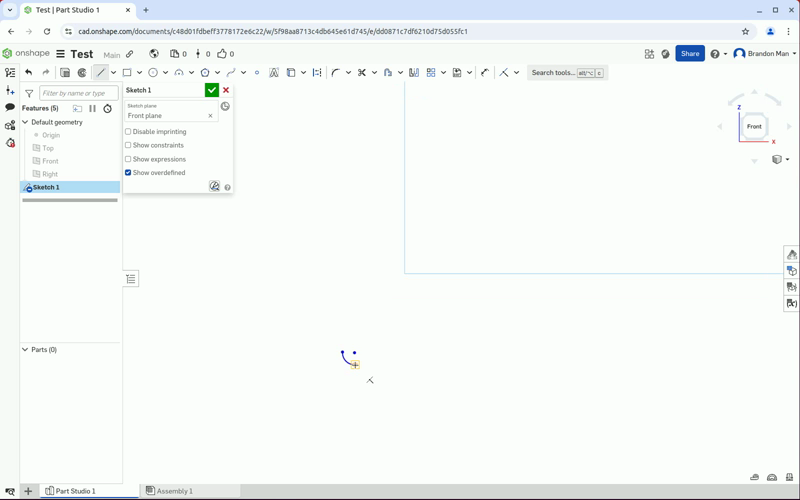
scroll(6)
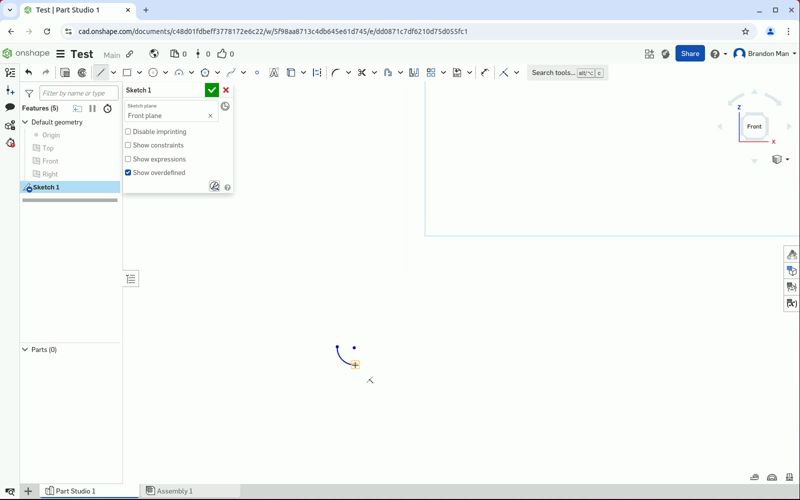
scroll(6)
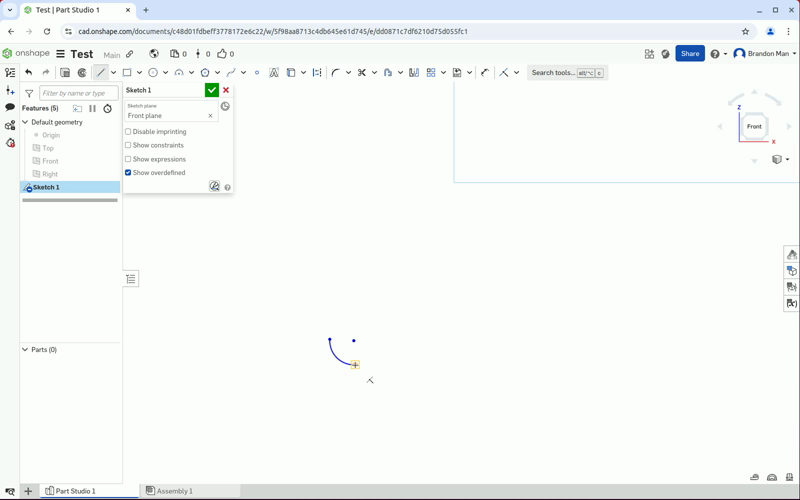
scroll(6)
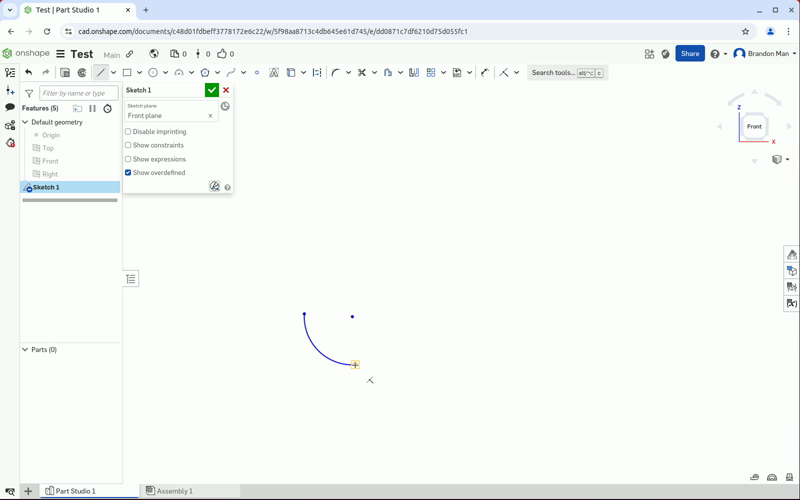
click(355, 364)
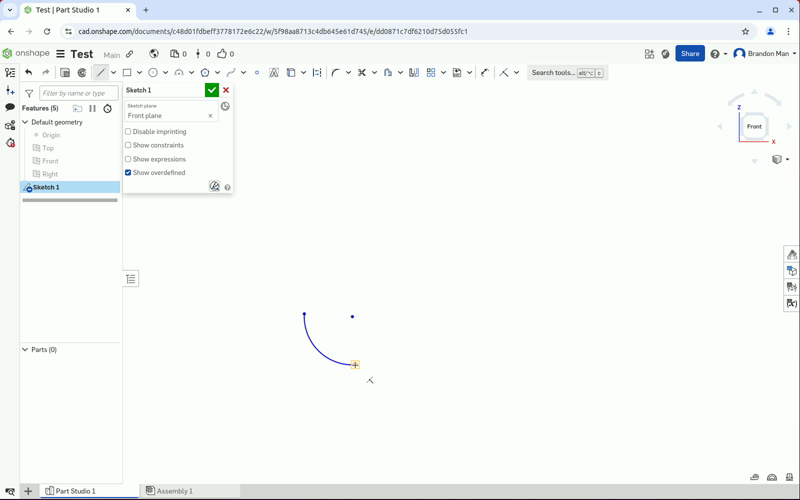
scroll(-6)
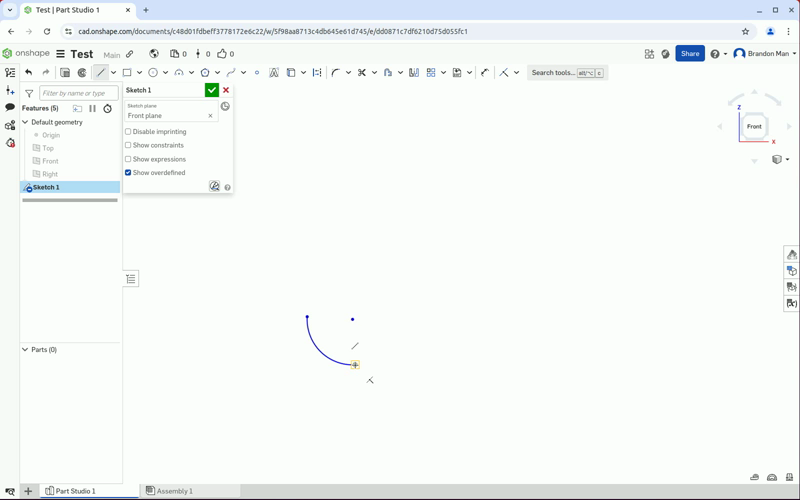
scroll(-6)
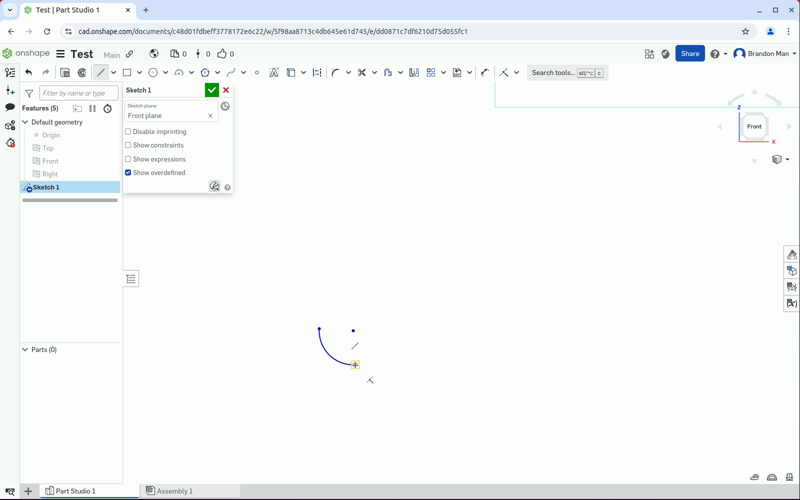
scroll(-6)
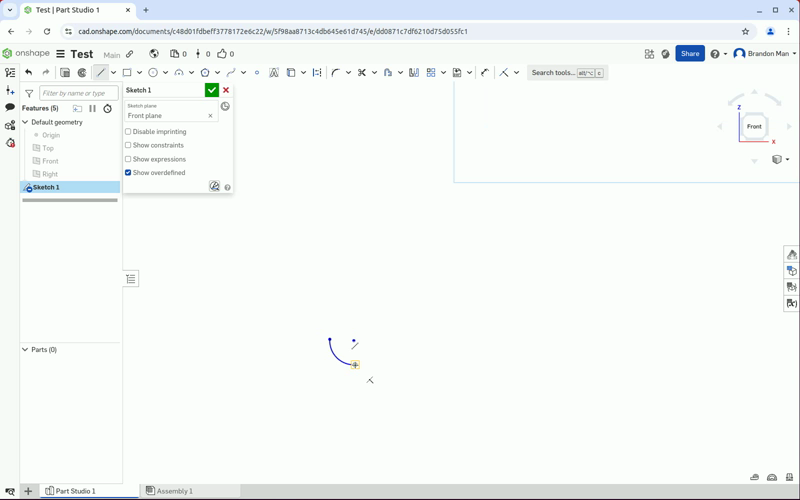
scroll(-6)
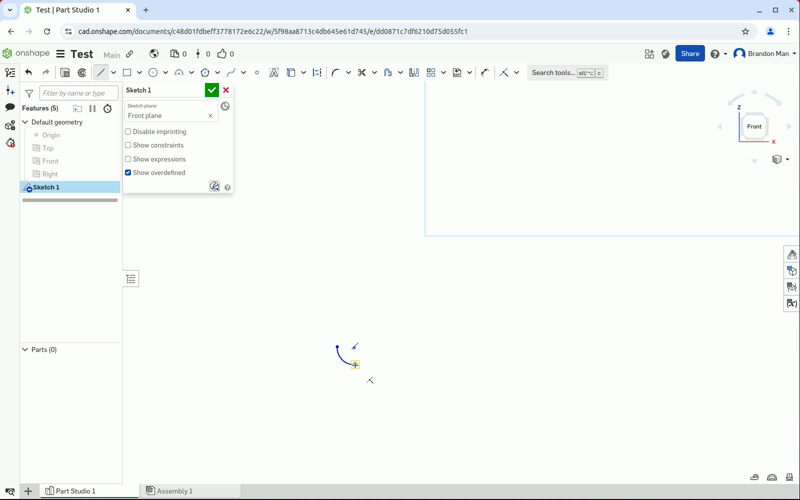
scroll(-6)
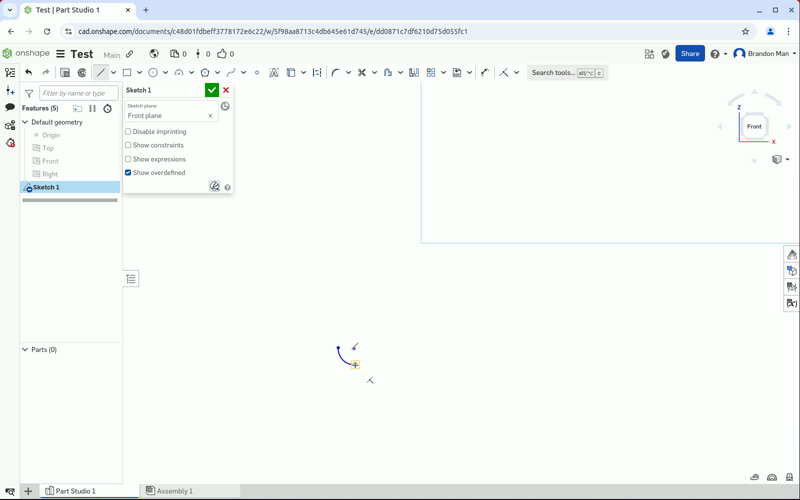
scroll(-6)
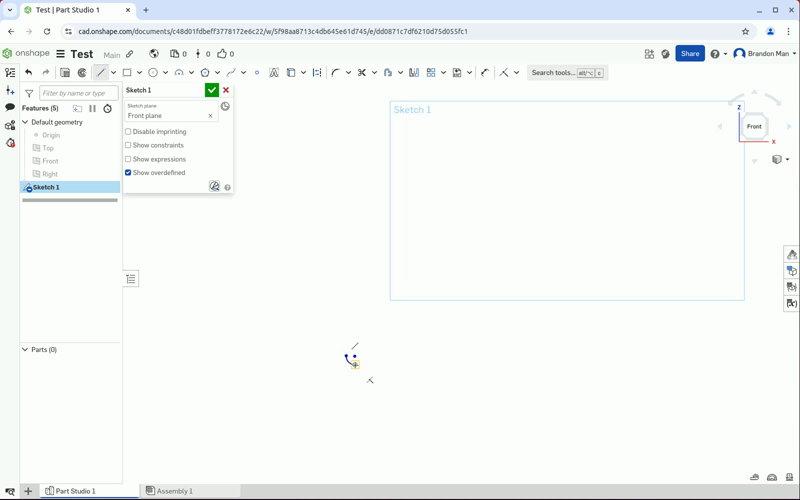
scroll(-6)
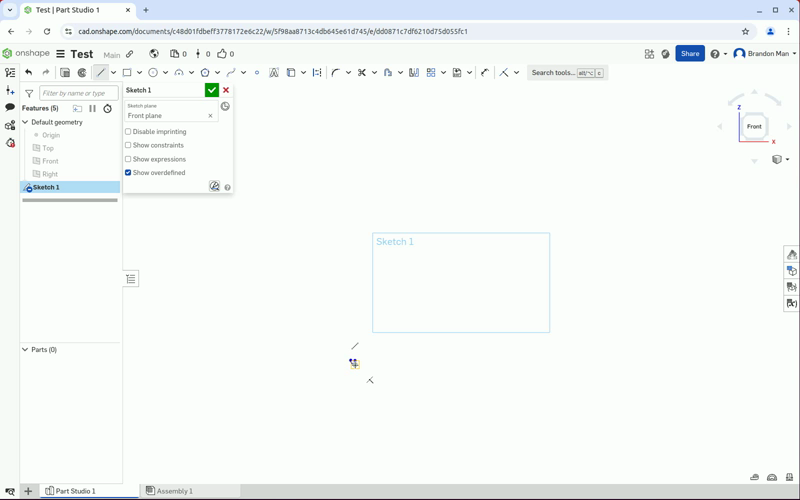
key_down(shift)
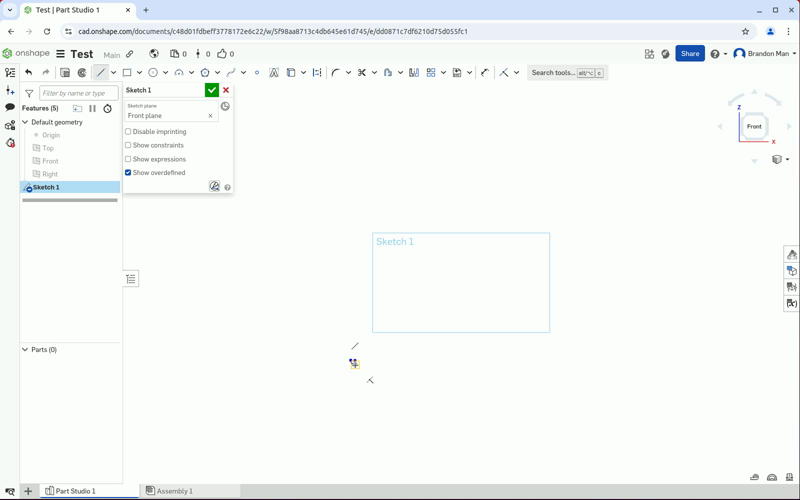
mouse_move(566, 364)
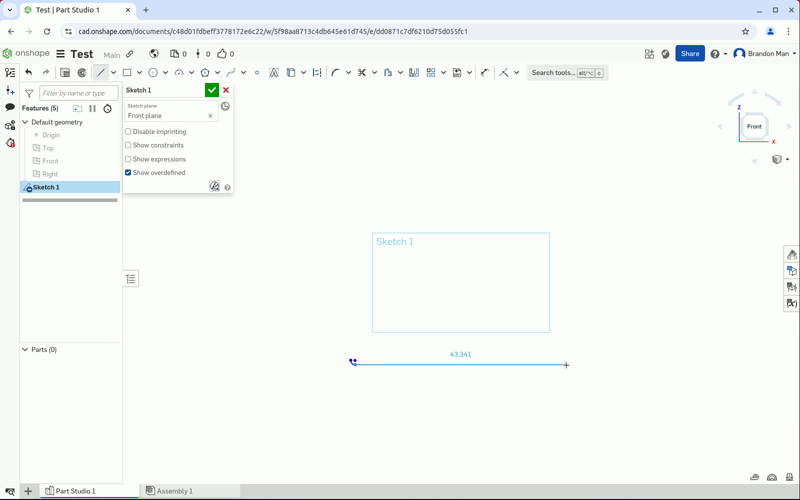
click(566, 364)
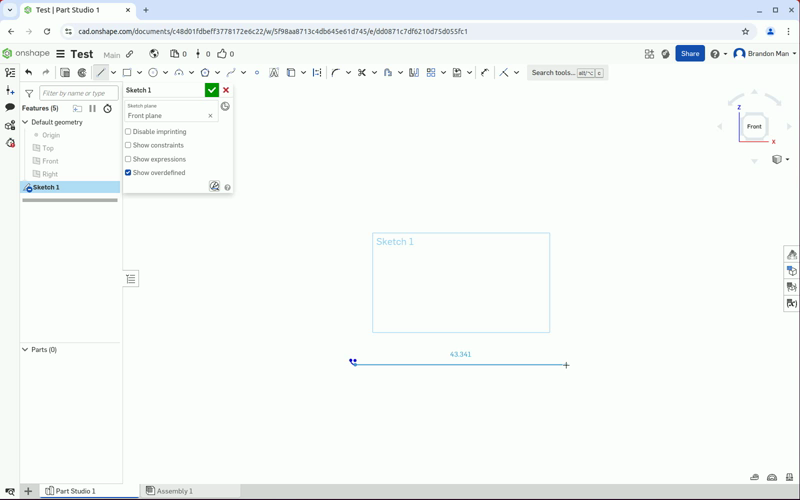
key_up(shift)
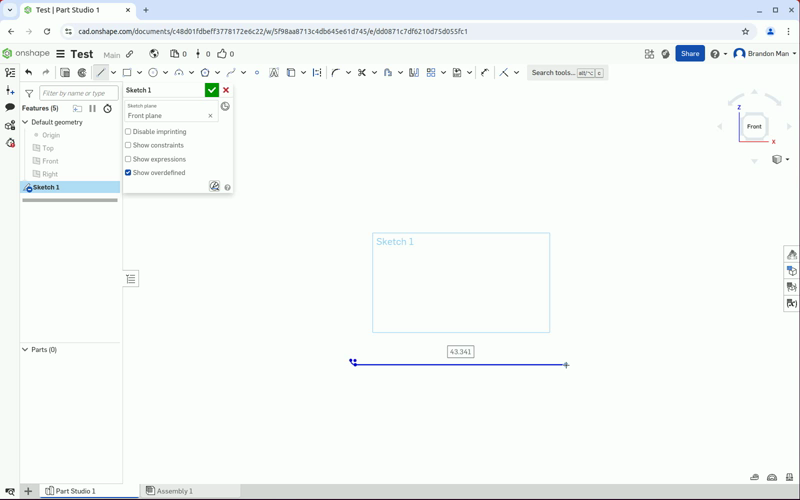
key(esc)
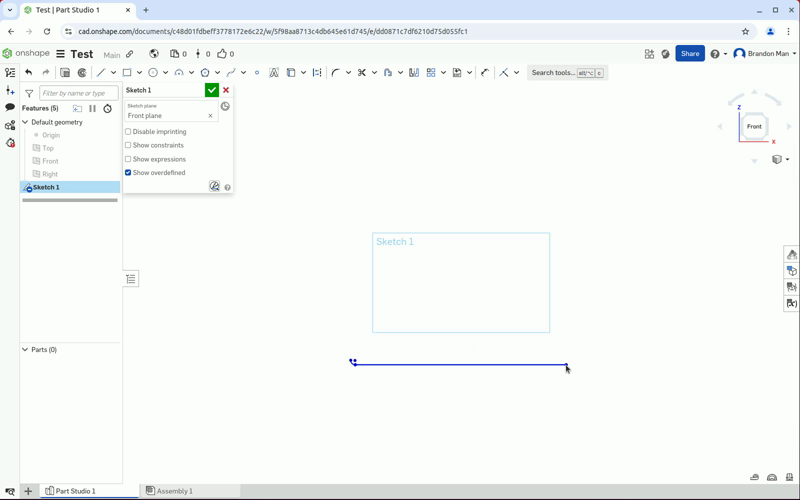
key(a)
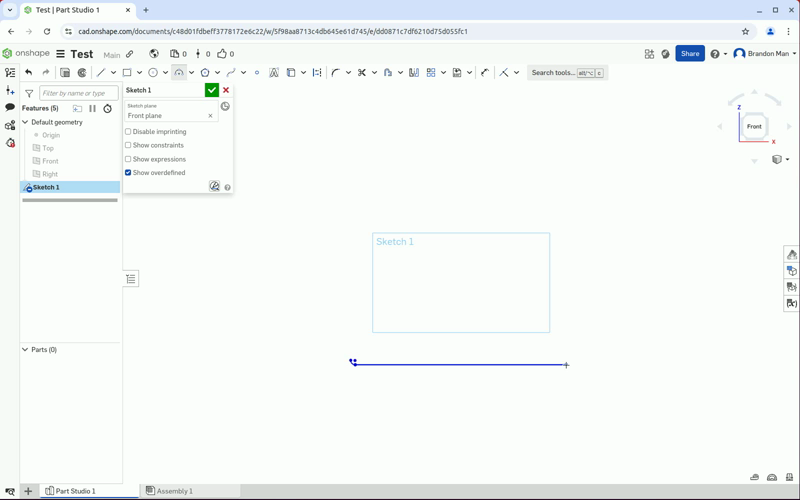
mouse_move(566, 364)
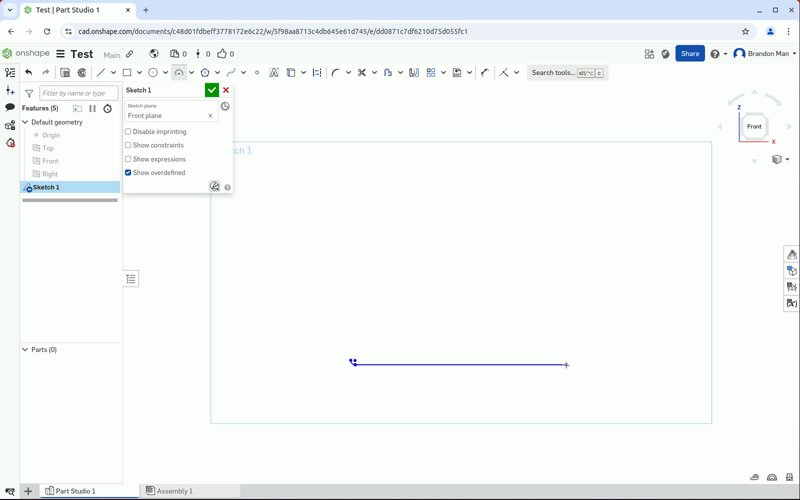
click(566, 364)
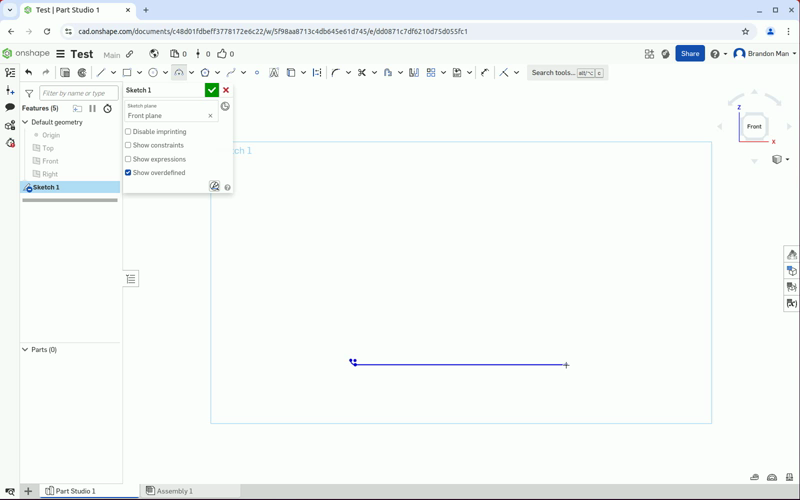
key_down(shift)
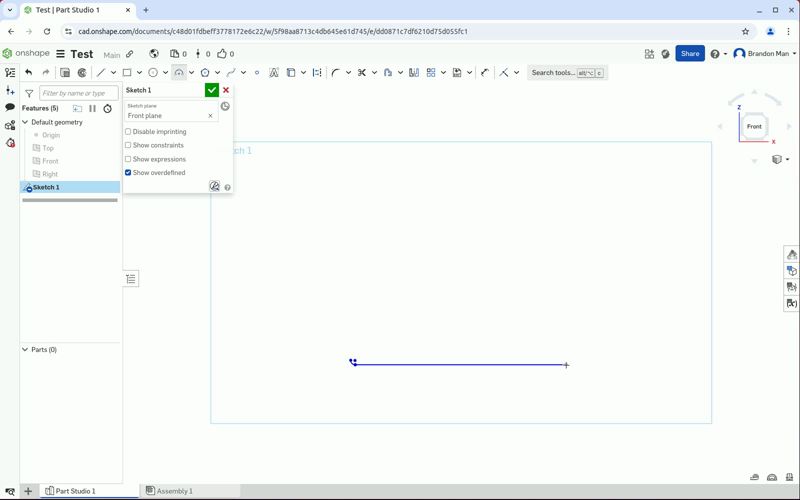
mouse_move(570, 360)
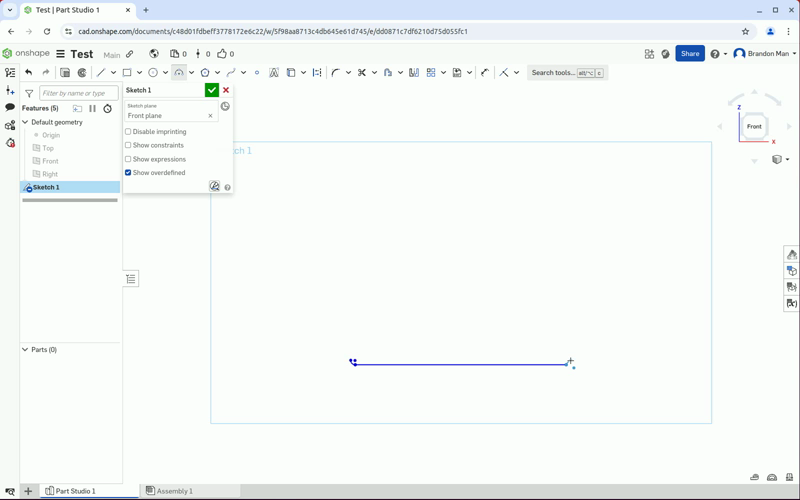
scroll(6)
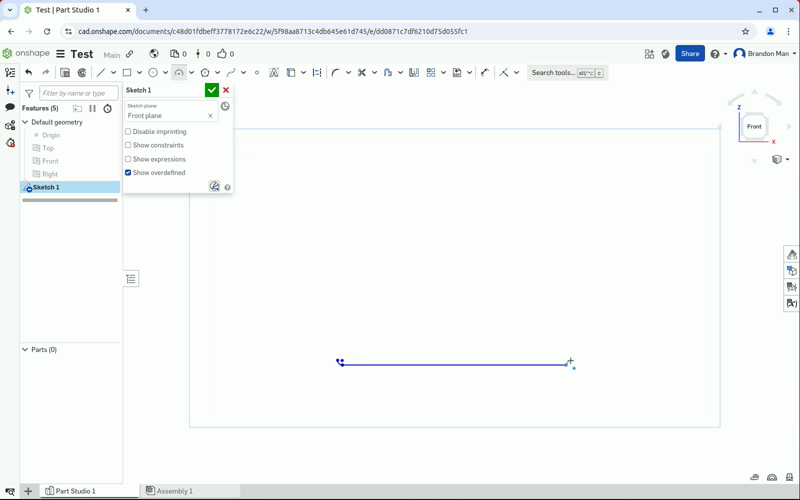
scroll(6)
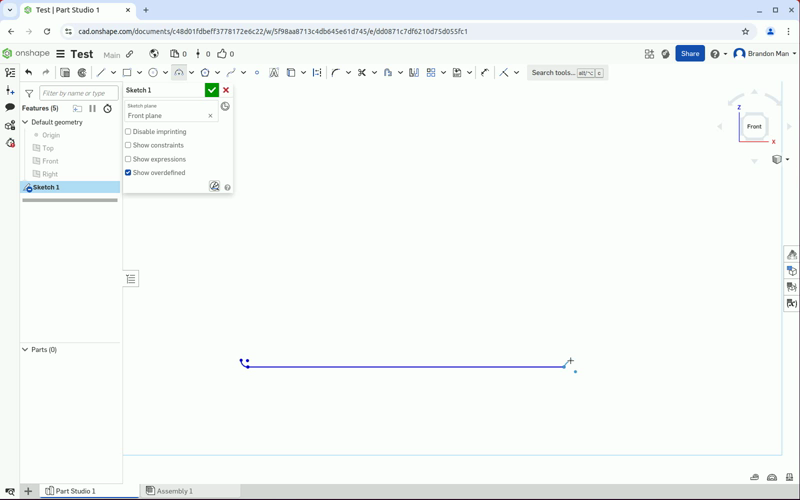
scroll(6)
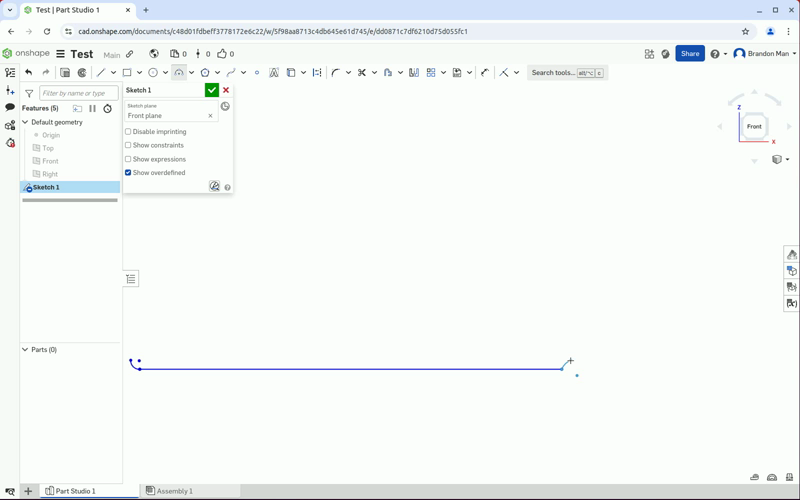
scroll(6)
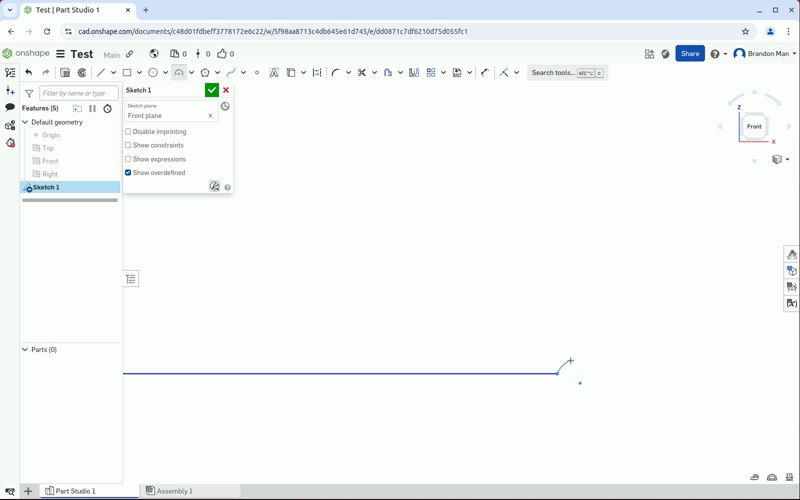
scroll(6)
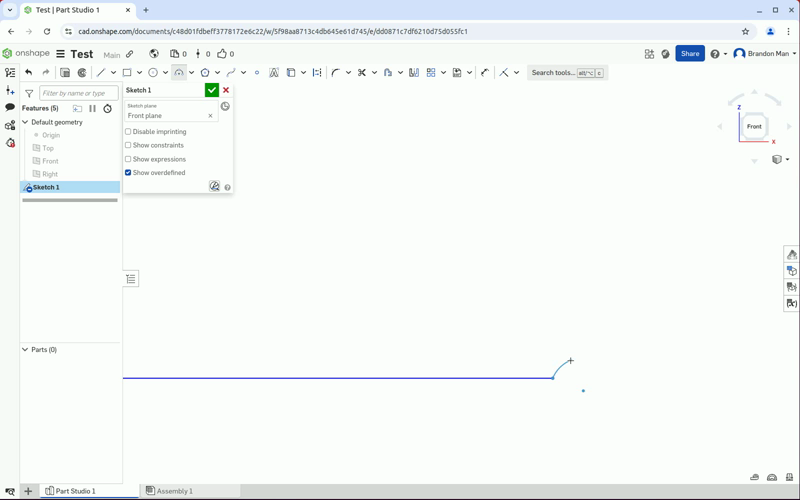
scroll(6)
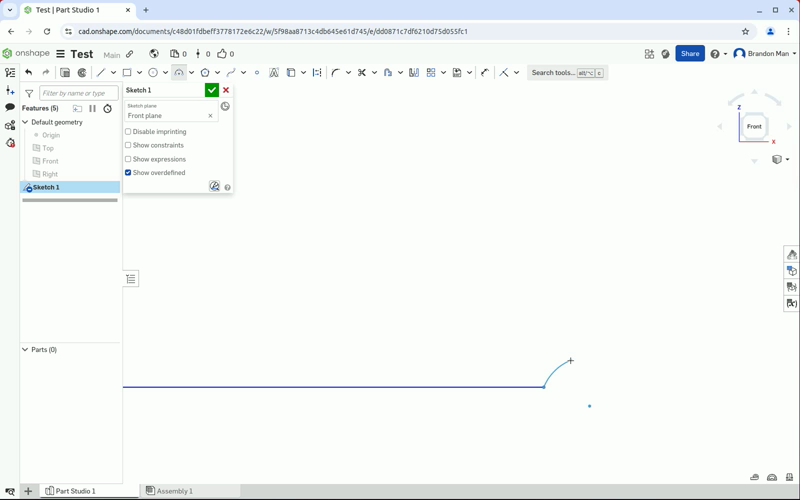
scroll(6)
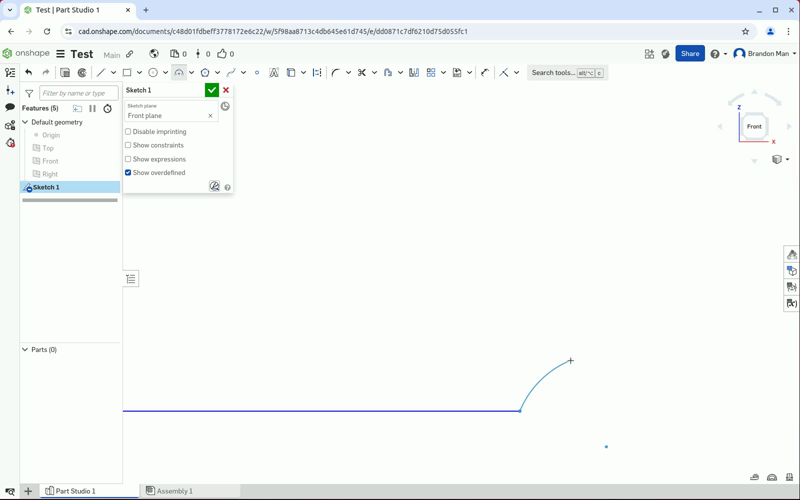
click(570, 360)
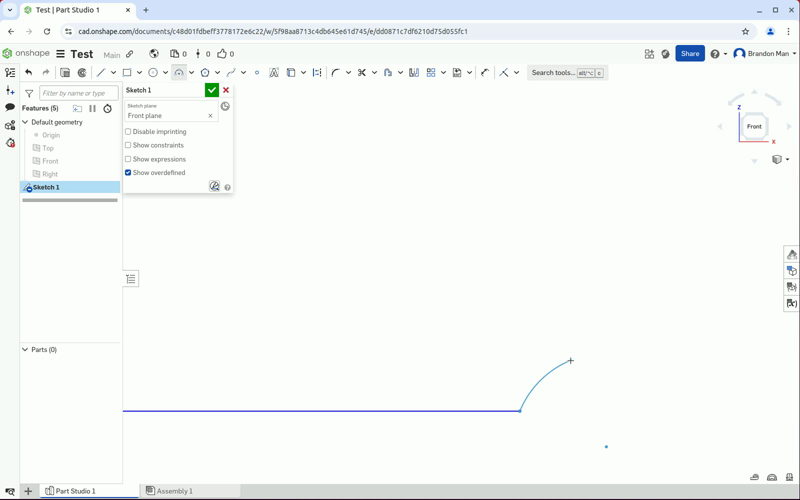
scroll(-6)
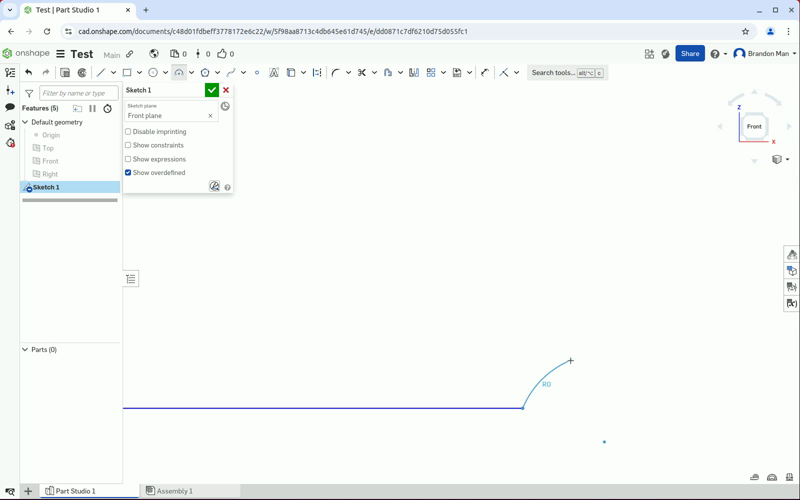
scroll(-6)
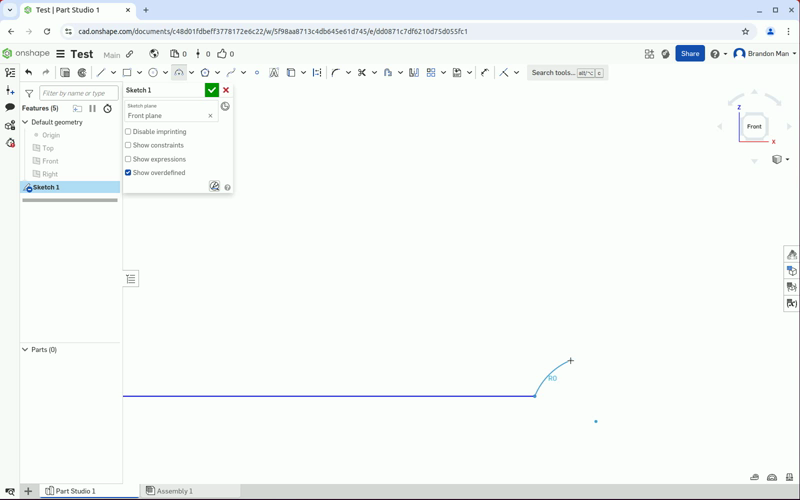
scroll(-6)
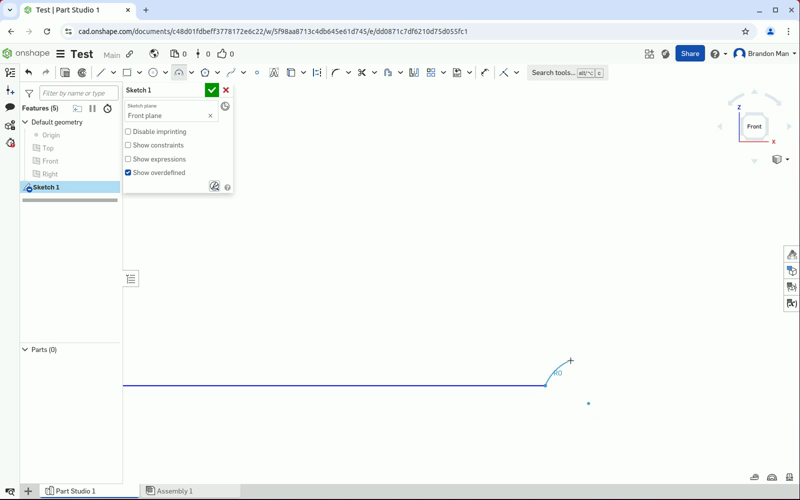
scroll(-6)
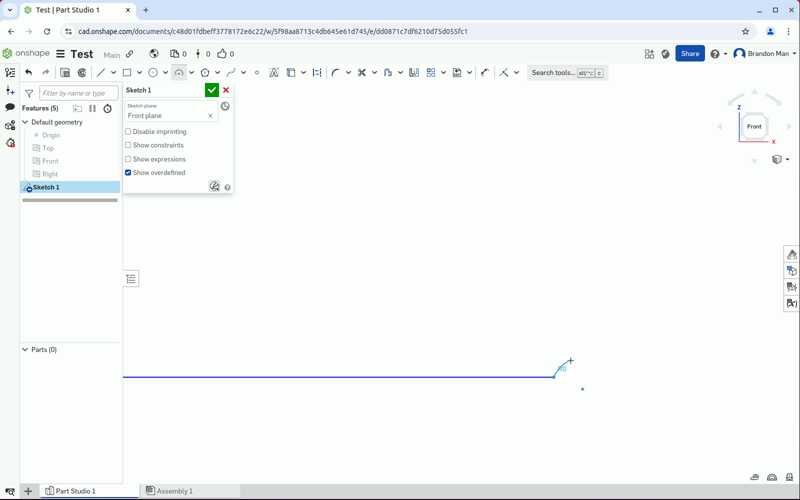
scroll(-6)
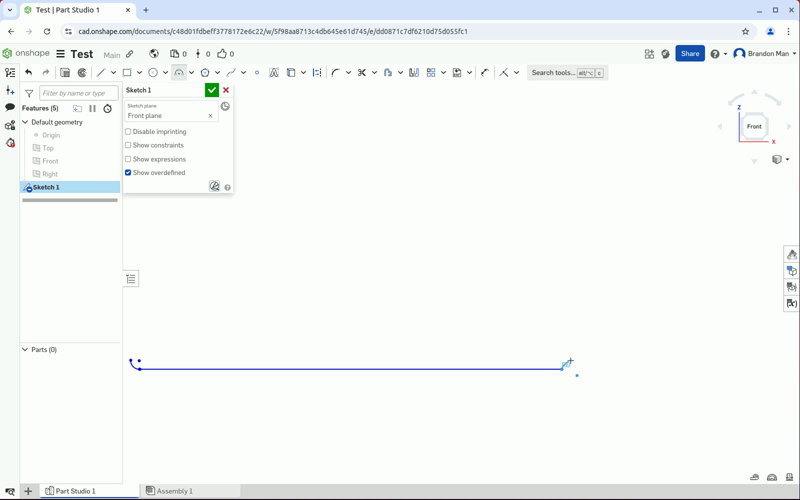
scroll(-6)
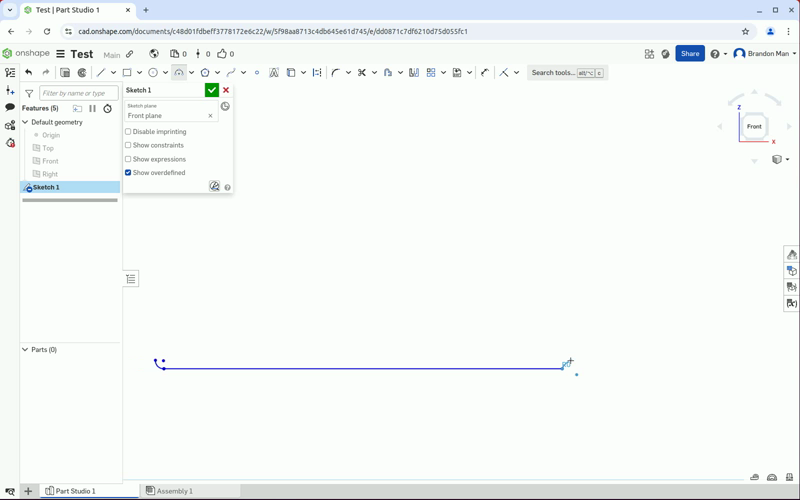
scroll(-6)
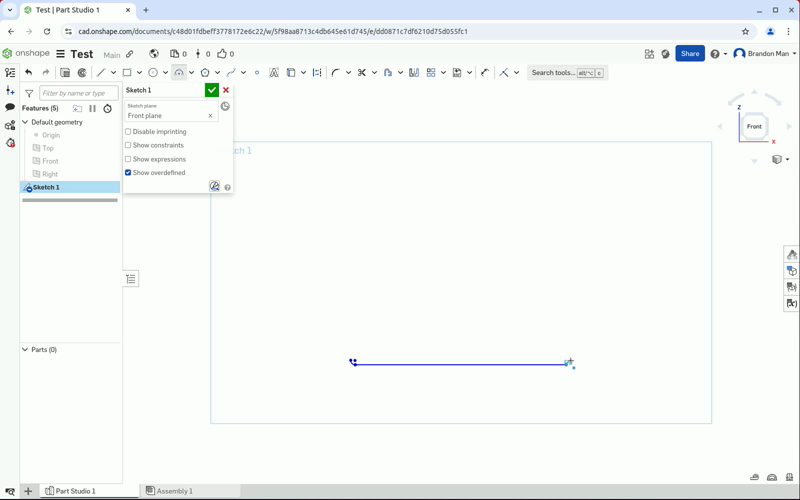
mouse_move(569, 363)
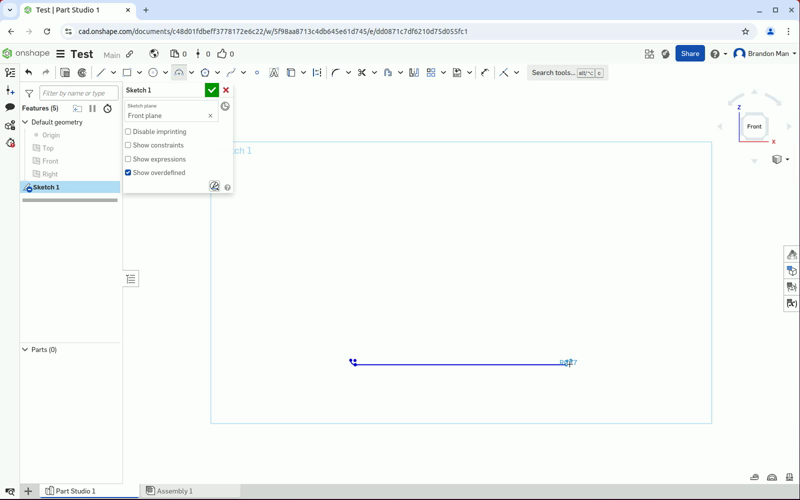
scroll(6)
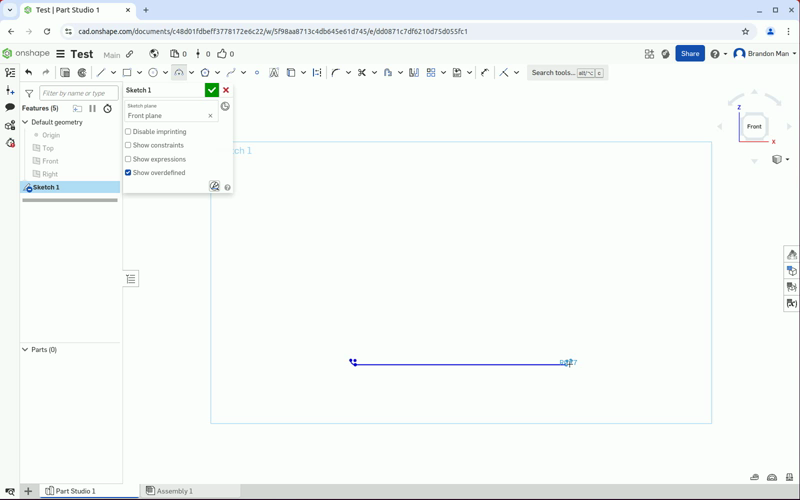
scroll(6)
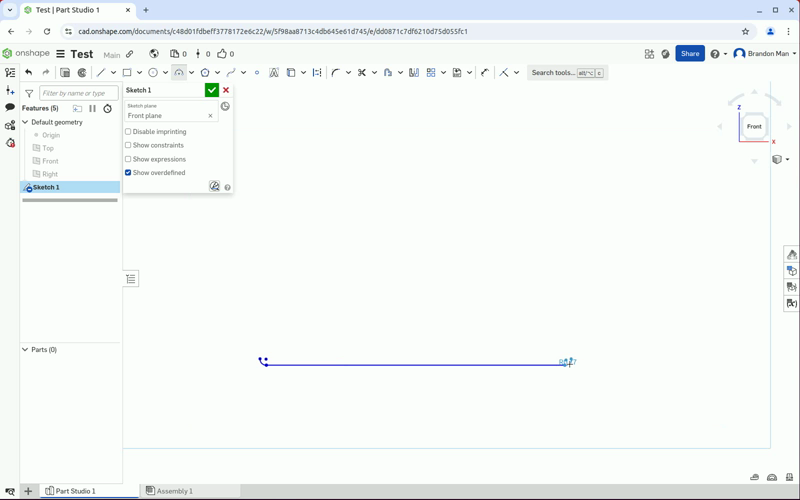
scroll(6)
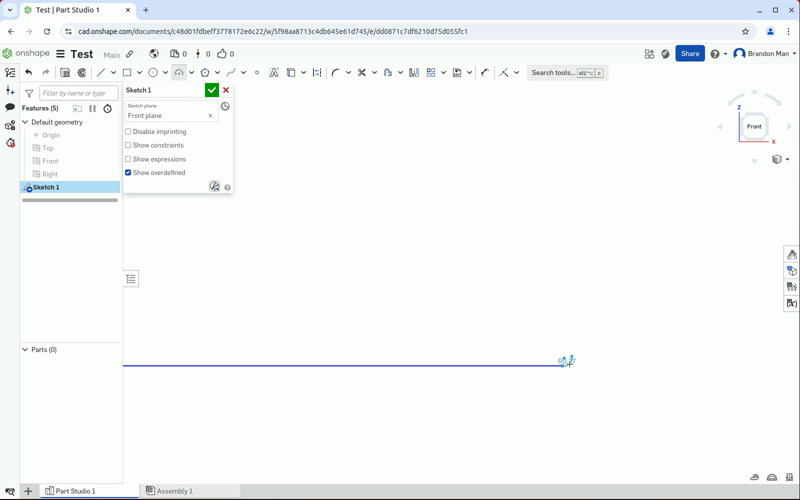
scroll(6)
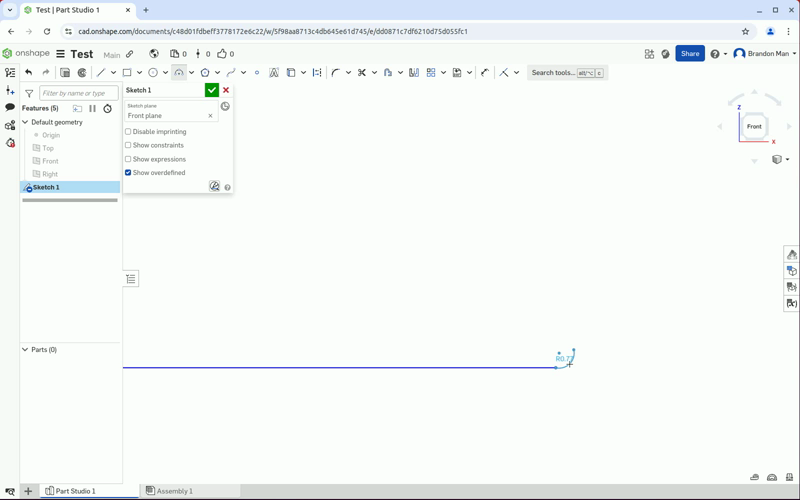
scroll(6)
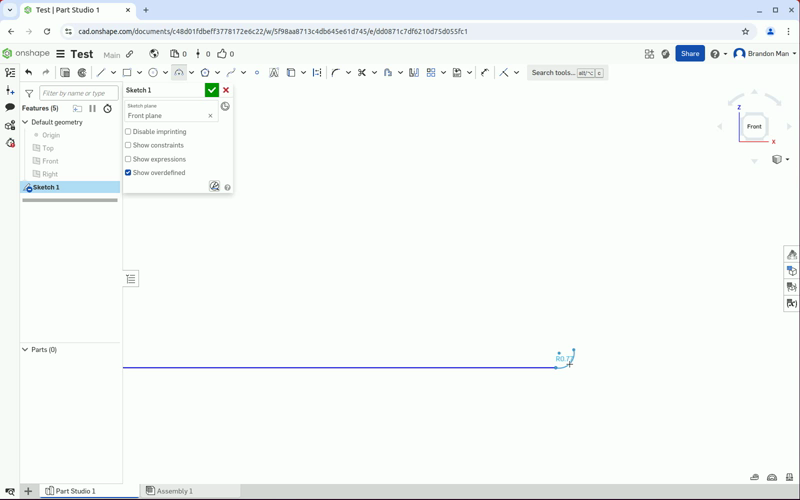
scroll(6)
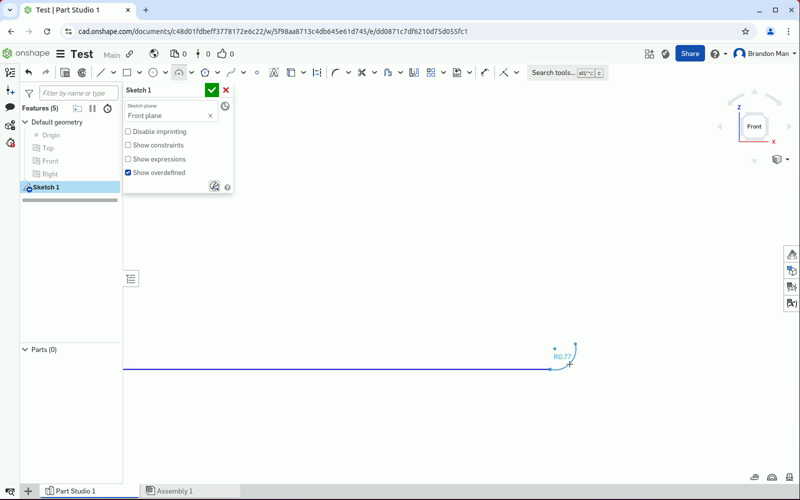
scroll(6)
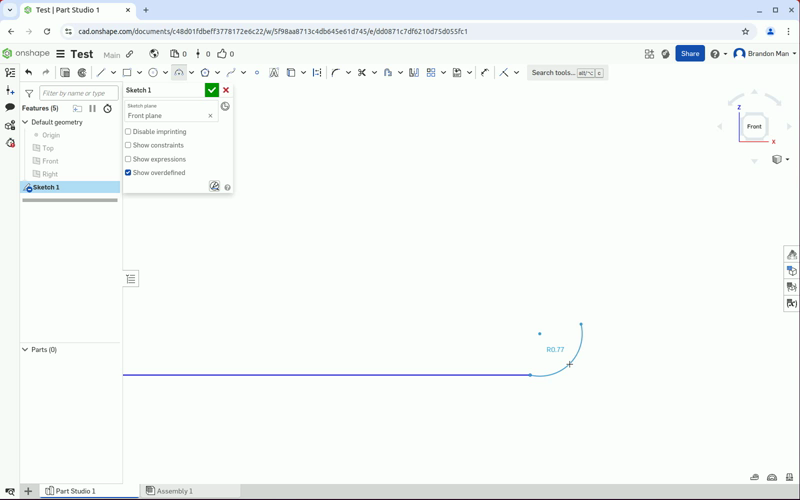
click(569, 363)
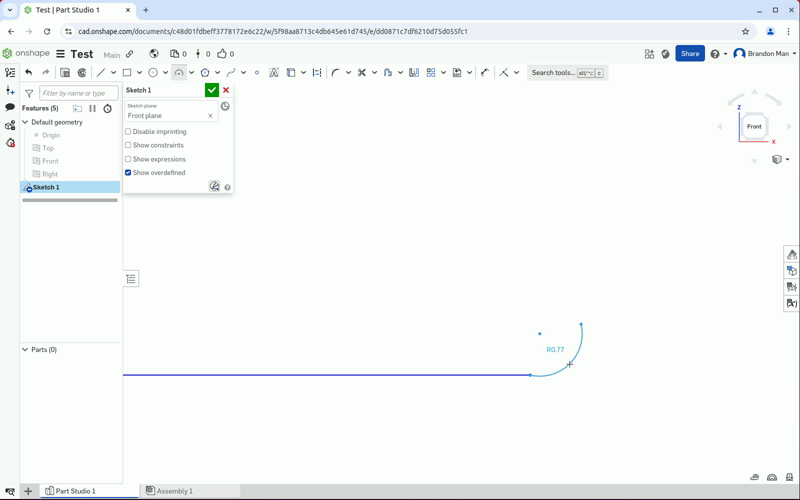
scroll(-6)
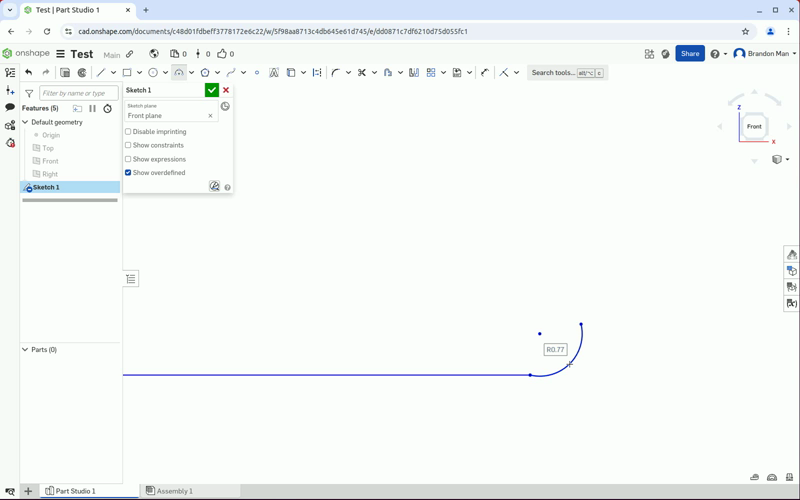
scroll(-6)
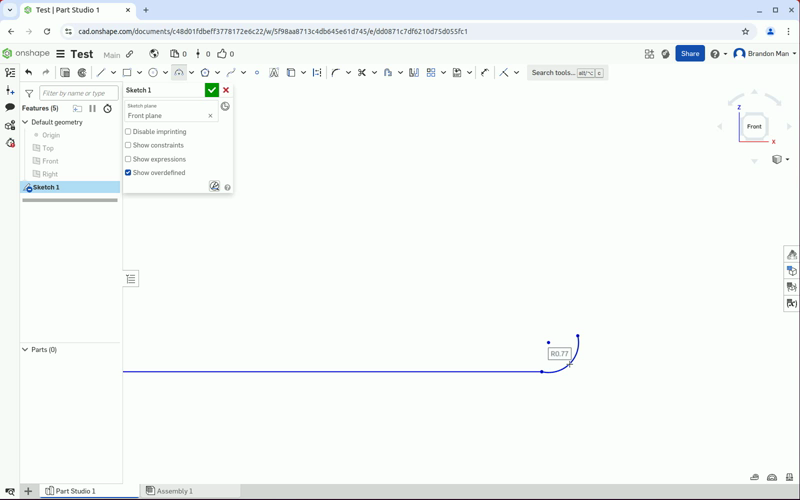
scroll(-6)
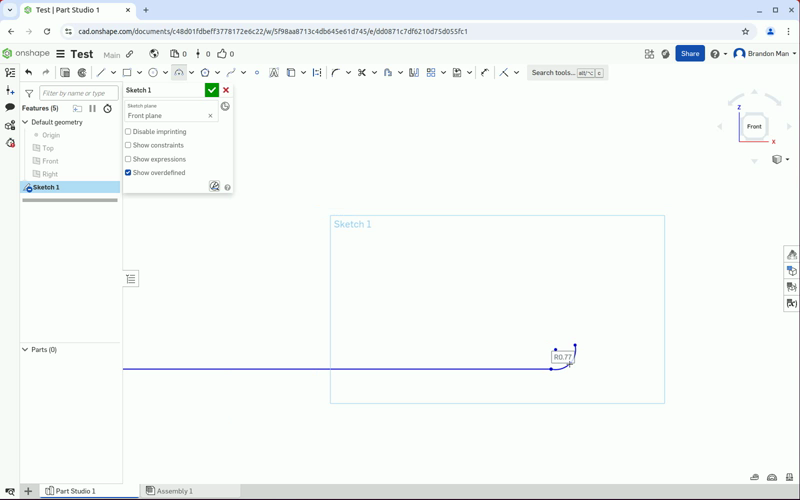
scroll(-6)
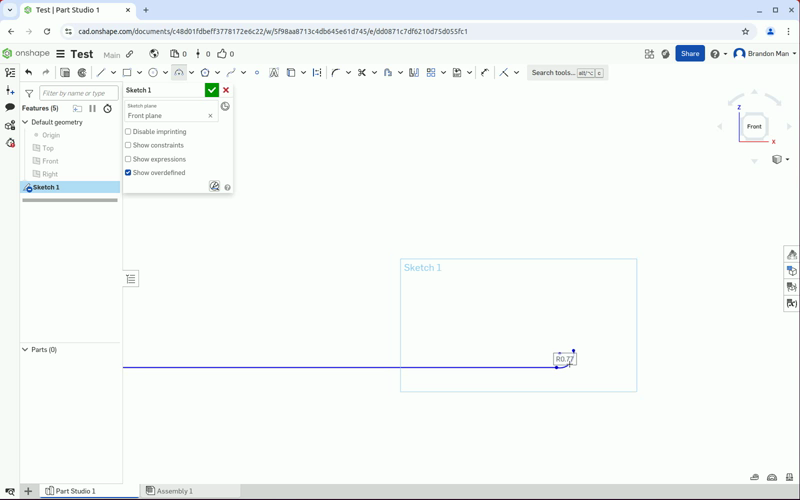
scroll(-6)
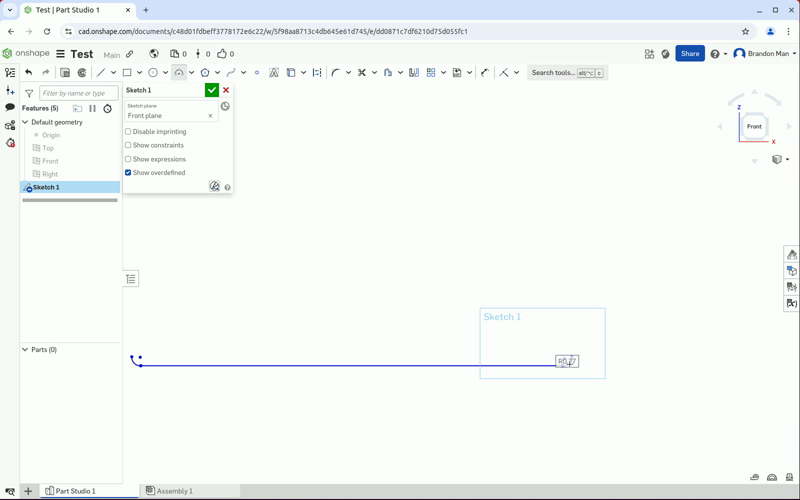
scroll(-6)
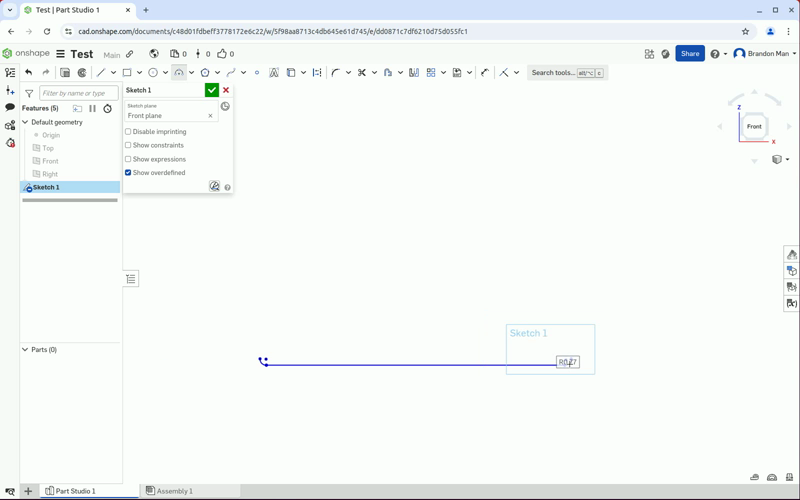
scroll(-6)
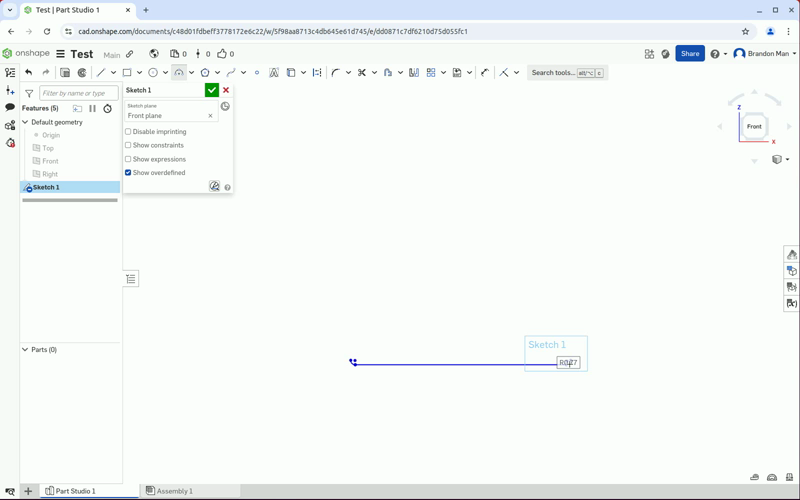
key_up(shift)
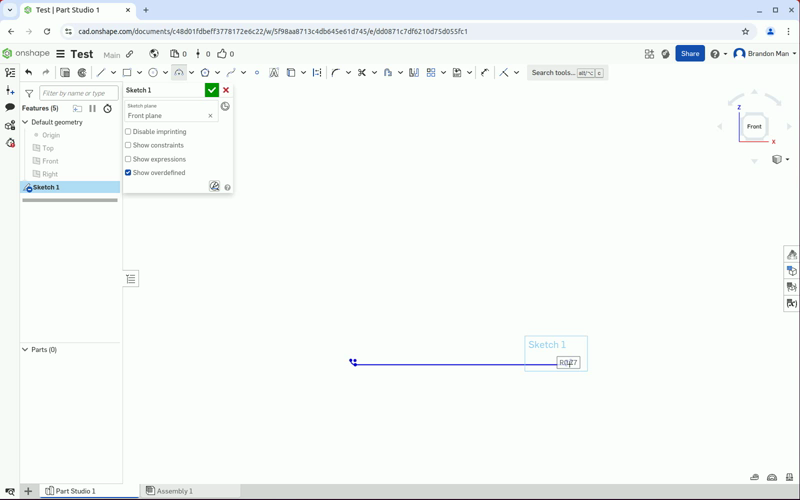
key(esc)
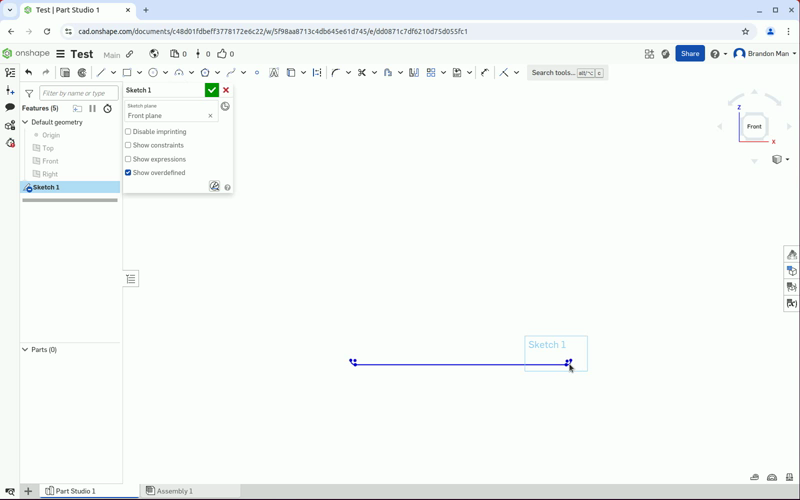
key(l)
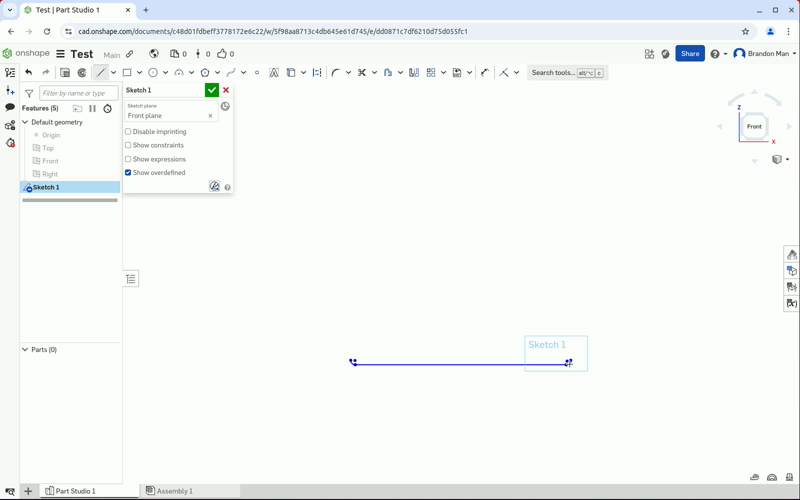
mouse_move(570, 360)
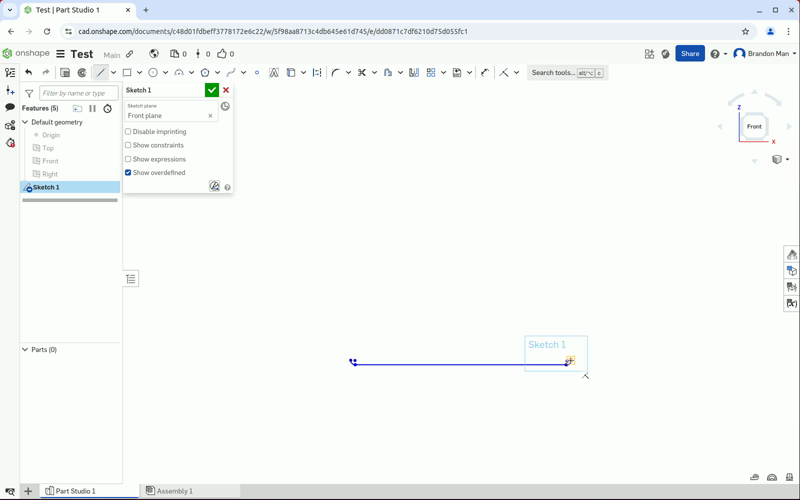
scroll(6)
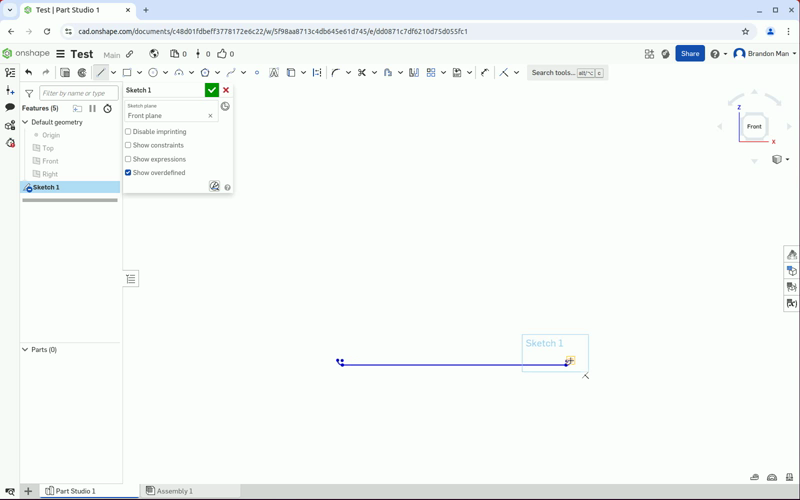
scroll(6)
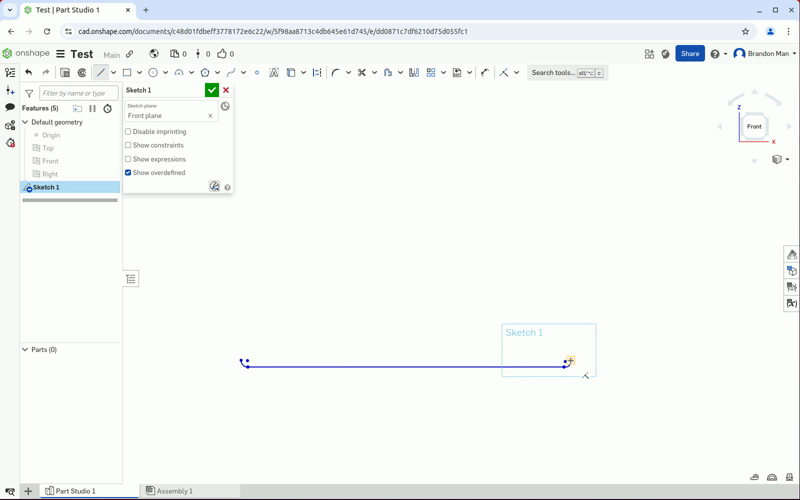
scroll(6)
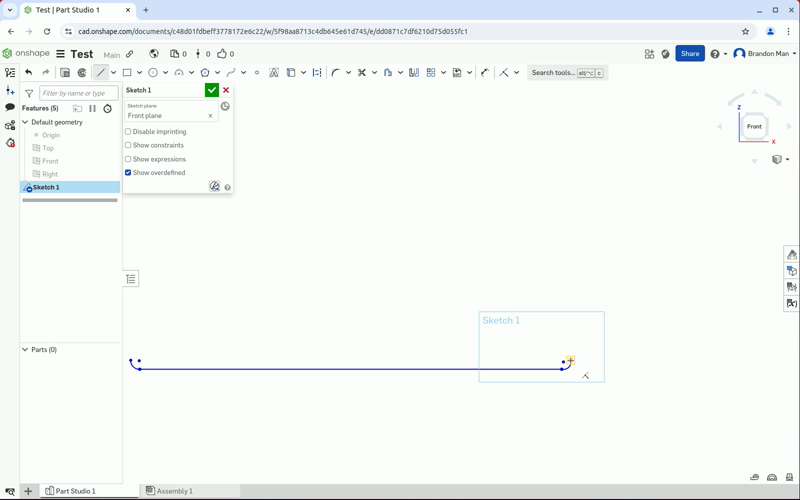
scroll(6)
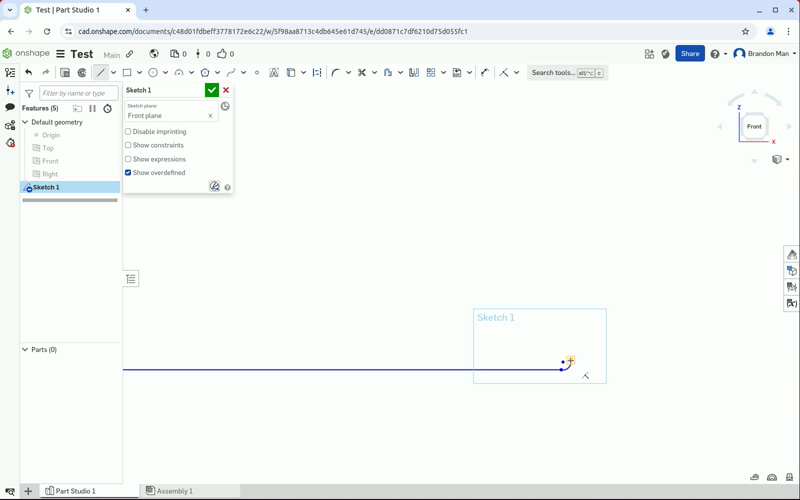
scroll(6)
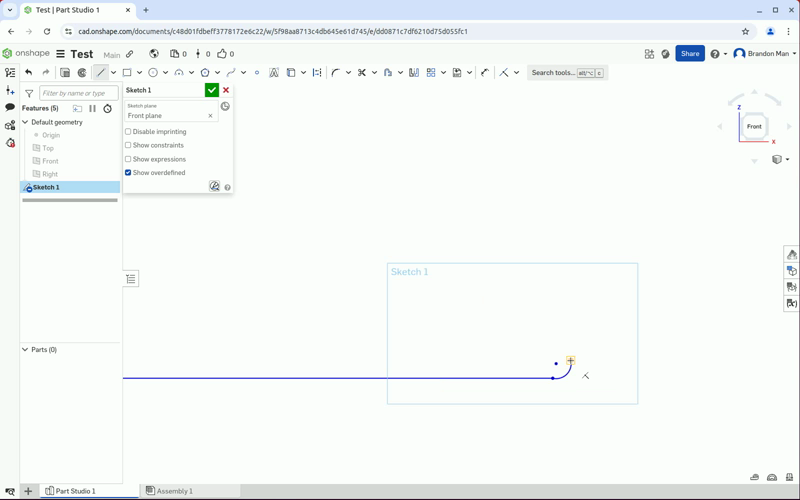
scroll(6)
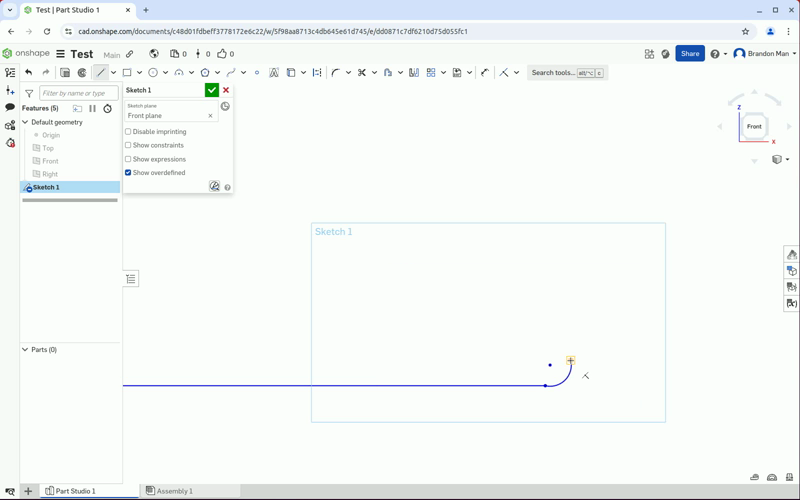
scroll(6)
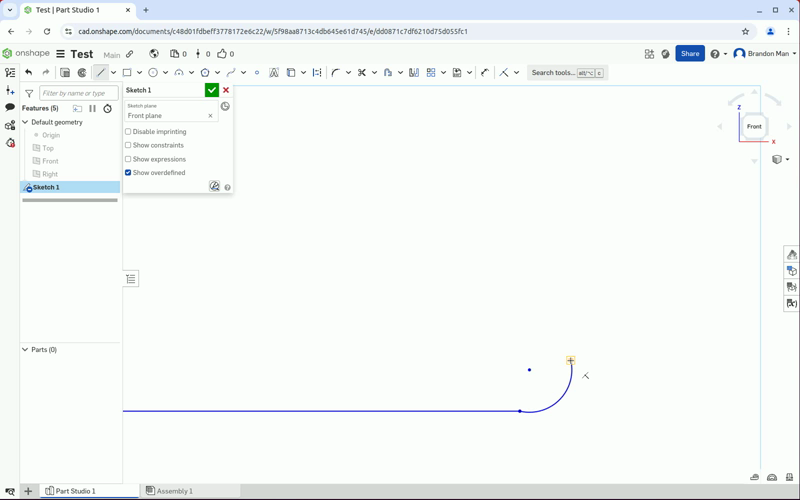
click(570, 360)
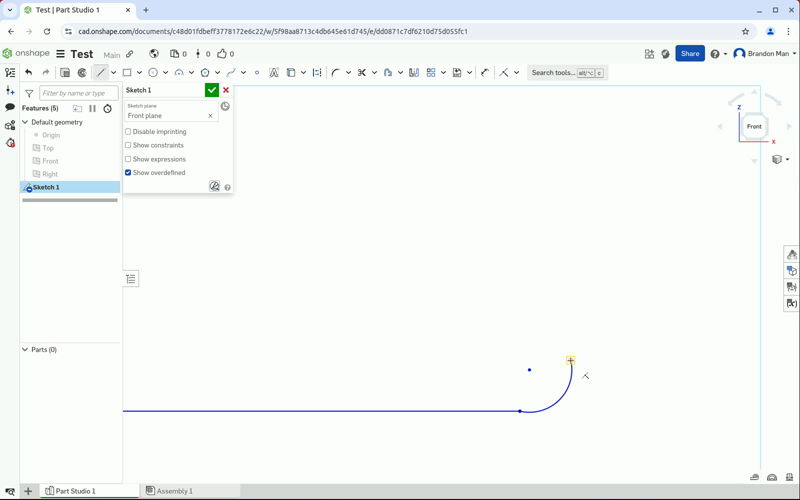
scroll(-6)
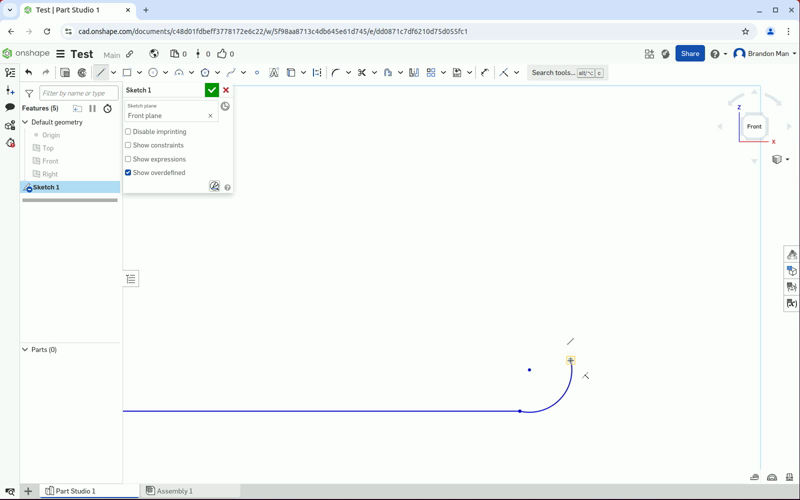
scroll(-6)
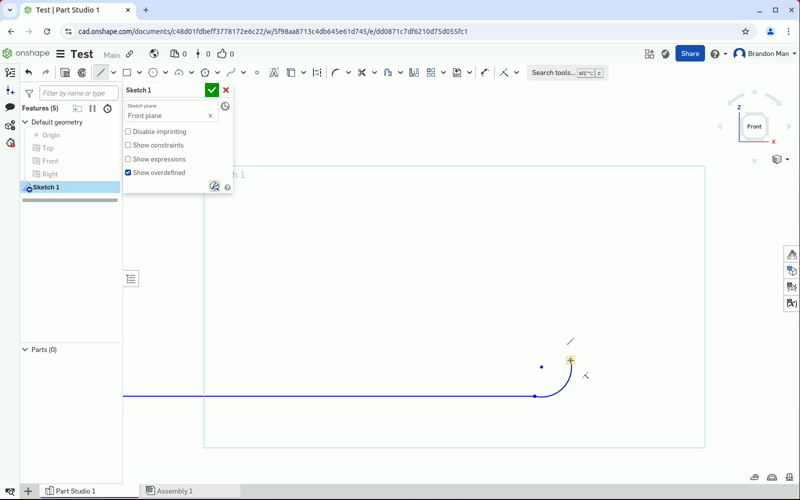
scroll(-6)
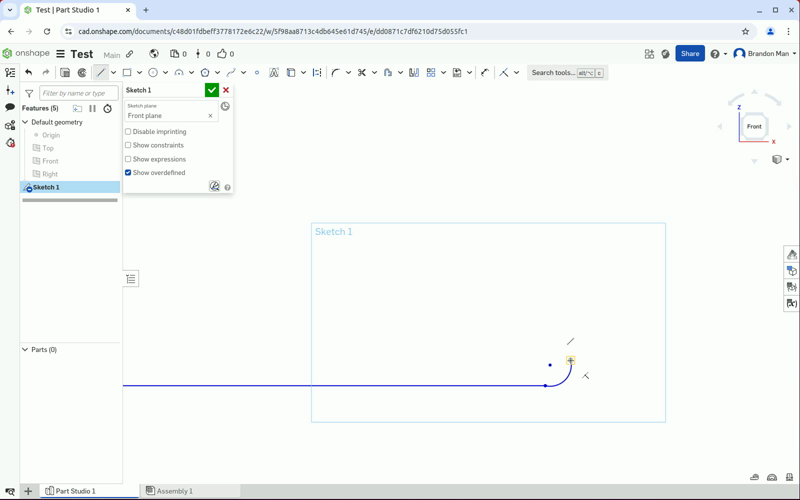
scroll(-6)
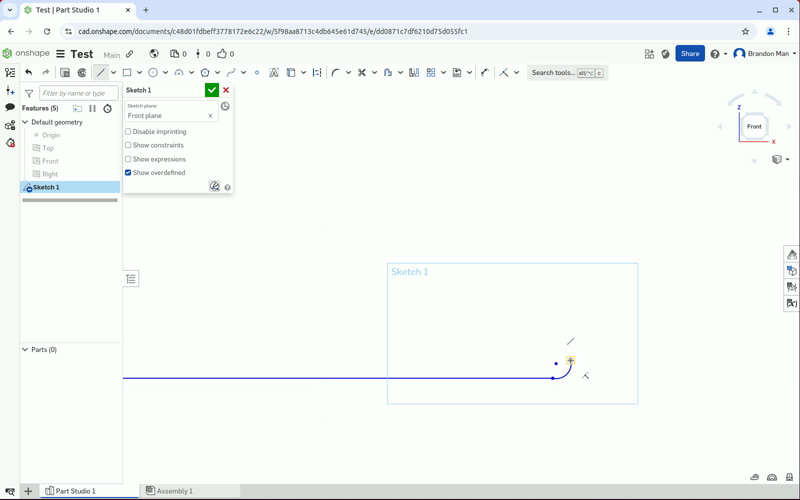
scroll(-6)
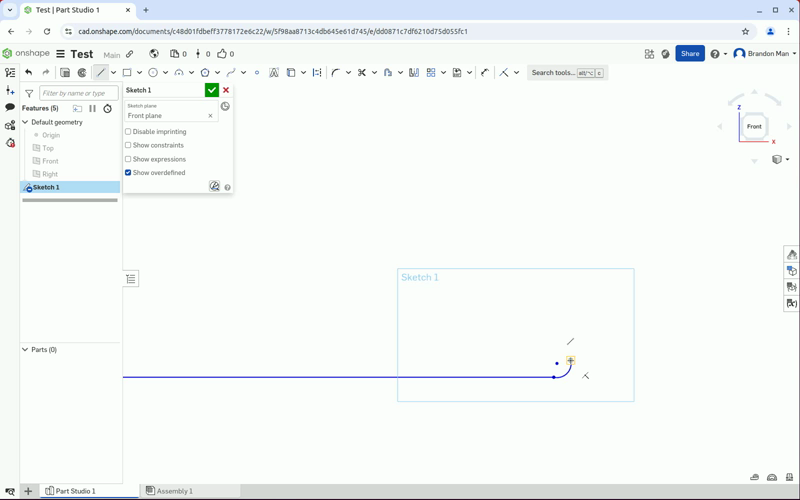
scroll(-6)
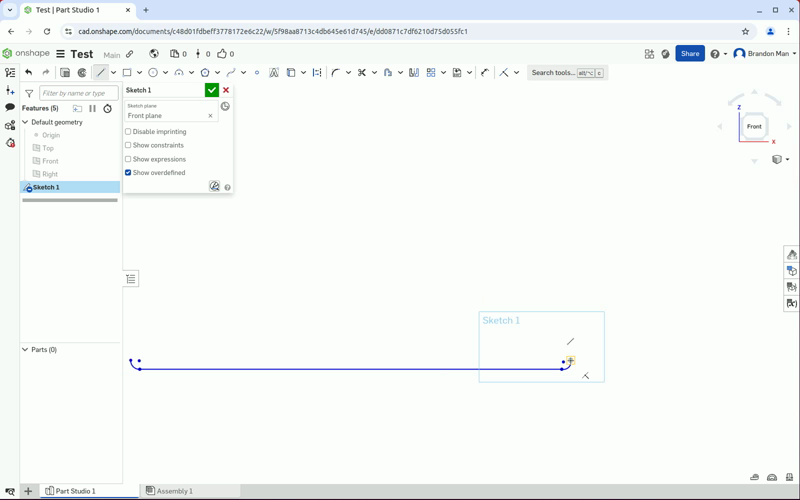
scroll(-6)
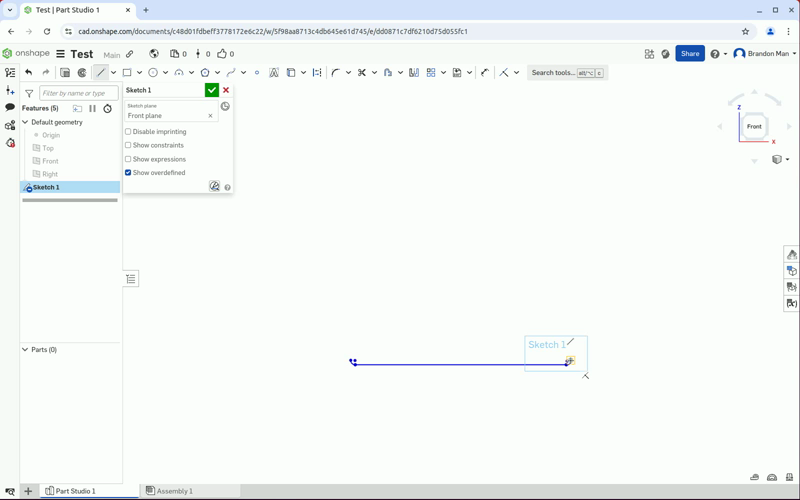
key_down(shift)
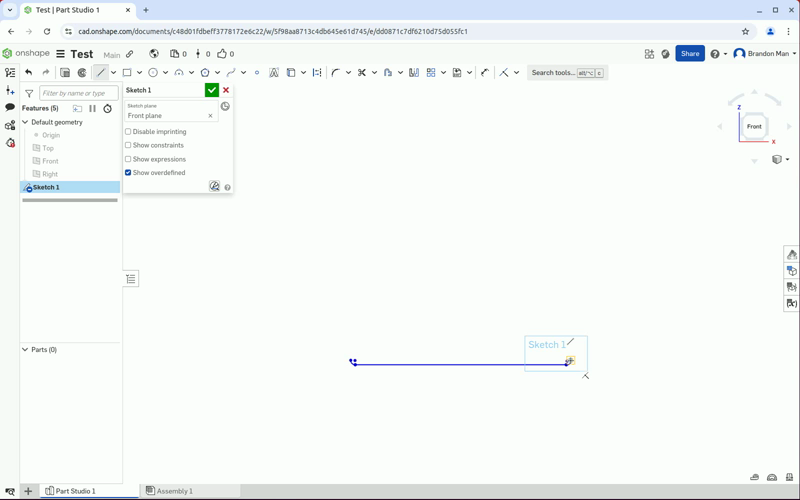
mouse_move(570, 249)
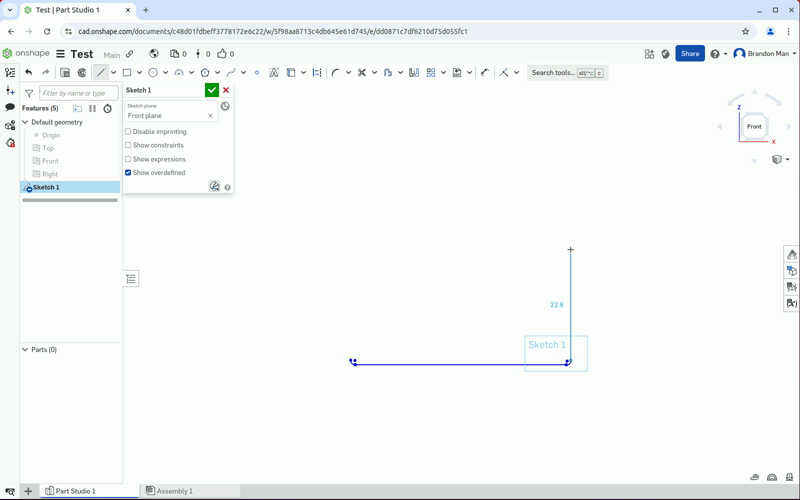
click(570, 249)
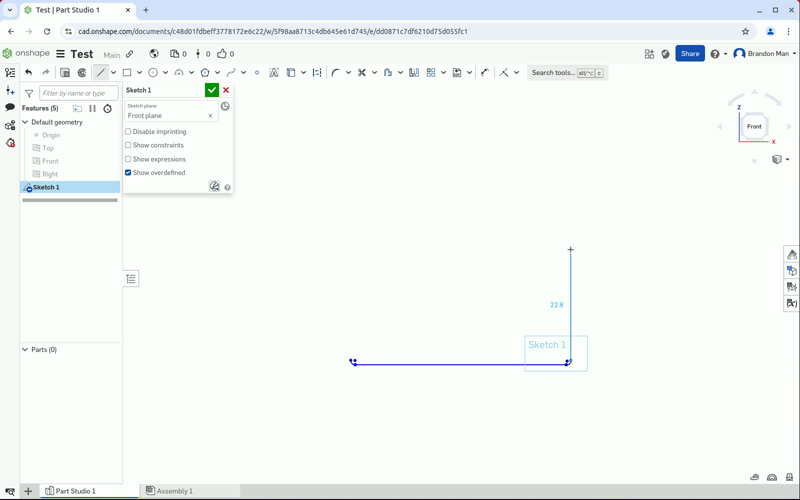
key_up(shift)
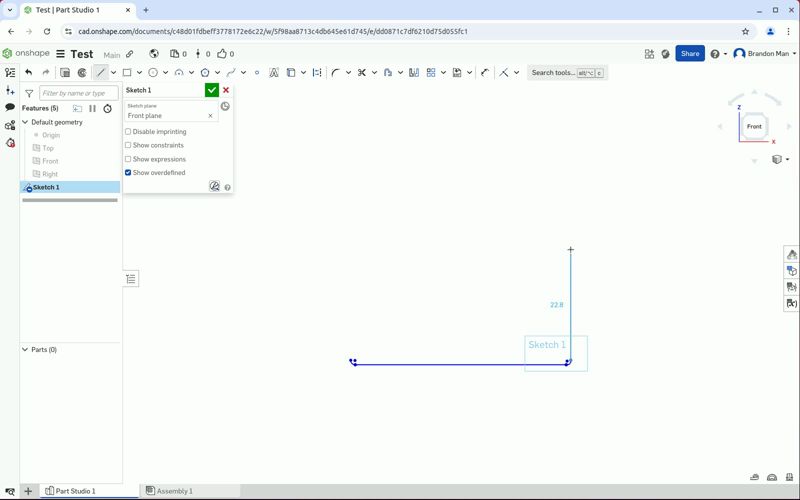
key(esc)
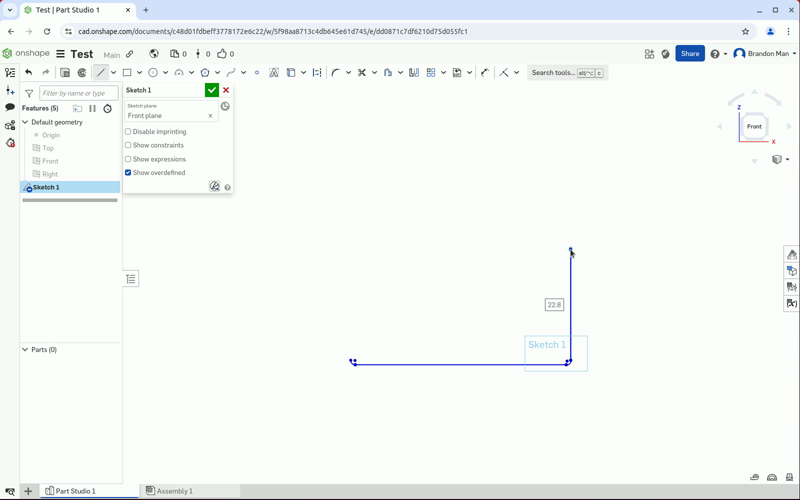
key(a)
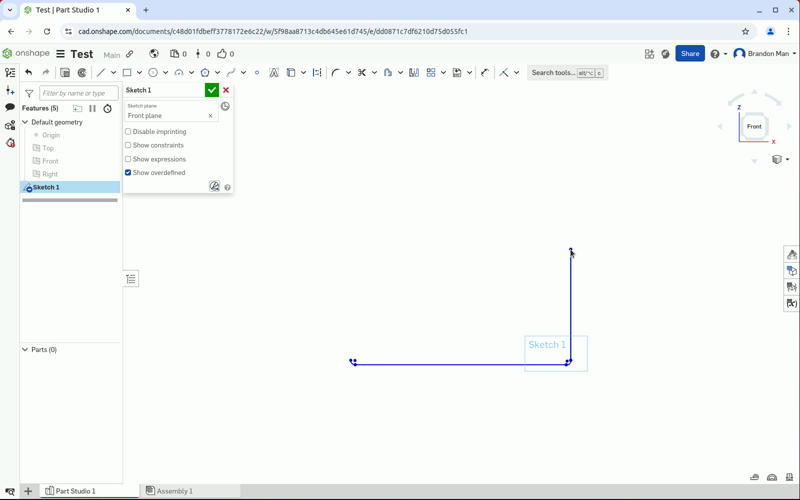
mouse_move(570, 249)
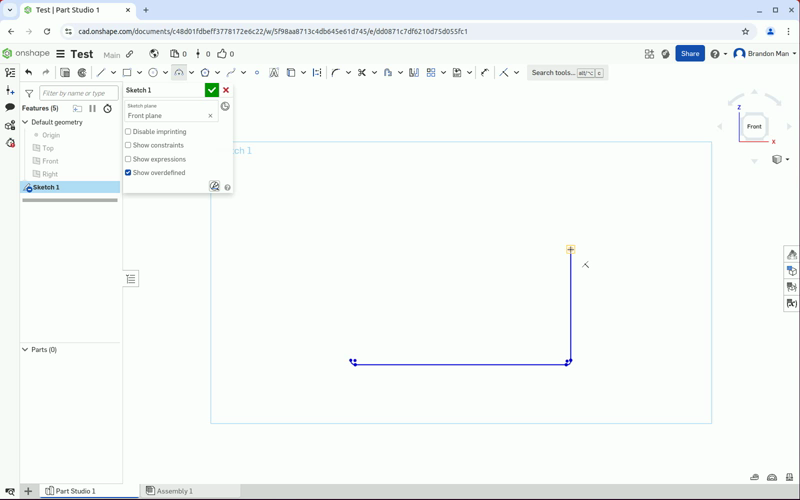
click(570, 249)
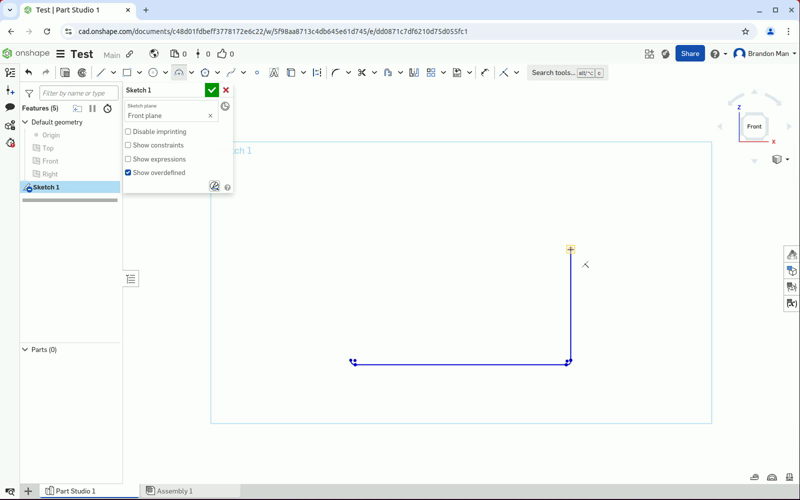
key_down(shift)
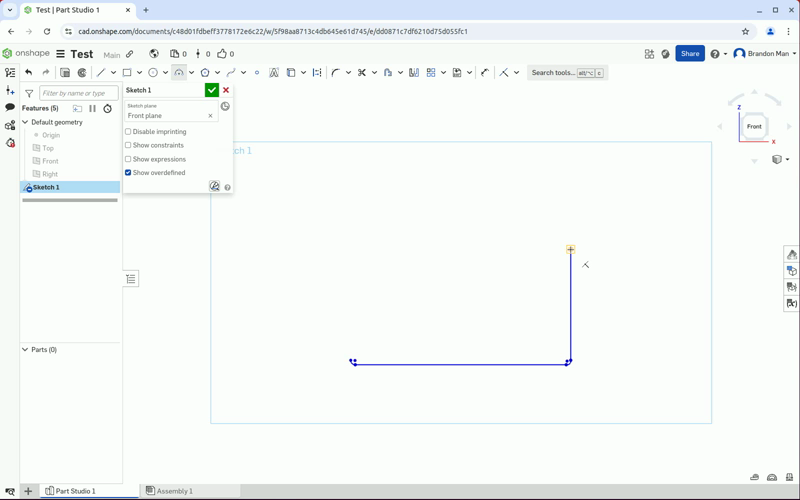
mouse_move(566, 244)
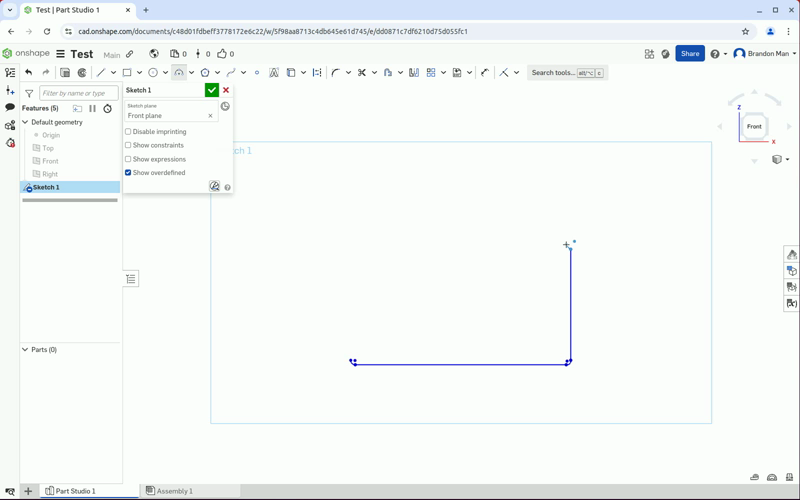
scroll(6)
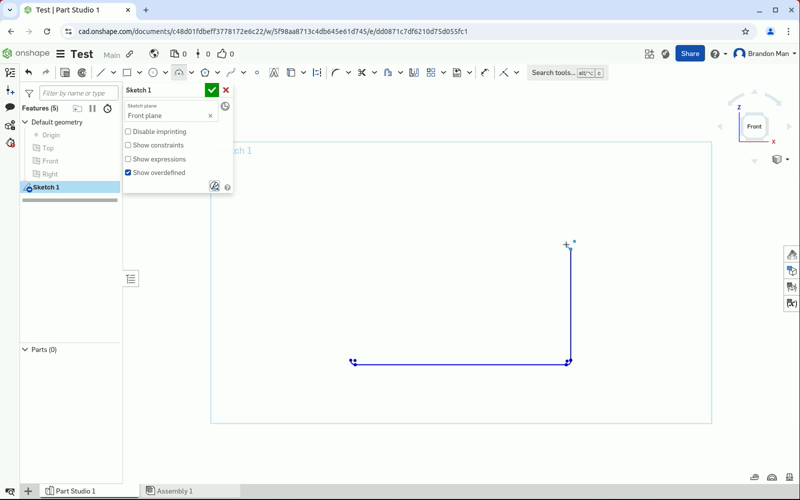
scroll(6)
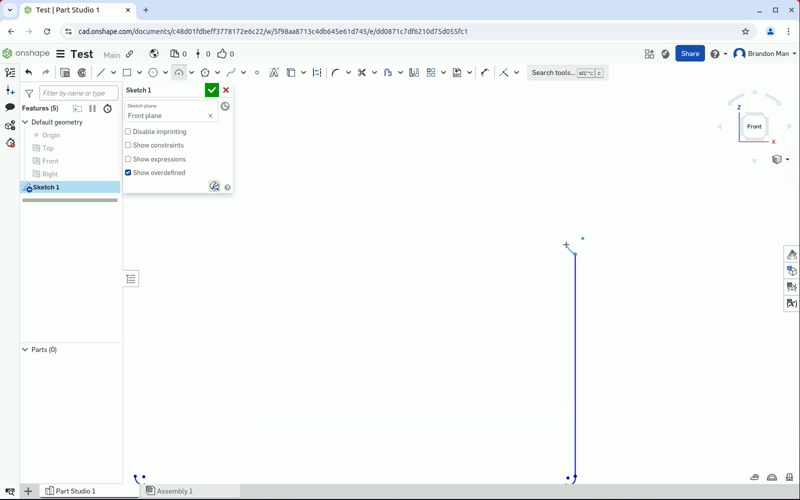
scroll(6)
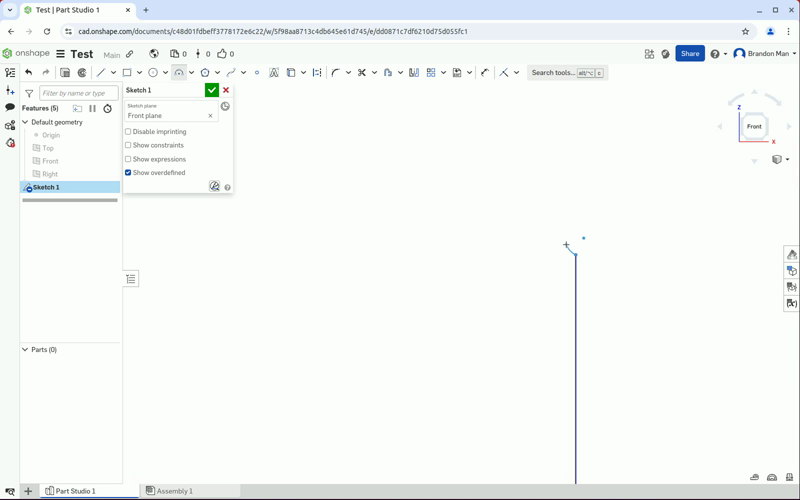
scroll(6)
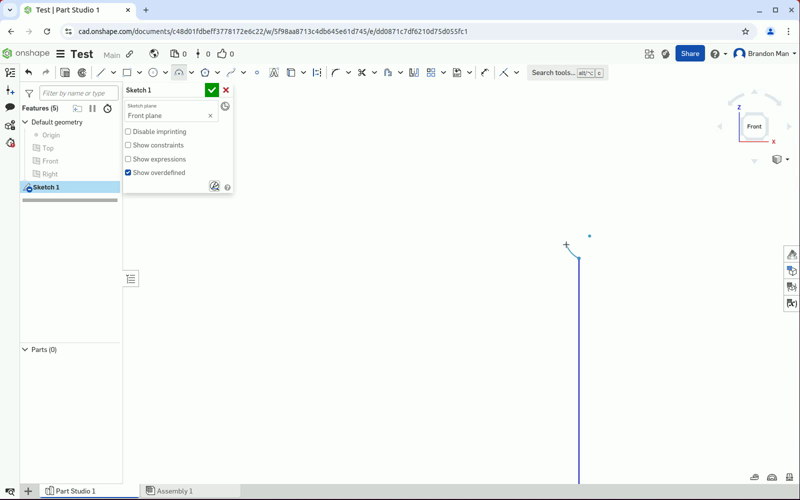
scroll(6)
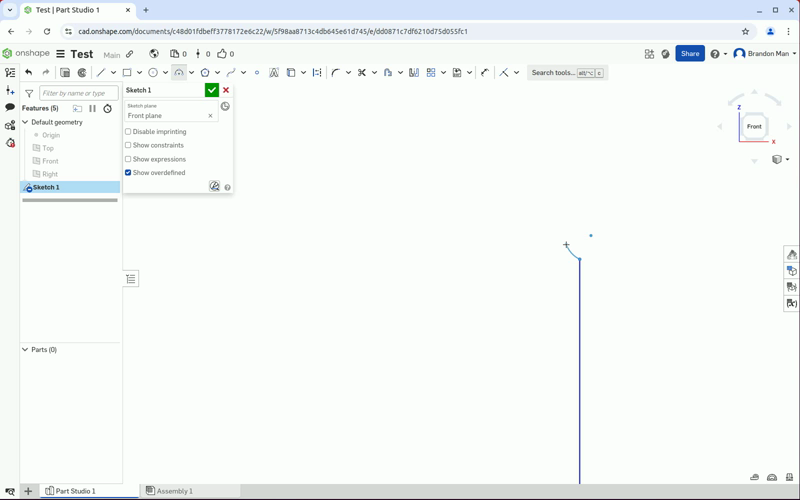
scroll(6)
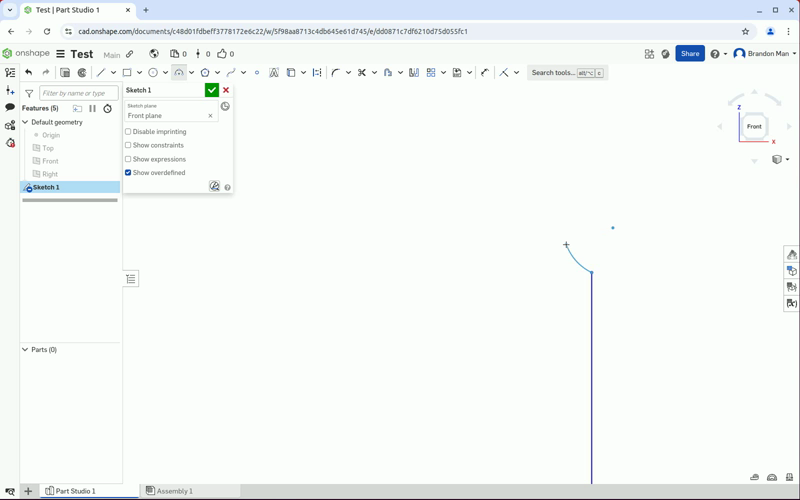
scroll(6)
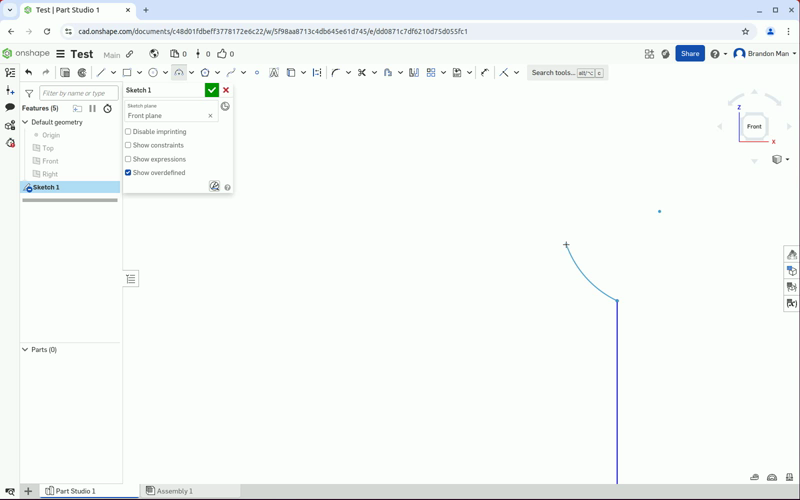
click(566, 244)
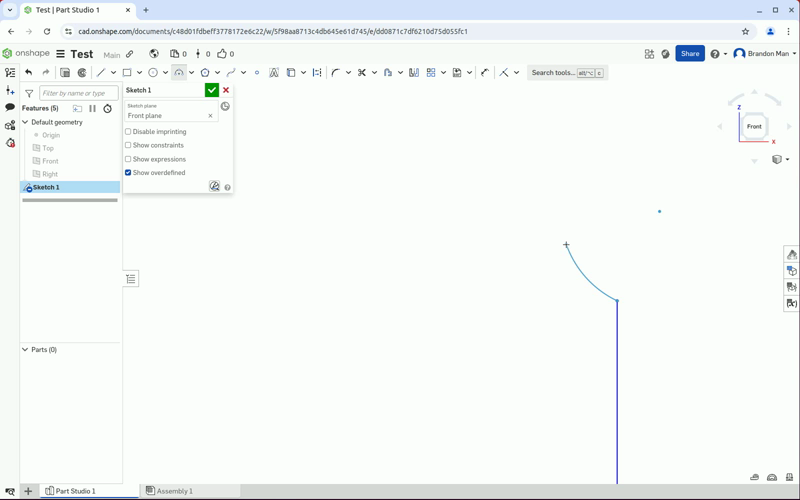
scroll(-6)
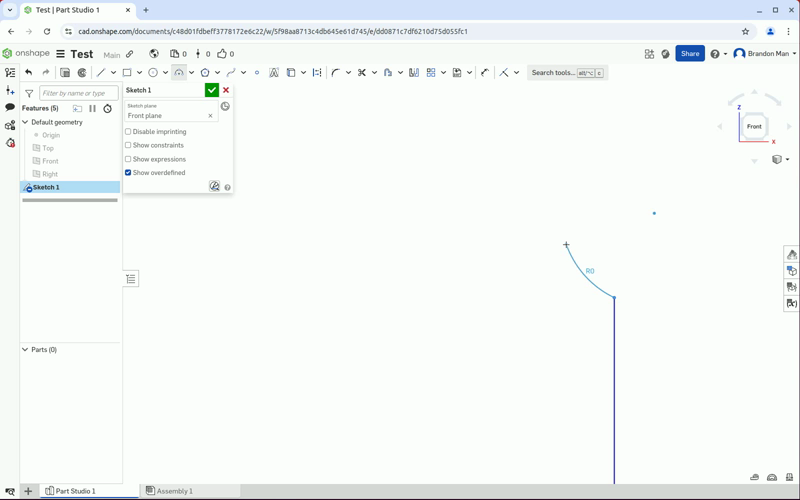
scroll(-6)
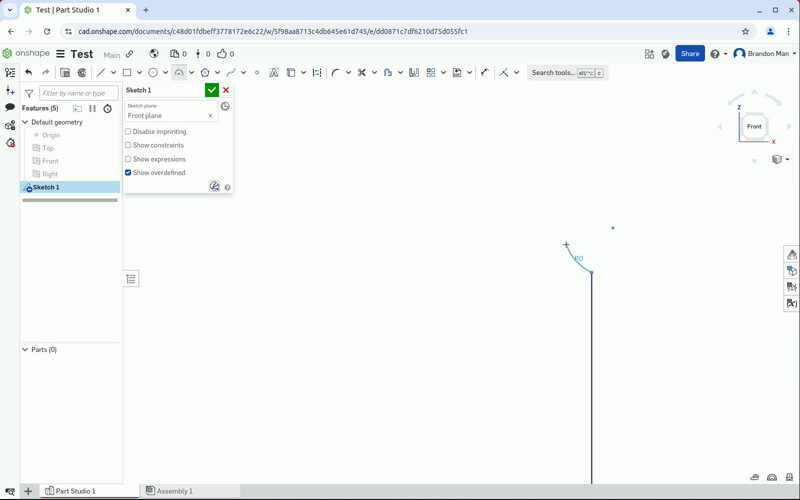
scroll(-6)
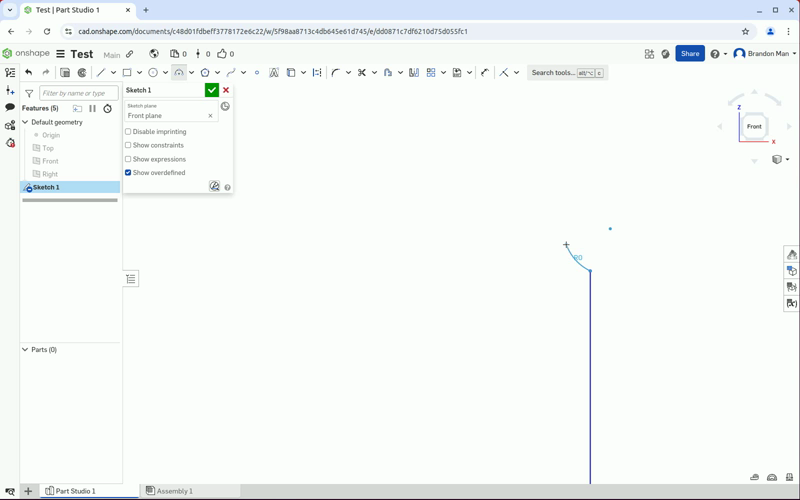
scroll(-6)
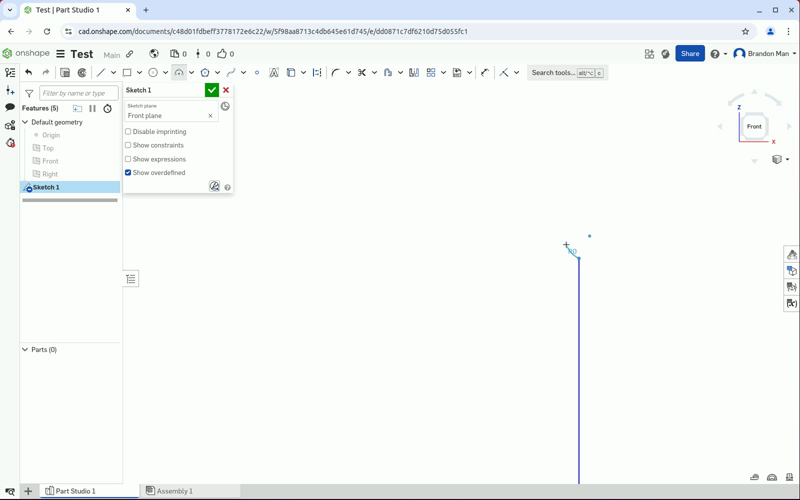
scroll(-6)
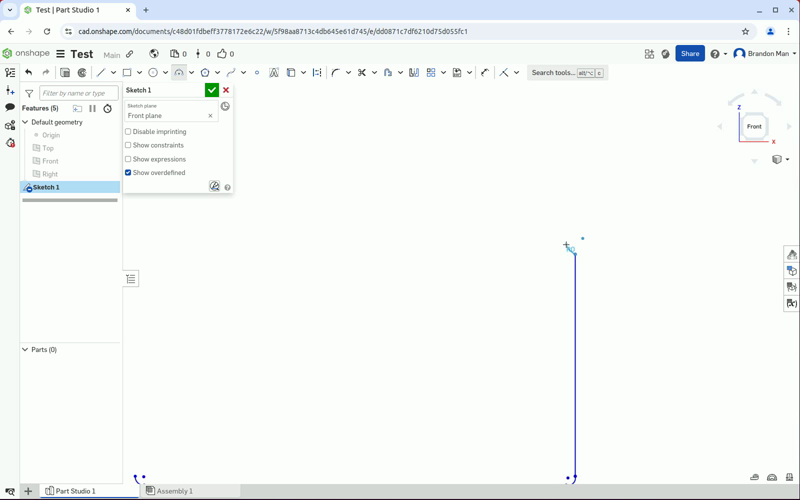
scroll(-6)
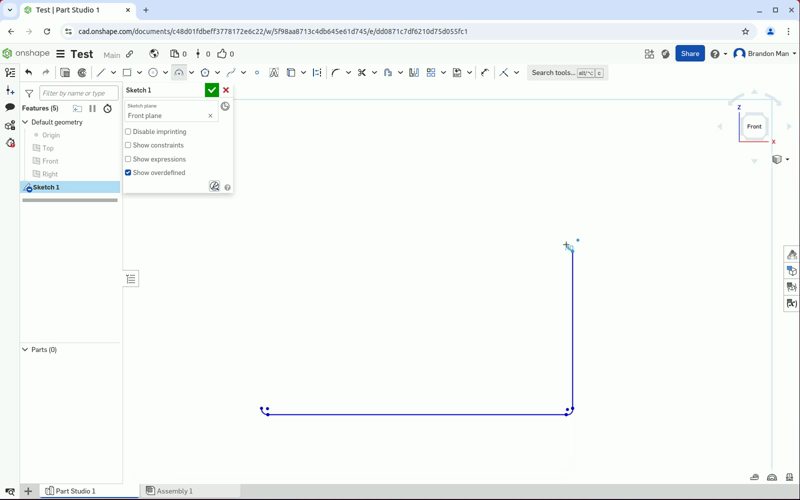
scroll(-6)
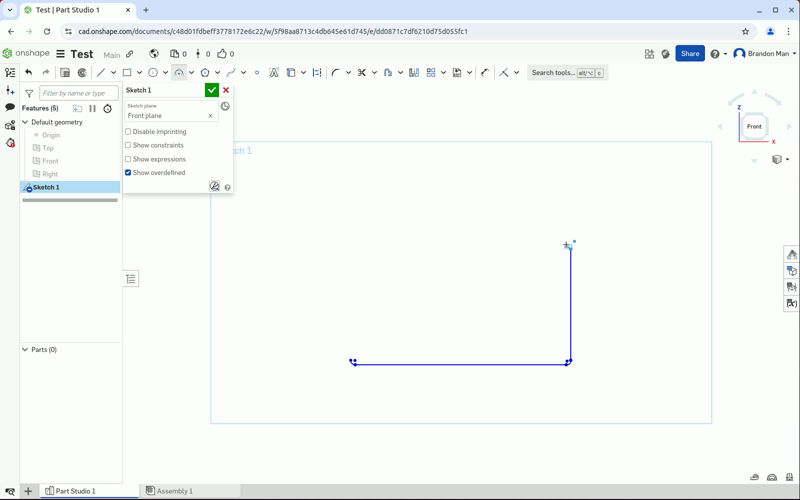
mouse_move(569, 245)
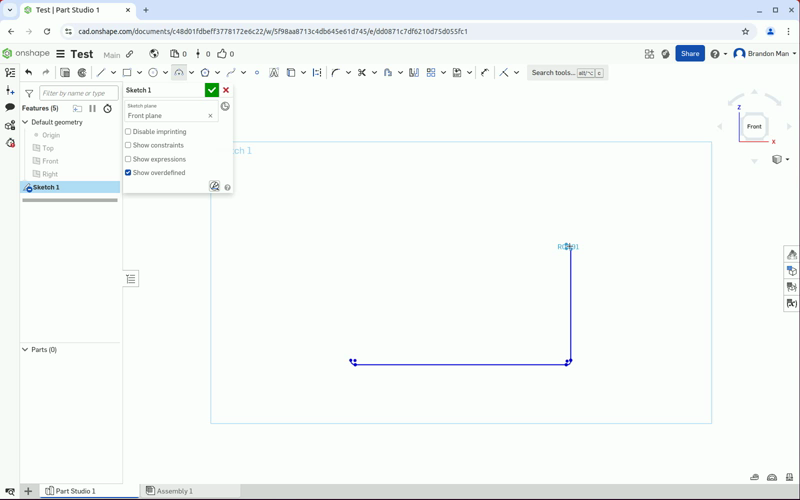
scroll(6)
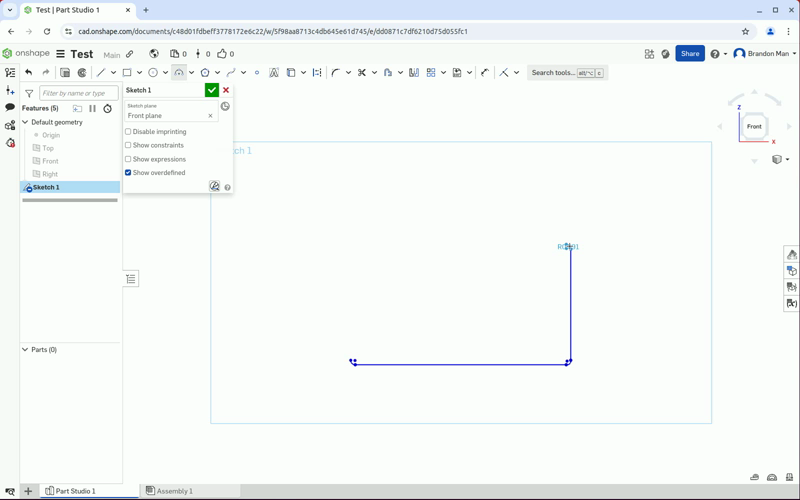
scroll(6)
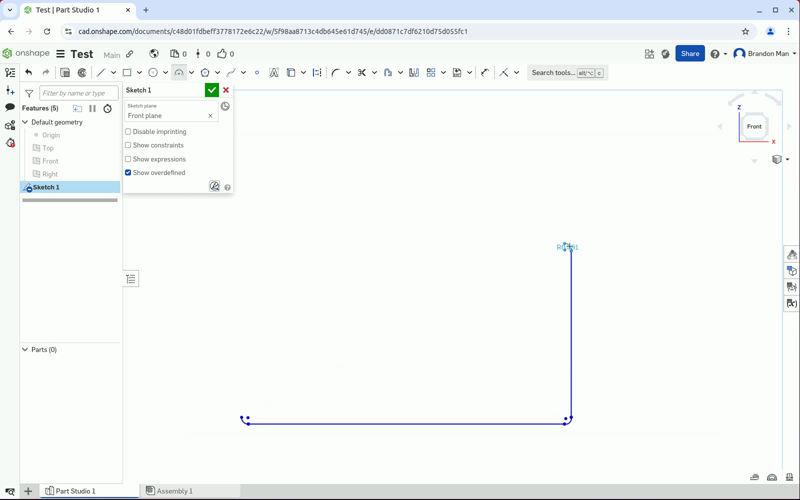
scroll(6)
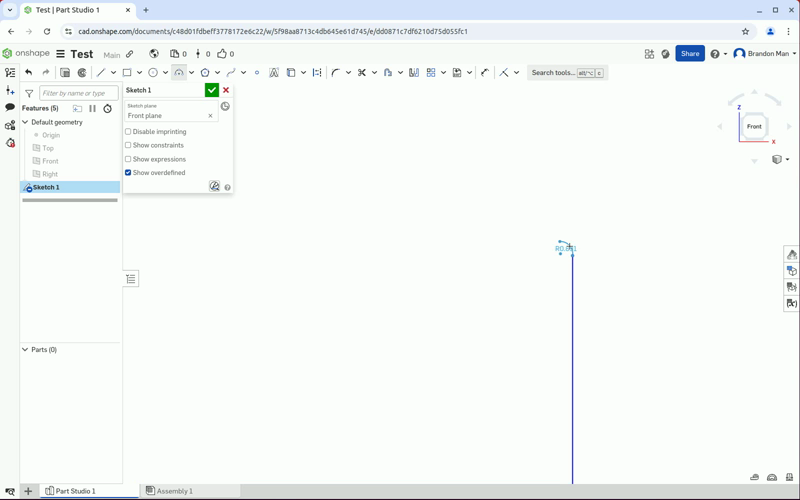
scroll(6)
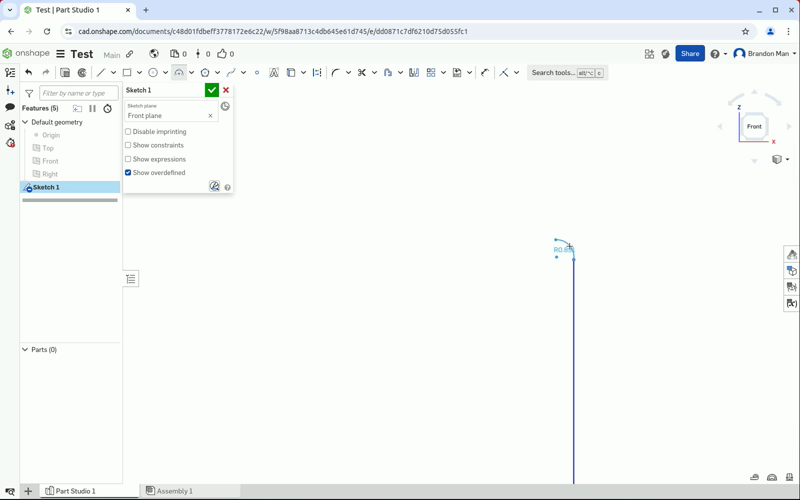
scroll(6)
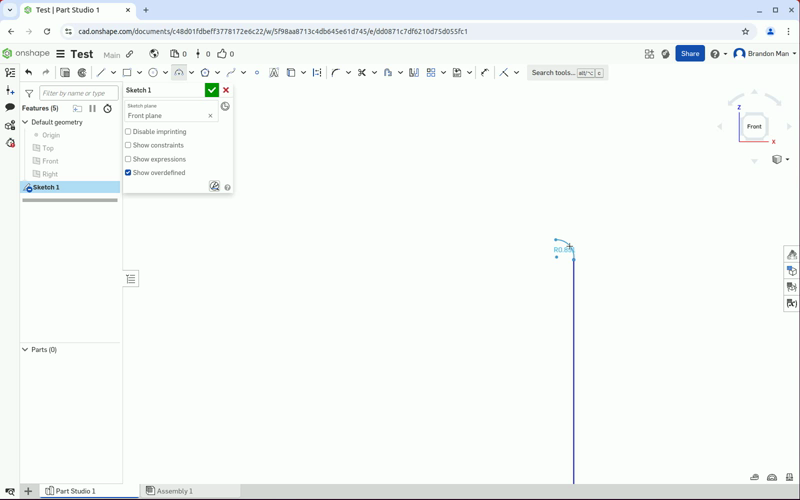
scroll(6)
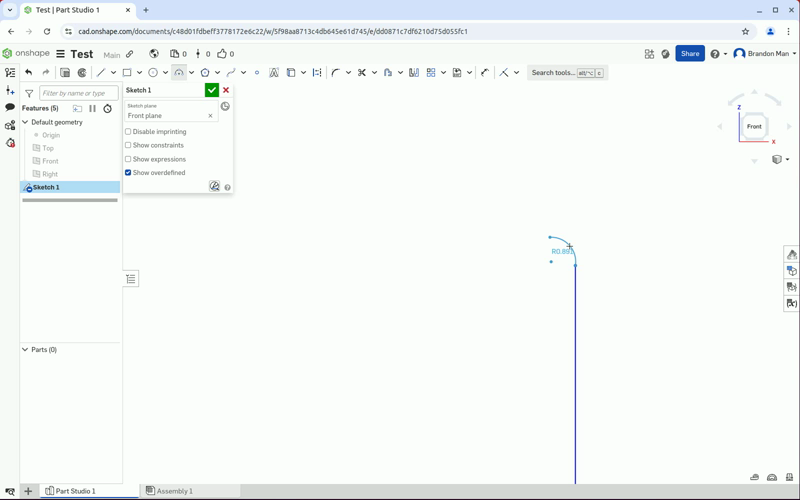
scroll(6)
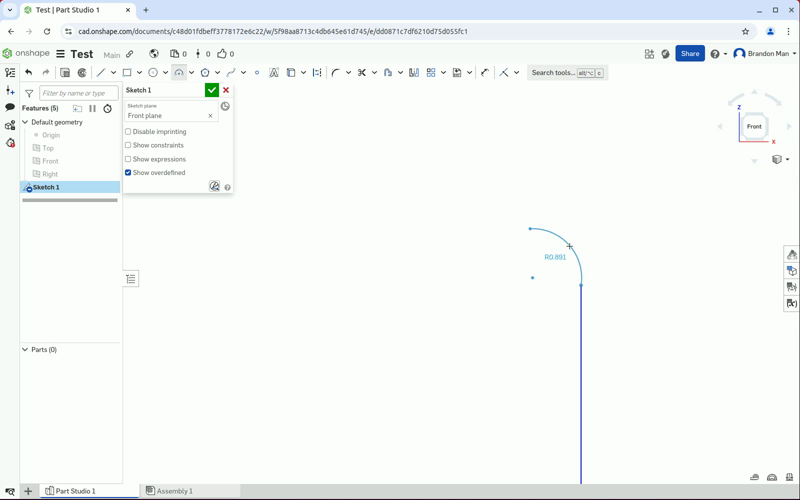
click(569, 245)
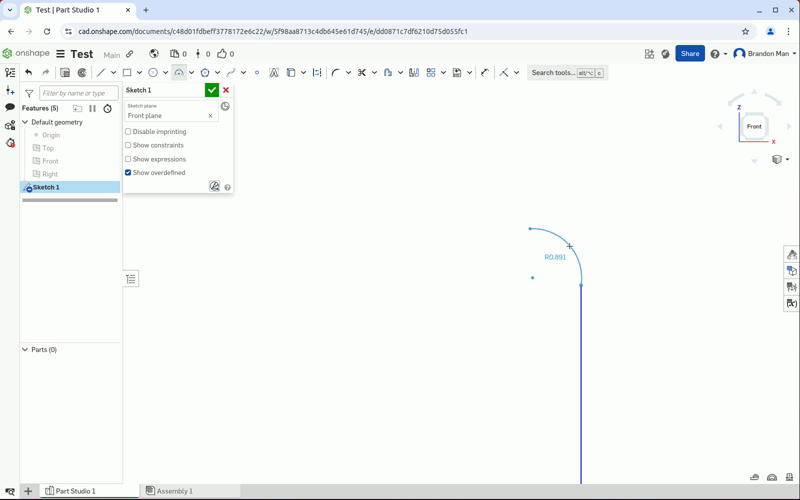
scroll(-6)
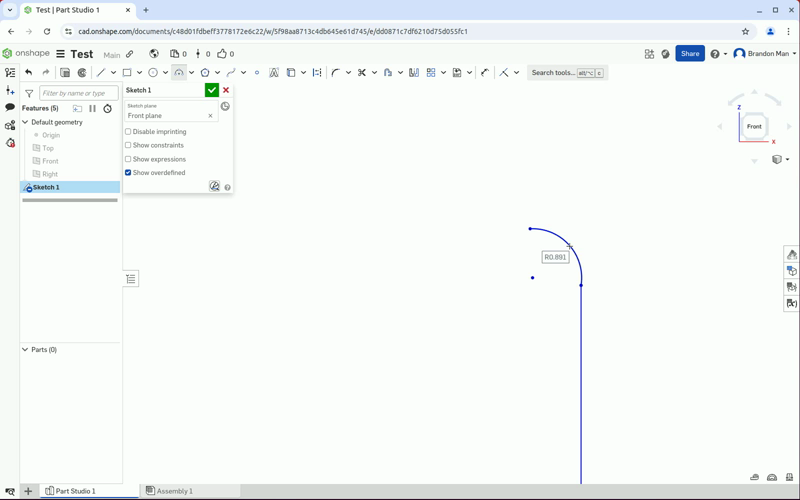
scroll(-6)
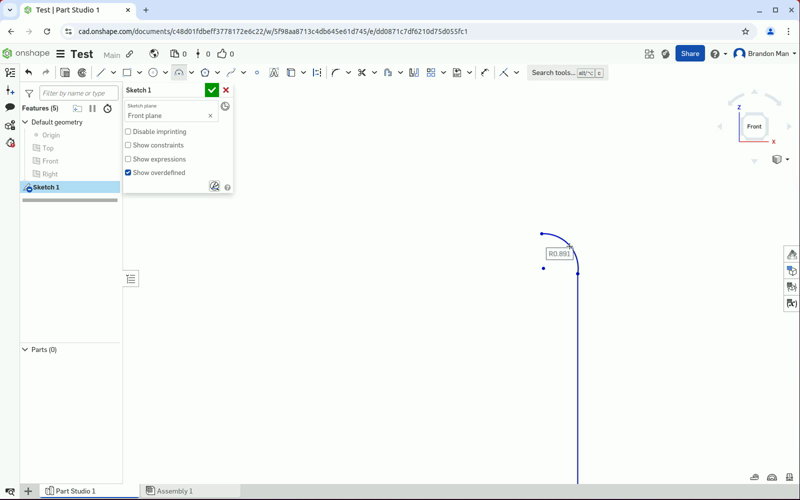
scroll(-6)
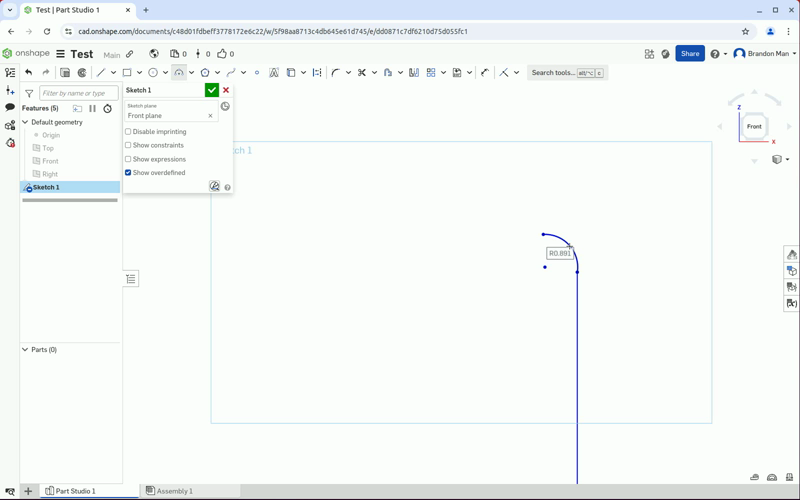
scroll(-6)
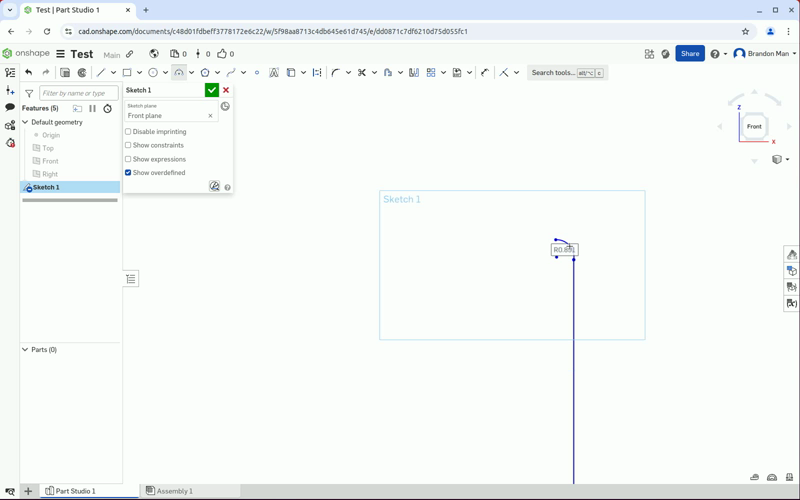
scroll(-6)
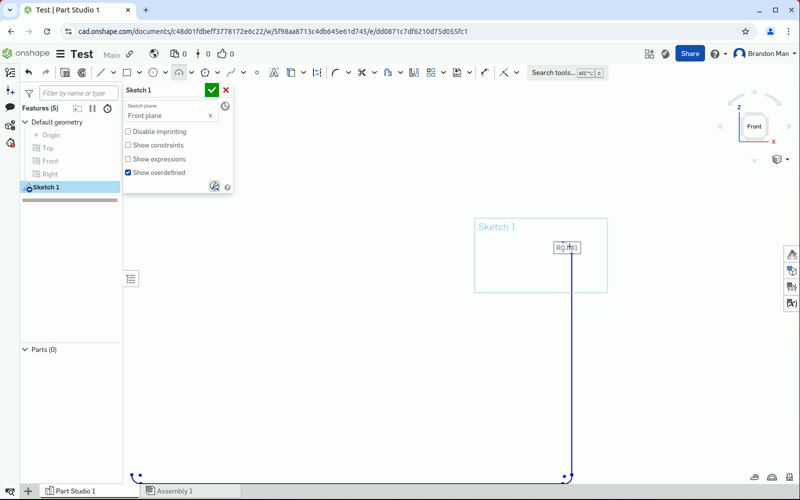
scroll(-6)
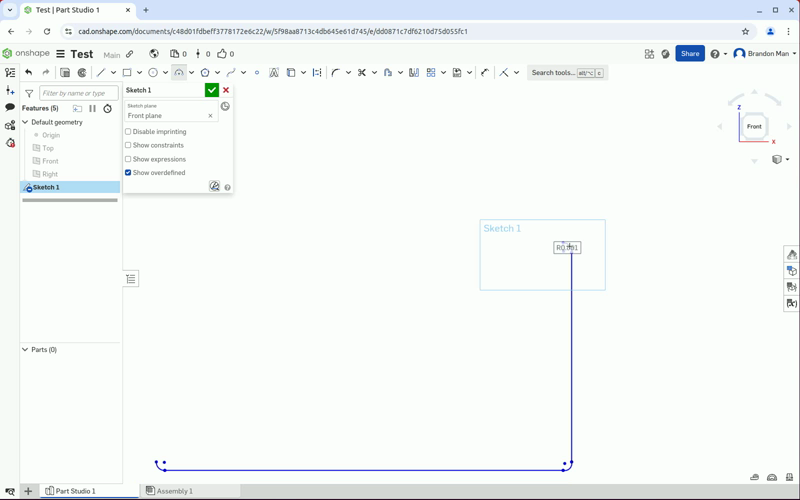
scroll(-6)
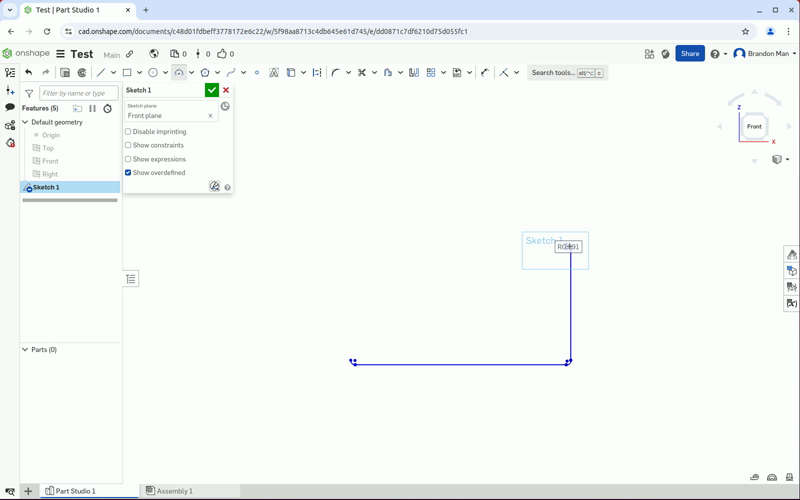
key_up(shift)
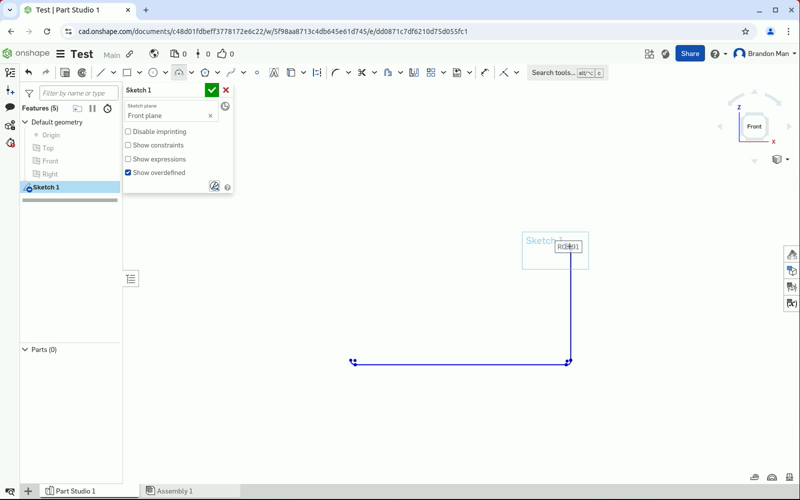
key(esc)
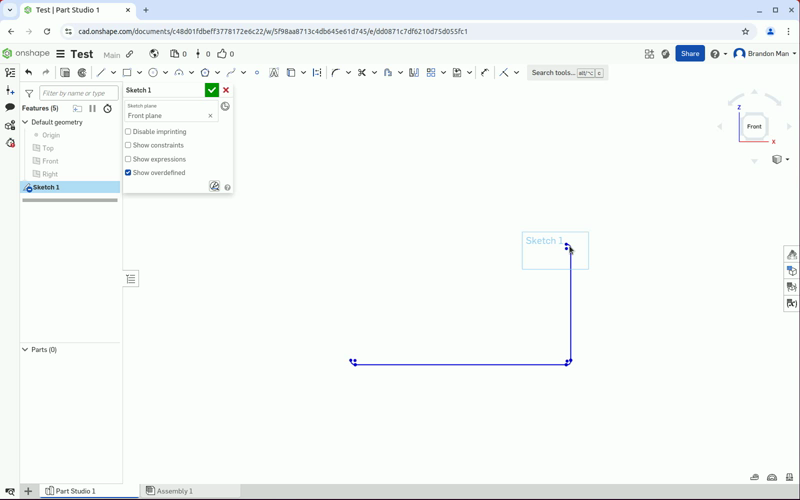
key(l)
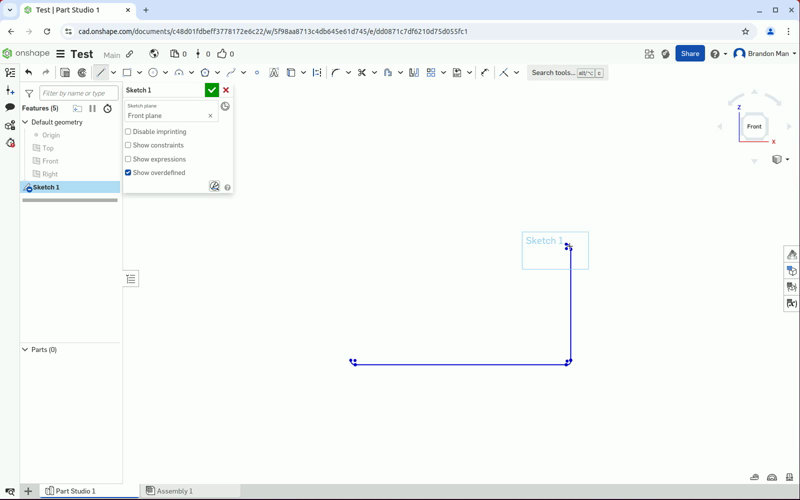
mouse_move(566, 244)
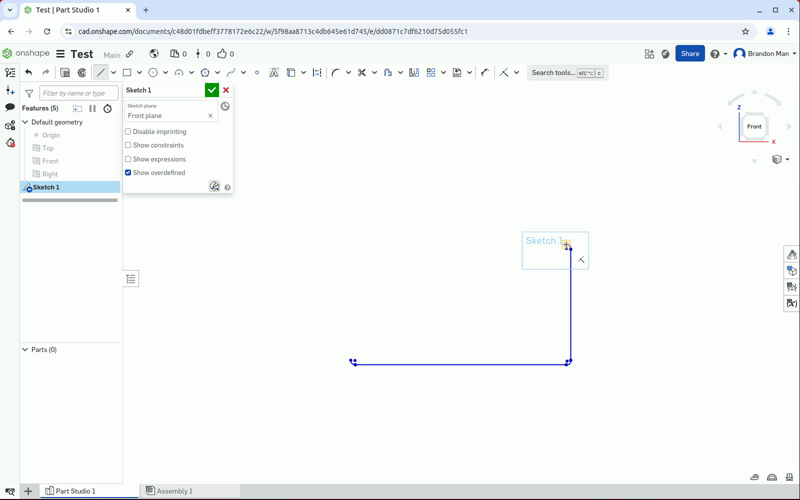
scroll(6)
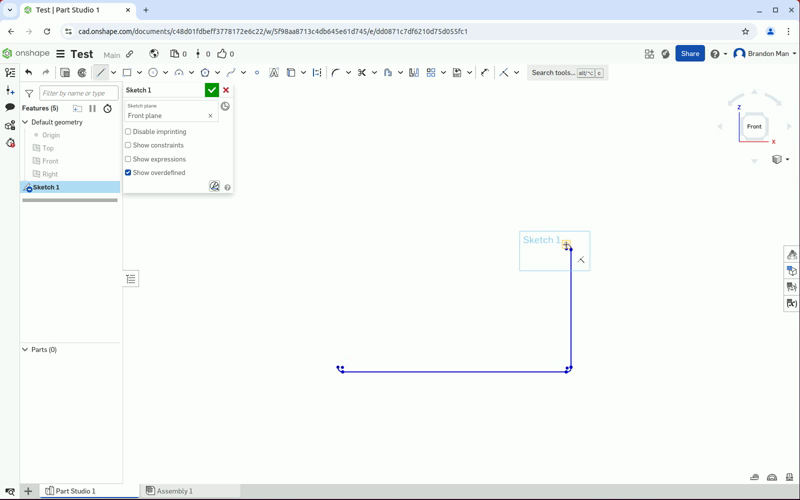
scroll(6)
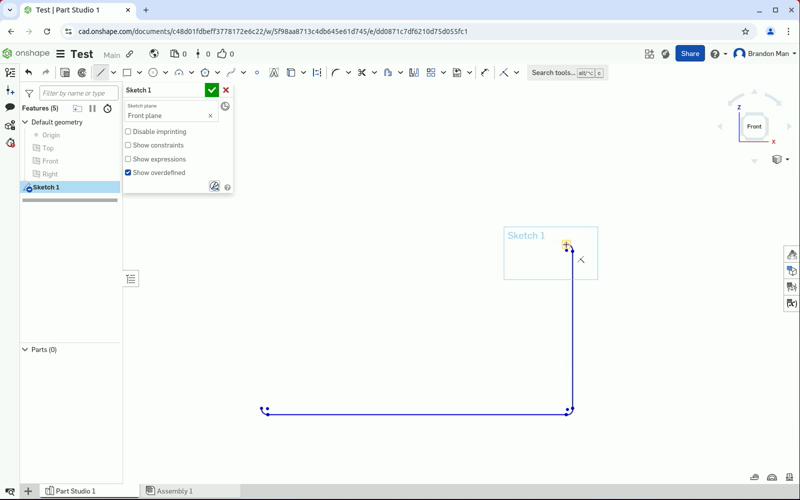
scroll(6)
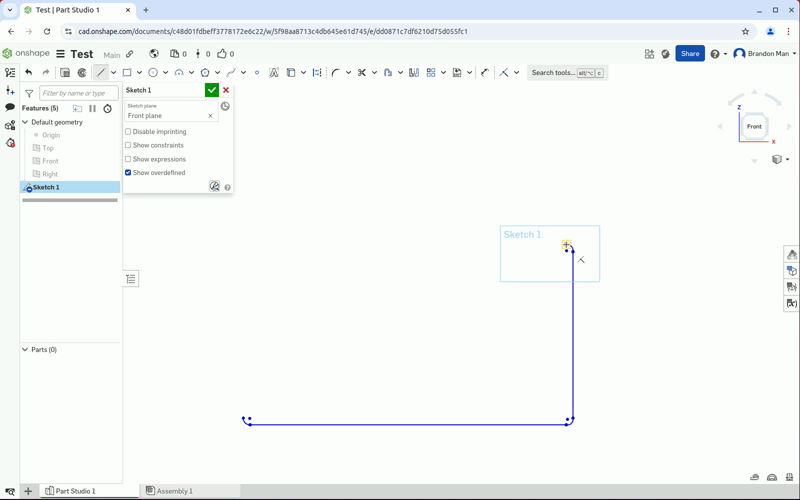
scroll(6)
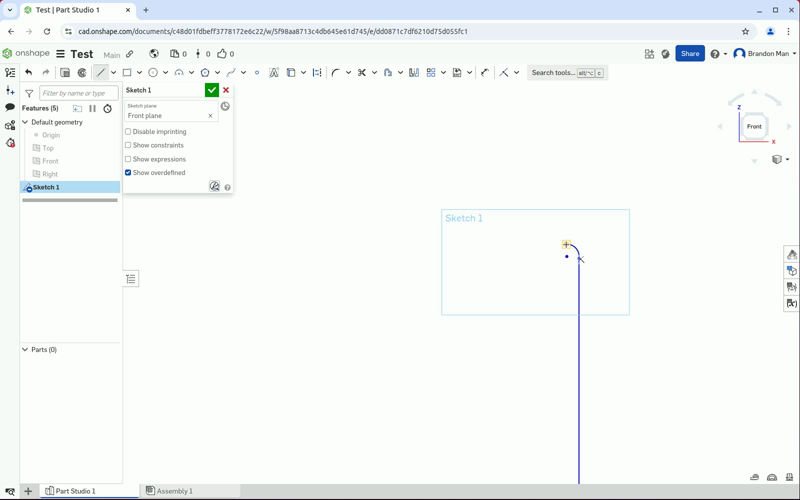
scroll(6)
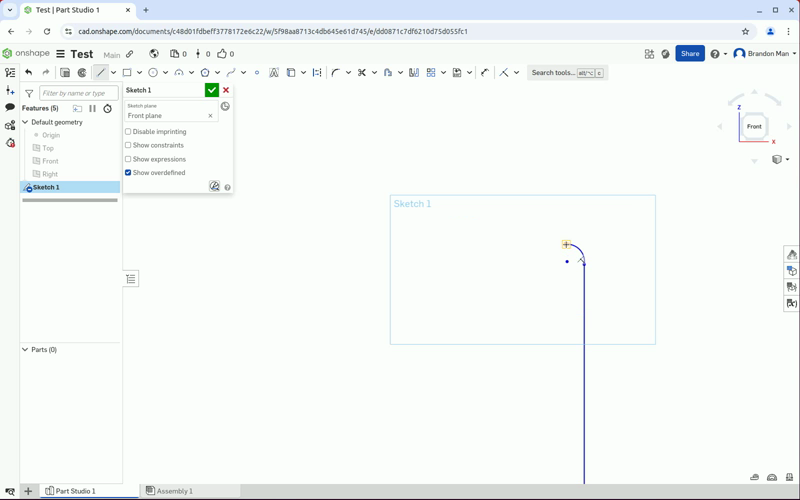
scroll(6)
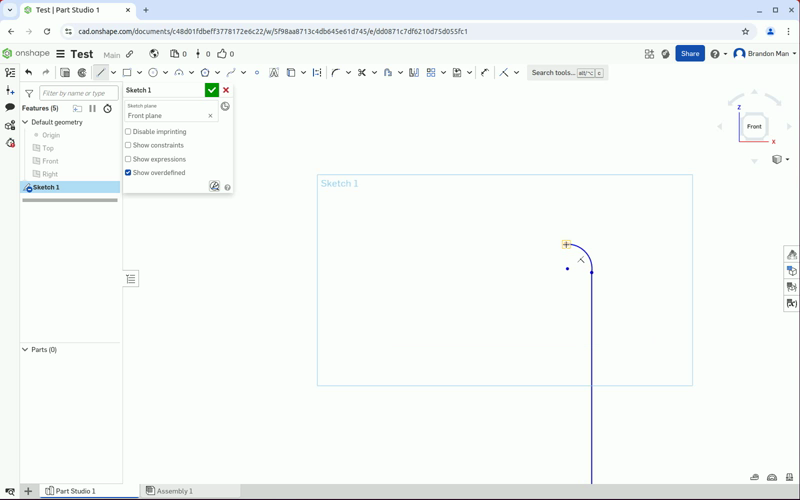
scroll(6)
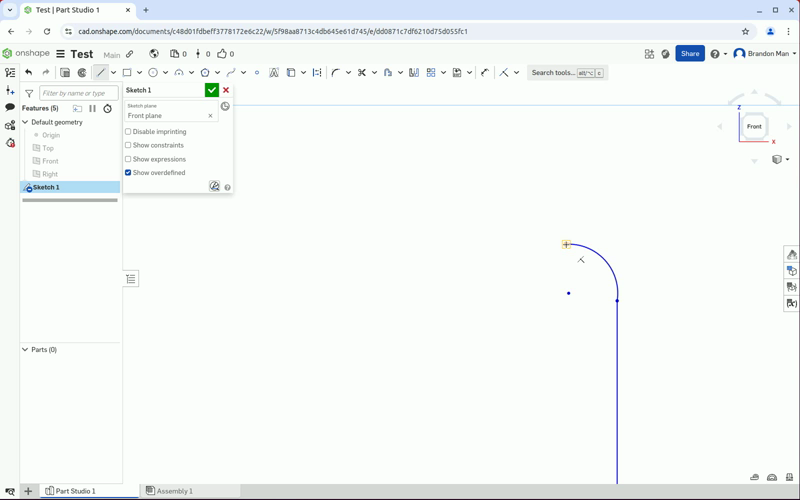
click(566, 244)
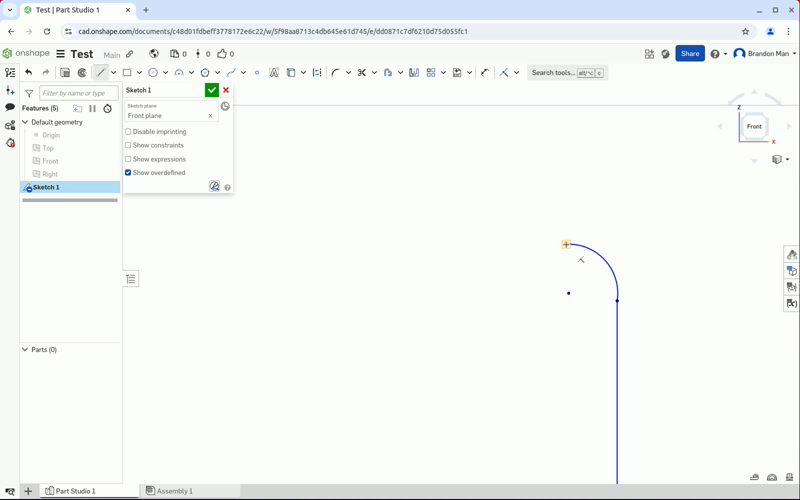
scroll(-6)
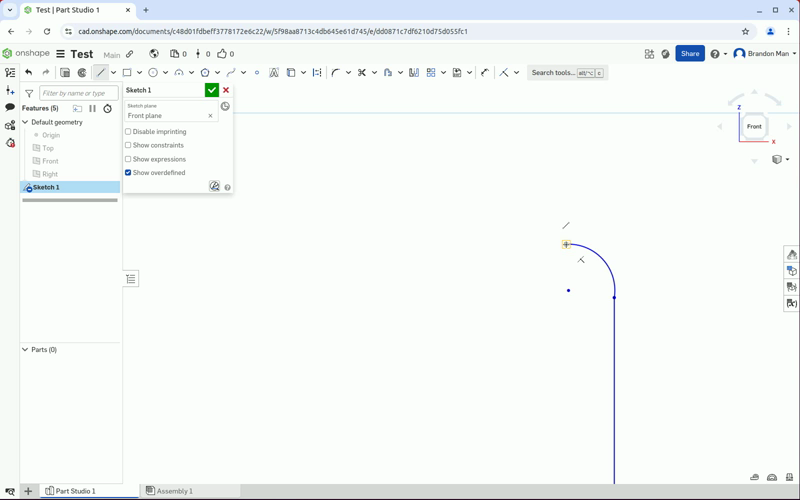
scroll(-6)
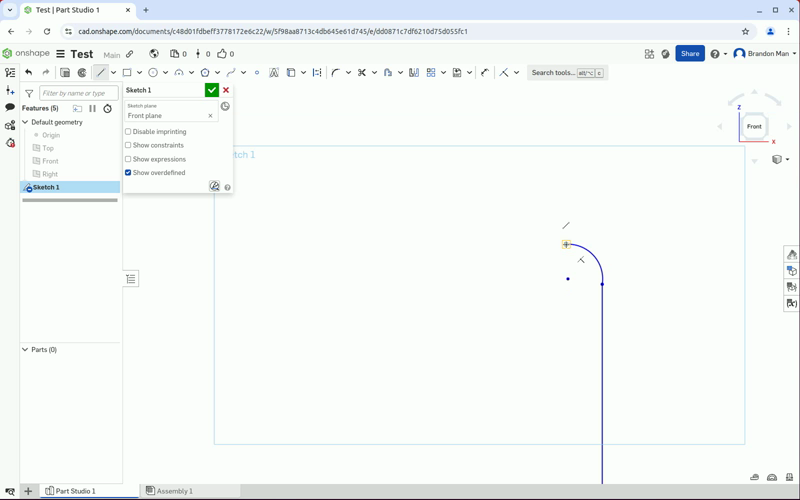
scroll(-6)
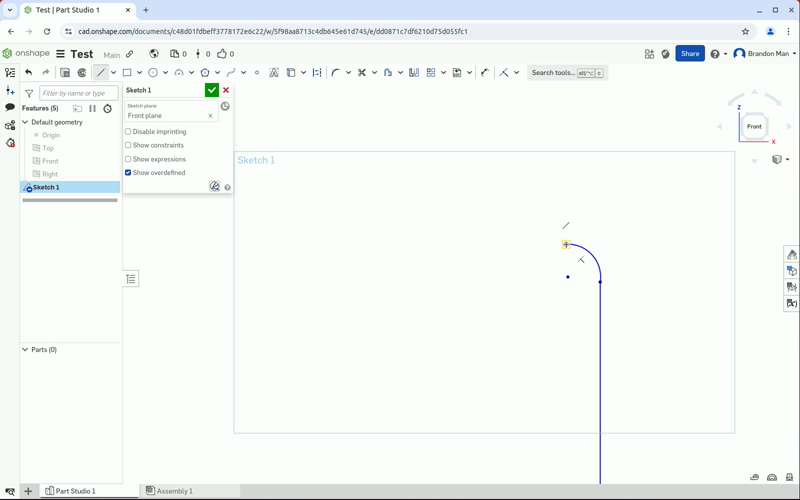
scroll(-6)
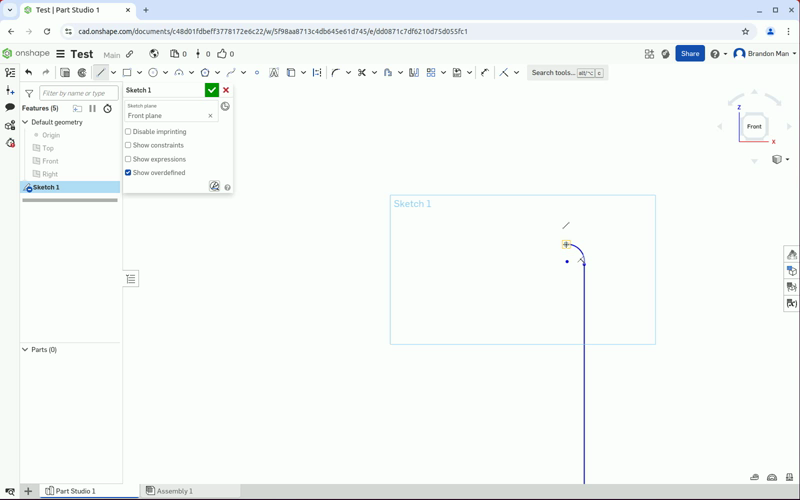
scroll(-6)
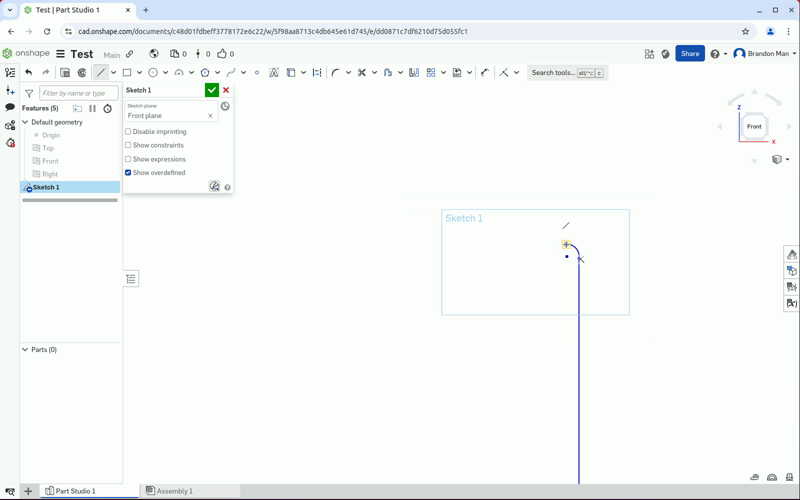
scroll(-6)
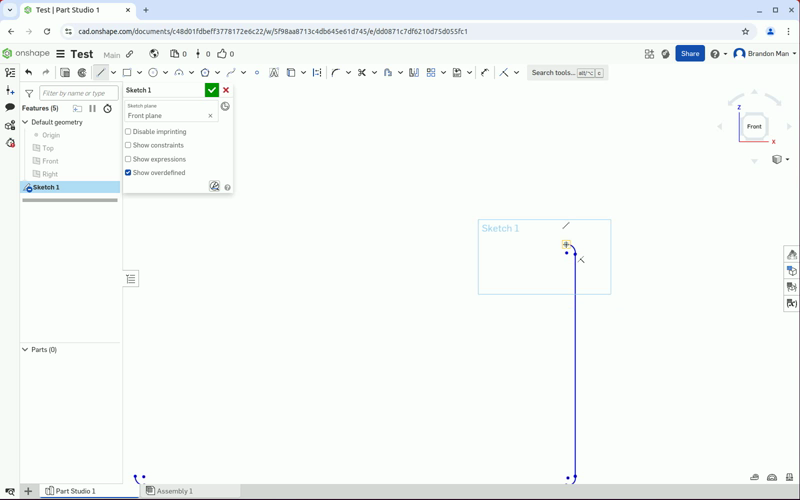
scroll(-6)
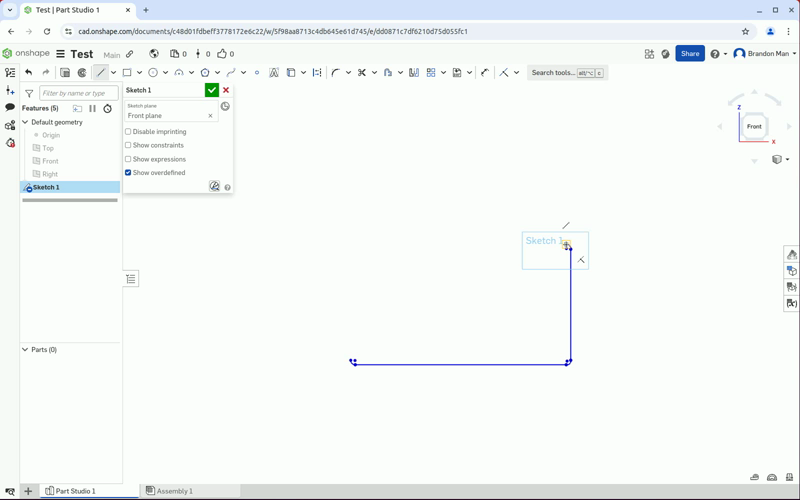
key_down(shift)
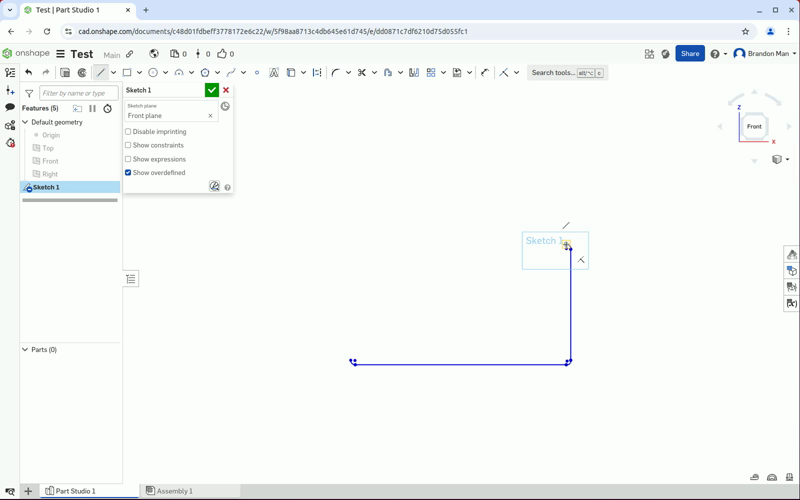
mouse_move(355, 244)
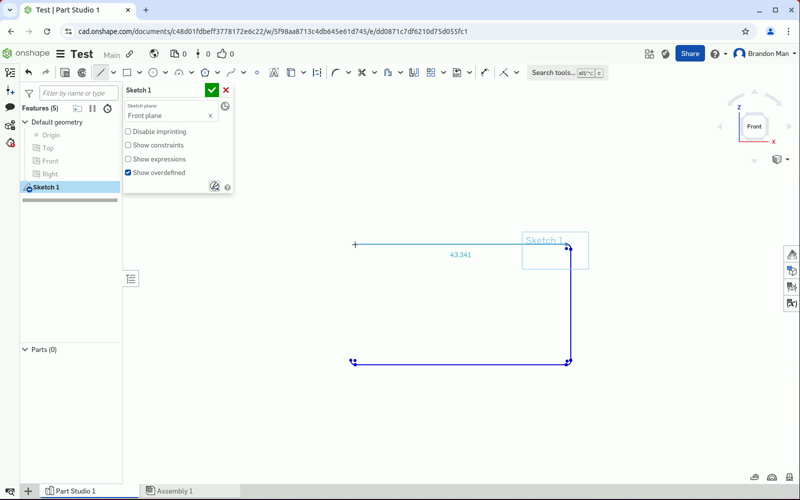
click(355, 244)
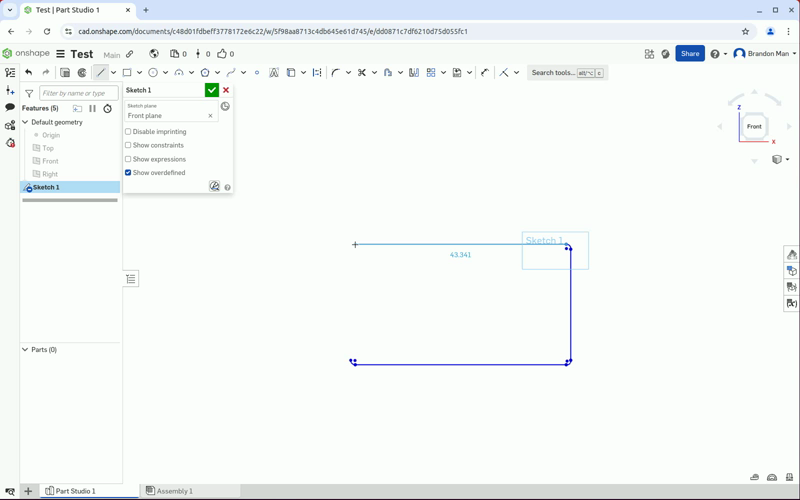
key_up(shift)
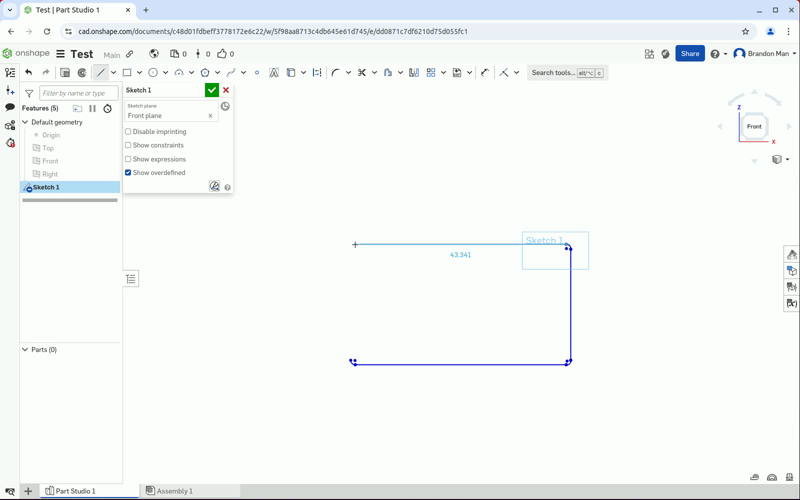
key(esc)
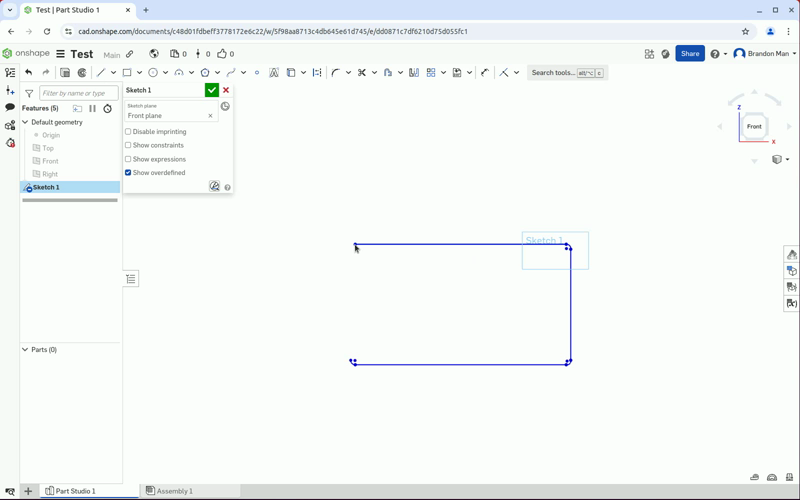
key(a)
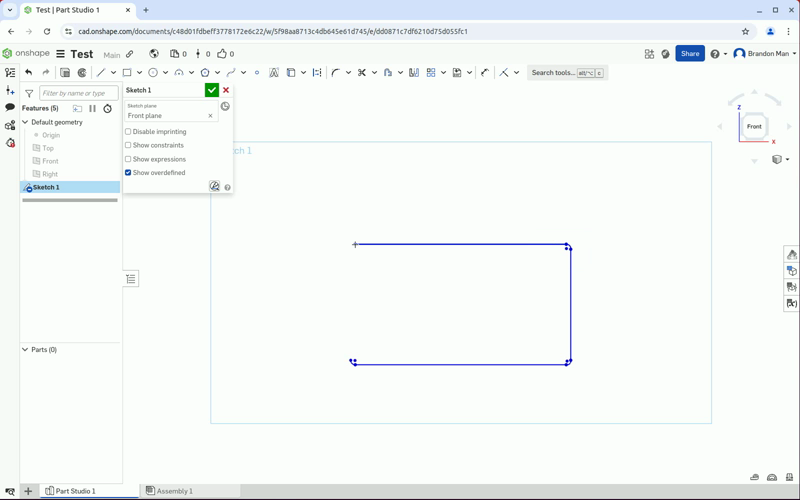
mouse_move(355, 244)
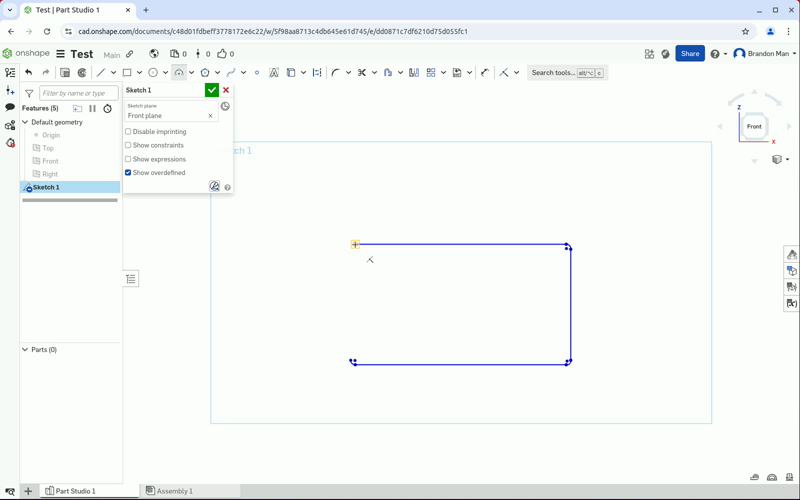
click(355, 244)
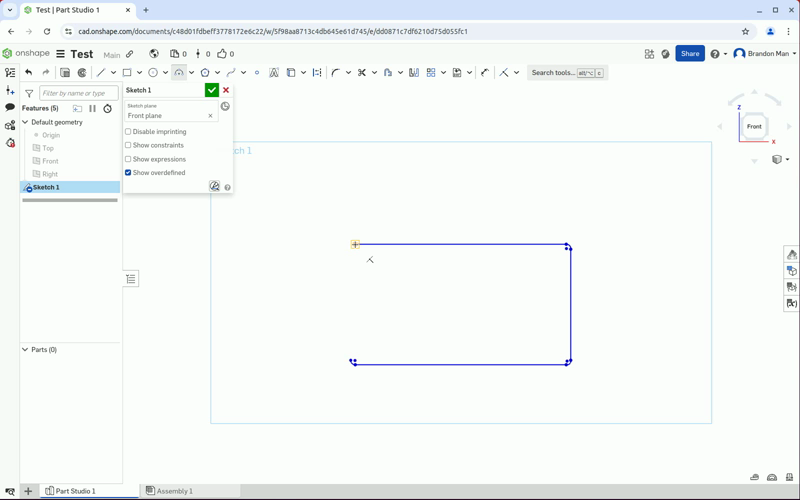
key_down(shift)
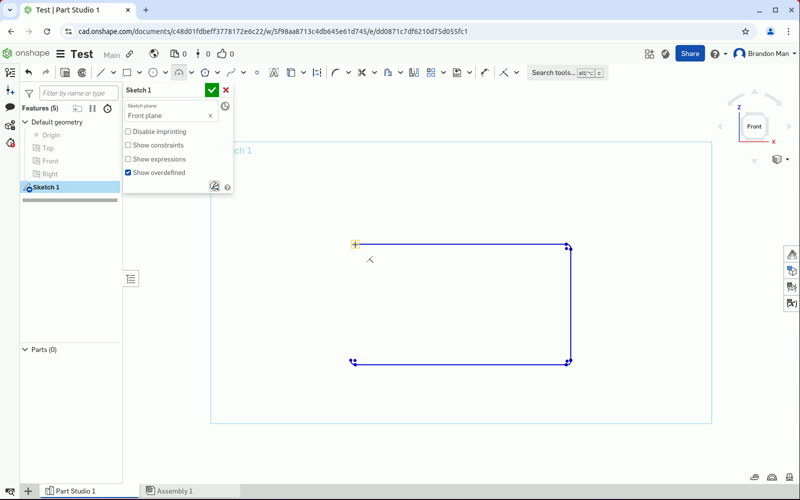
mouse_move(350, 249)
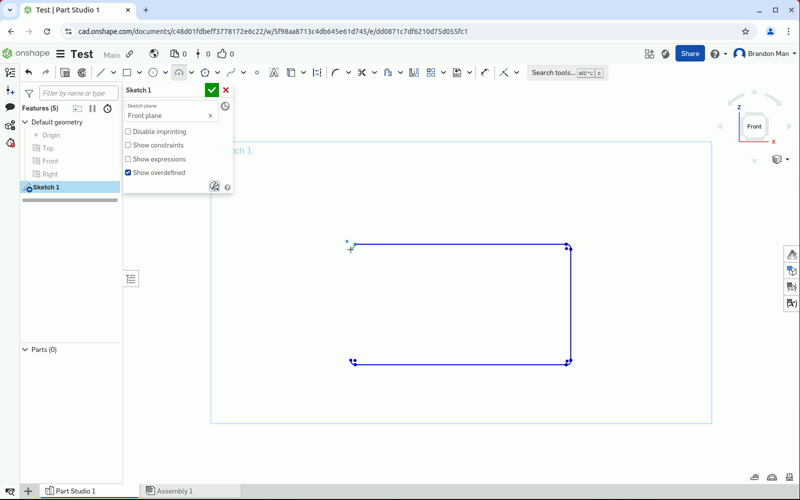
scroll(6)
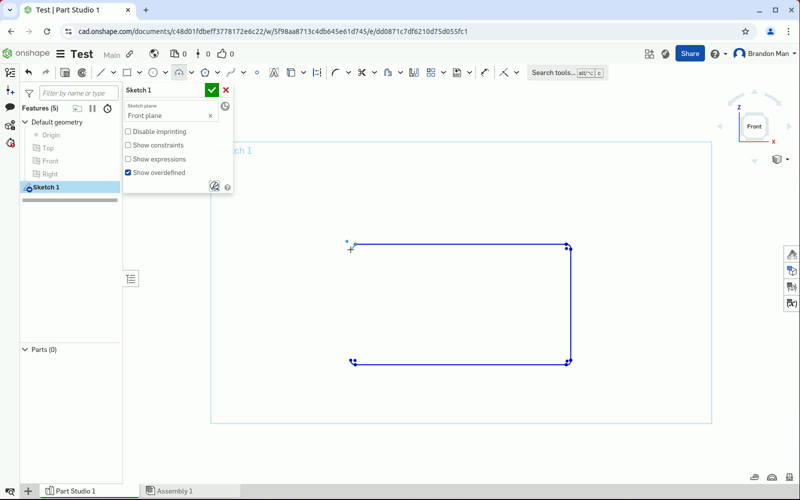
scroll(6)
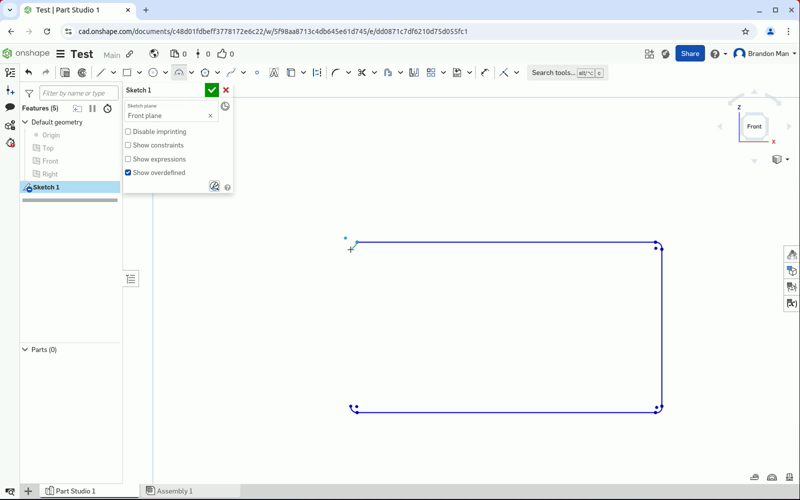
scroll(6)
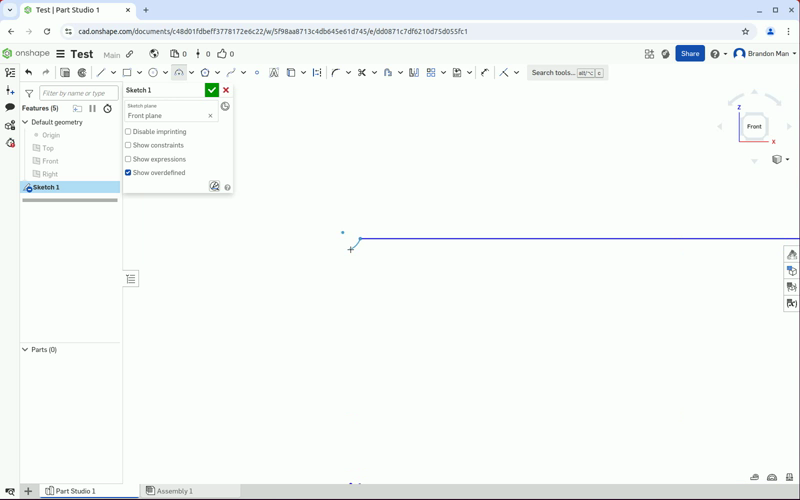
scroll(6)
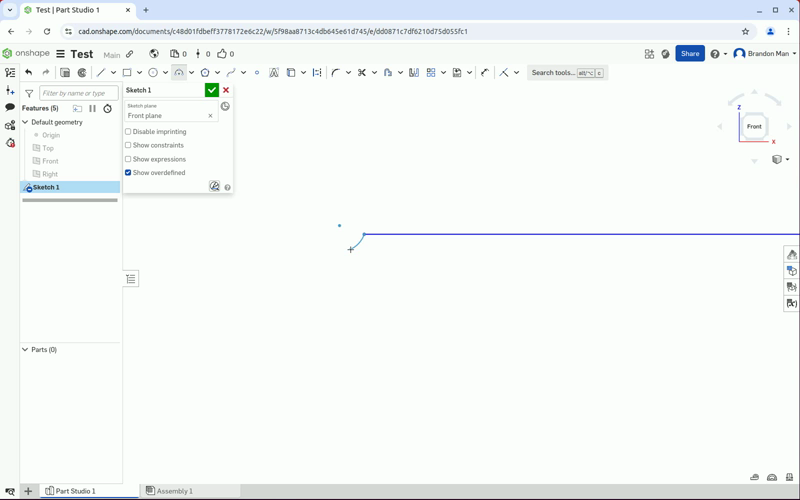
scroll(6)
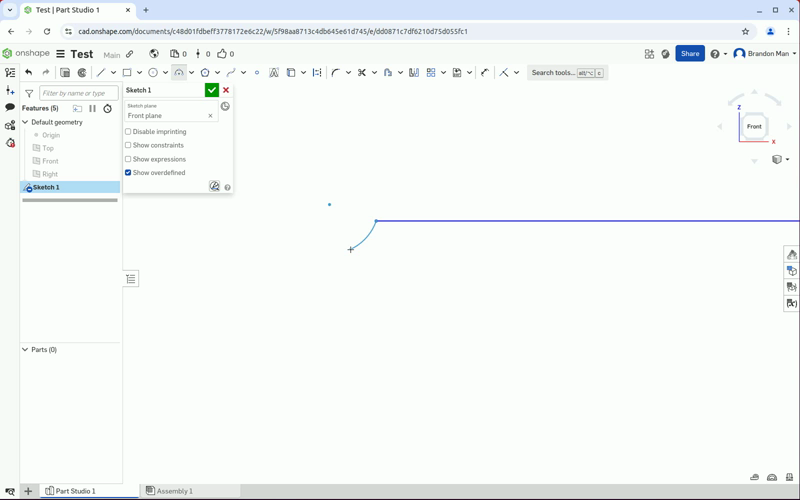
scroll(6)
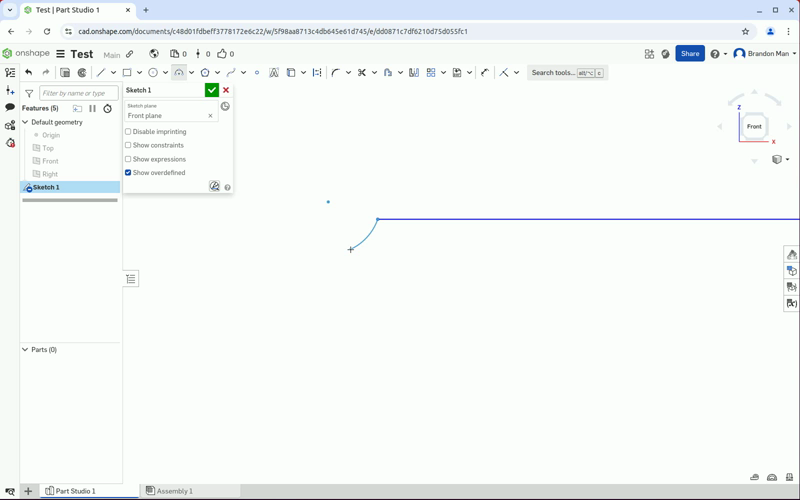
scroll(6)
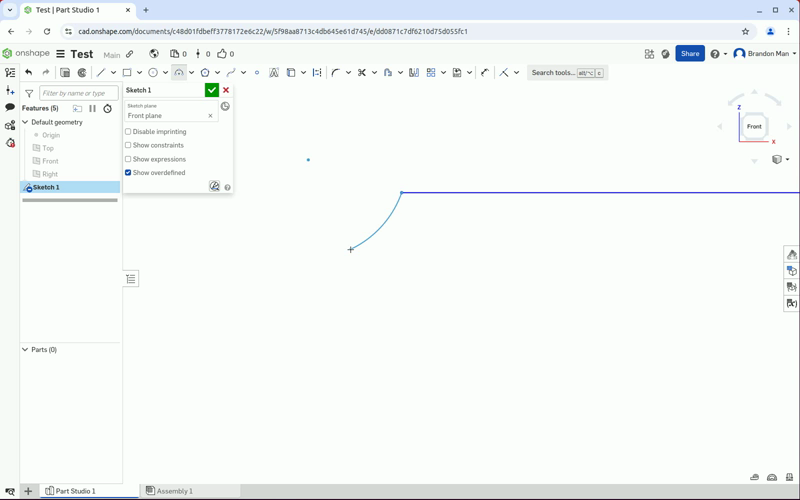
click(350, 249)
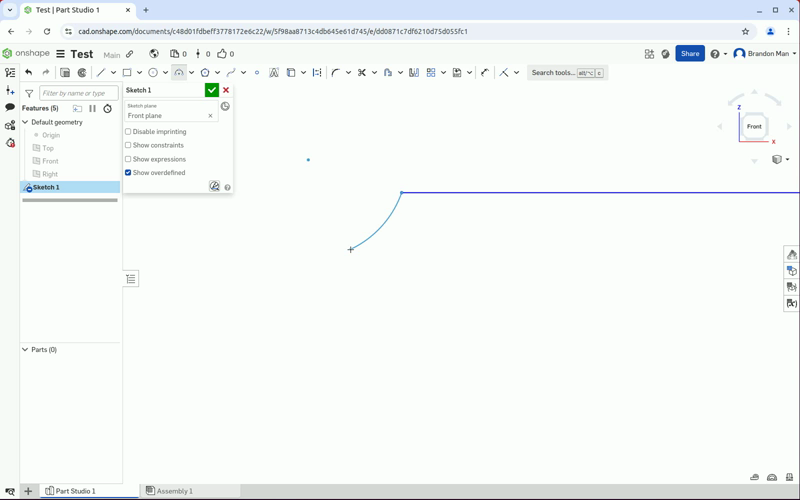
scroll(-6)
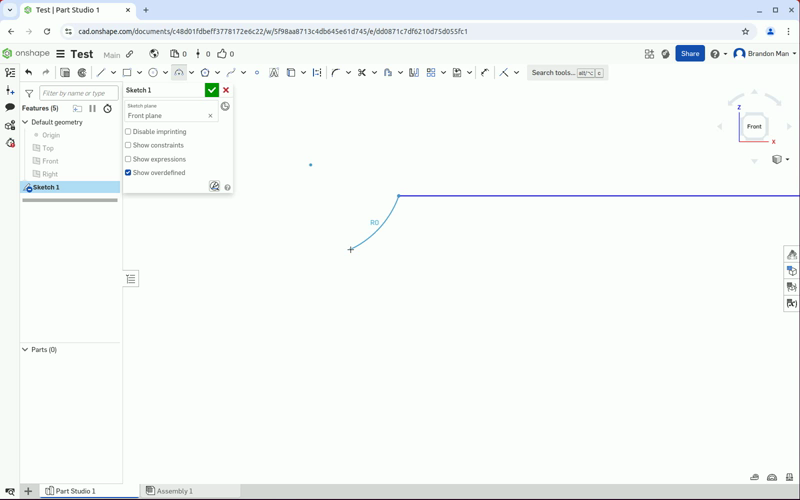
scroll(-6)
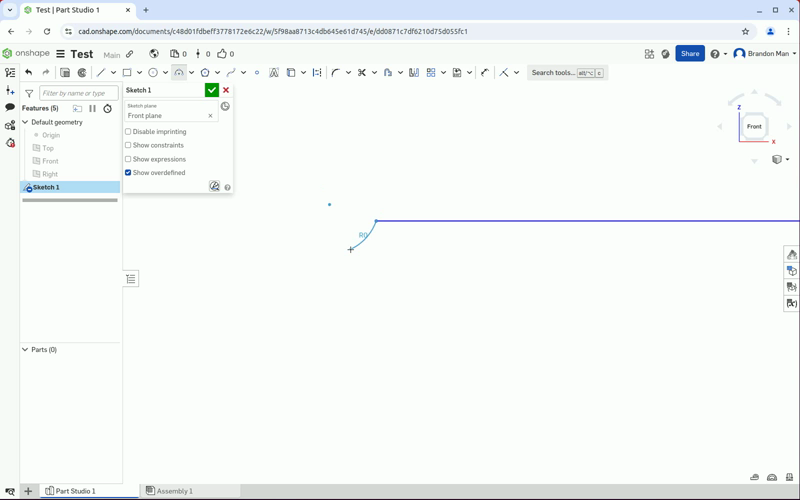
scroll(-6)
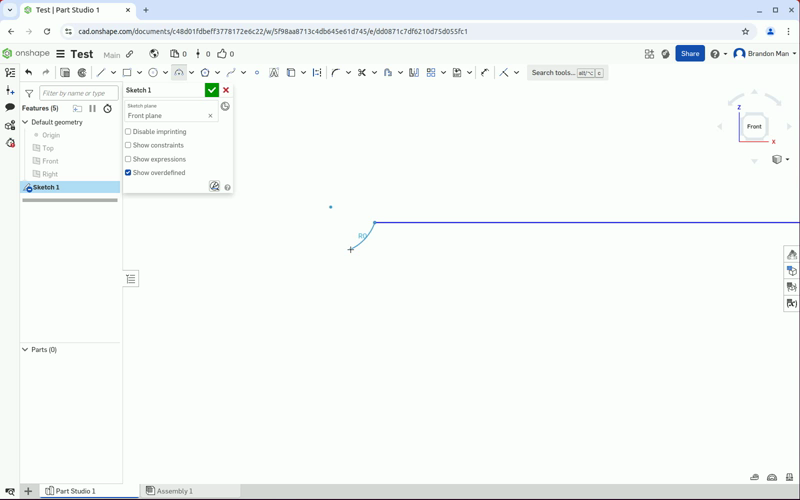
scroll(-6)
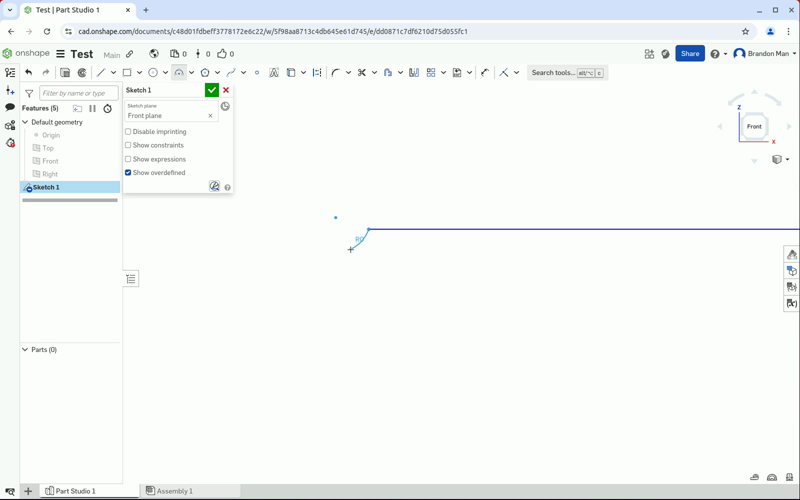
scroll(-6)
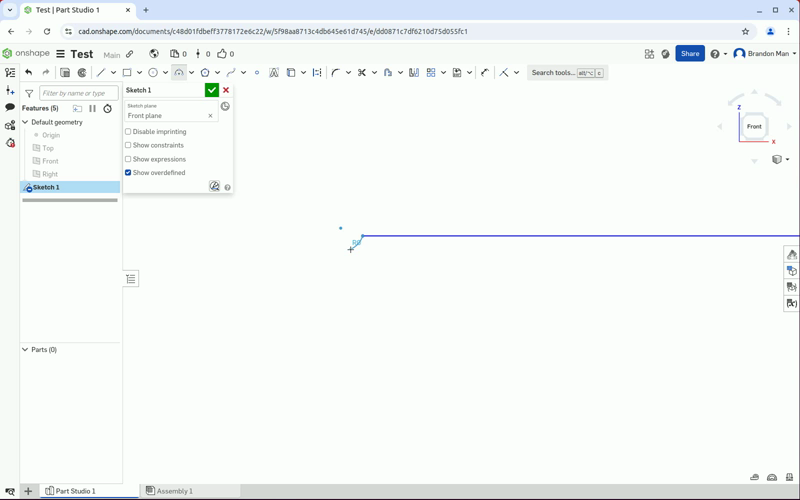
scroll(-6)
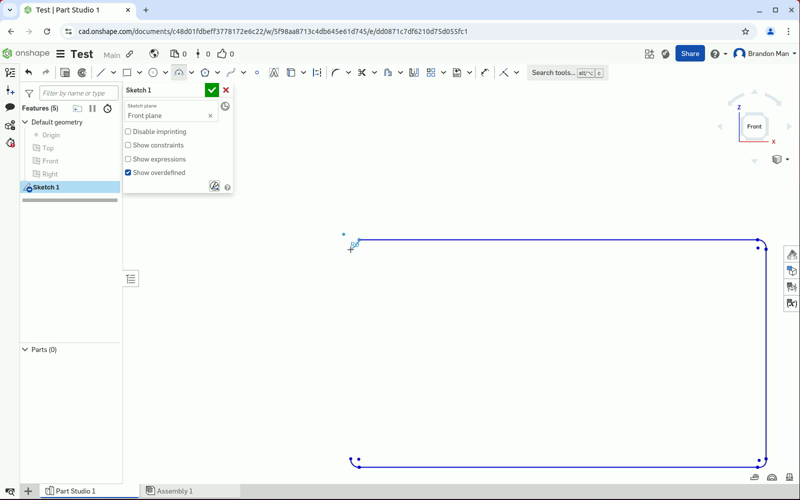
scroll(-6)
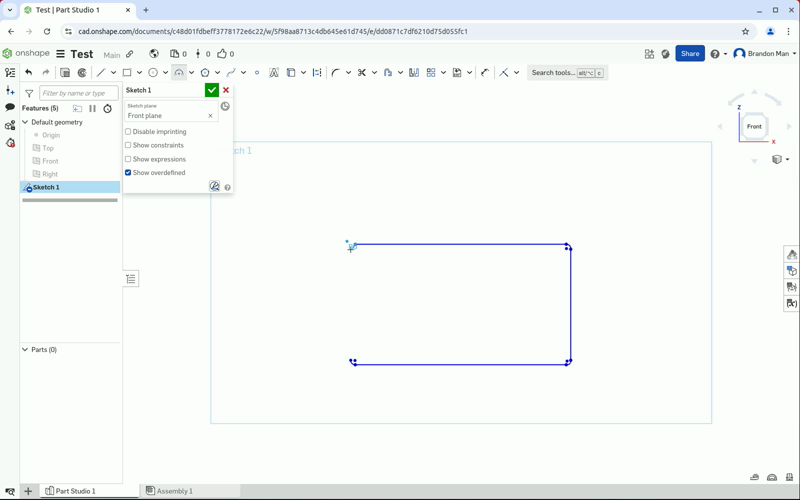
mouse_move(352, 245)
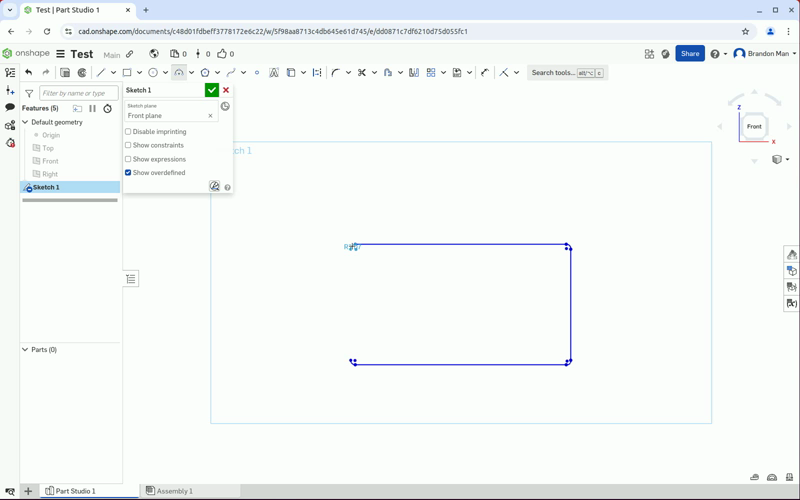
scroll(6)
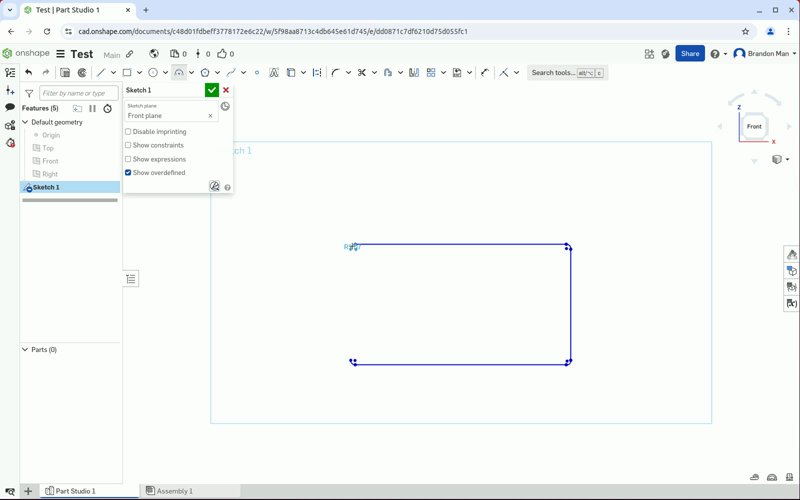
scroll(6)
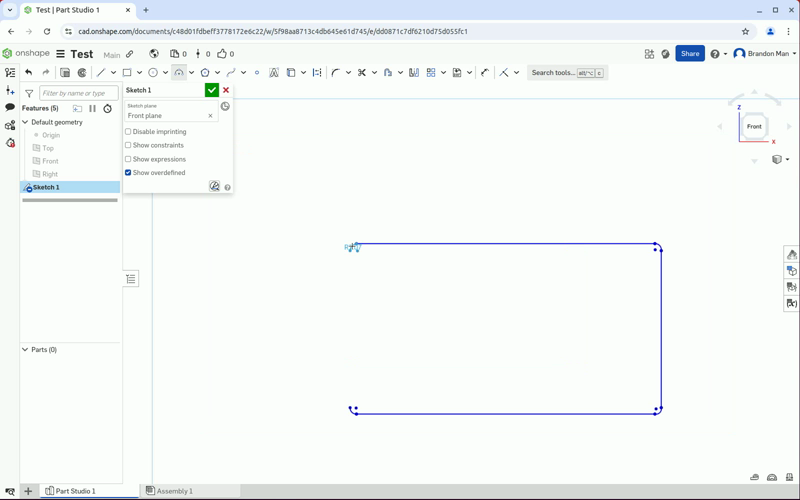
scroll(6)
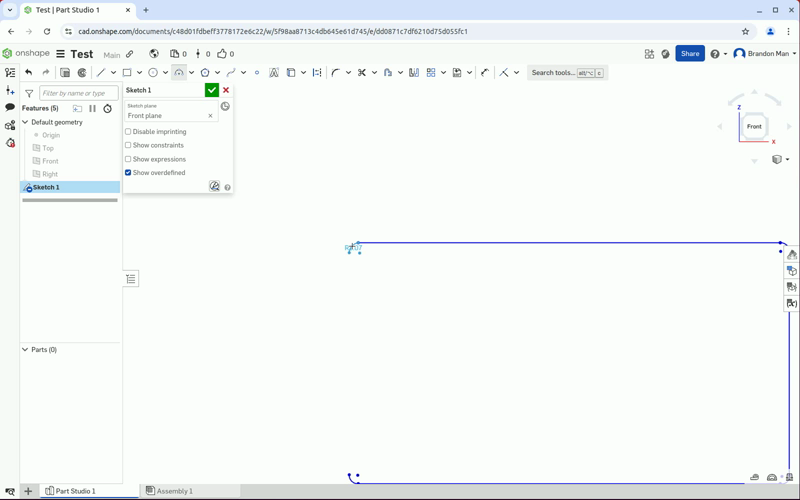
scroll(6)
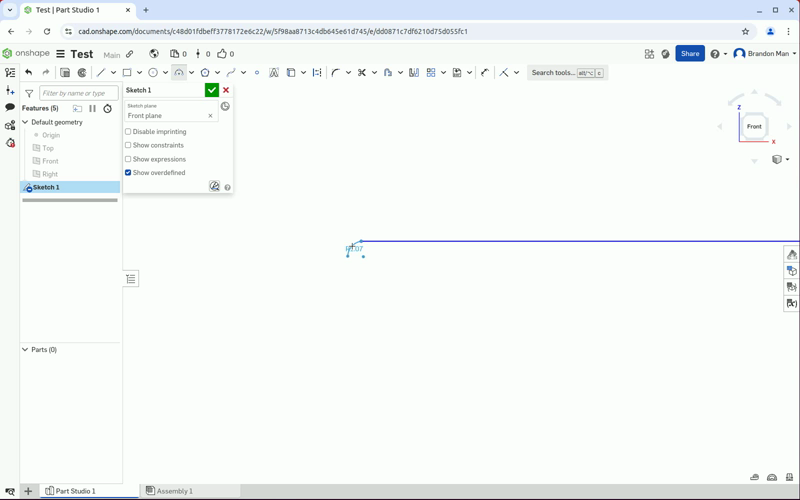
scroll(6)
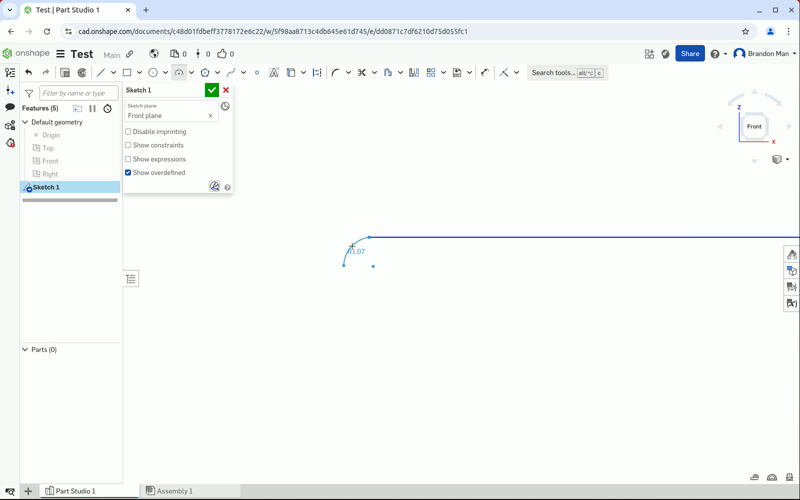
scroll(6)
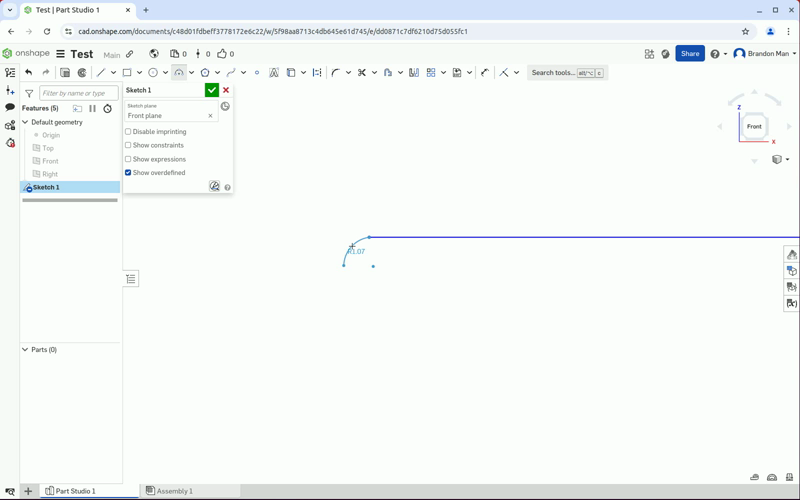
scroll(6)
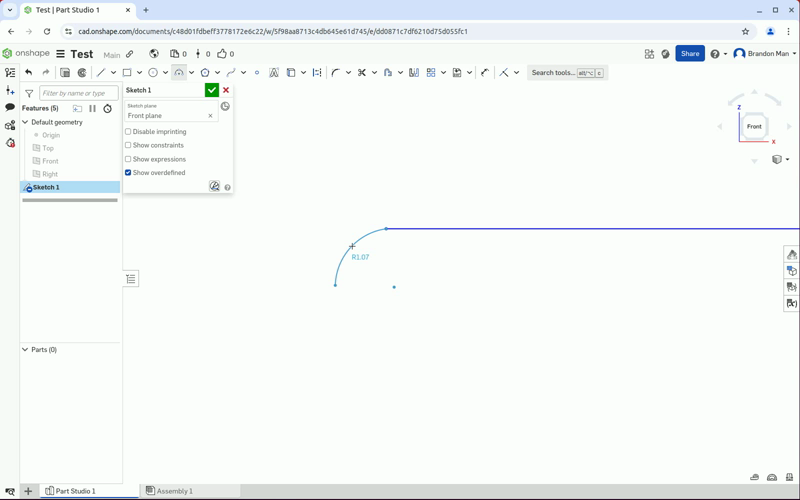
click(352, 245)
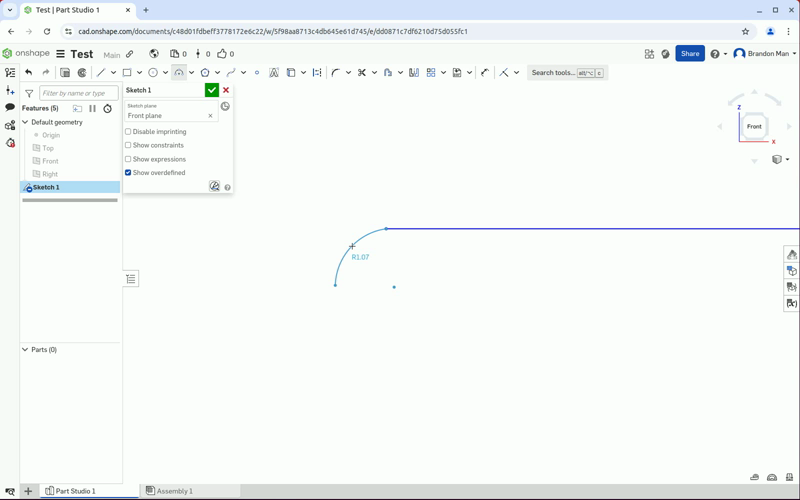
scroll(-6)
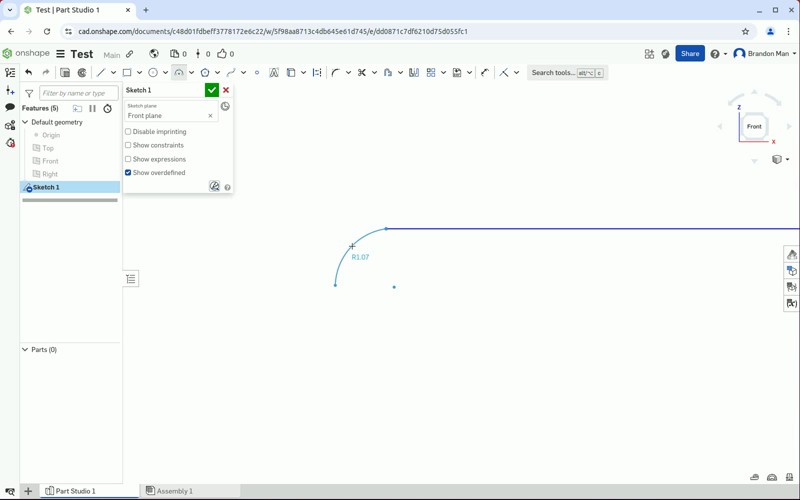
scroll(-6)
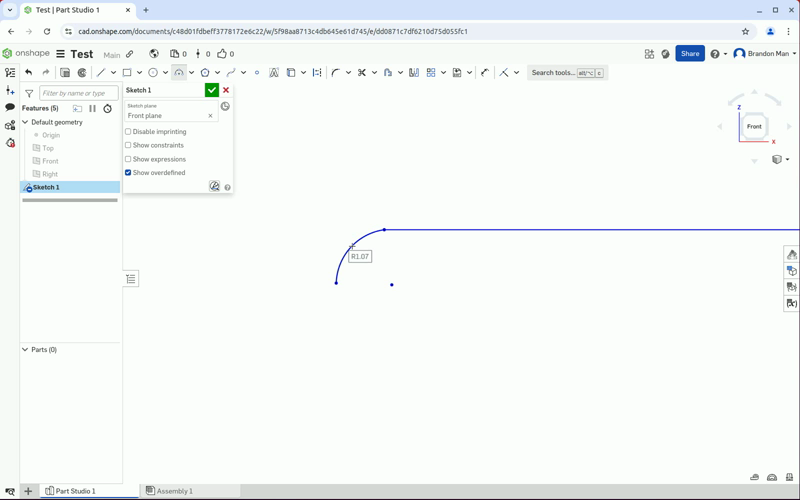
scroll(-6)
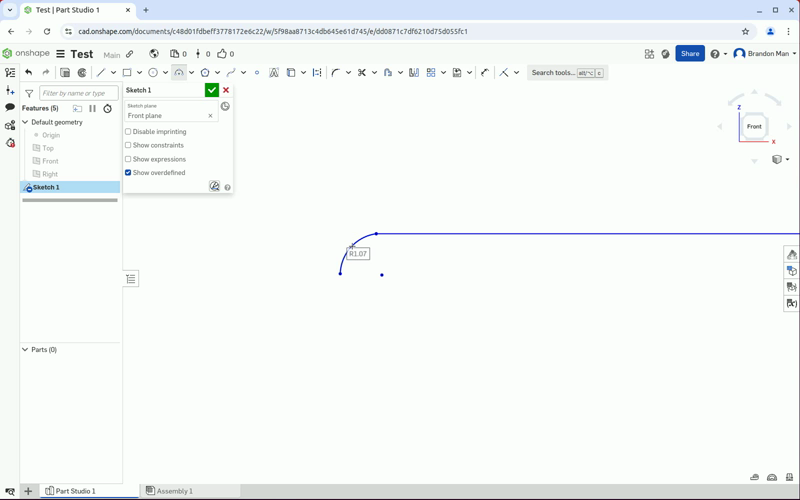
scroll(-6)
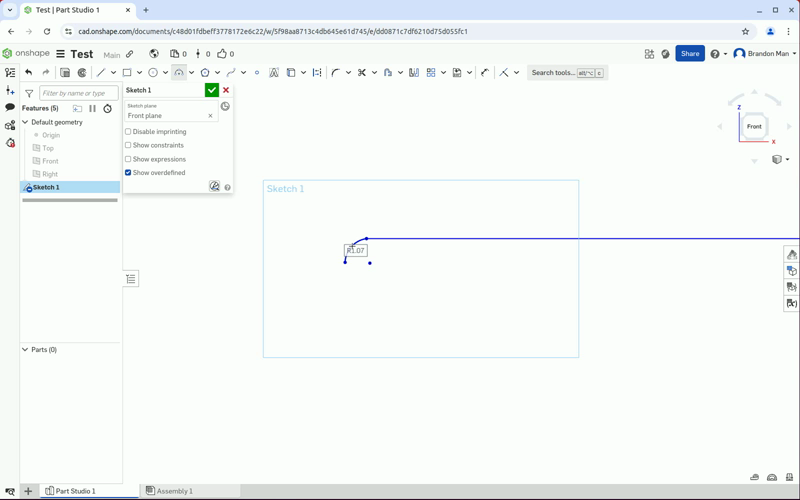
scroll(-6)
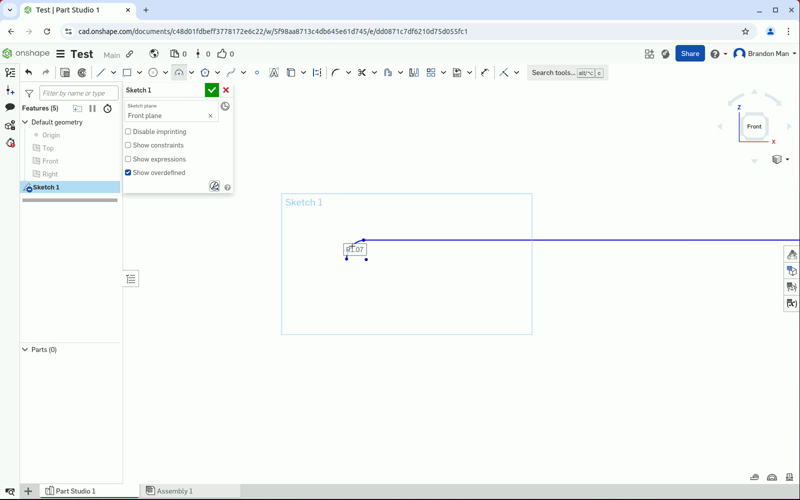
scroll(-6)
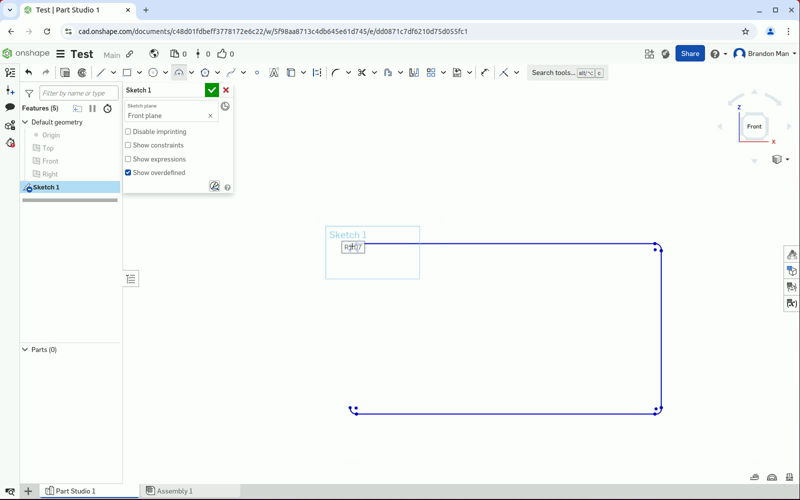
scroll(-6)
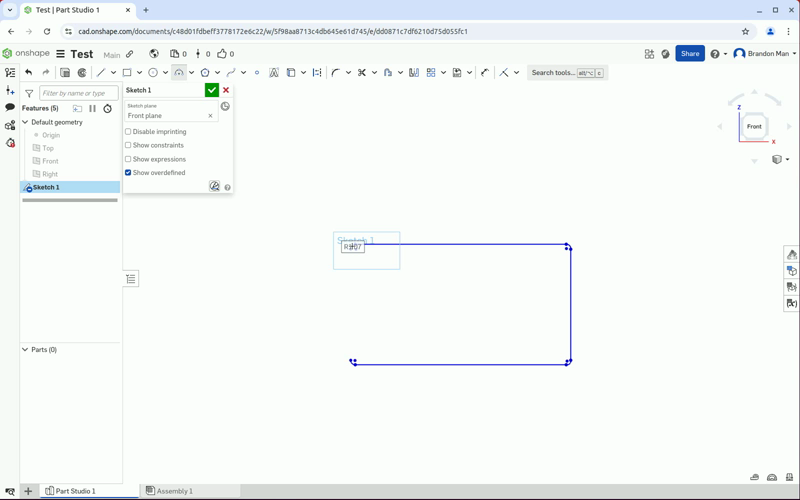
key_up(shift)
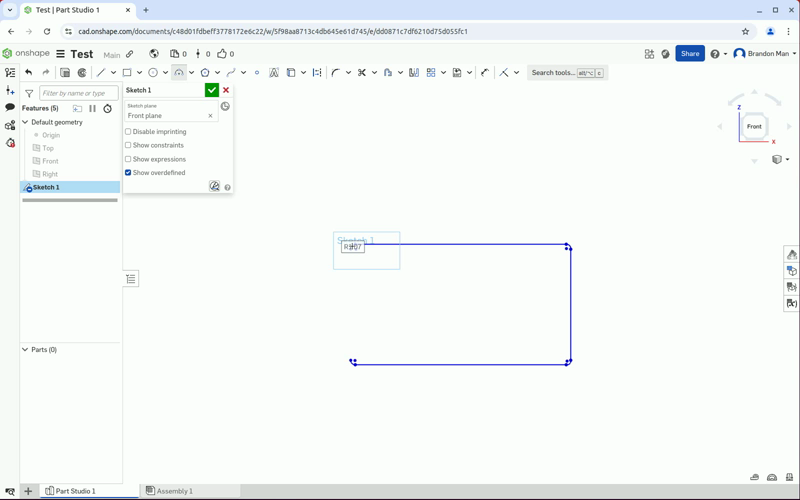
key(esc)
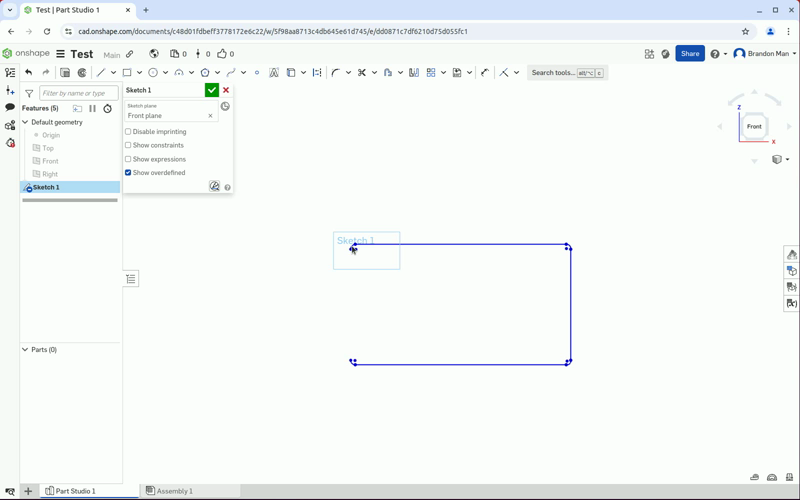
key(l)
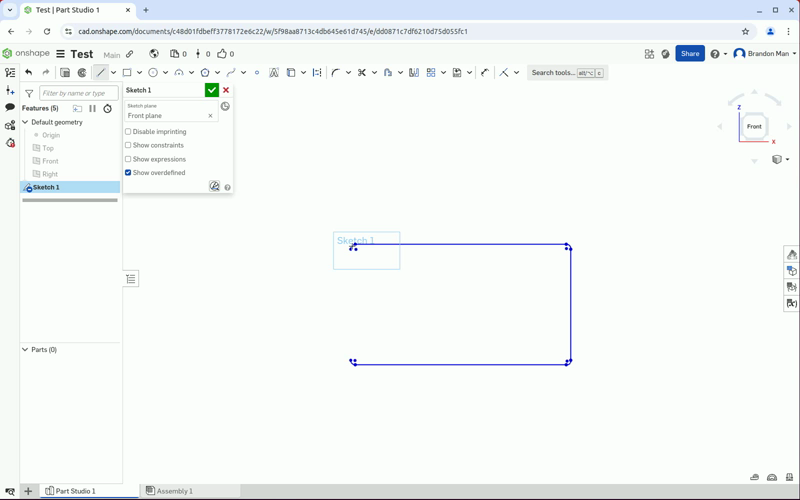
mouse_move(350, 249)
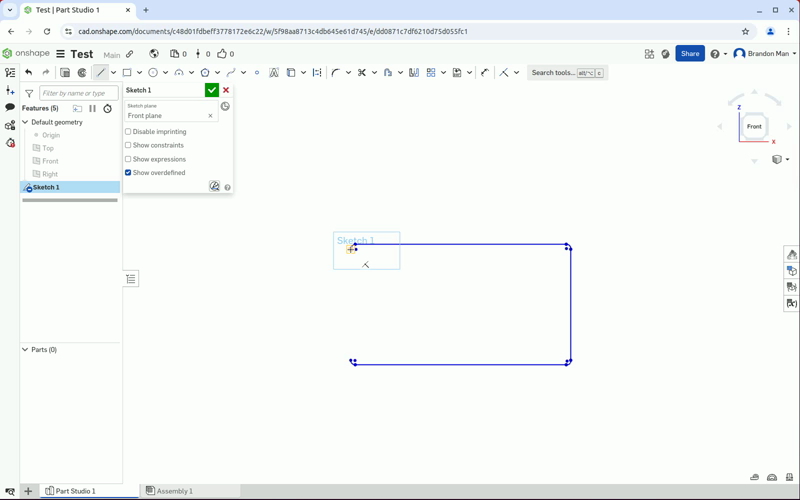
scroll(6)
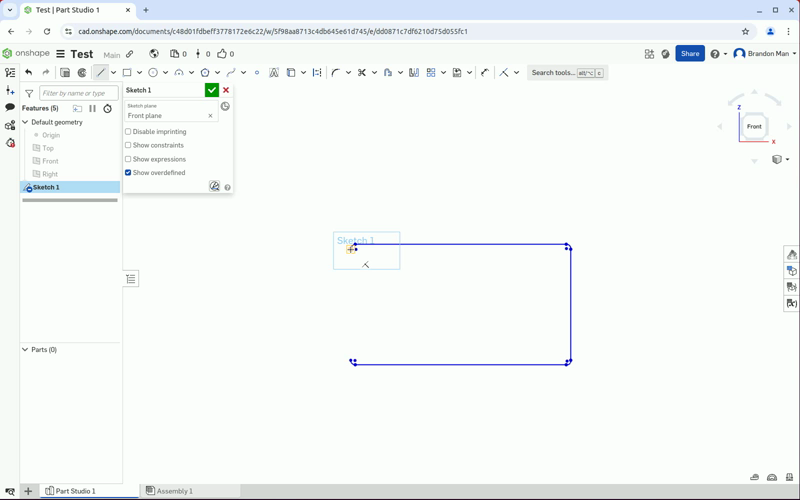
scroll(6)
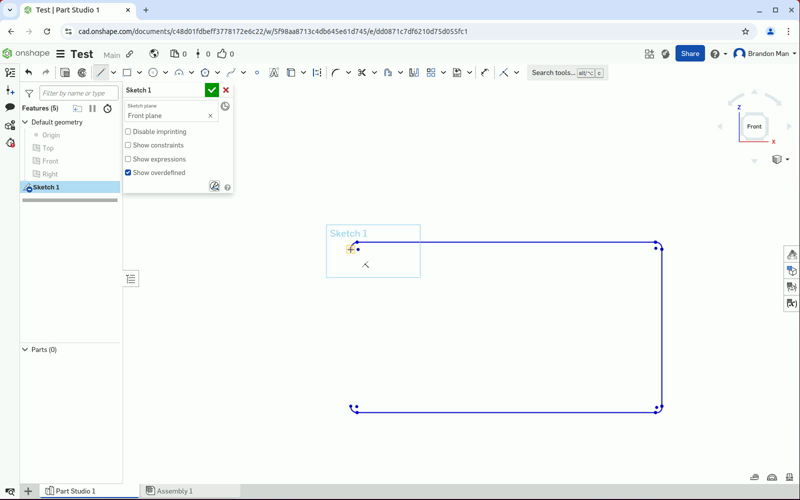
scroll(6)
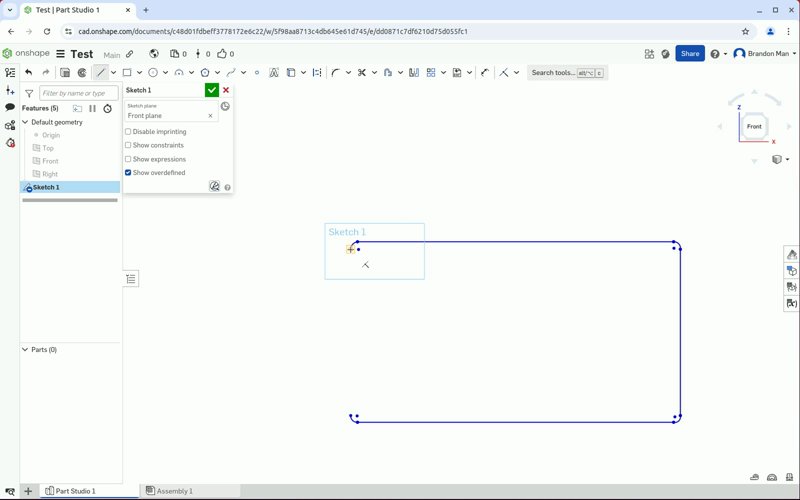
scroll(6)
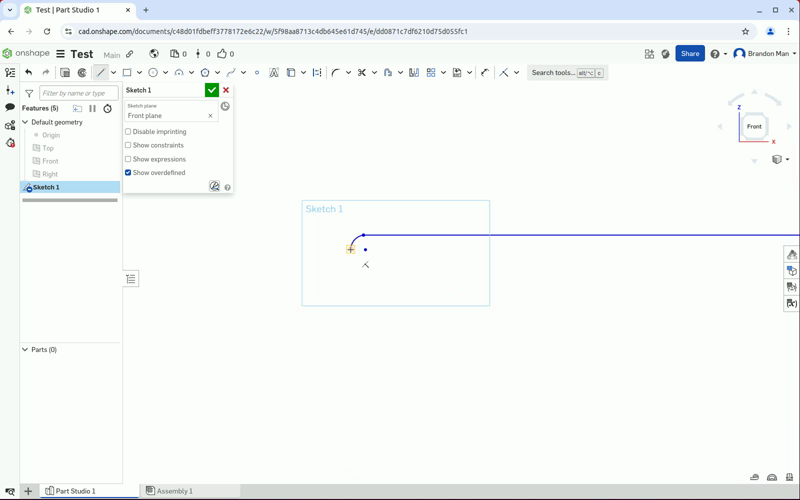
scroll(6)
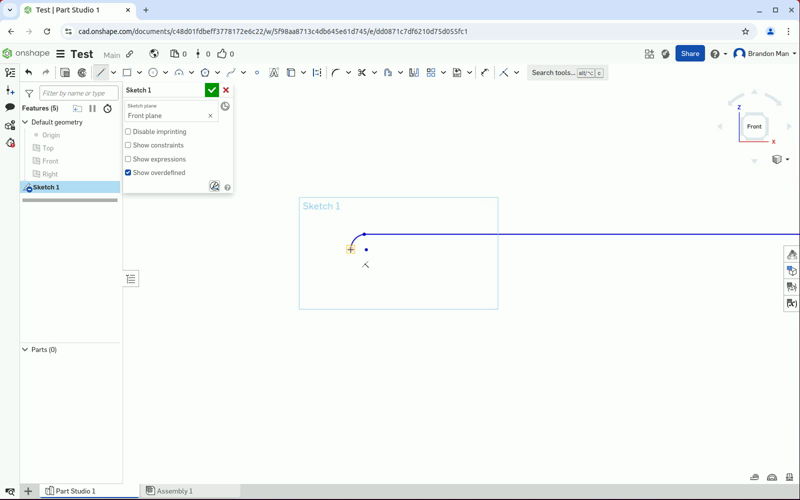
scroll(6)
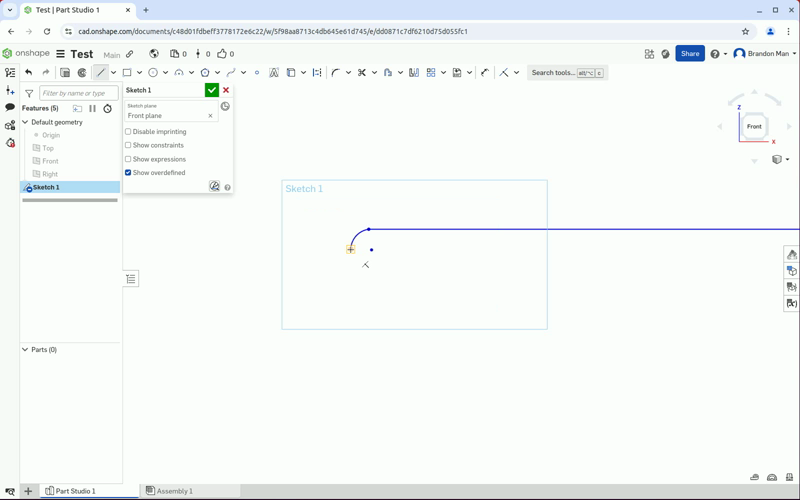
scroll(6)
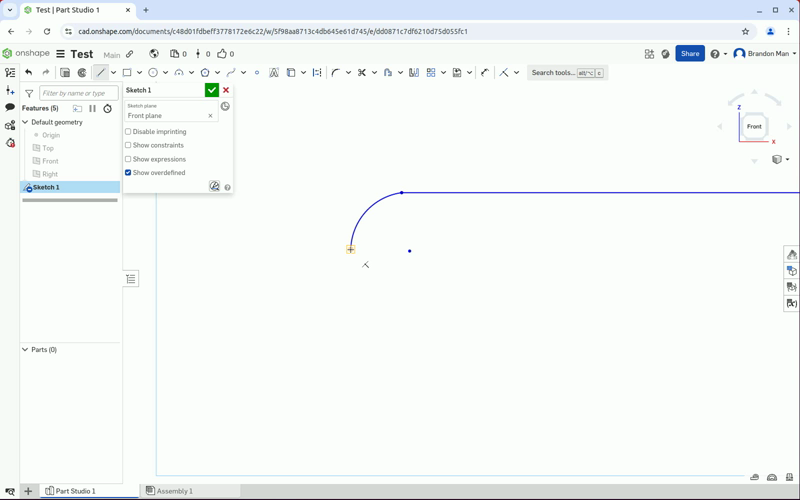
click(350, 249)
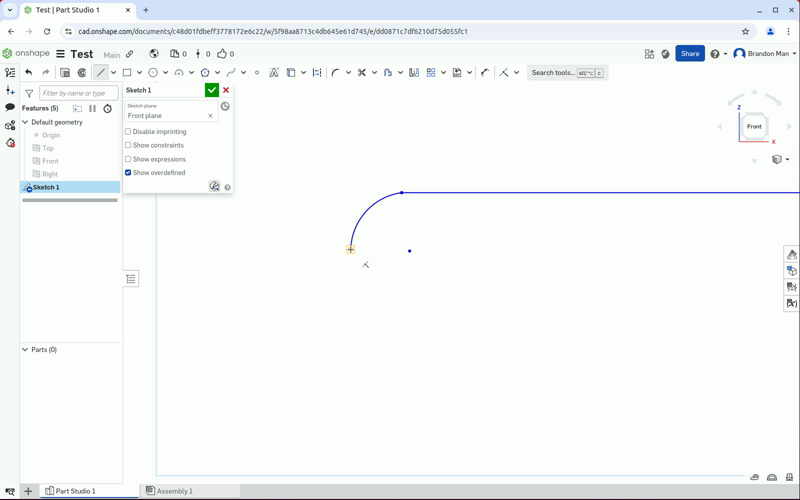
scroll(-6)
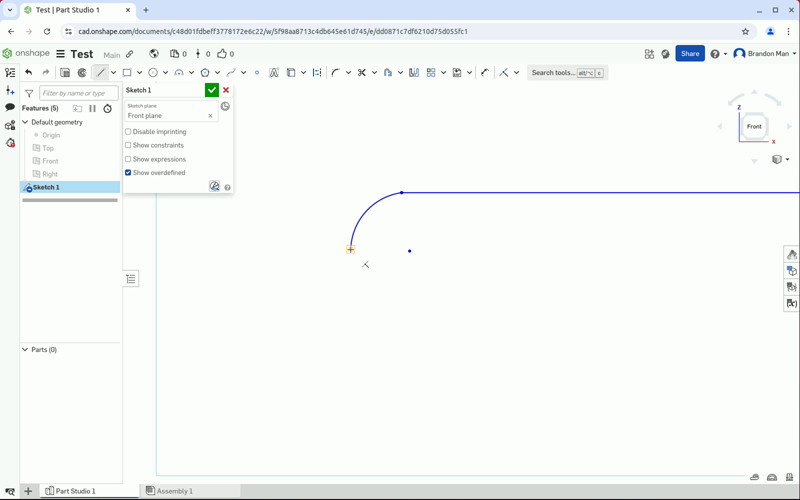
scroll(-6)
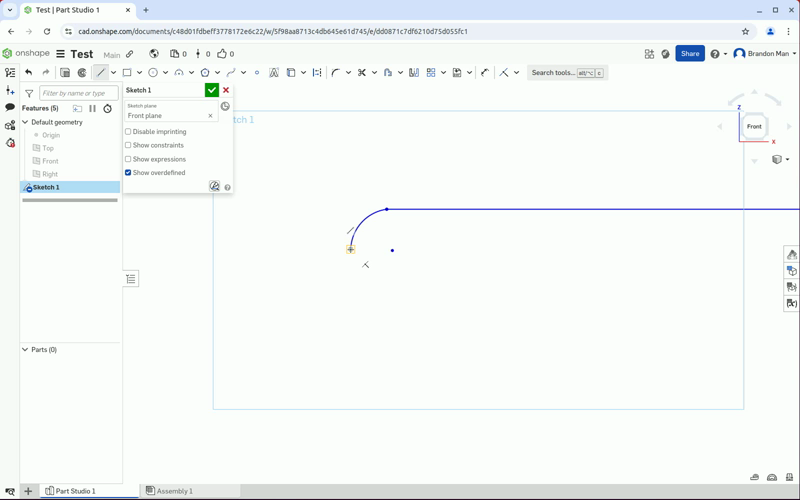
scroll(-6)
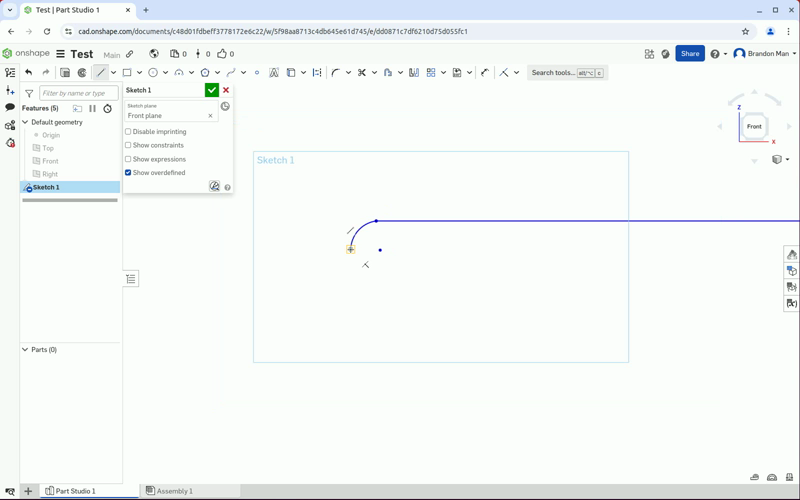
scroll(-6)
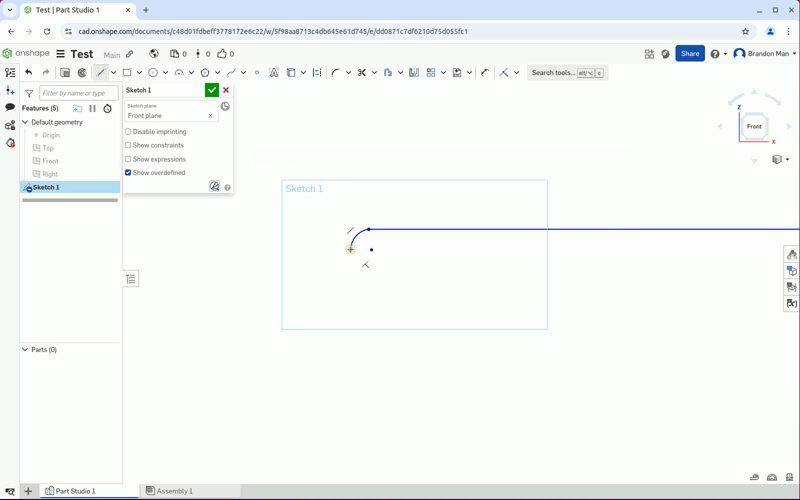
scroll(-6)
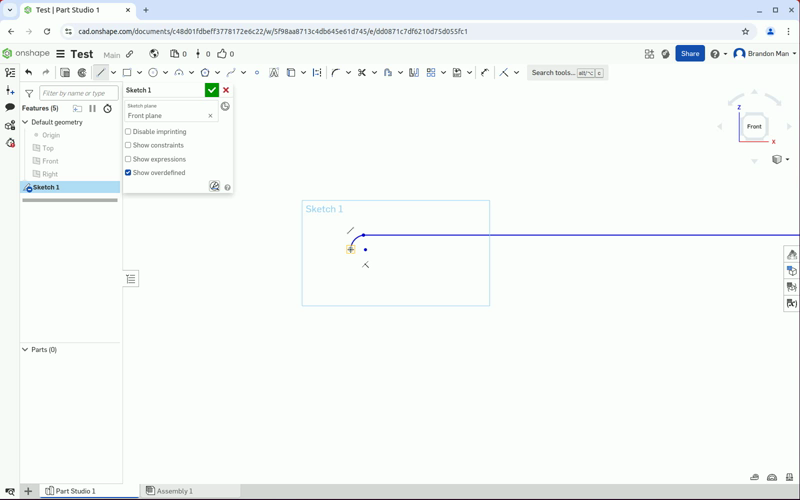
scroll(-6)
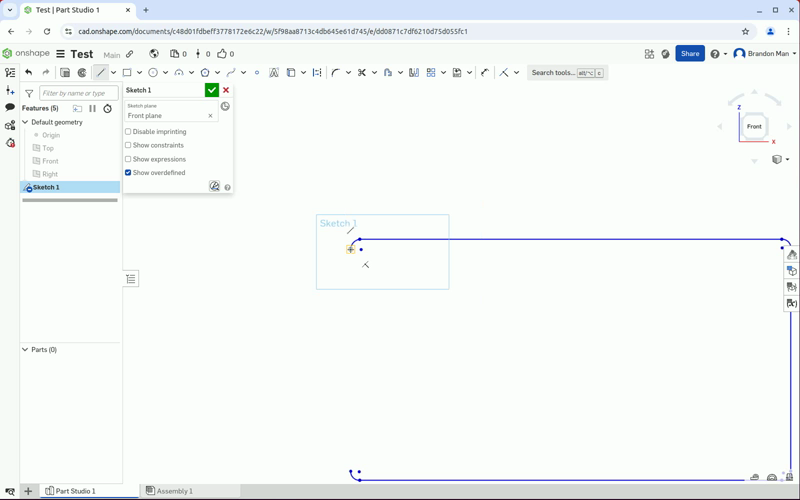
scroll(-6)
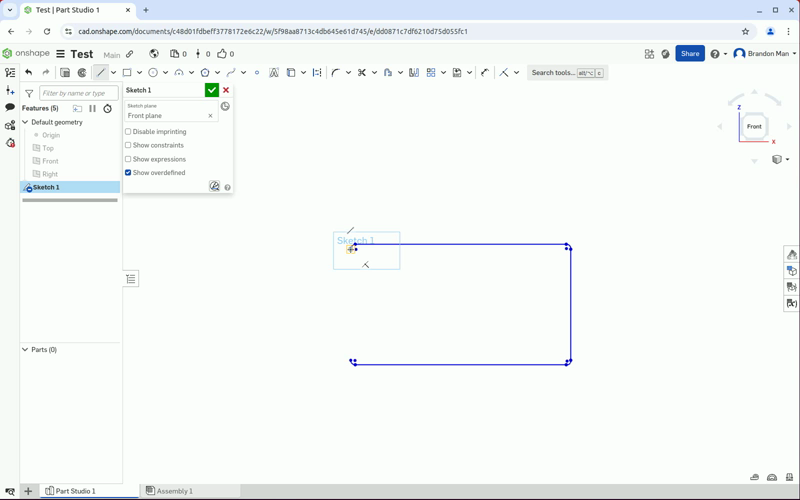
key_down(shift)
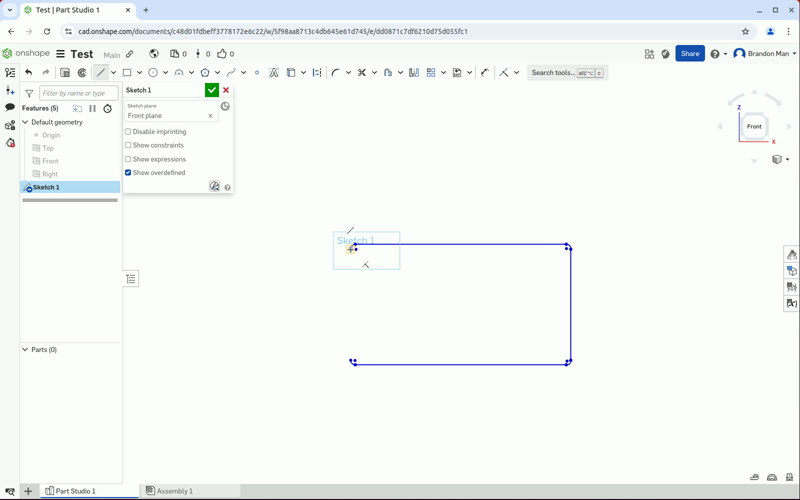
mouse_move(350, 360)
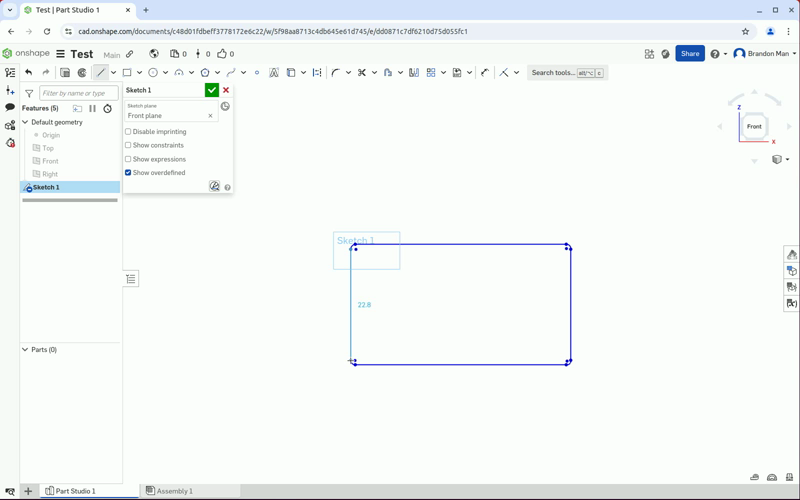
scroll(6)
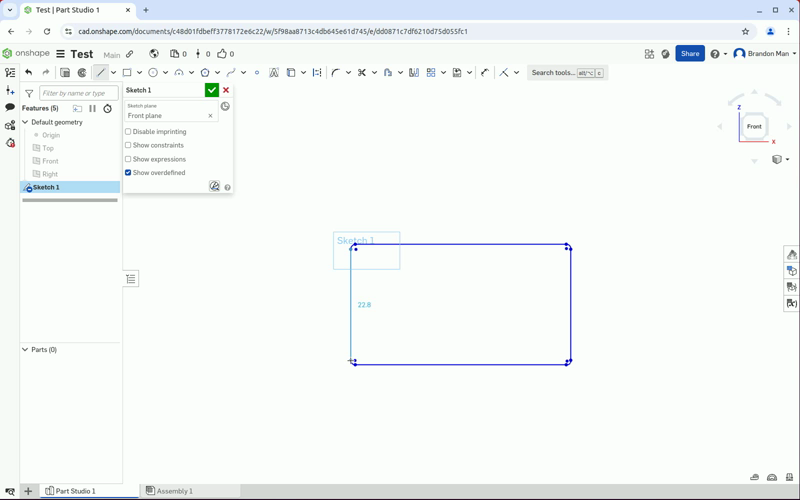
scroll(6)
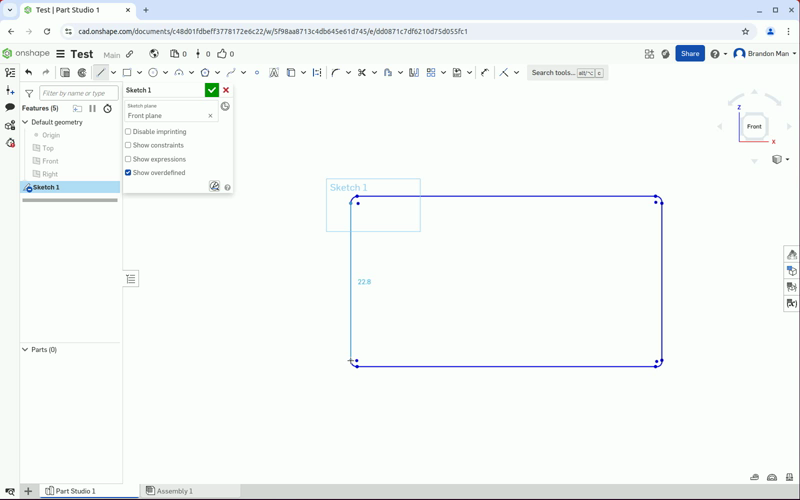
scroll(6)
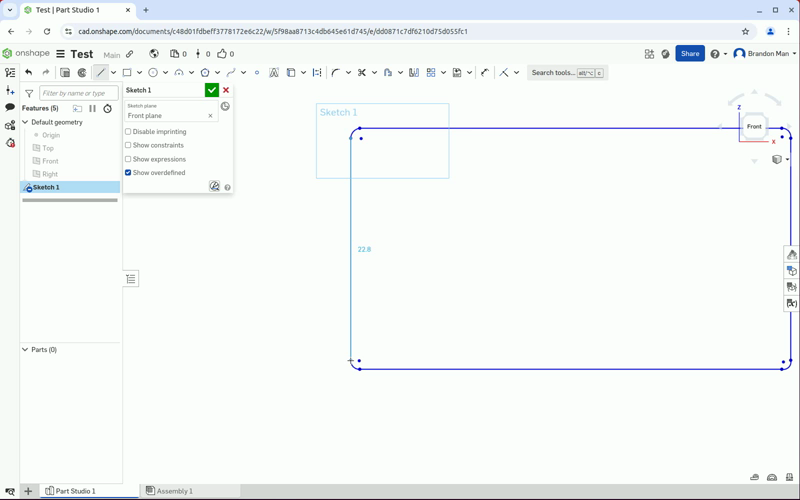
scroll(6)
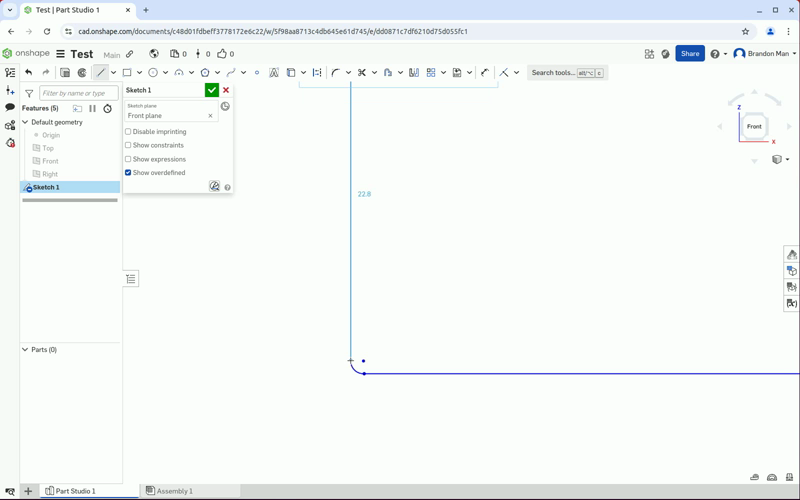
scroll(6)
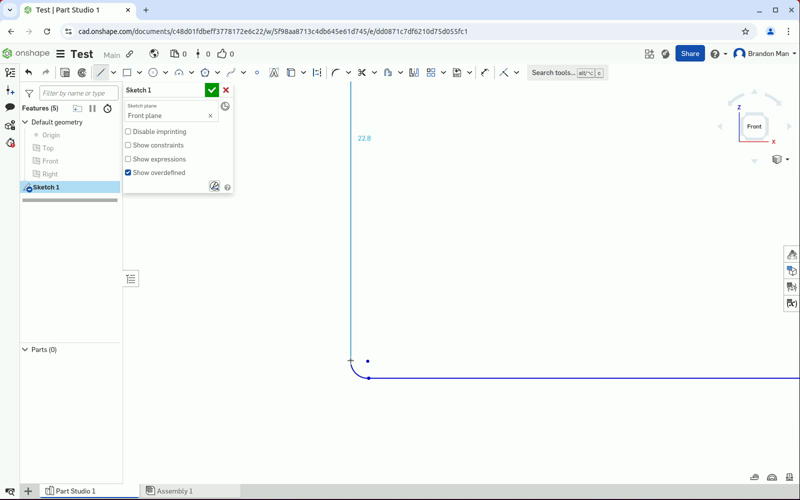
scroll(6)
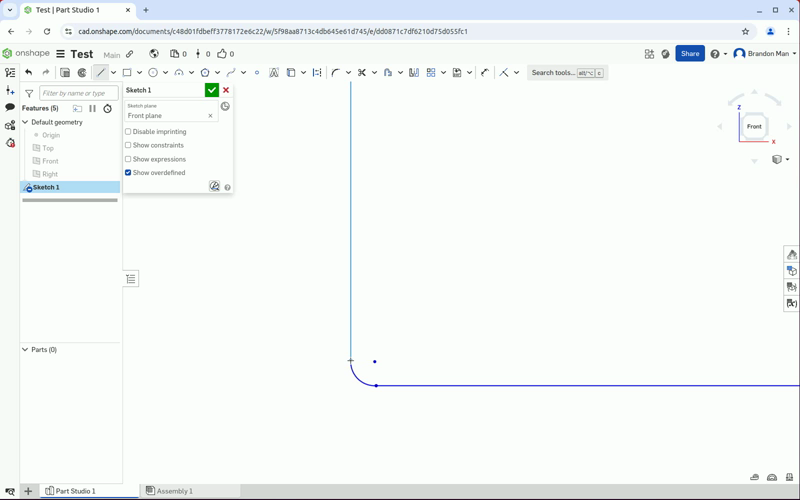
scroll(6)
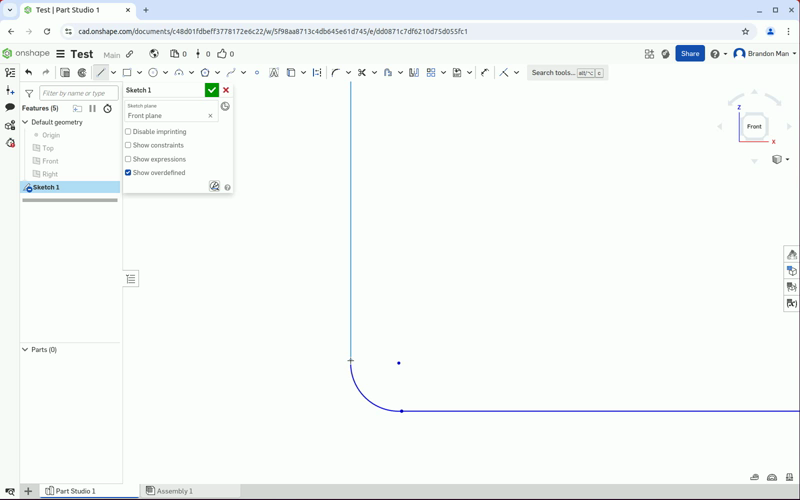
key_up(shift)
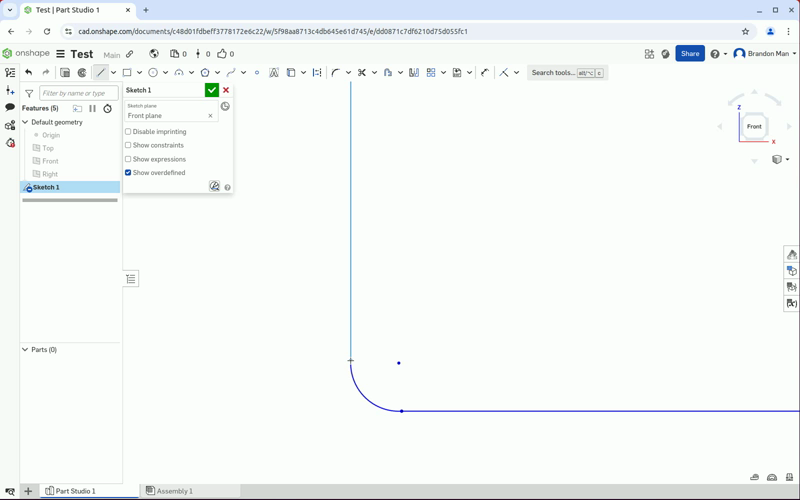
click(350, 360)
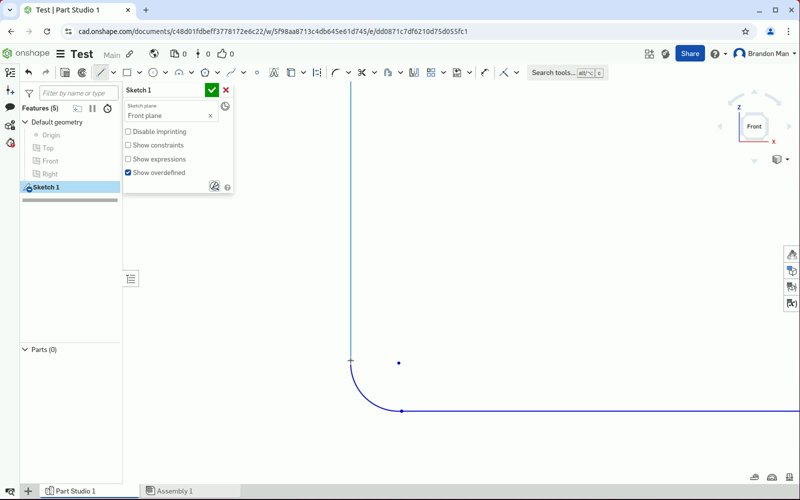
scroll(-6)
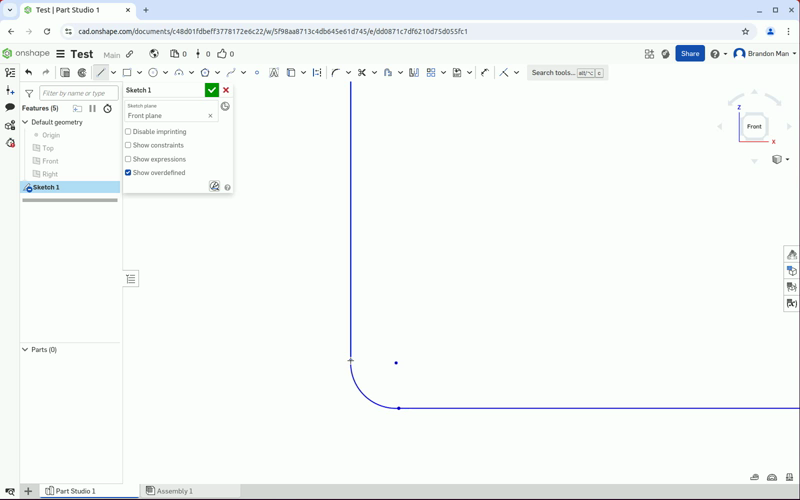
scroll(-6)
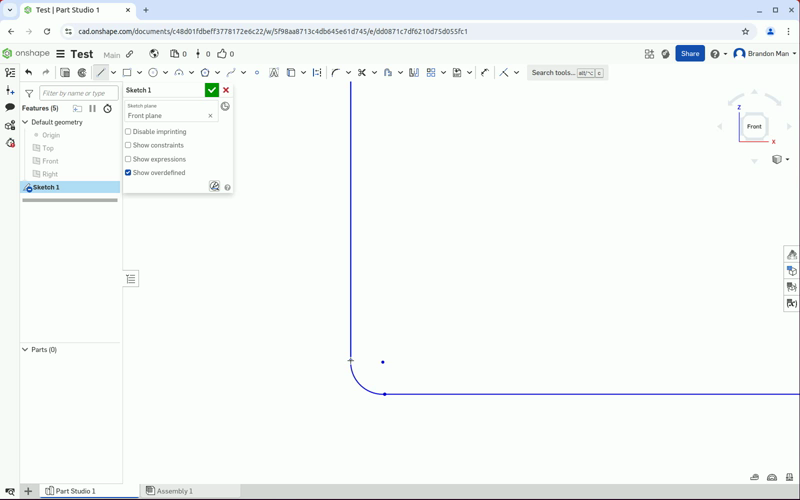
scroll(-6)
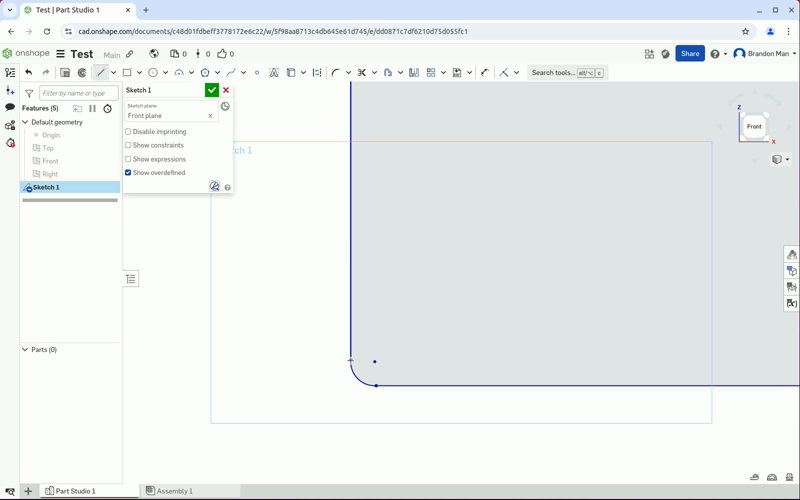
scroll(-6)
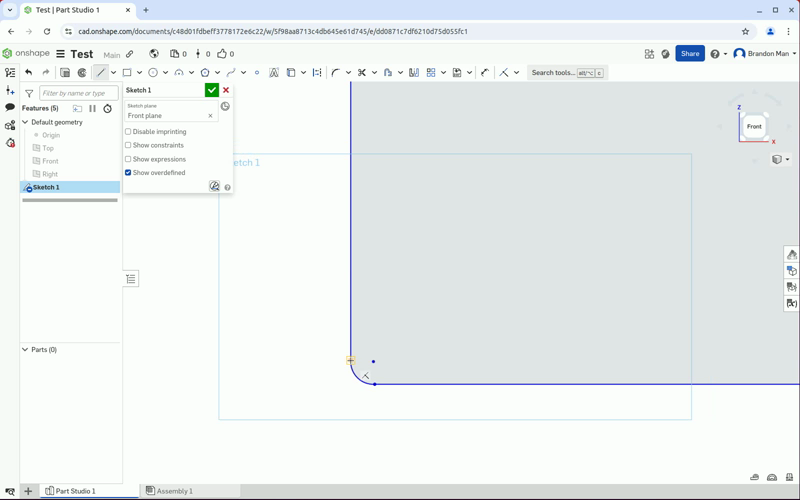
scroll(-6)
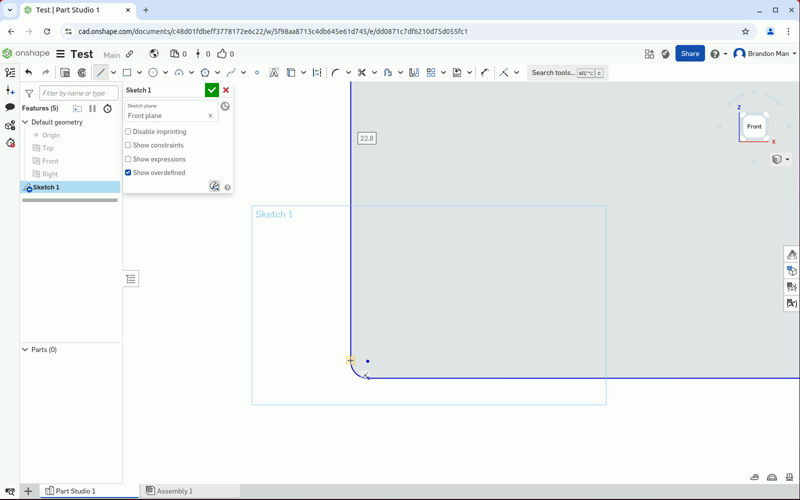
scroll(-6)
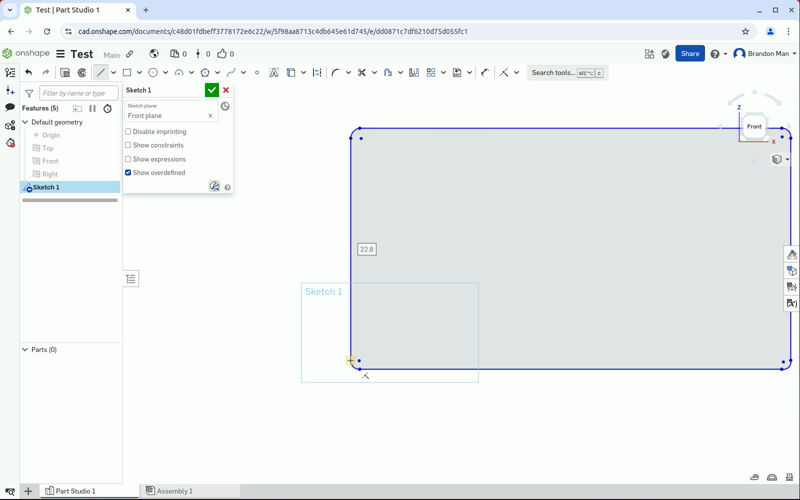
scroll(-6)
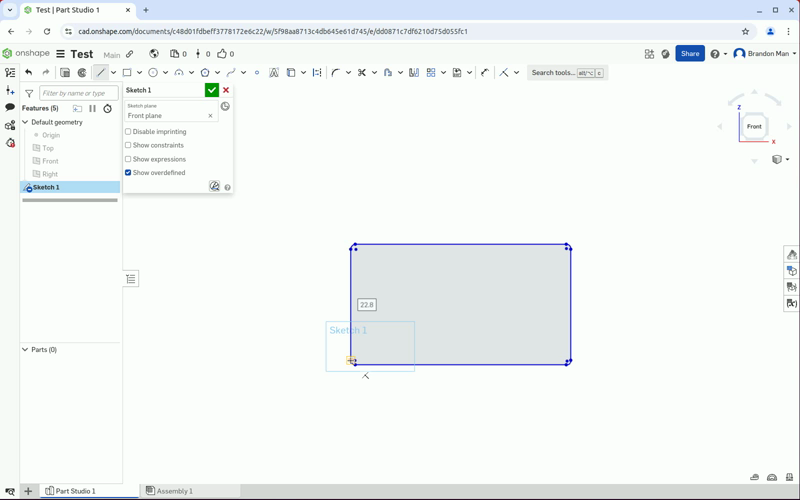
key(esc)
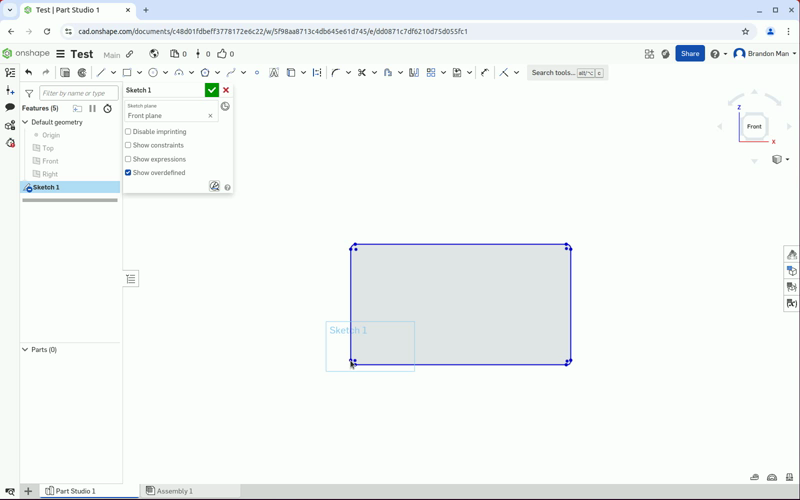
key(c)
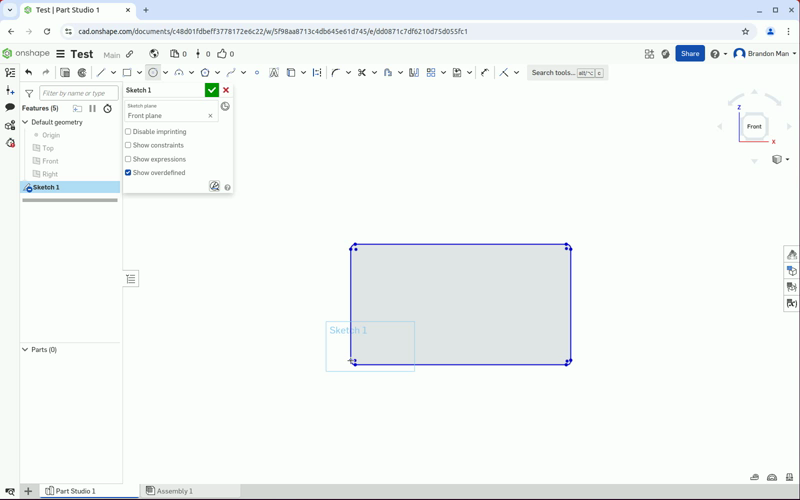
key_down(shift)
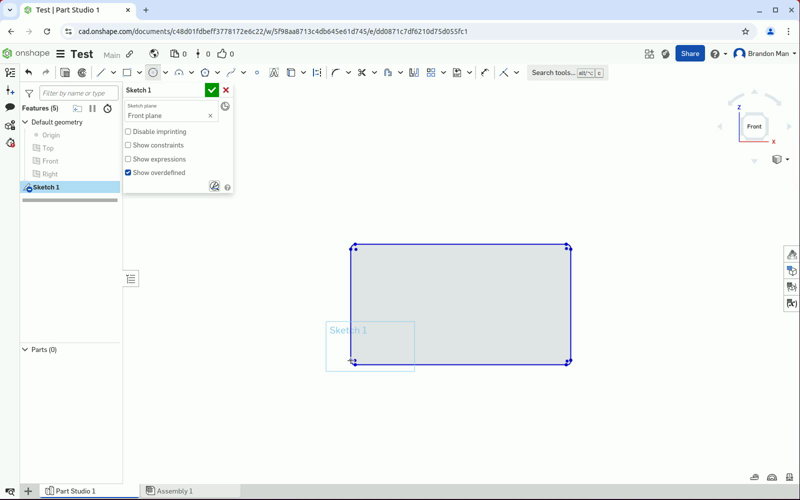
mouse_move(376, 337)
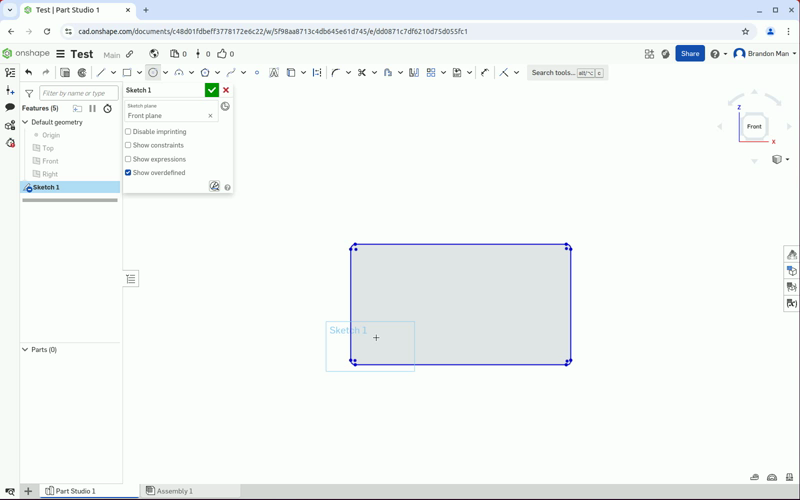
click(376, 337)
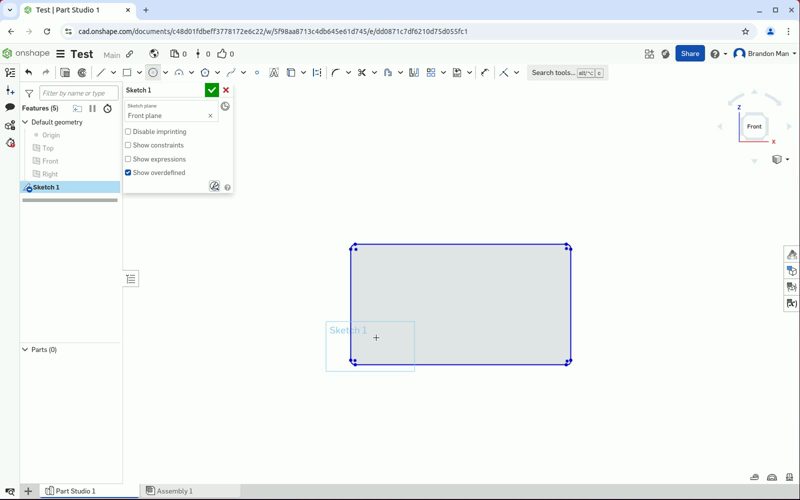
key_up(shift)
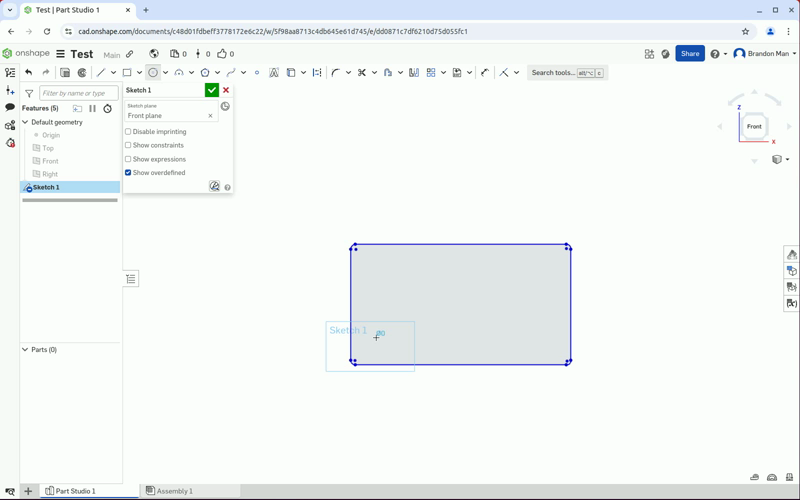
mouse_move(383, 337)
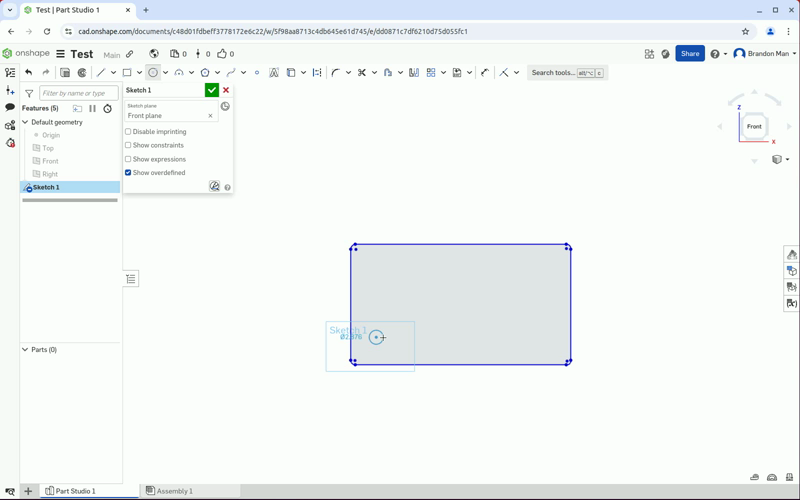
click(383, 337)
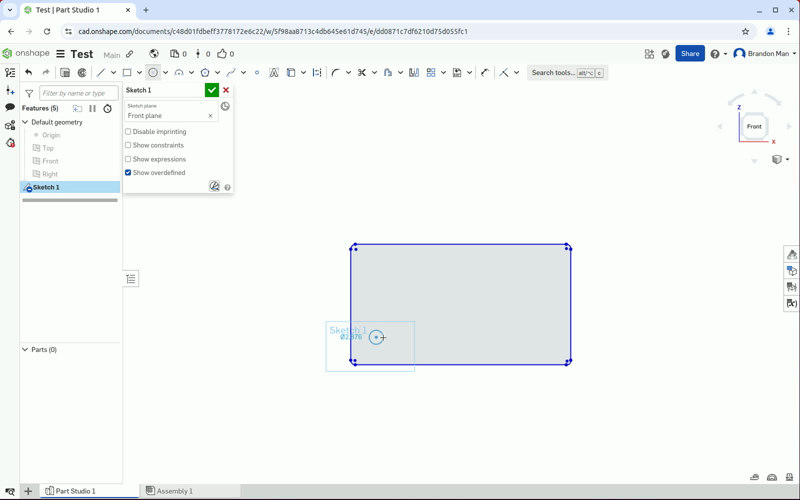
key(esc)
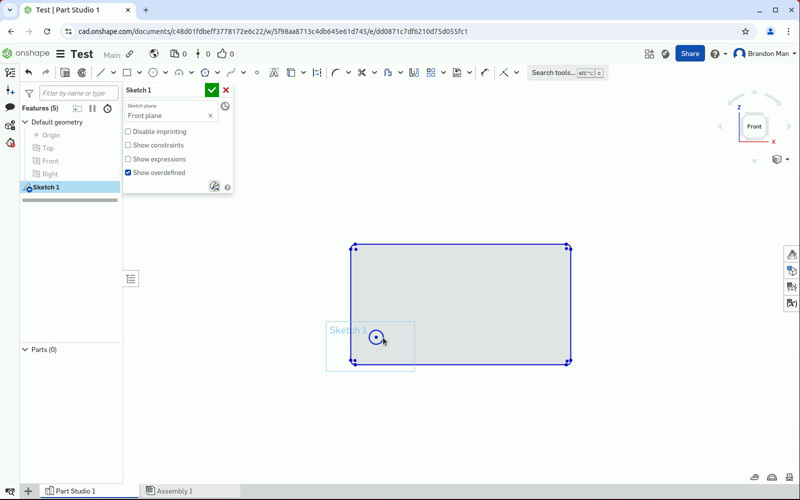
key(c)
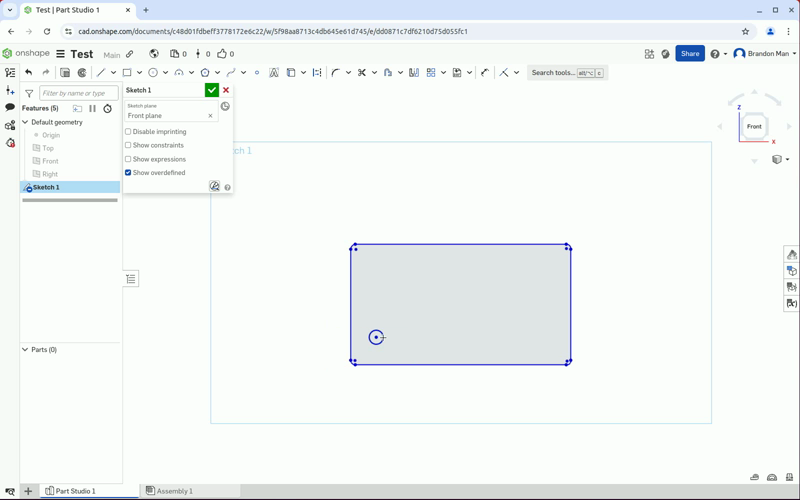
key_down(shift)
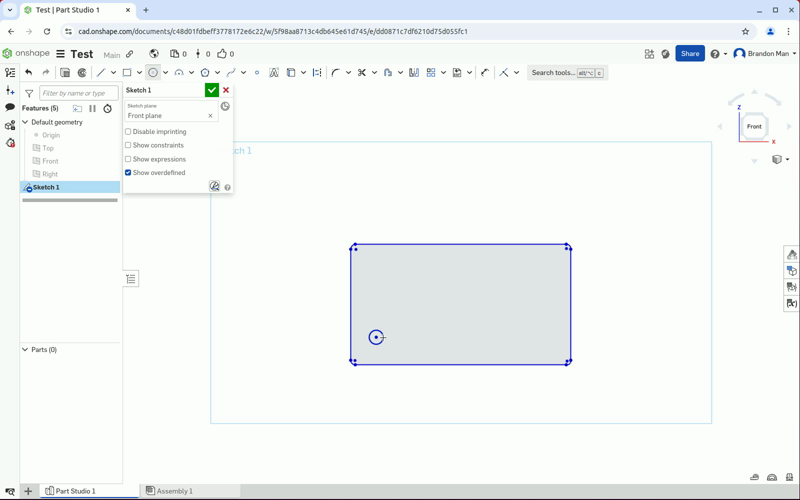
mouse_move(376, 283)
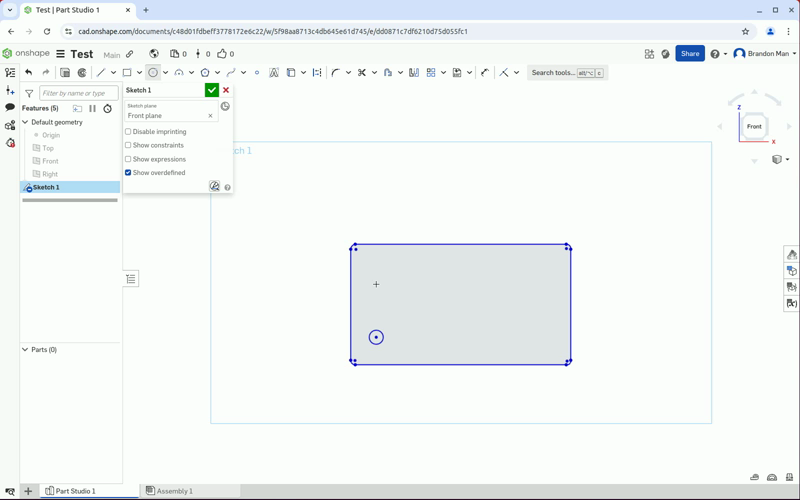
click(376, 283)
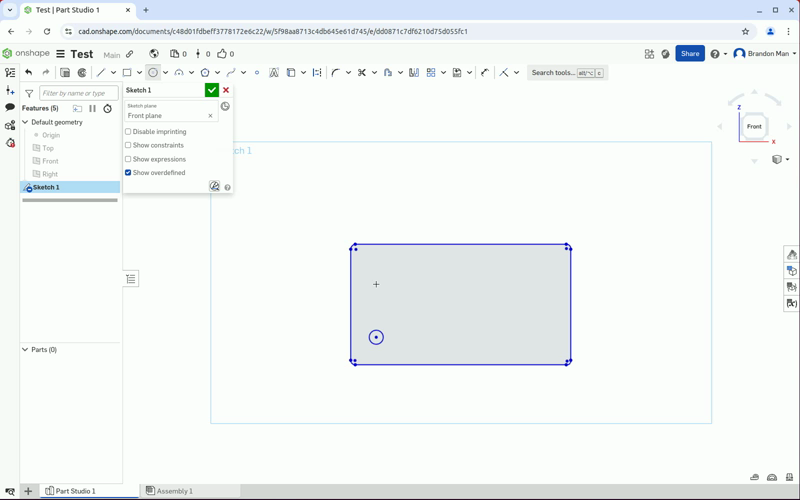
key_up(shift)
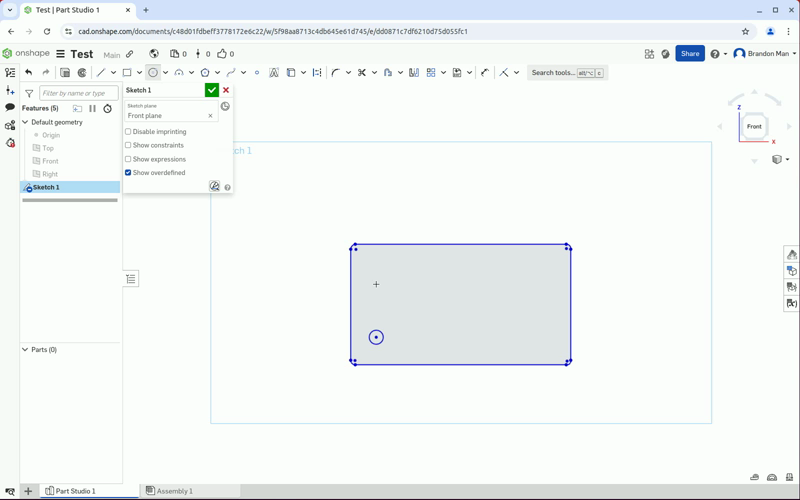
mouse_move(383, 283)
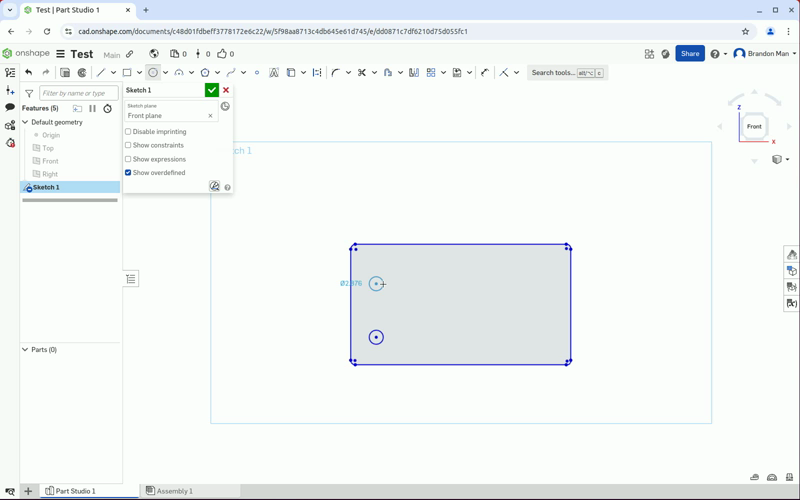
click(383, 283)
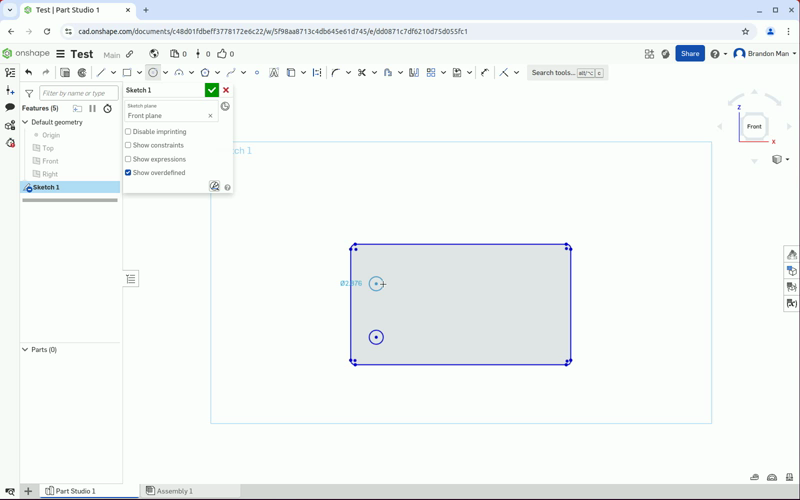
key(esc)
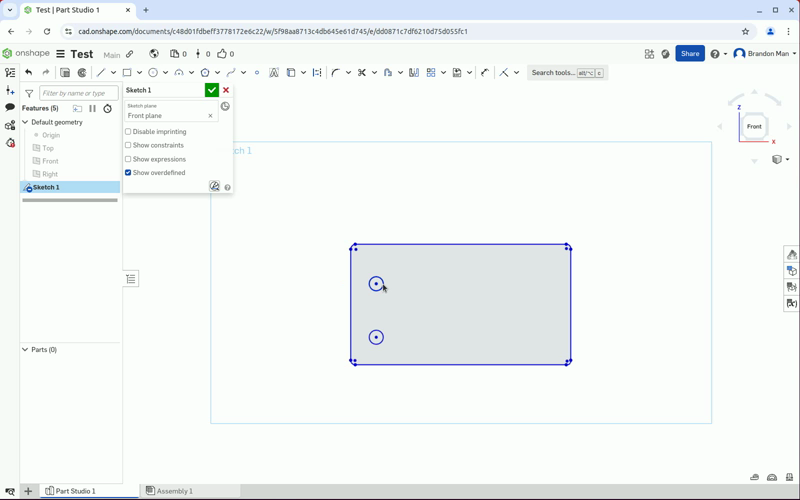
key(c)
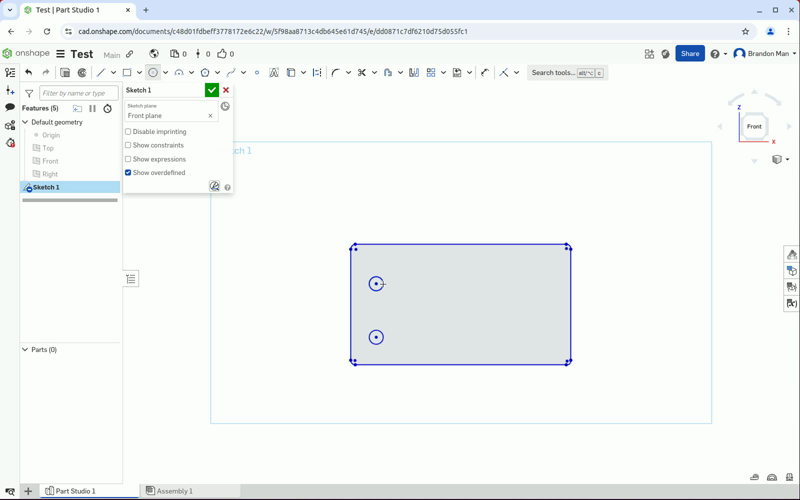
key_down(shift)
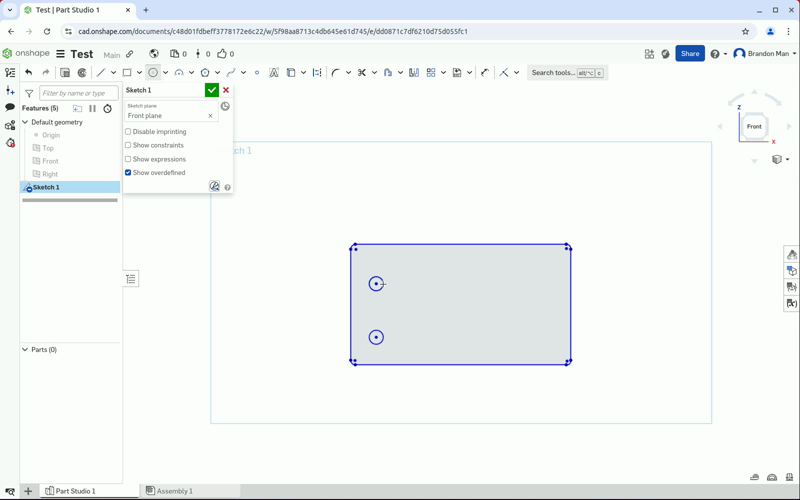
mouse_move(461, 283)
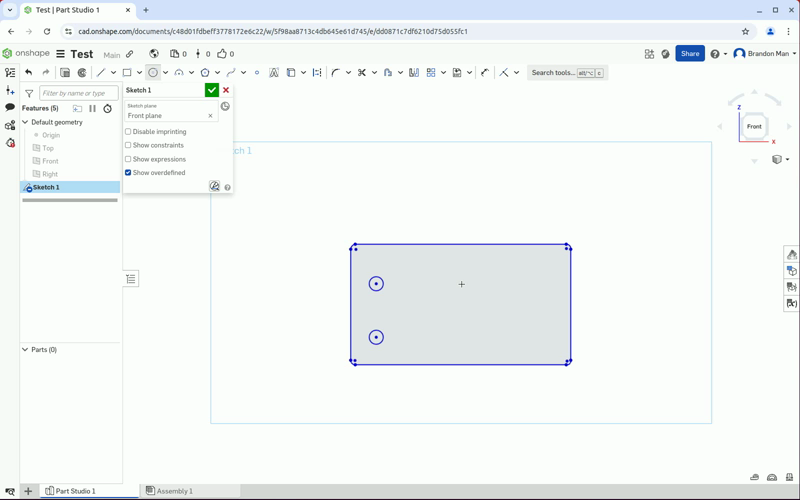
click(461, 283)
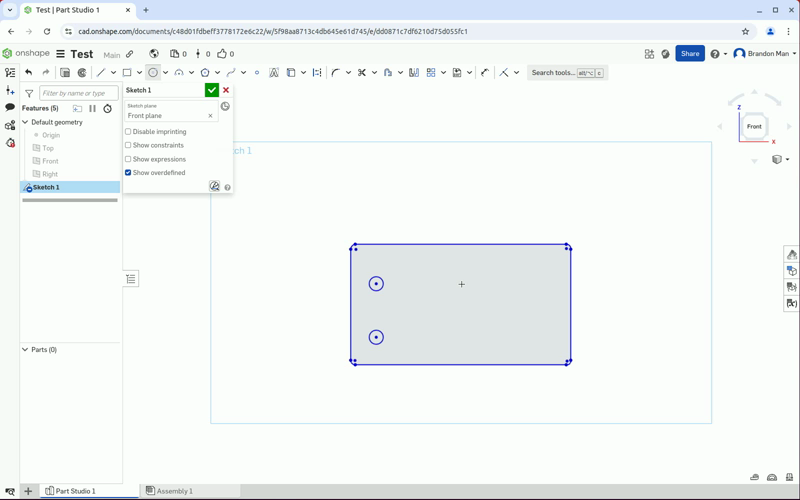
key_up(shift)
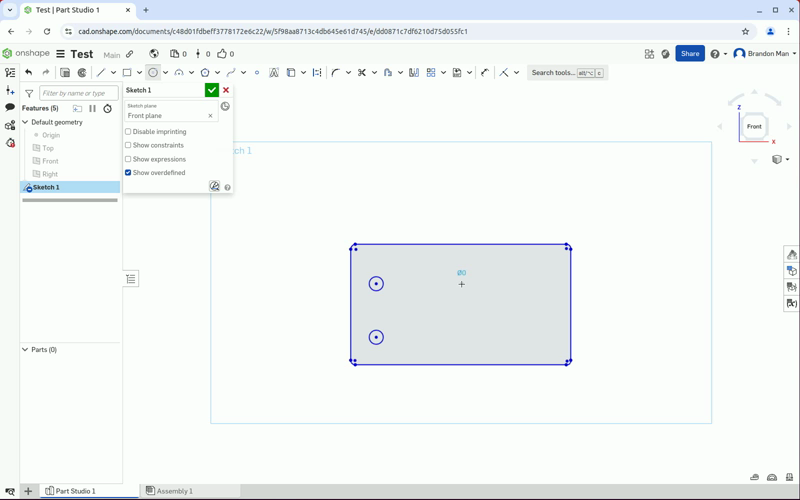
mouse_move(485, 283)
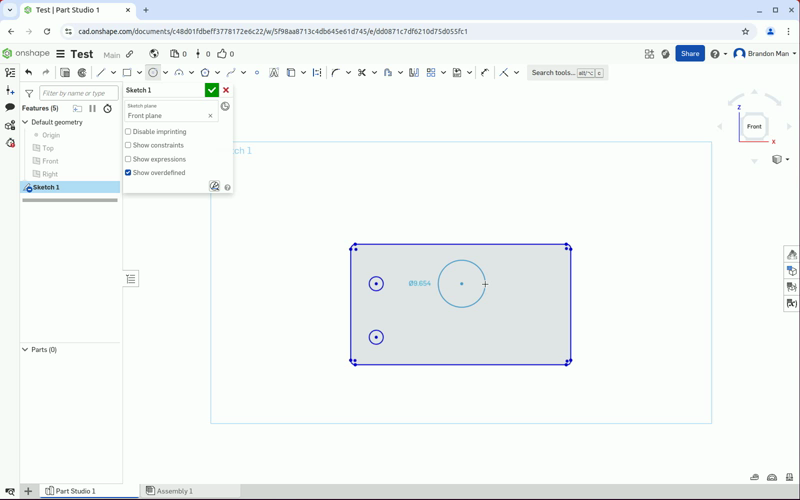
click(485, 283)
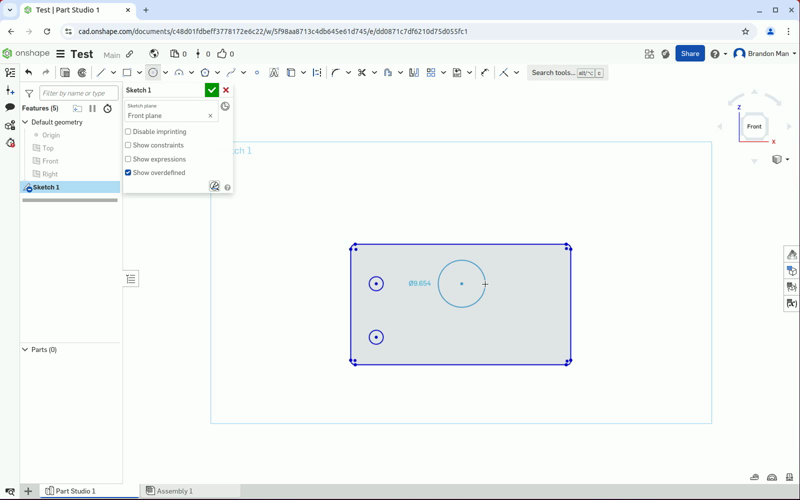
key(esc)
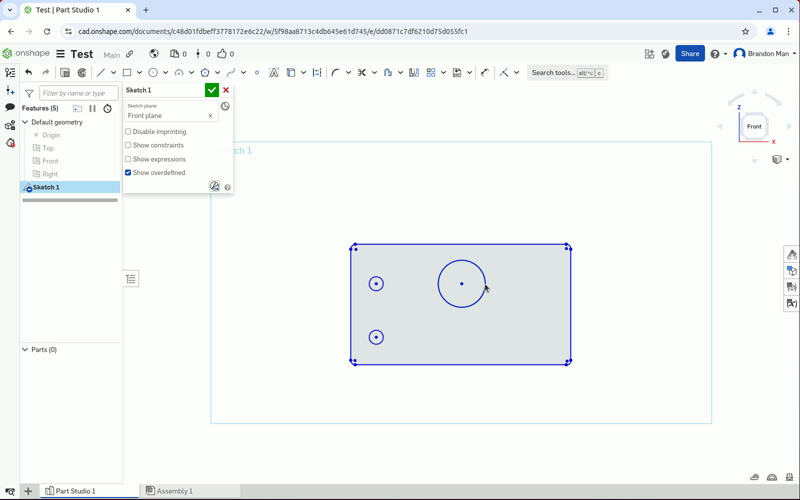
key(c)
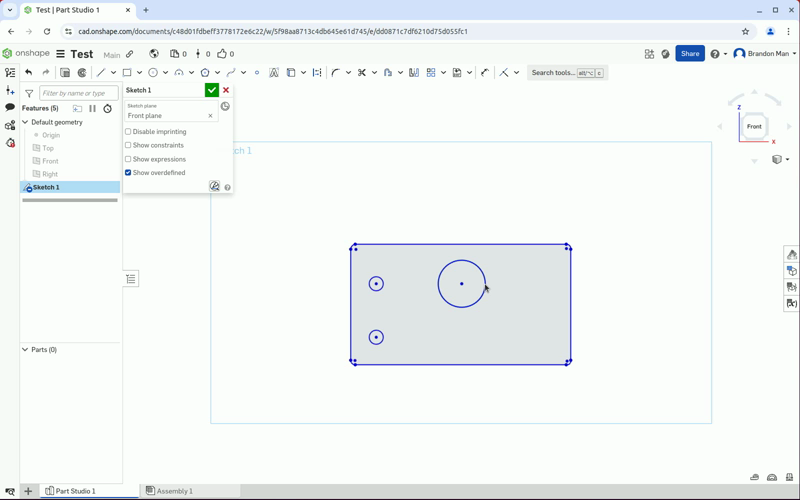
key_down(shift)
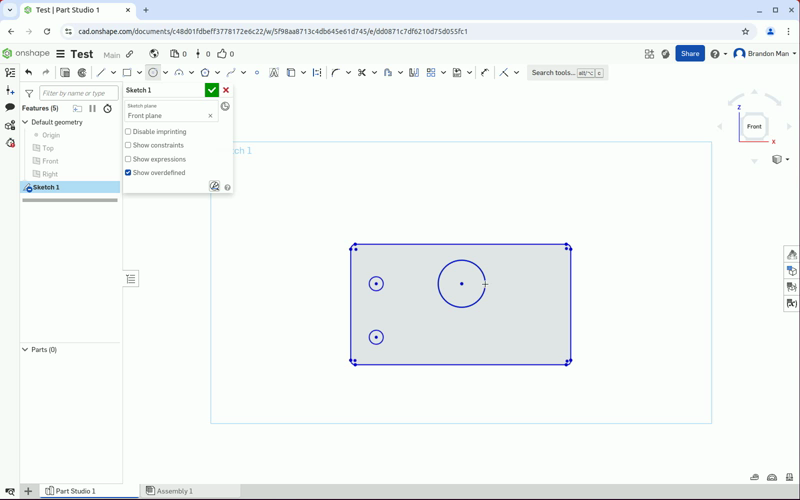
mouse_move(545, 337)
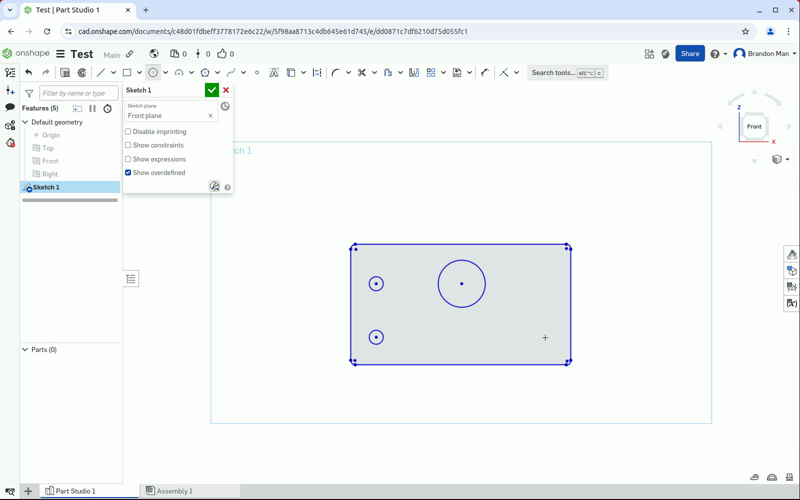
click(545, 337)
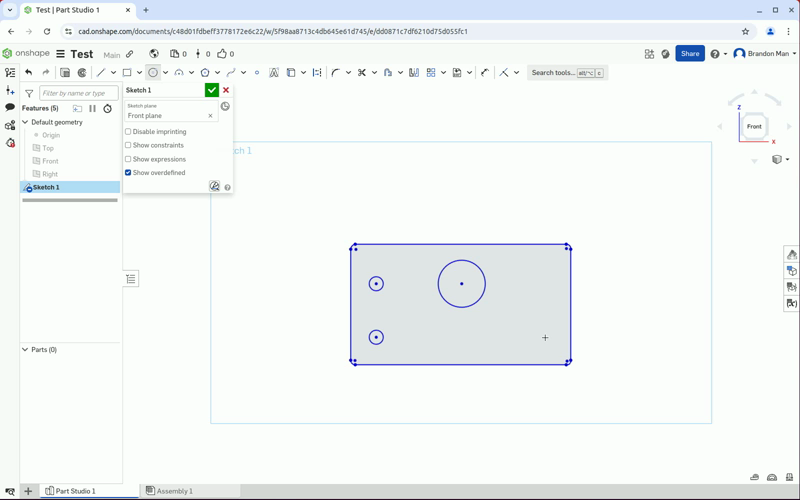
key_up(shift)
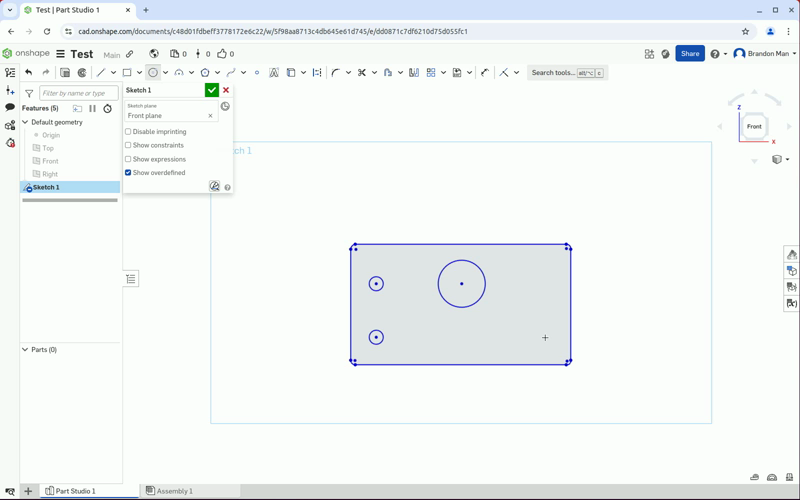
mouse_move(552, 337)
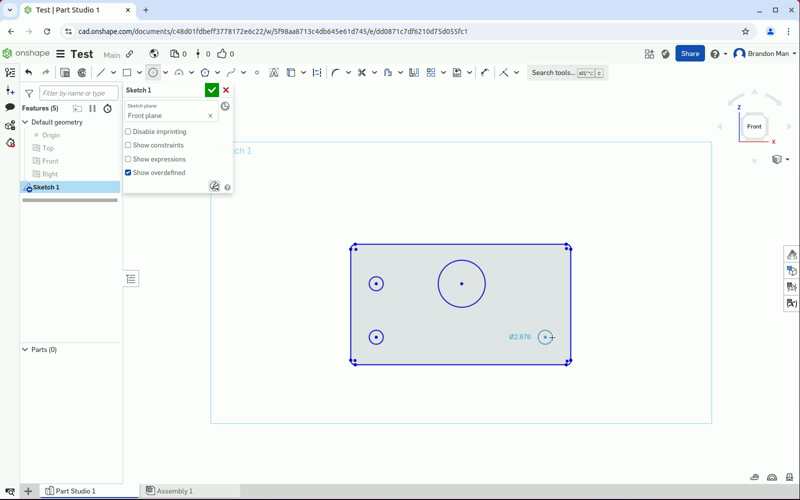
click(552, 337)
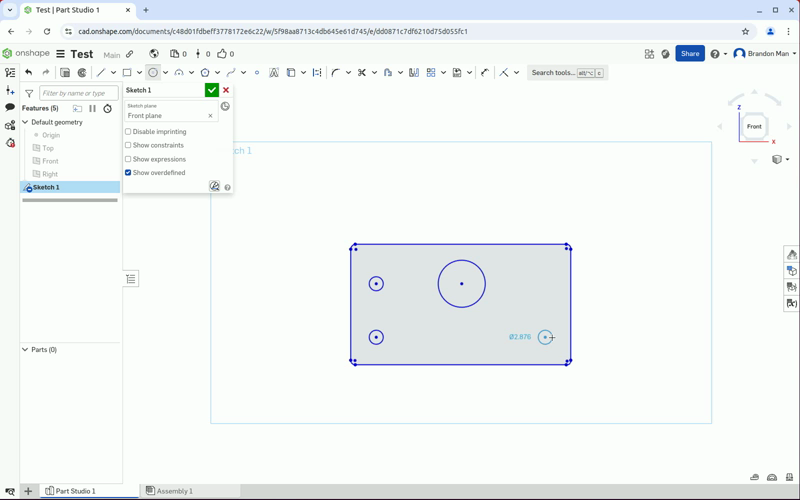
key(esc)
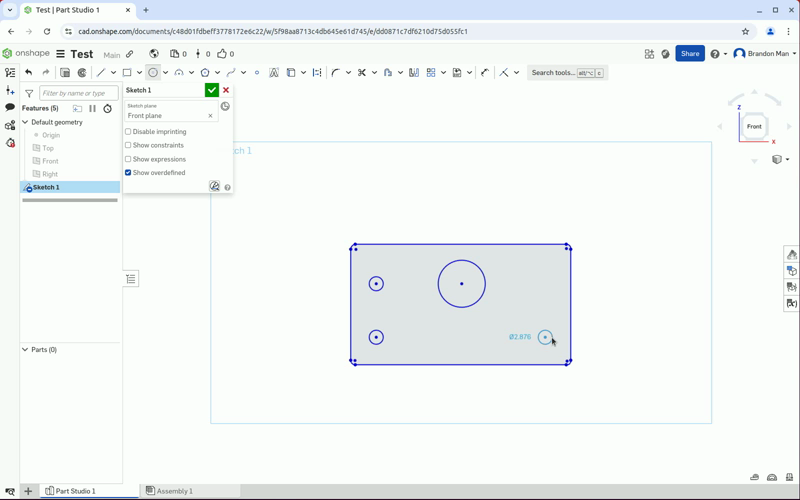
key(c)
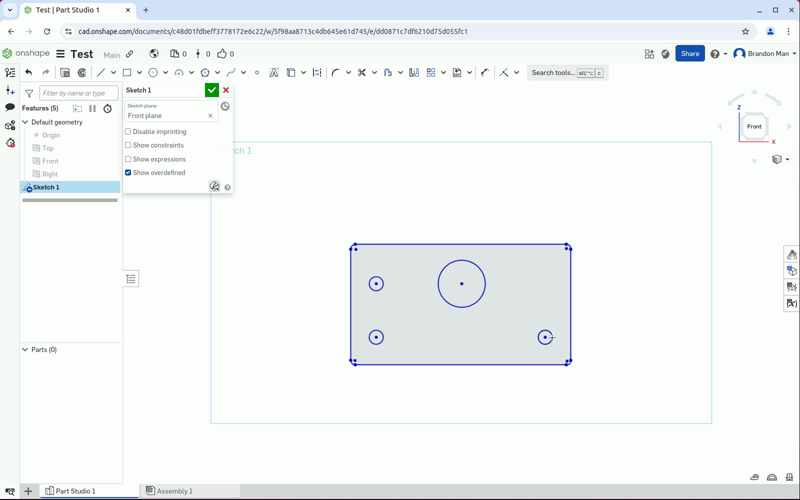
key_down(shift)
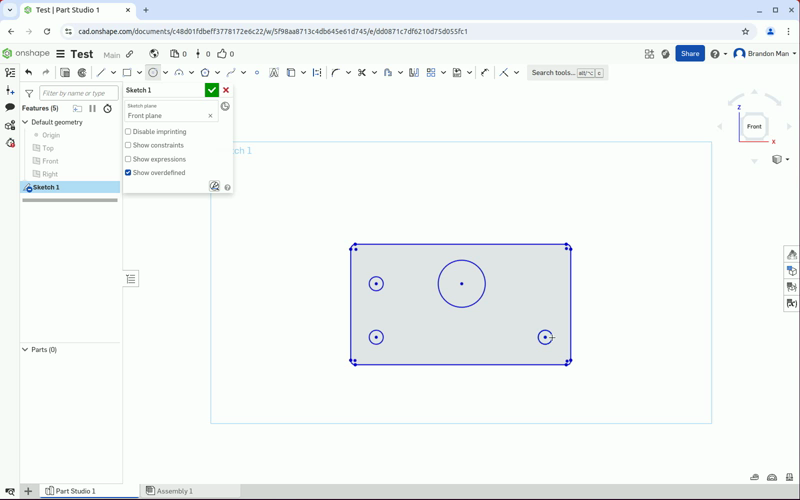
mouse_move(545, 283)
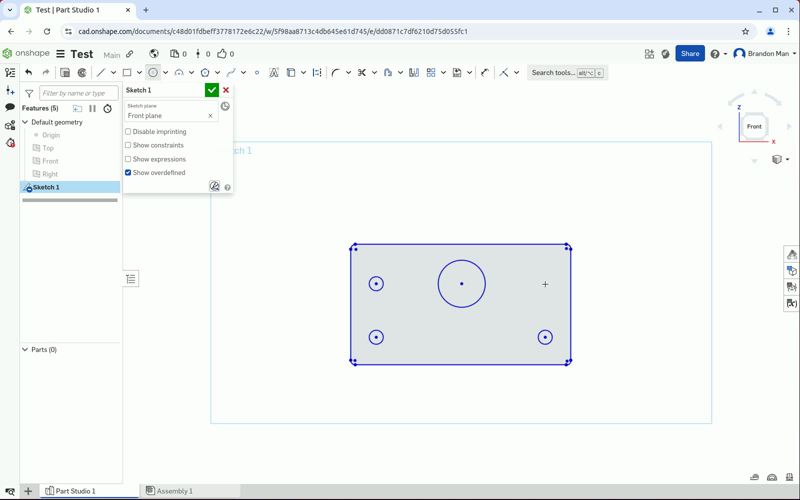
click(545, 283)
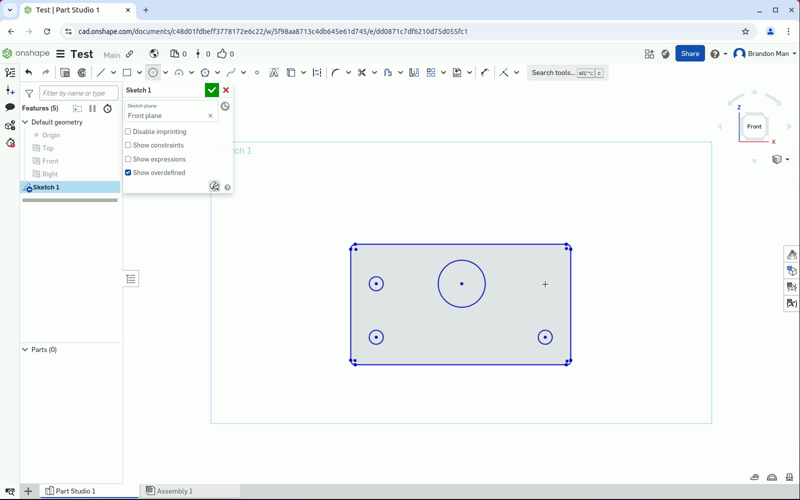
key_up(shift)
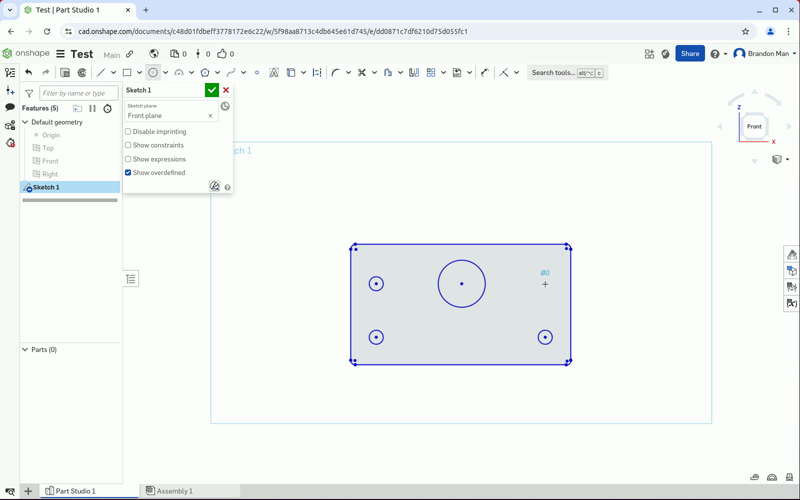
mouse_move(552, 283)
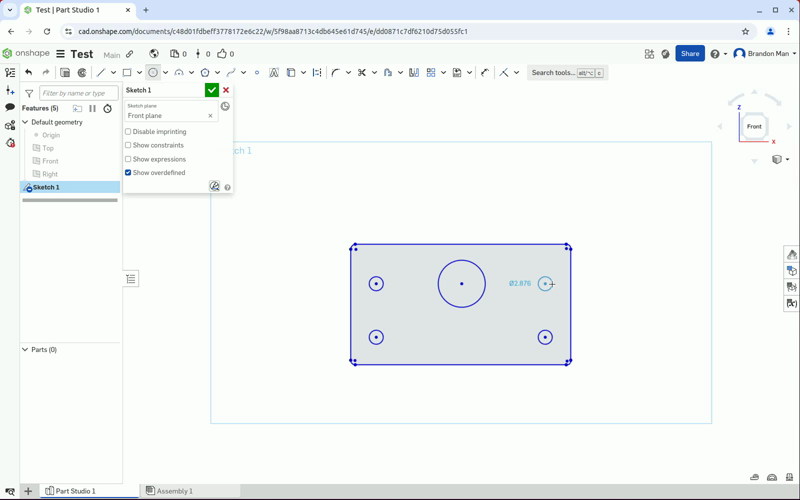
click(552, 283)
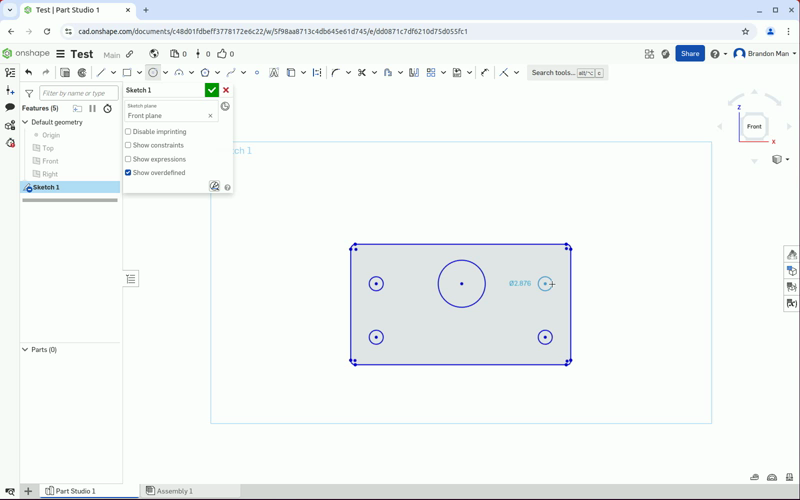
key(esc)
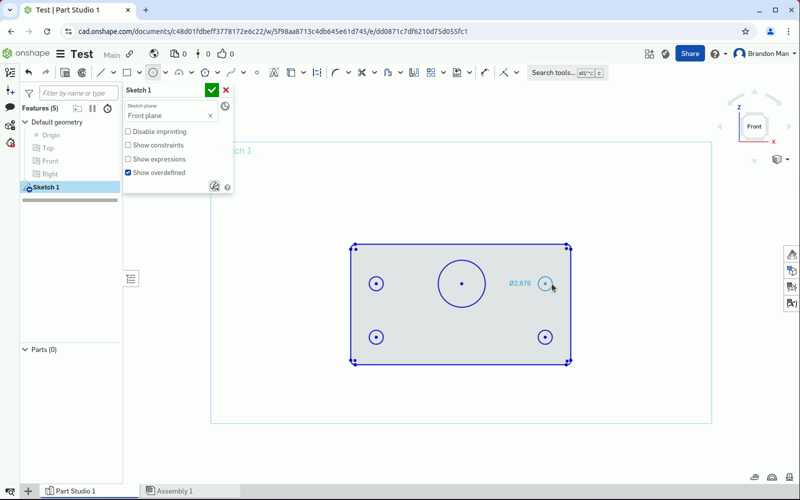
mouse_move(431, 327)
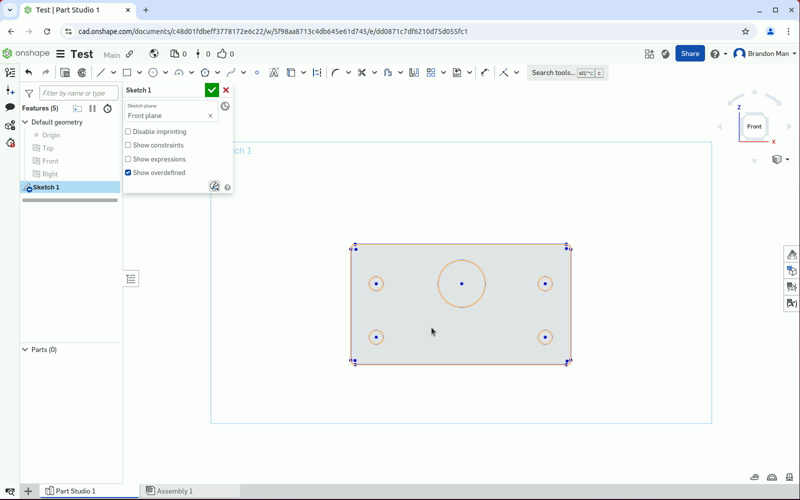
click(431, 327)
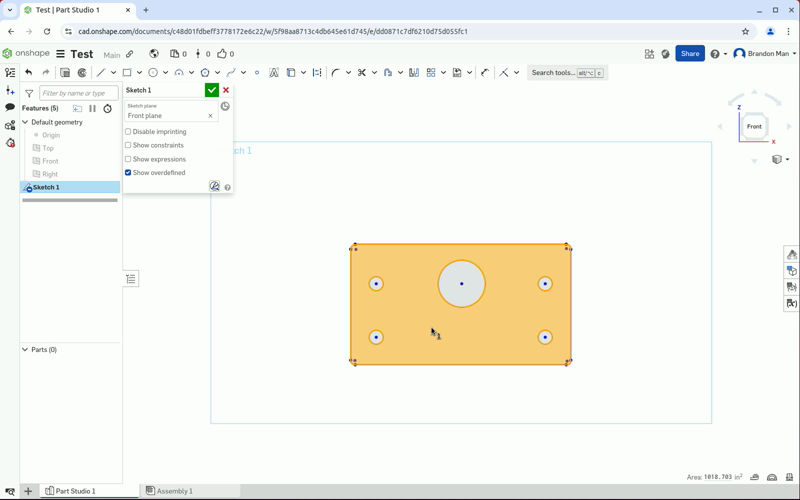
mouse_move(73, 352)
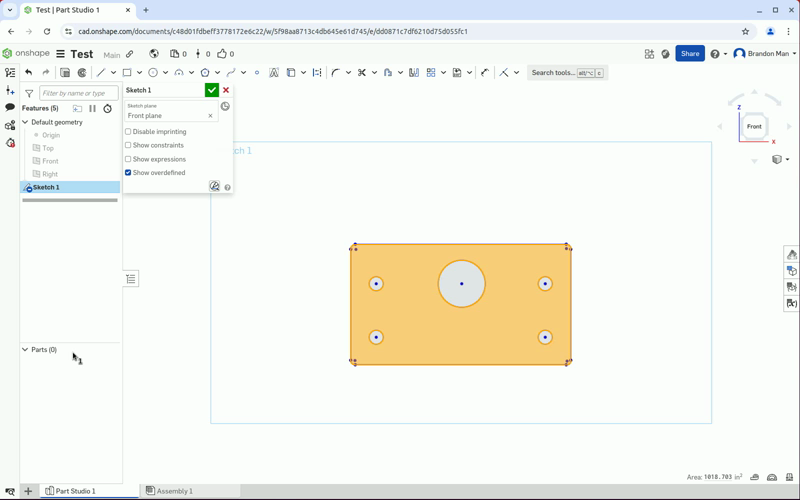
key(shift+y)
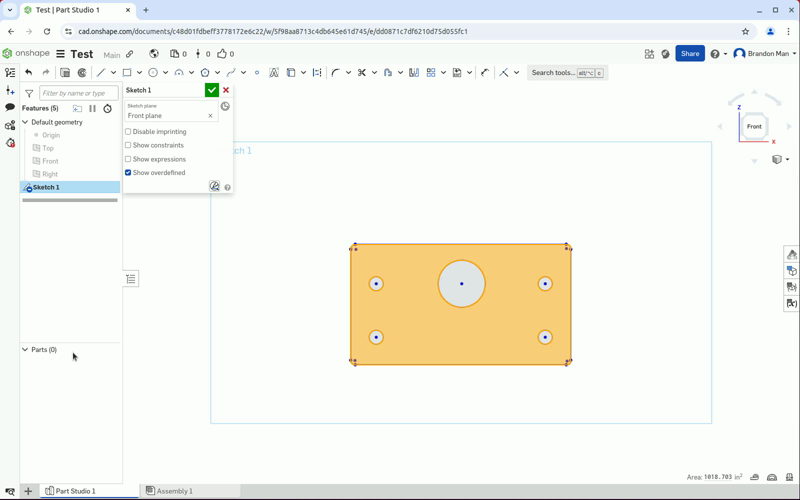
key(shift+e)
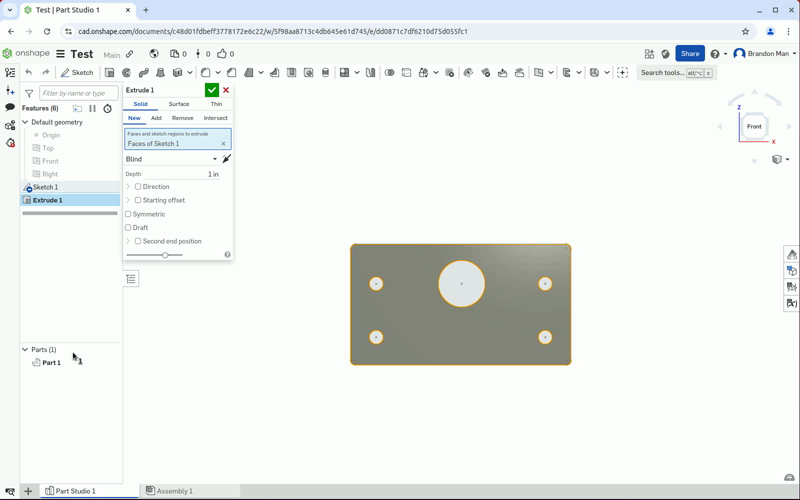
mouse_move(143, 106)
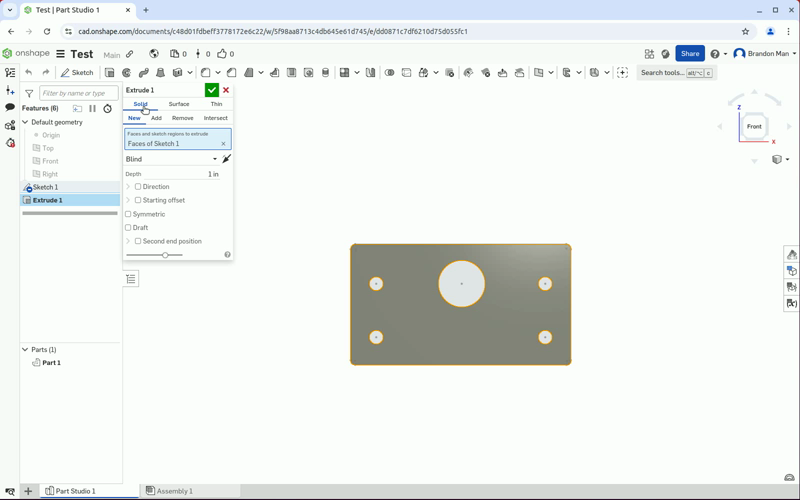
click(143, 106)
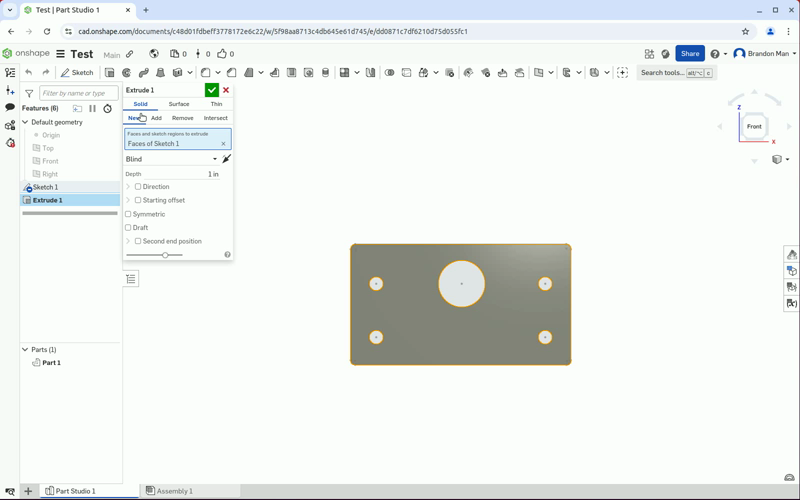
mouse_move(137, 120)
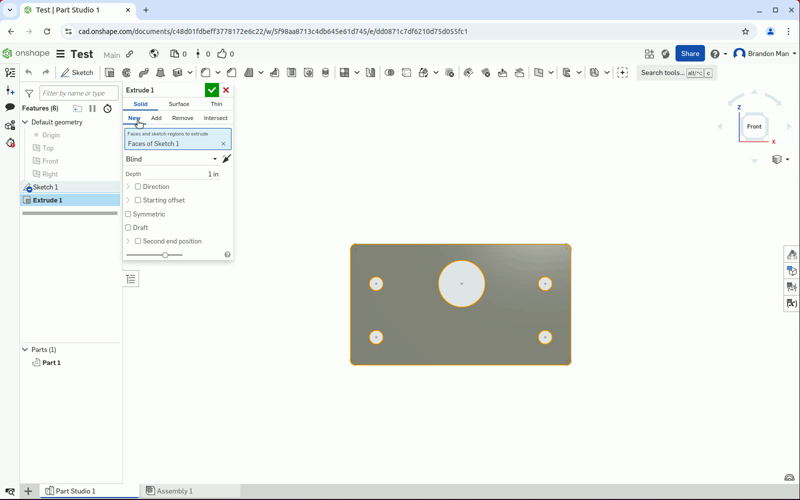
click(137, 120)
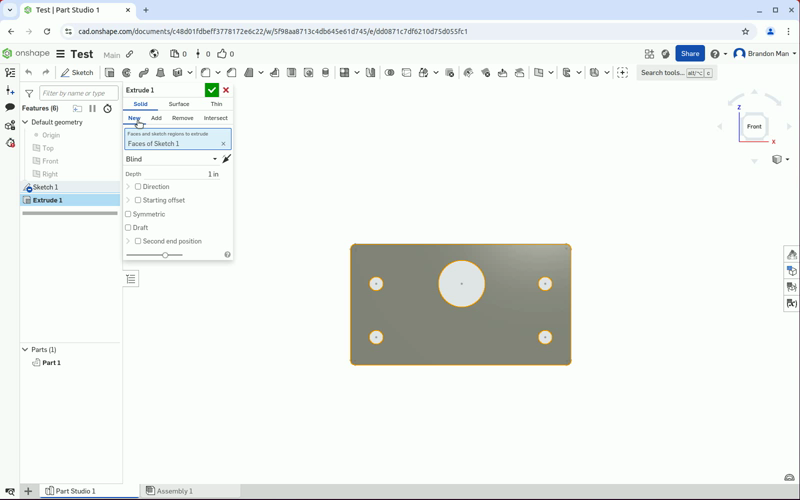
key(tab, 4)
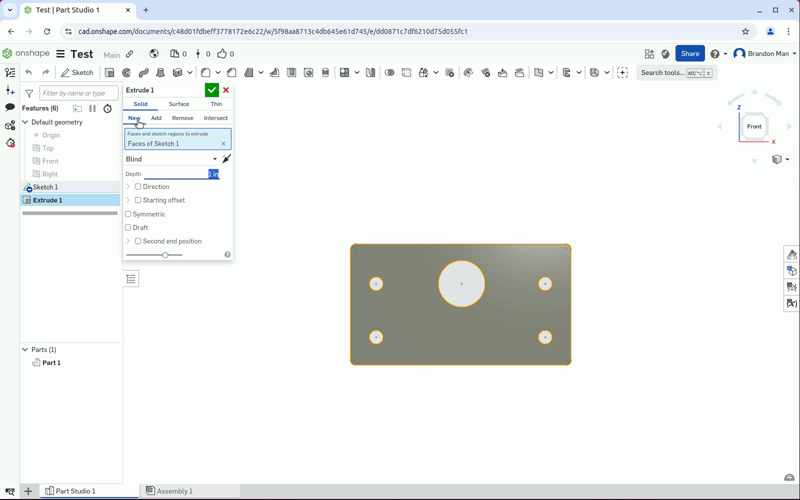
text(19.016)
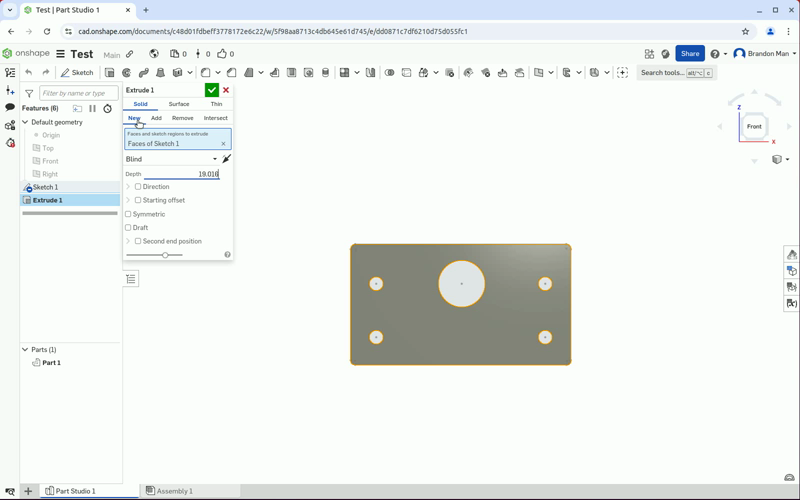
key(enter)
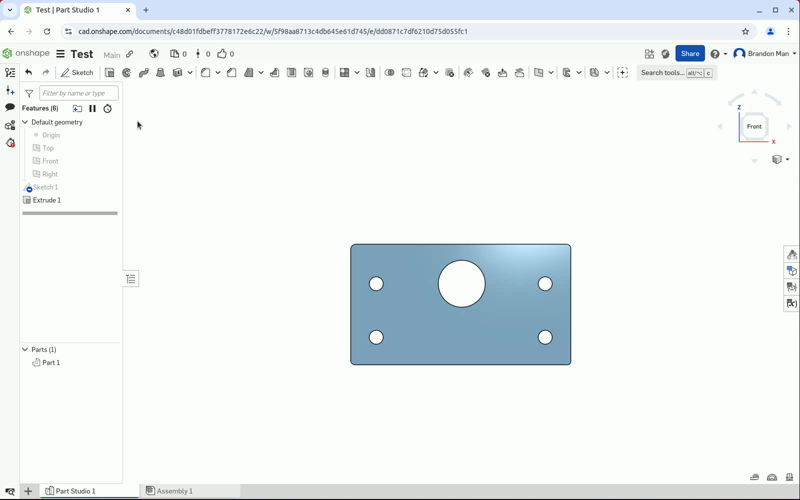
key(shift+h)
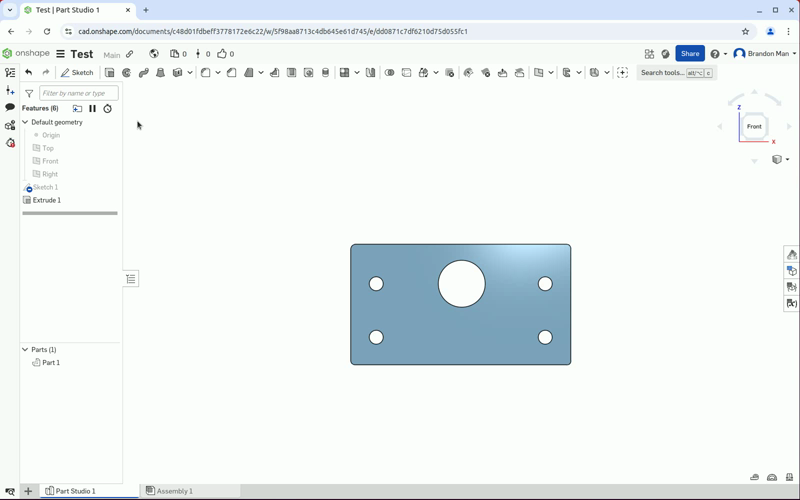
key(shift+h)
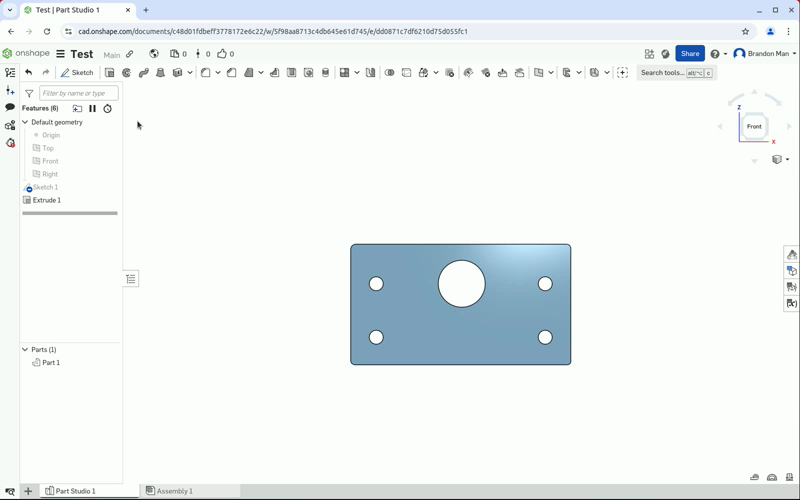
mouse_move(73, 189)
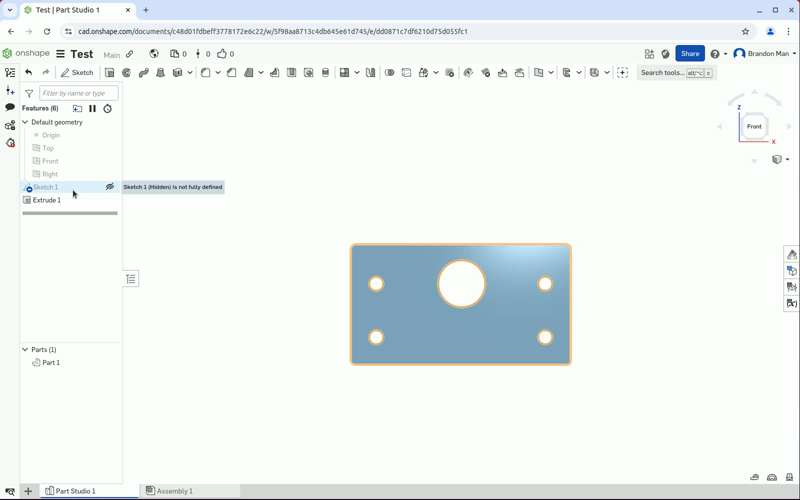
click(73, 189)
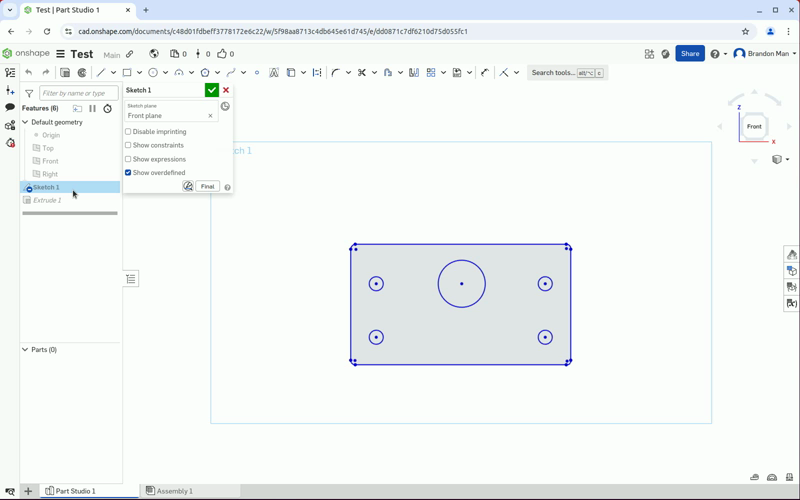
mouse_move(229, 92)
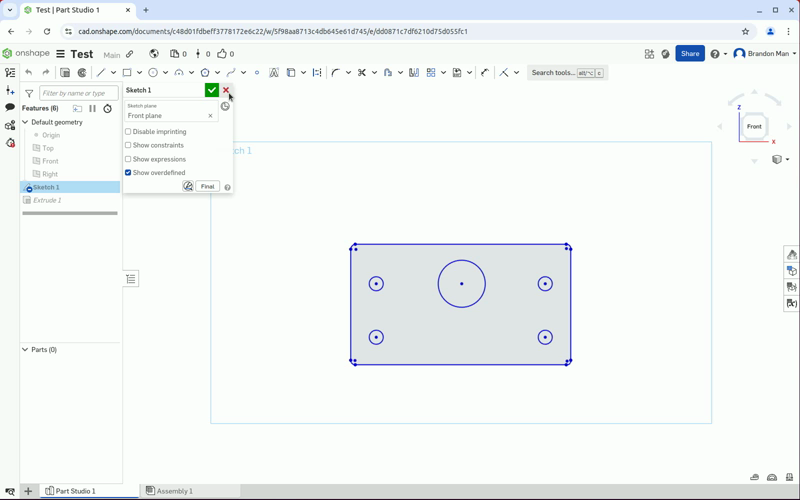
click(229, 92)
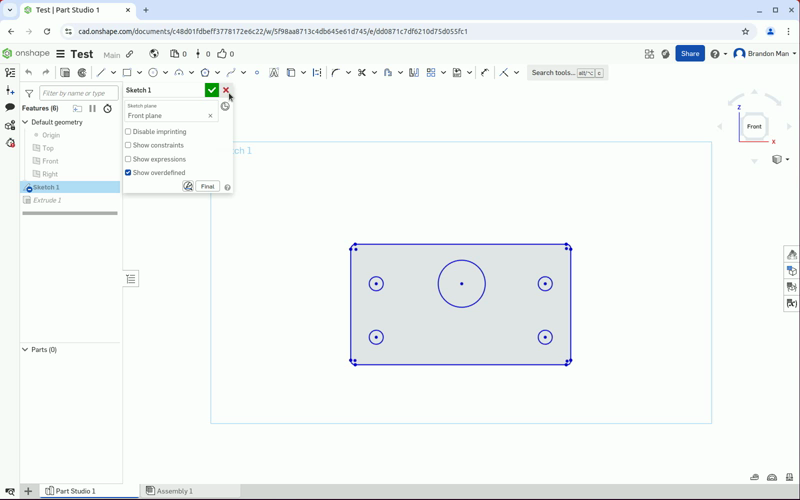
key(shift+s)
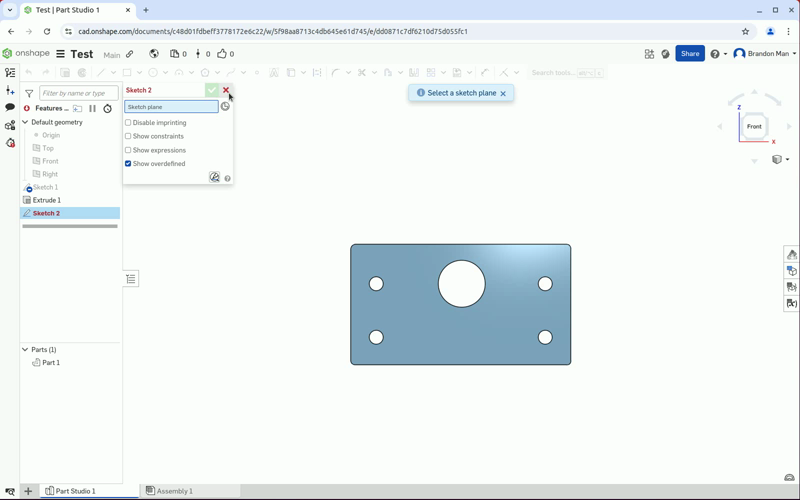
mouse_move(73, 163)
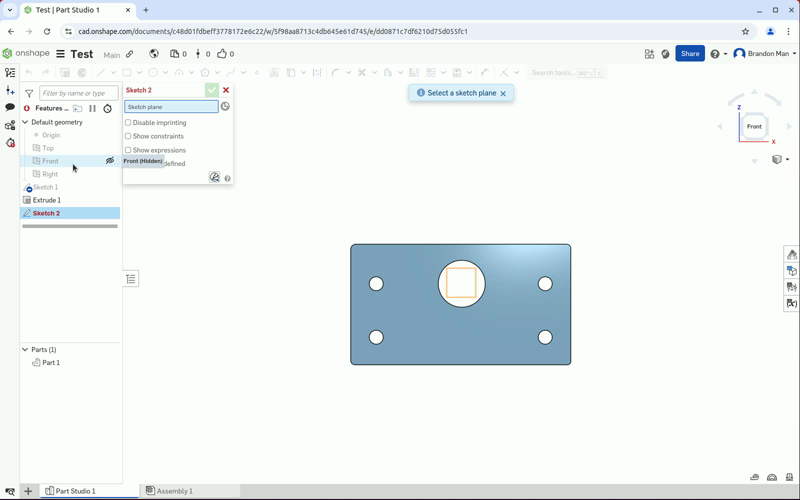
click(73, 163)
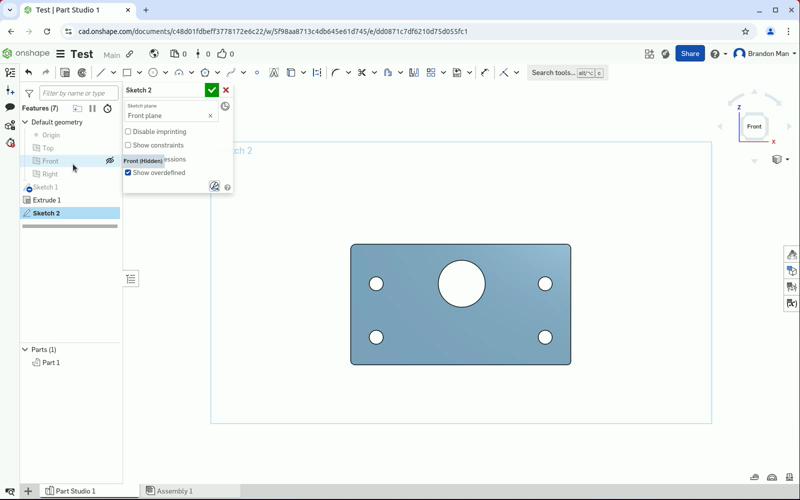
mouse_move(73, 352)
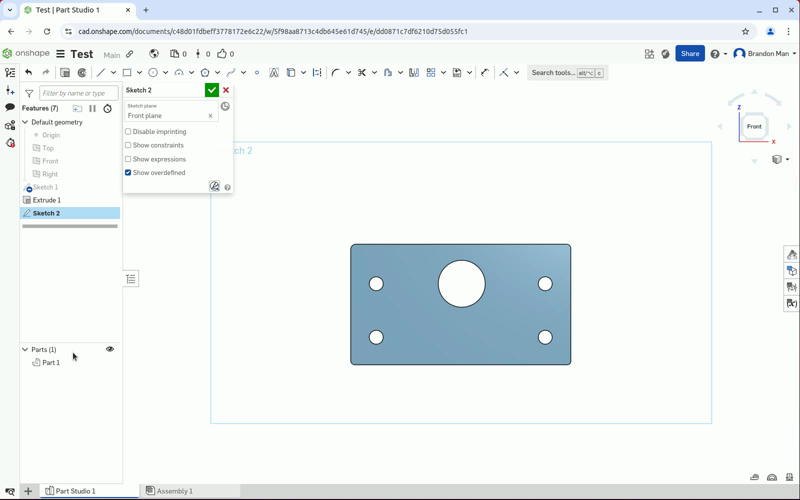
key(y)
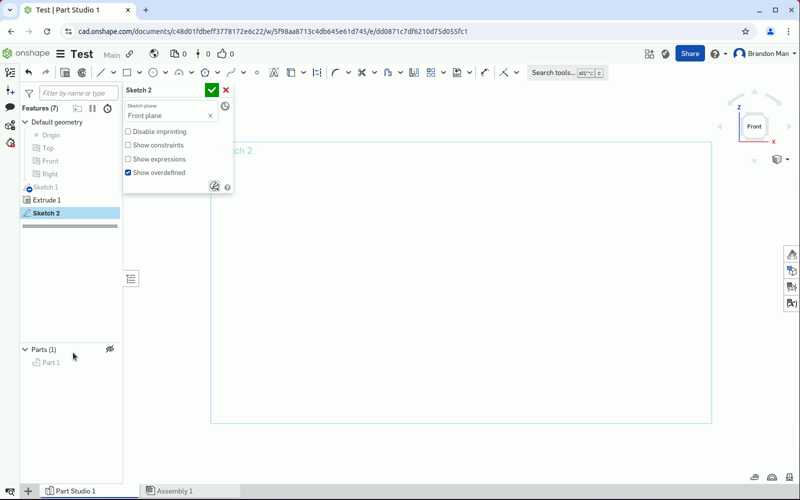
key(a)
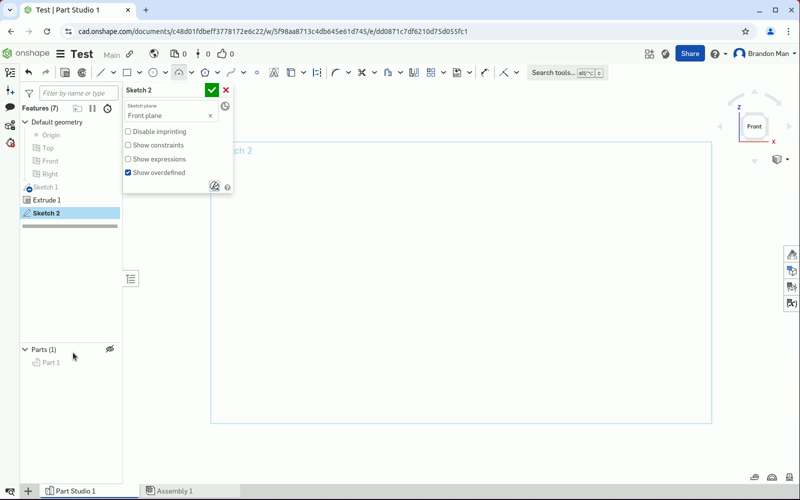
key_down(shift)
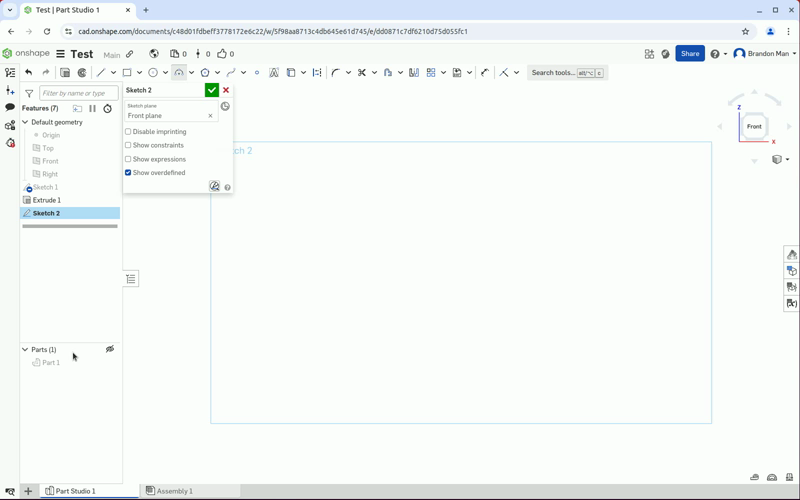
mouse_move(397, 341)
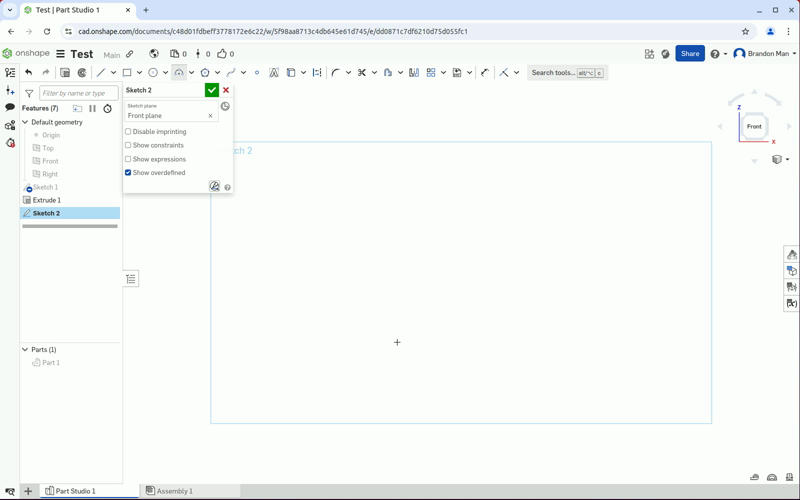
click(397, 341)
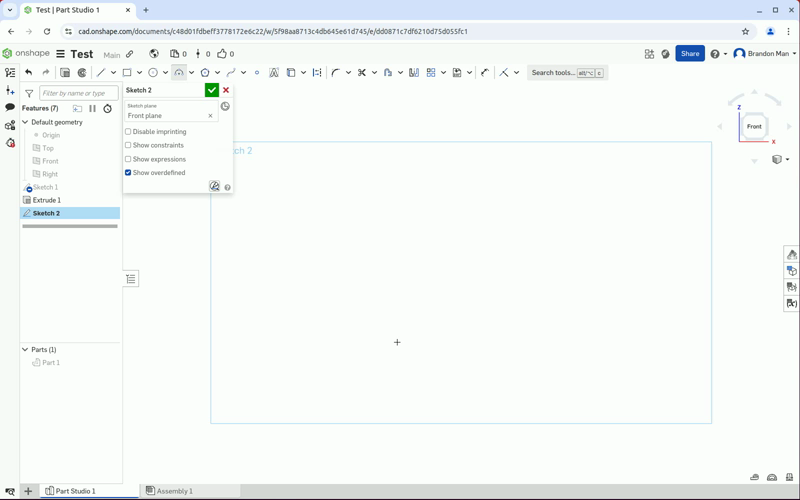
key_up(shift)
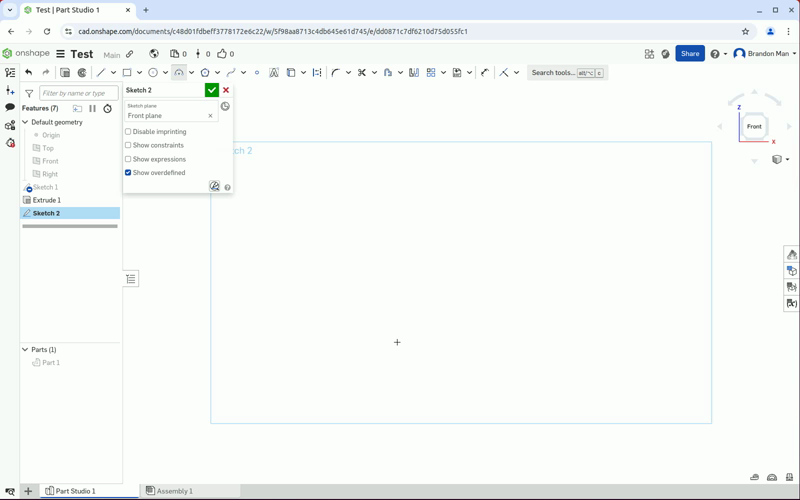
key_down(shift)
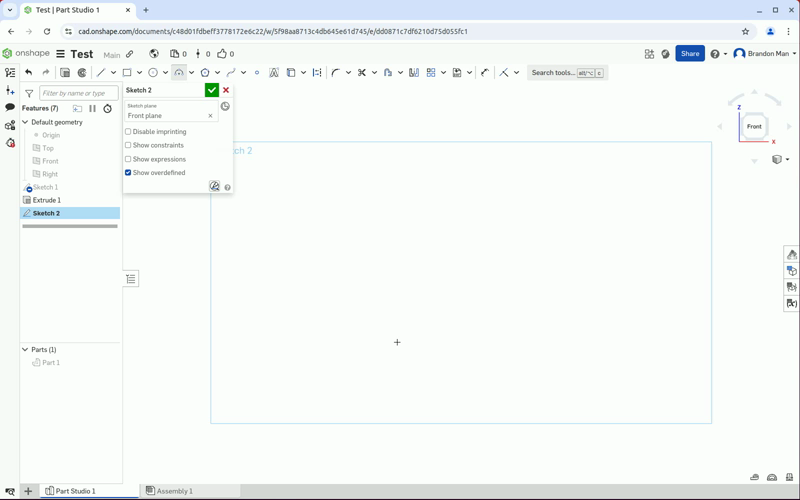
mouse_move(401, 345)
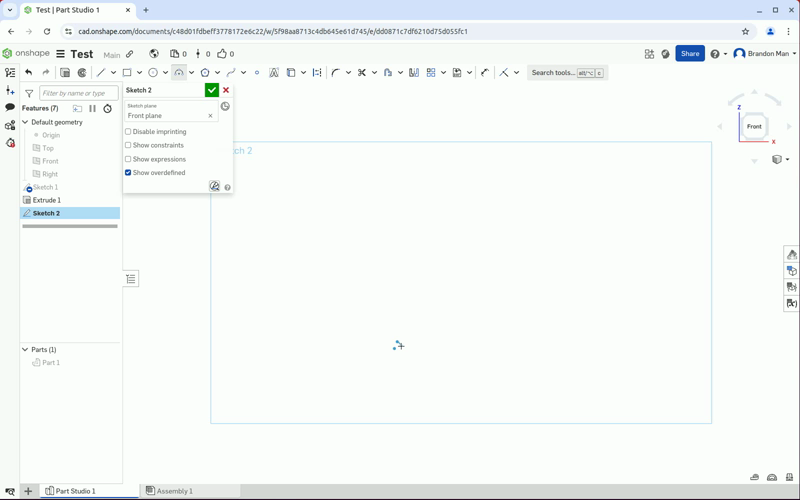
scroll(6)
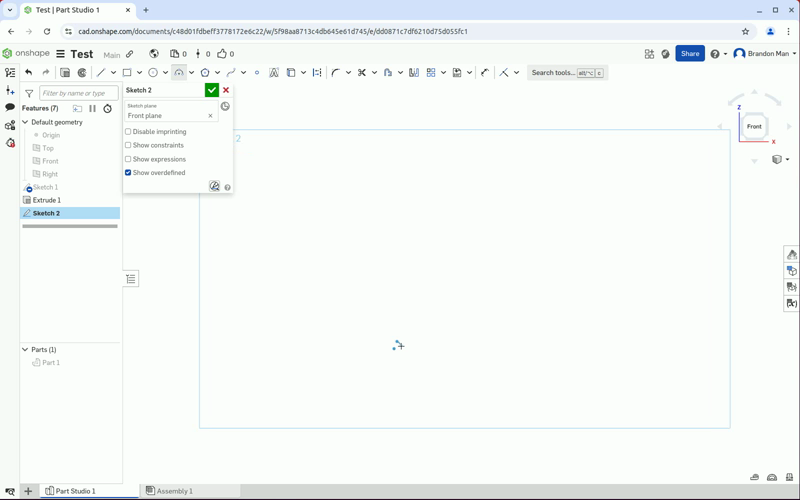
scroll(6)
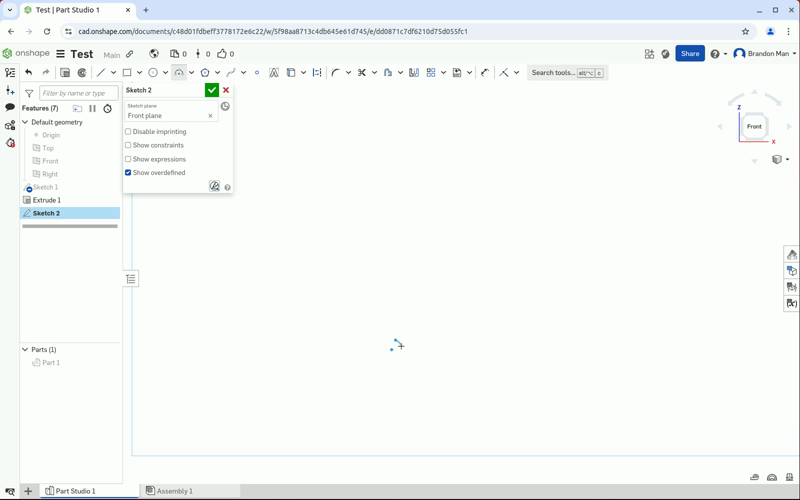
scroll(6)
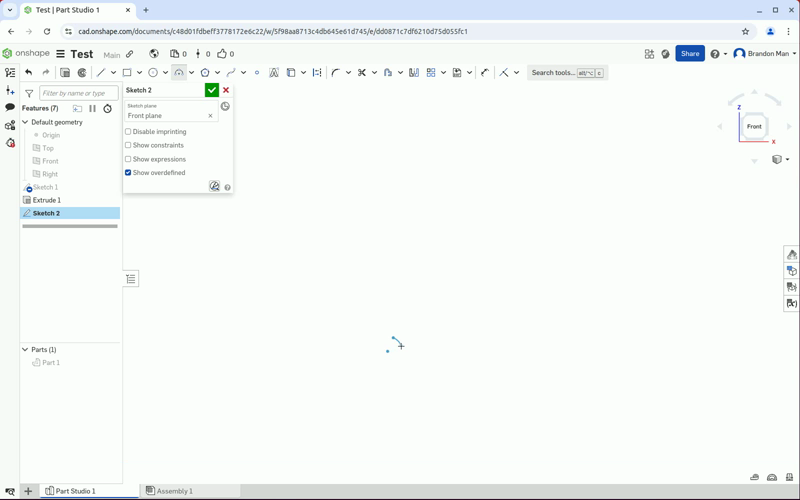
scroll(6)
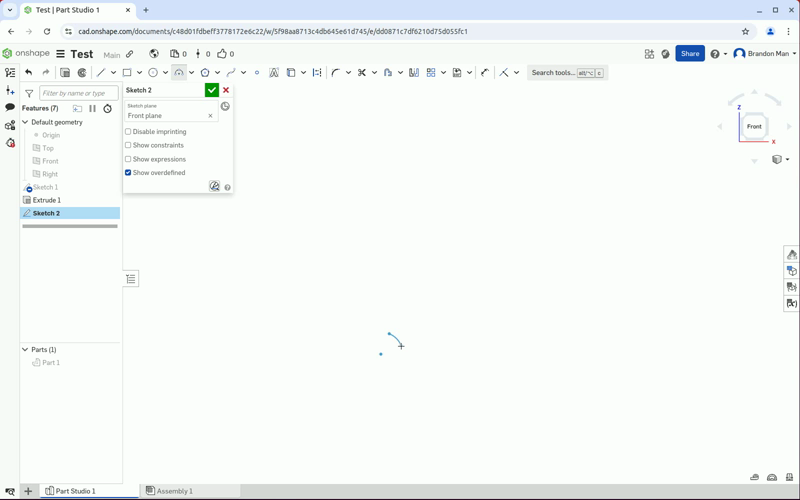
scroll(6)
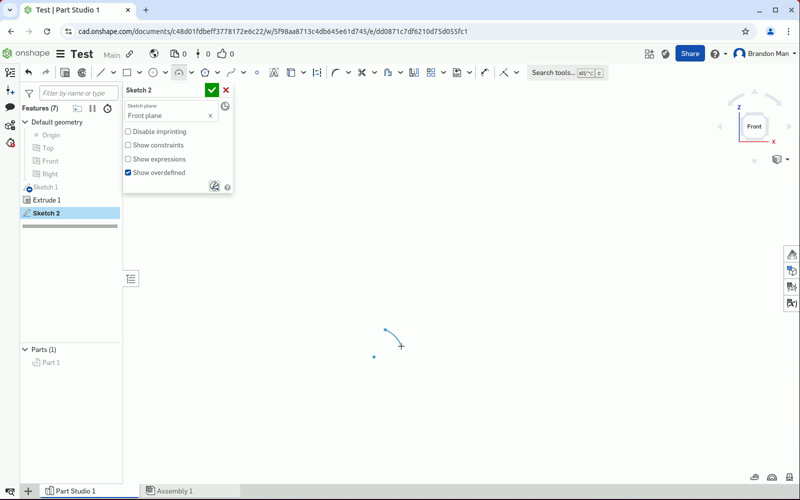
scroll(6)
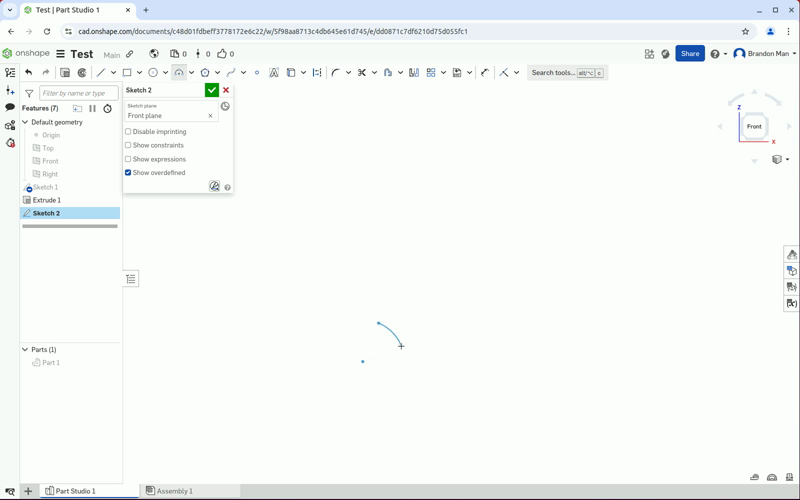
scroll(6)
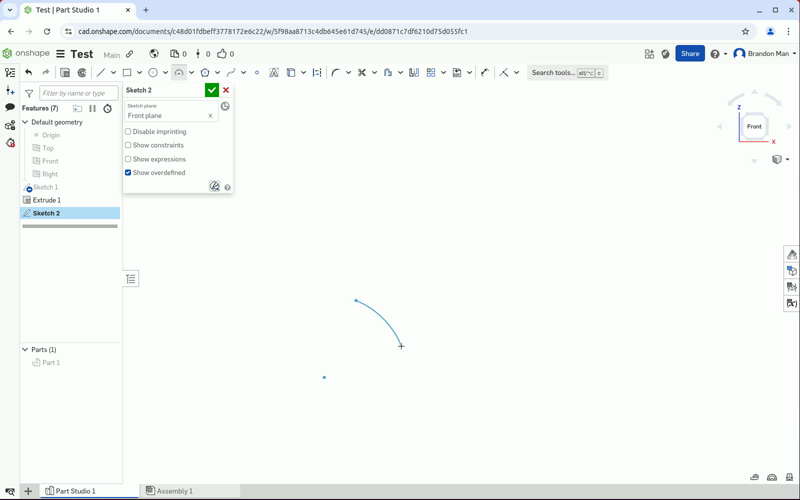
click(401, 345)
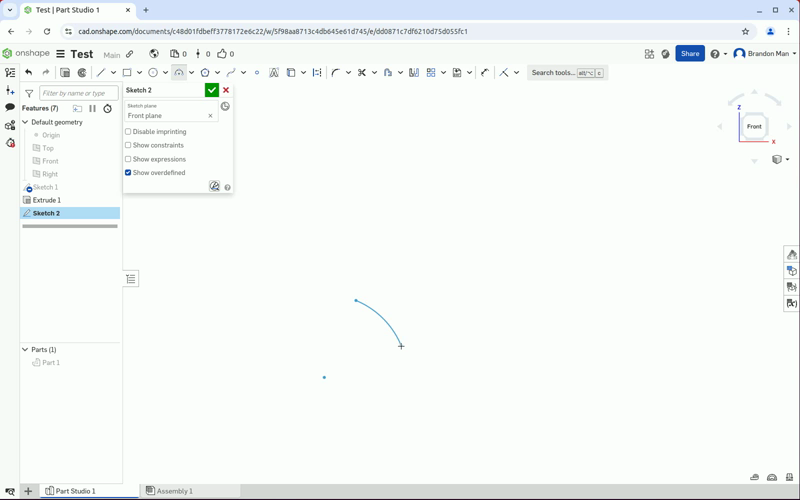
scroll(-6)
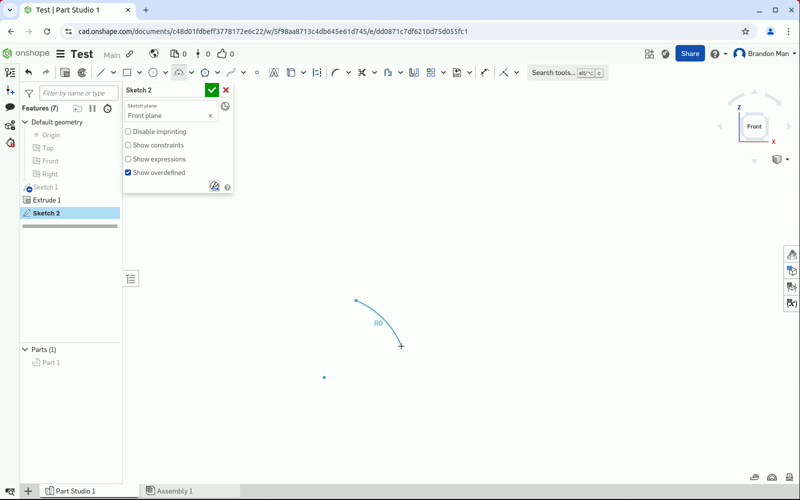
scroll(-6)
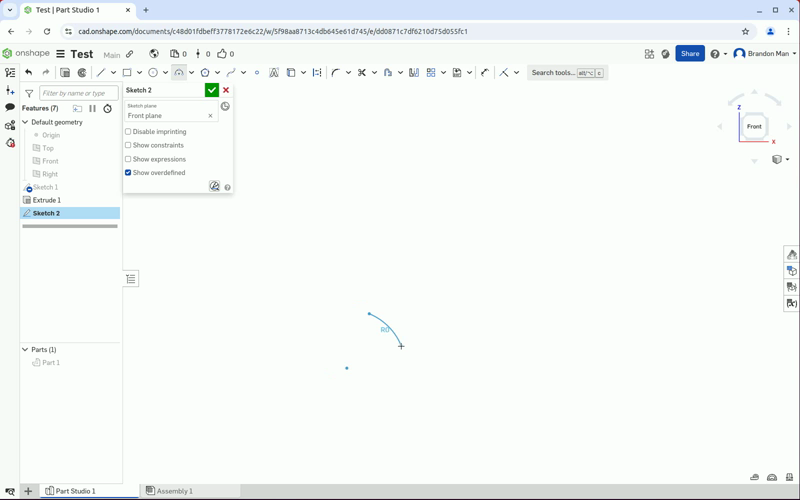
scroll(-6)
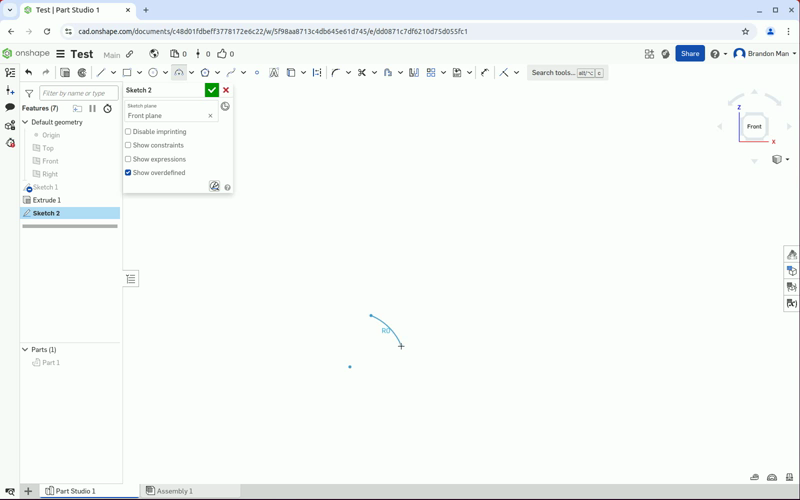
scroll(-6)
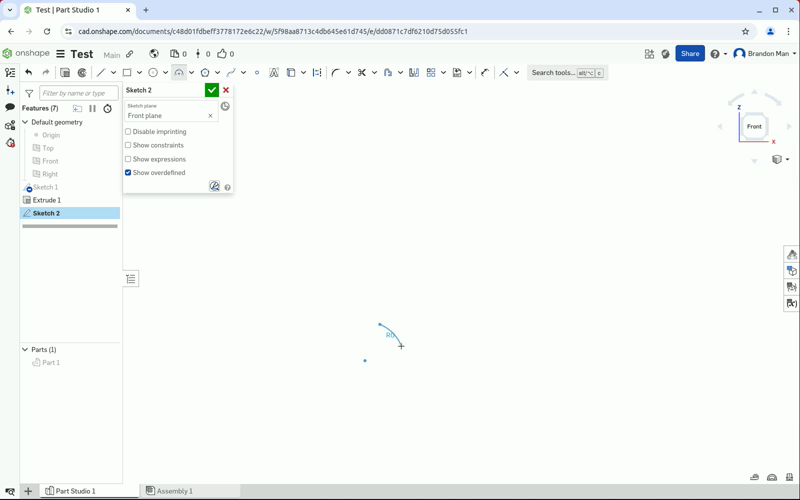
scroll(-6)
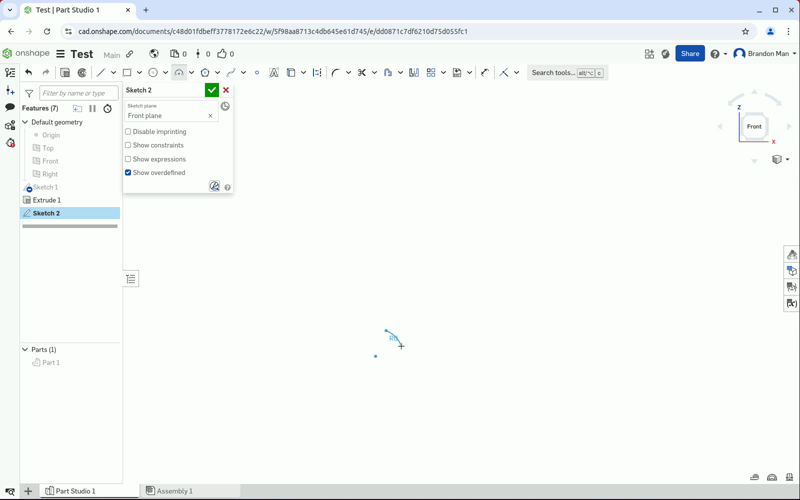
scroll(-6)
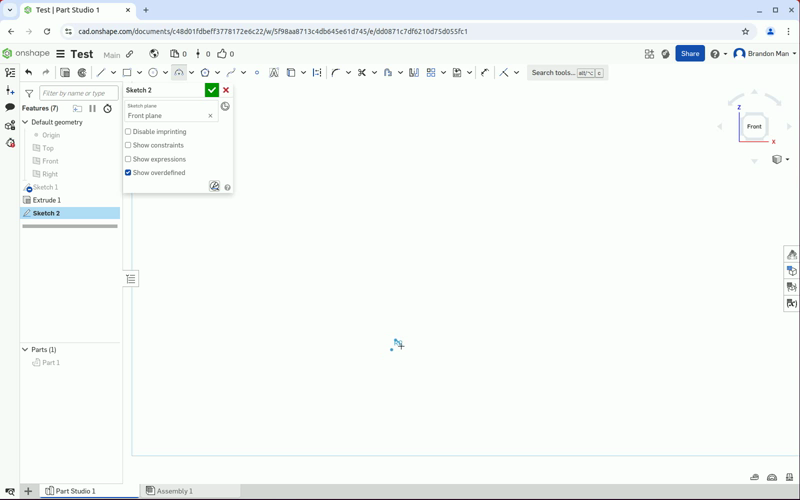
scroll(-6)
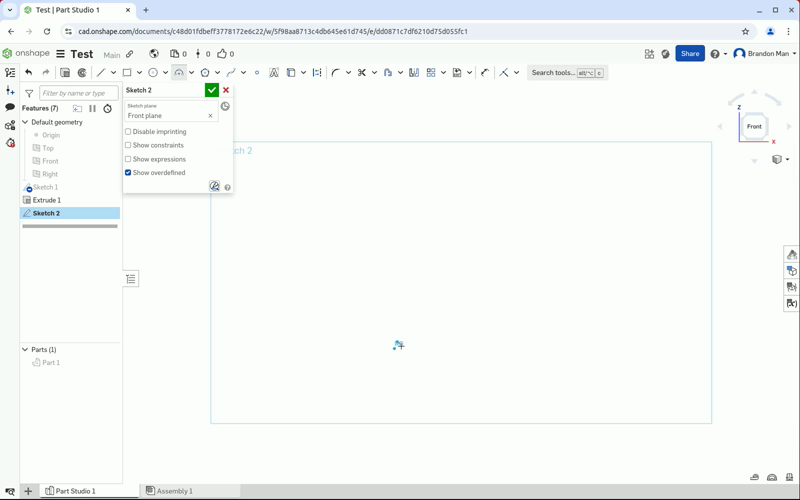
mouse_move(398, 344)
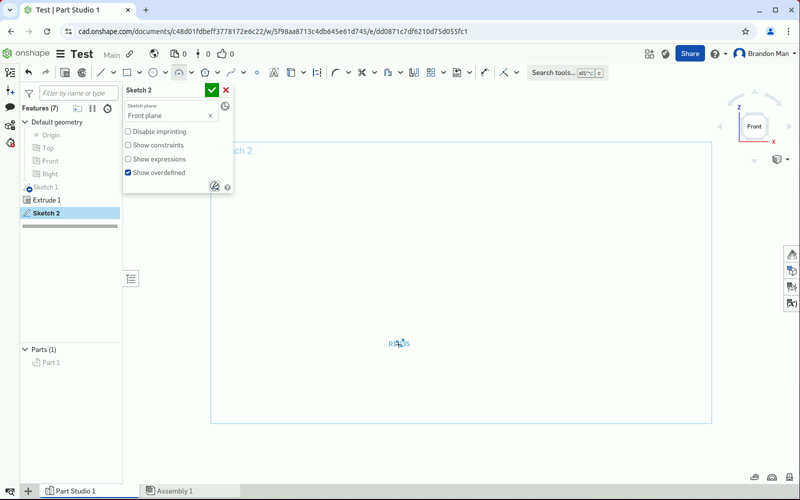
scroll(6)
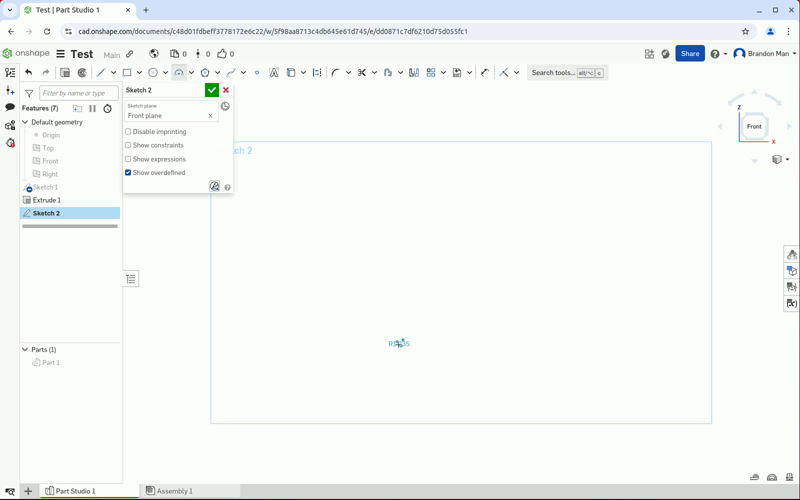
scroll(6)
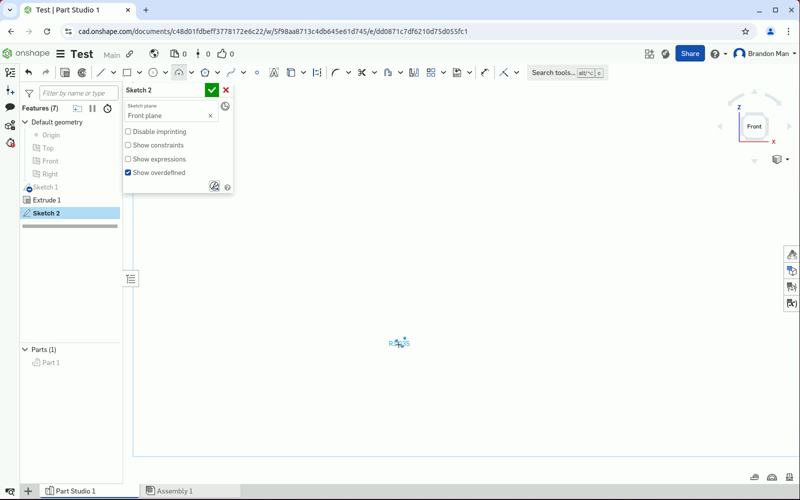
scroll(6)
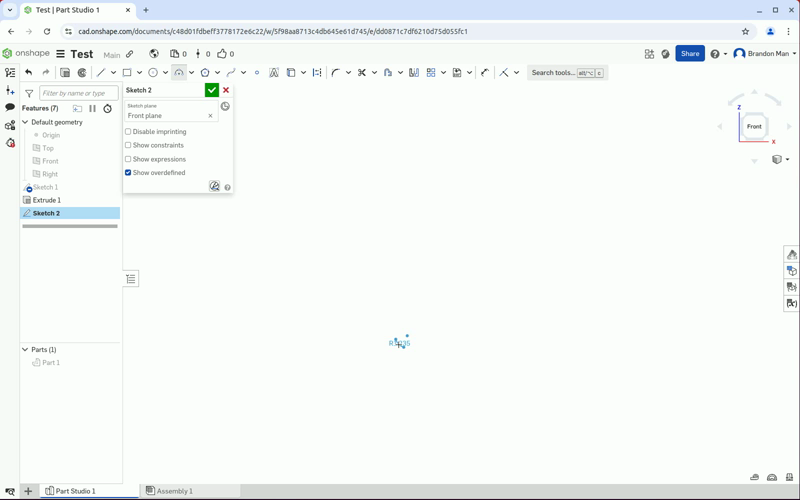
scroll(6)
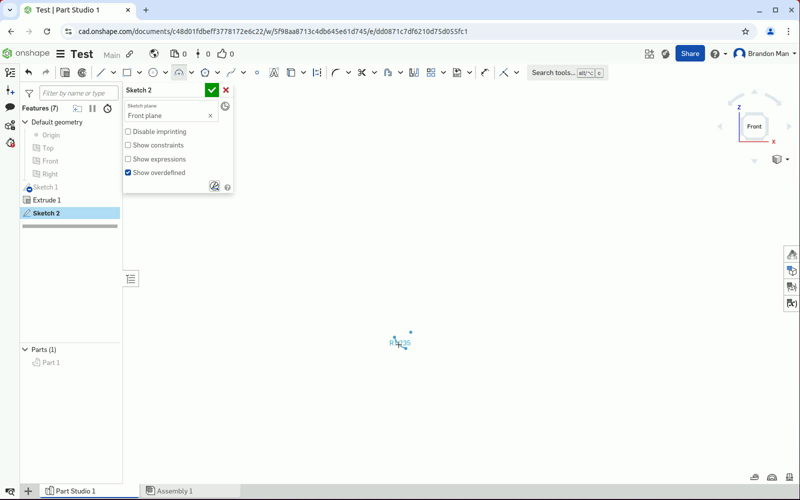
scroll(6)
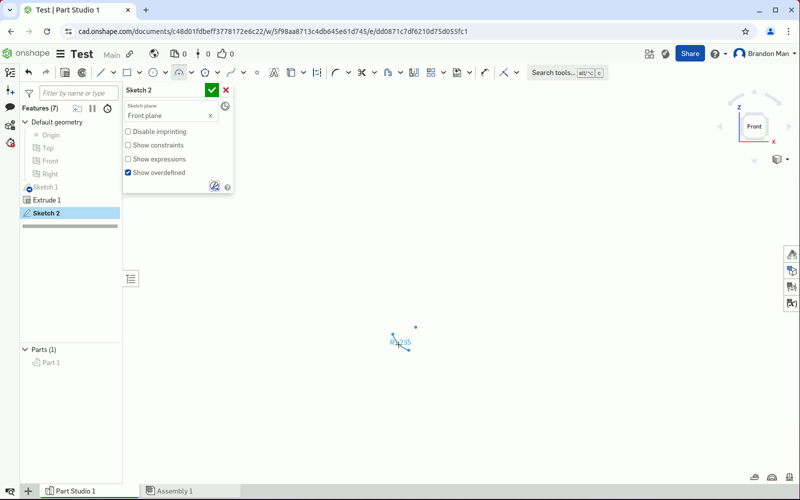
scroll(6)
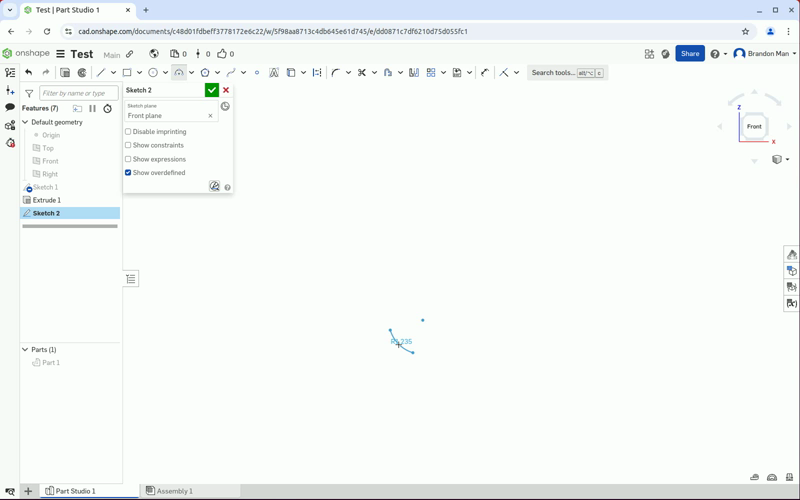
scroll(6)
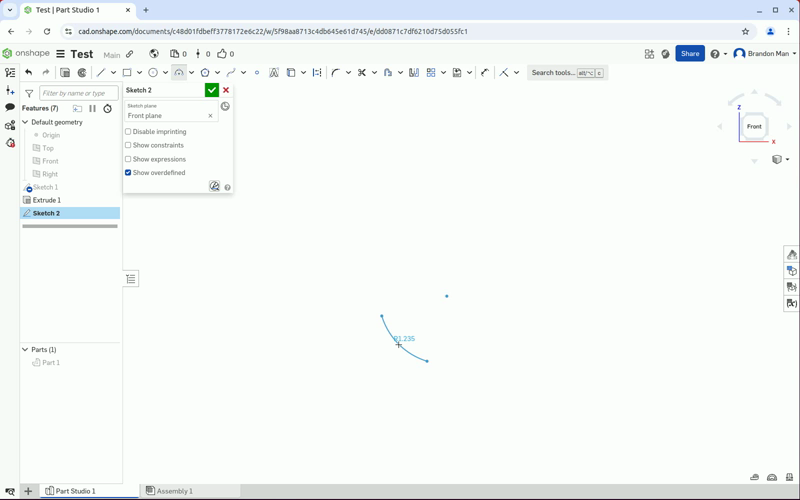
click(398, 344)
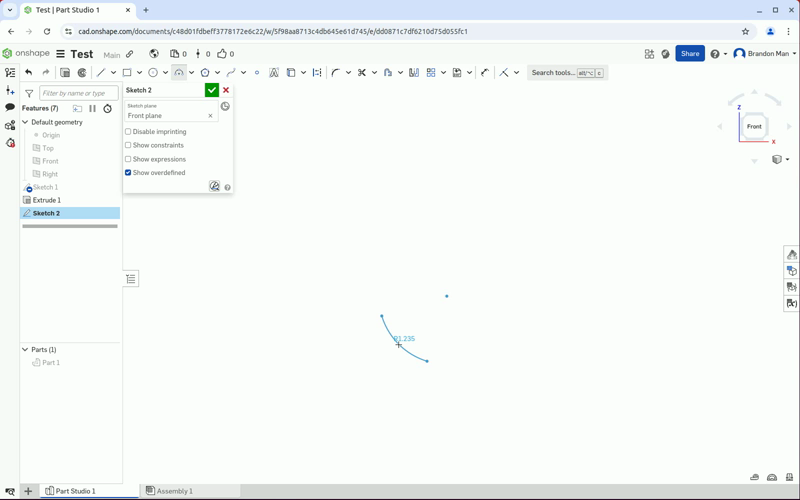
scroll(-6)
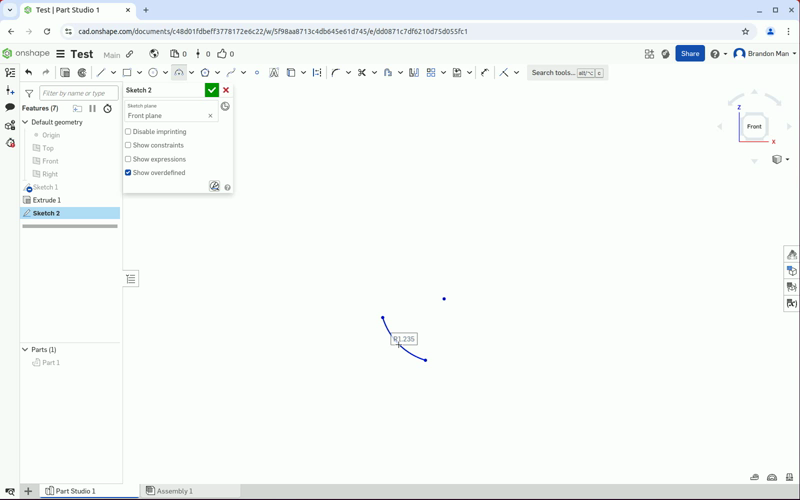
scroll(-6)
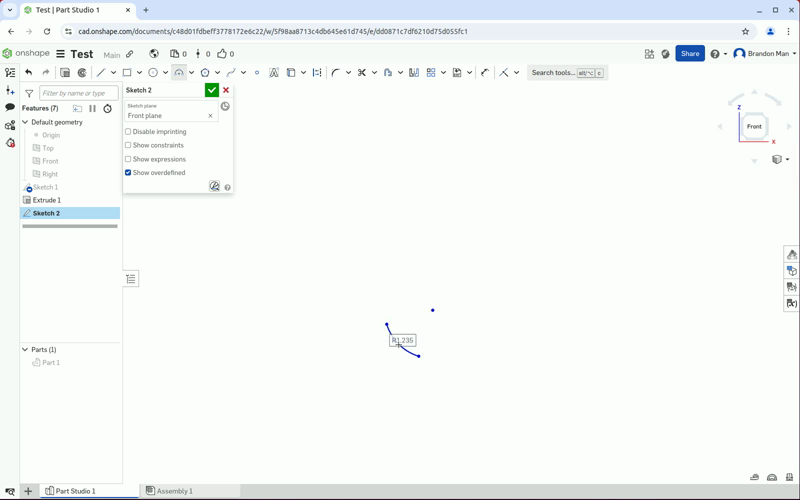
scroll(-6)
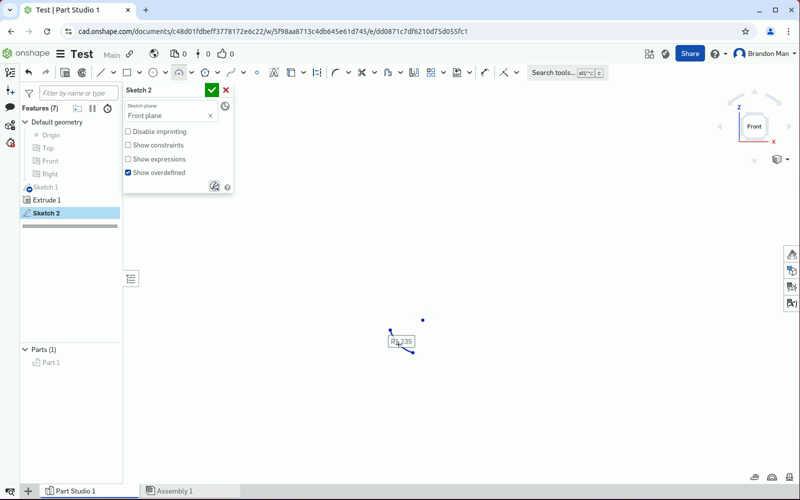
scroll(-6)
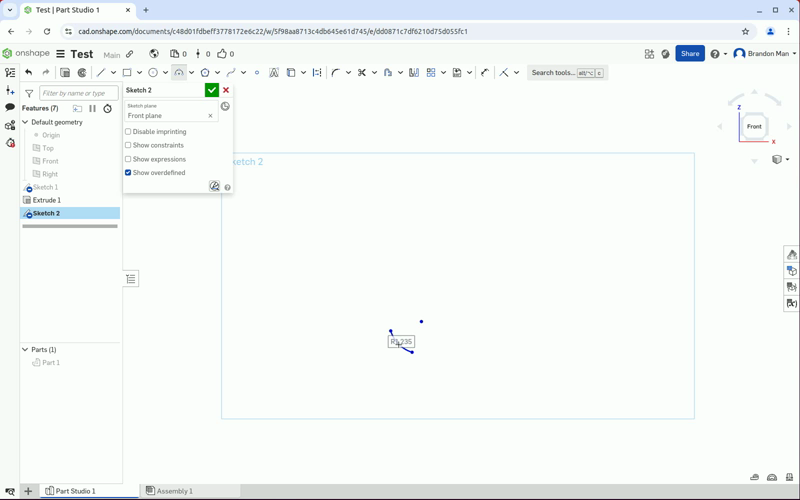
scroll(-6)
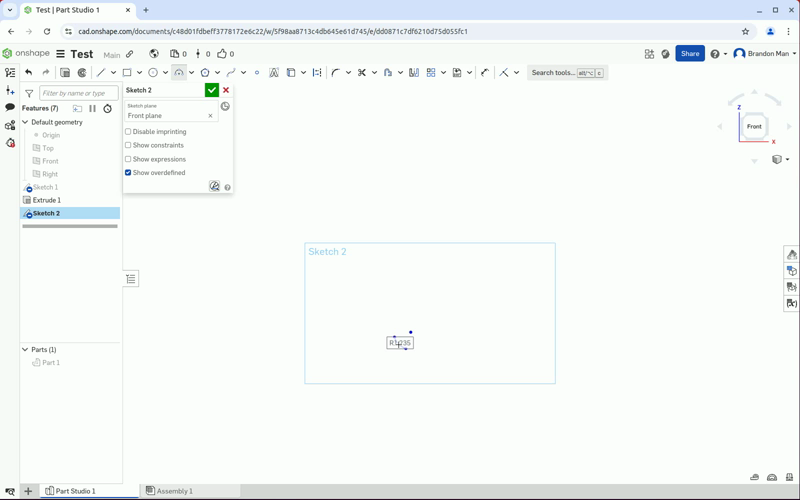
scroll(-6)
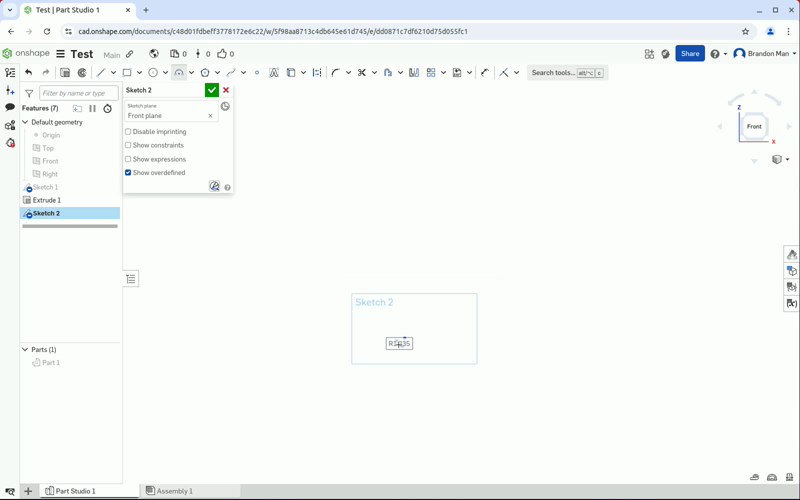
scroll(-6)
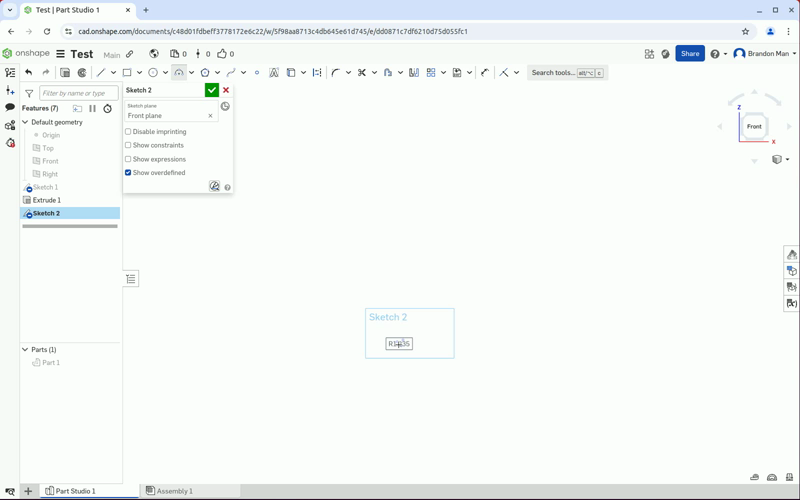
key_up(shift)
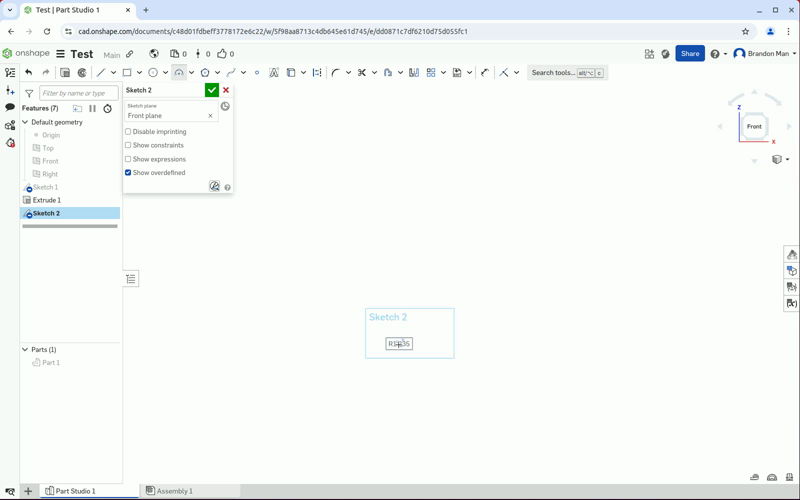
key(esc)
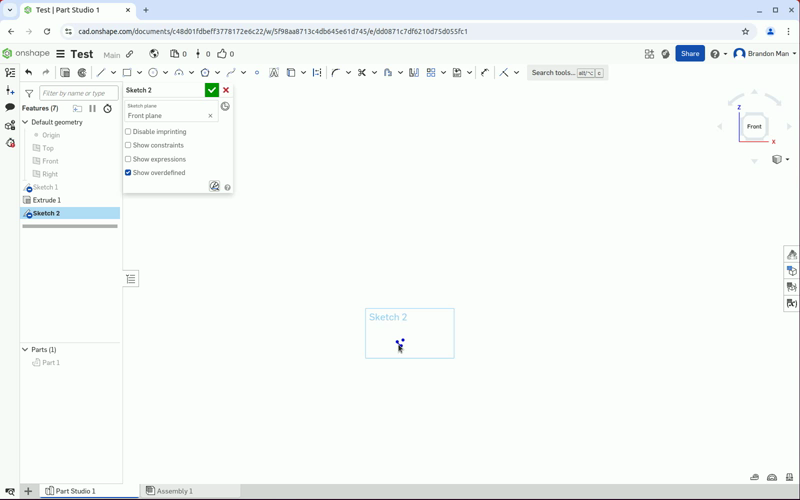
key(l)
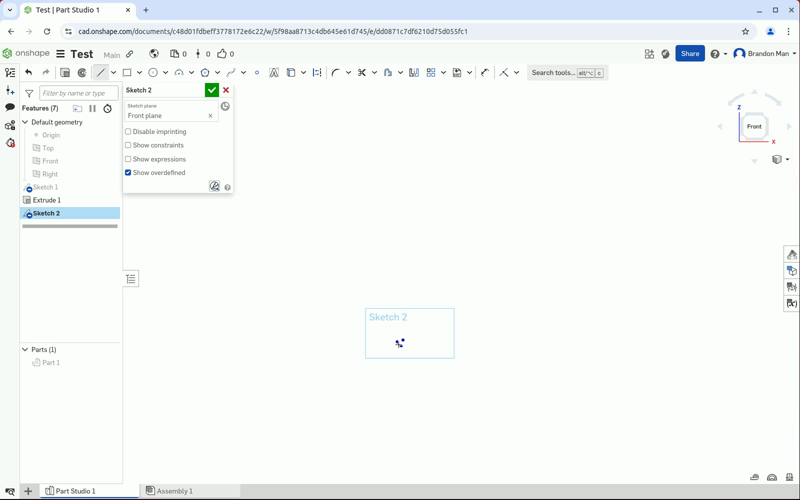
mouse_move(401, 345)
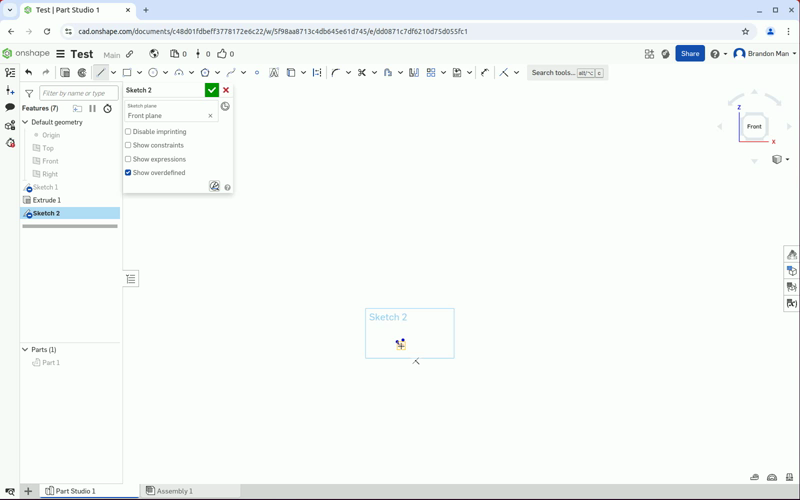
scroll(6)
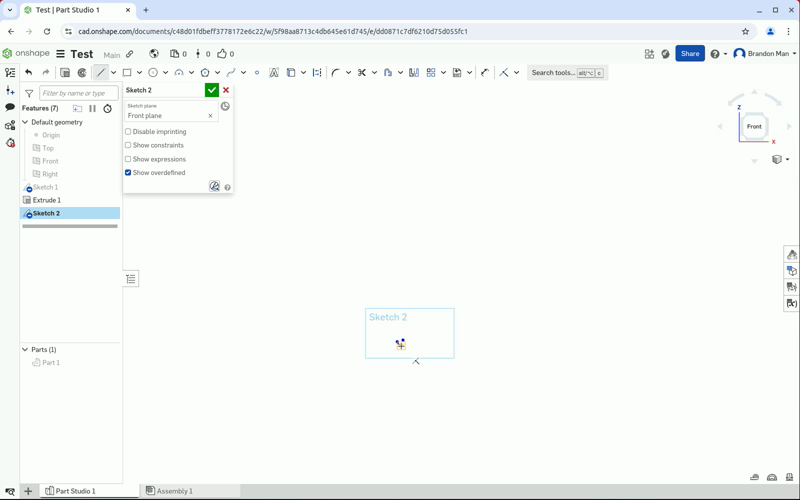
scroll(6)
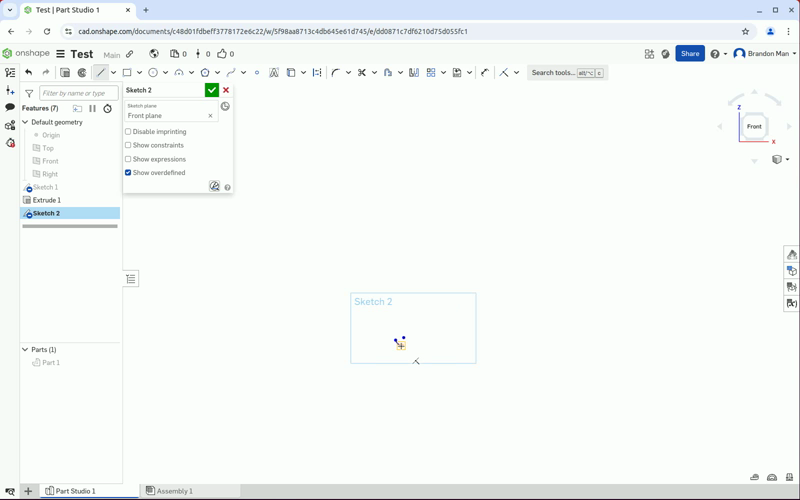
scroll(6)
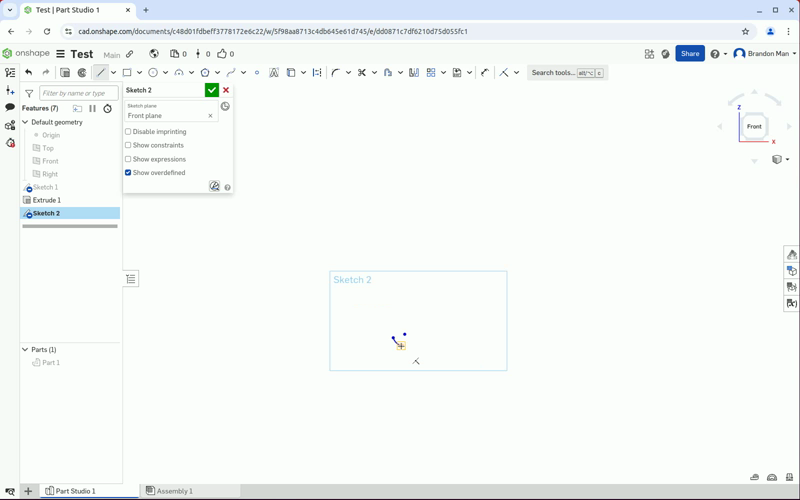
scroll(6)
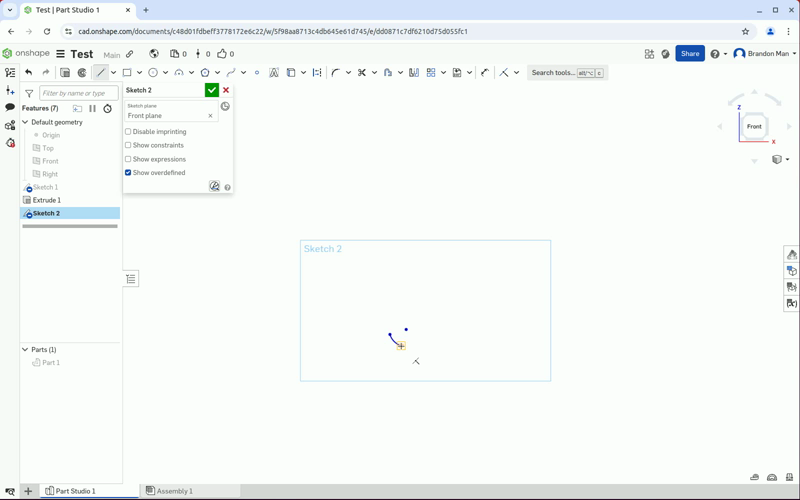
scroll(6)
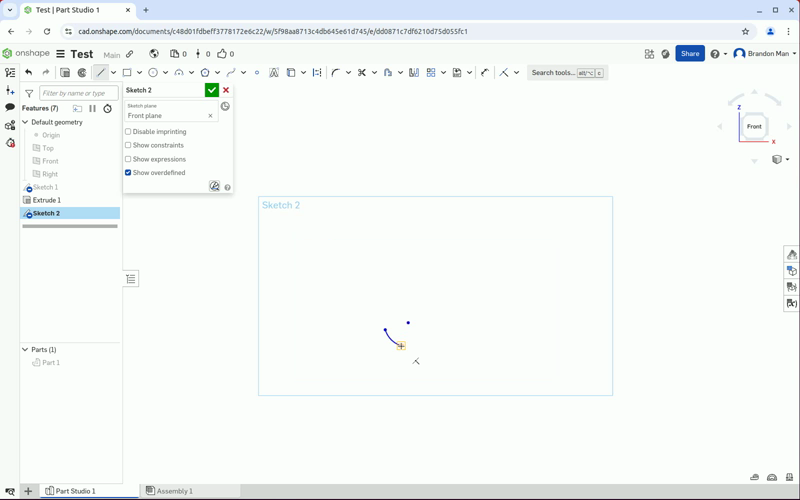
scroll(6)
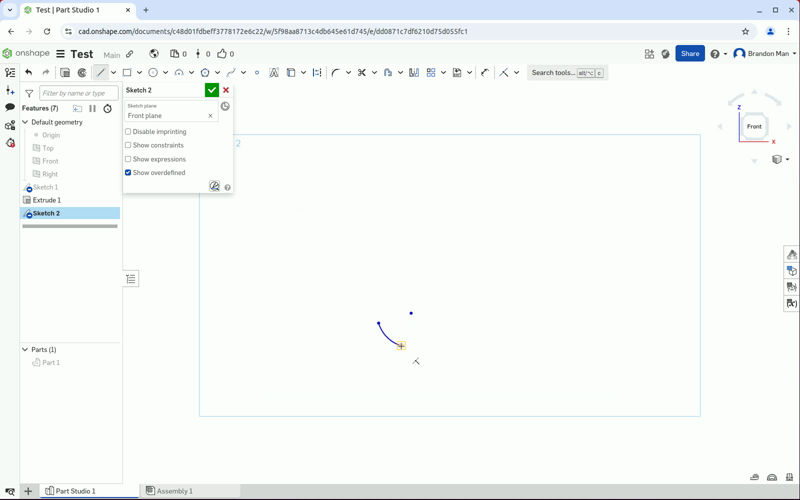
scroll(6)
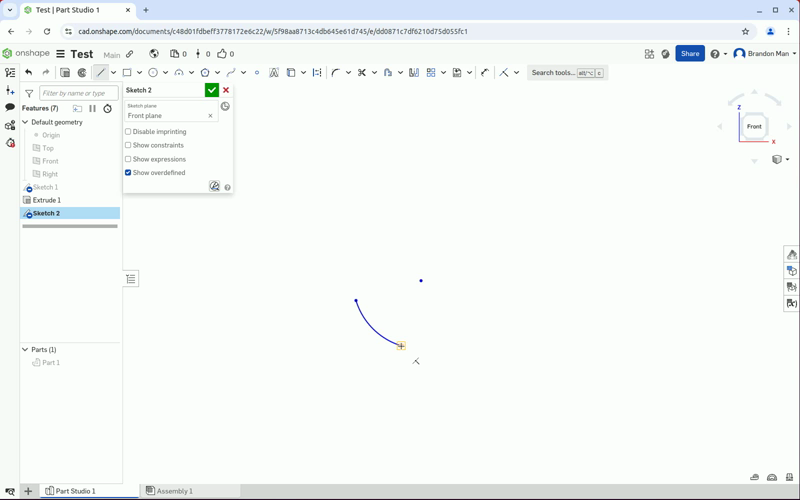
click(401, 345)
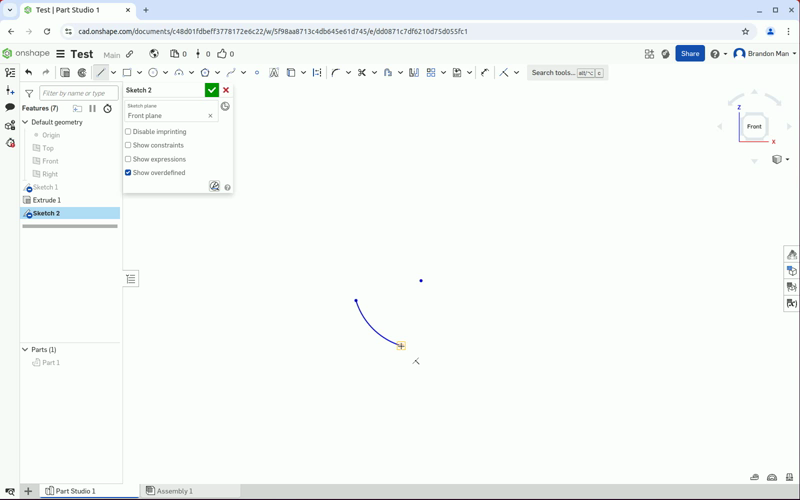
scroll(-6)
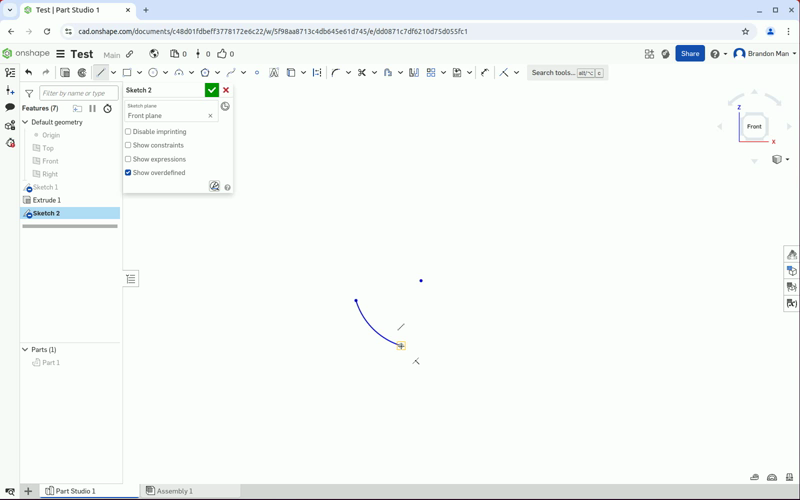
scroll(-6)
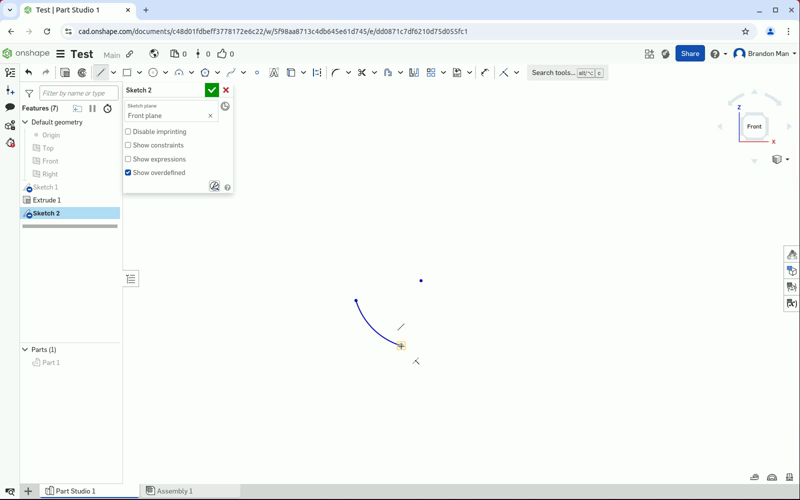
scroll(-6)
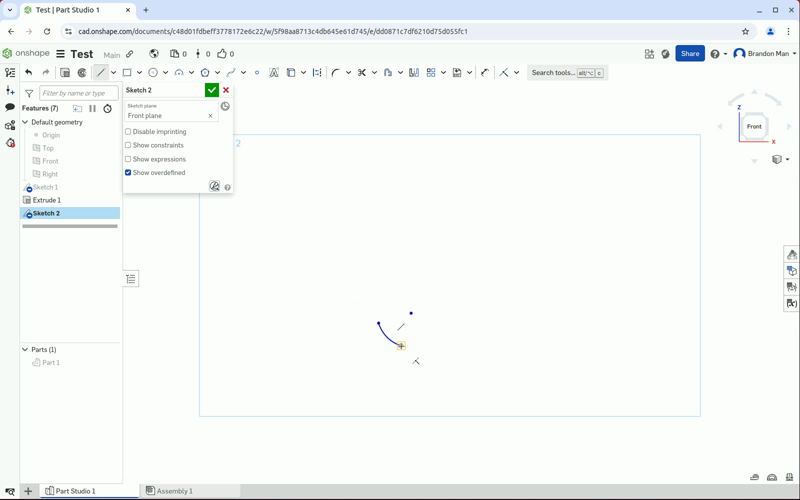
scroll(-6)
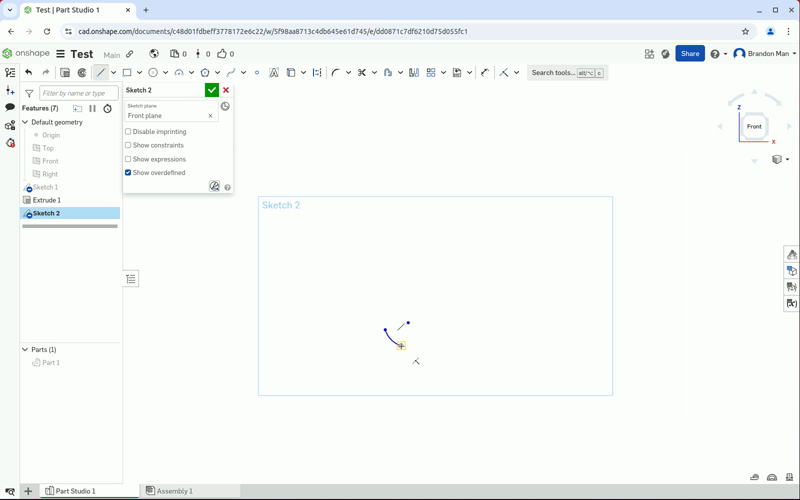
scroll(-6)
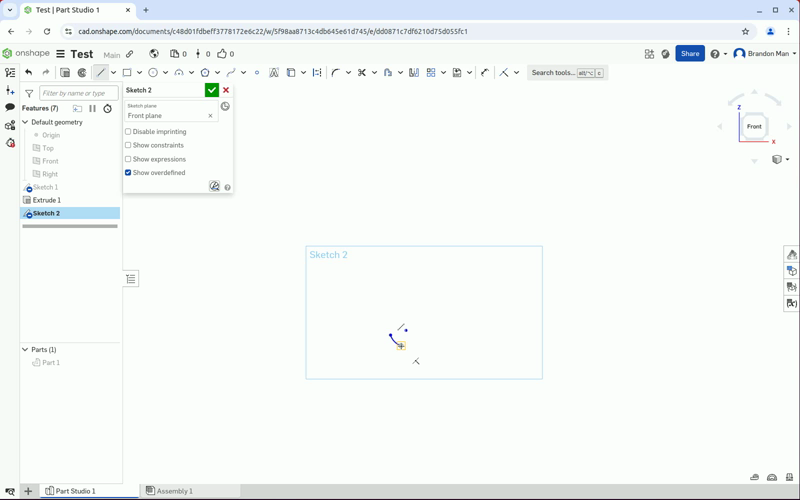
scroll(-6)
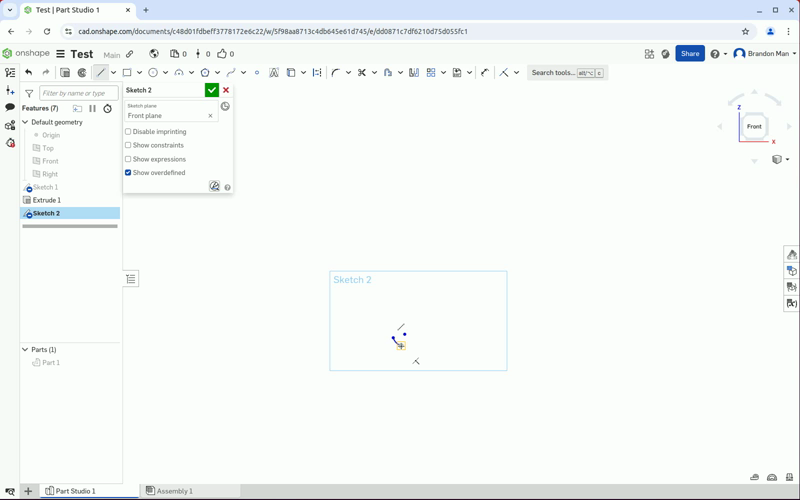
scroll(-6)
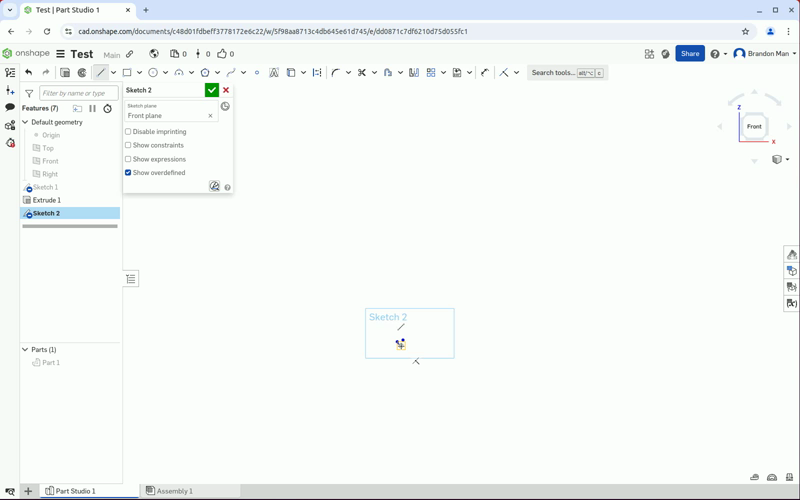
key_down(shift)
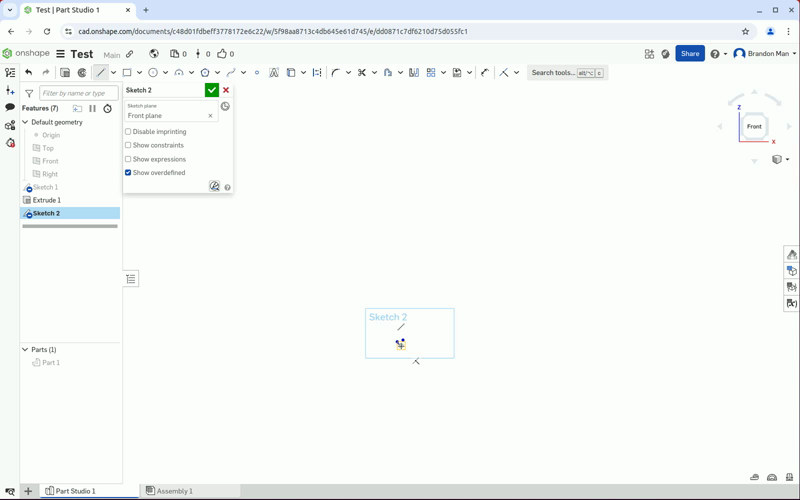
mouse_move(518, 345)
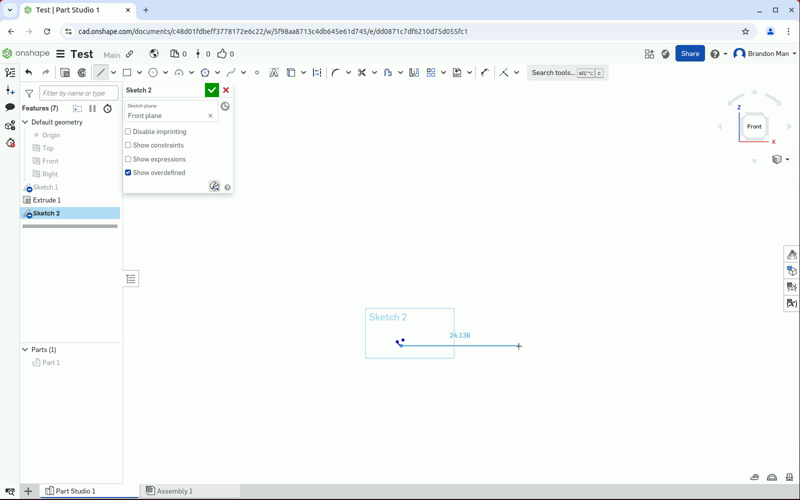
click(518, 345)
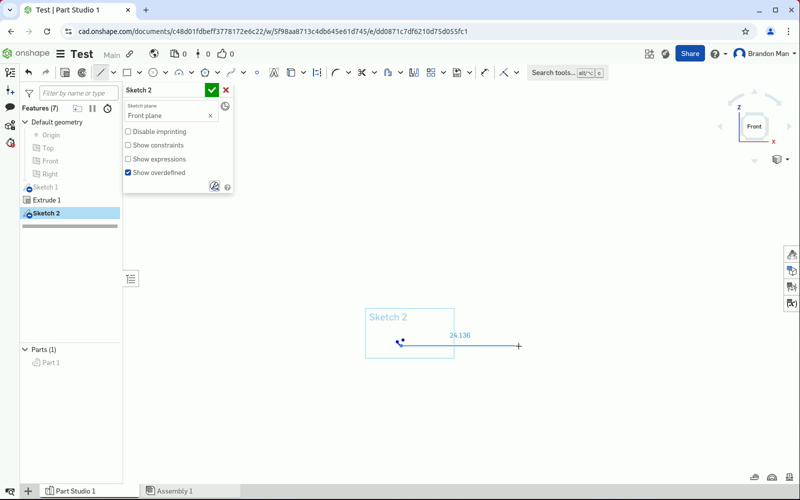
key_up(shift)
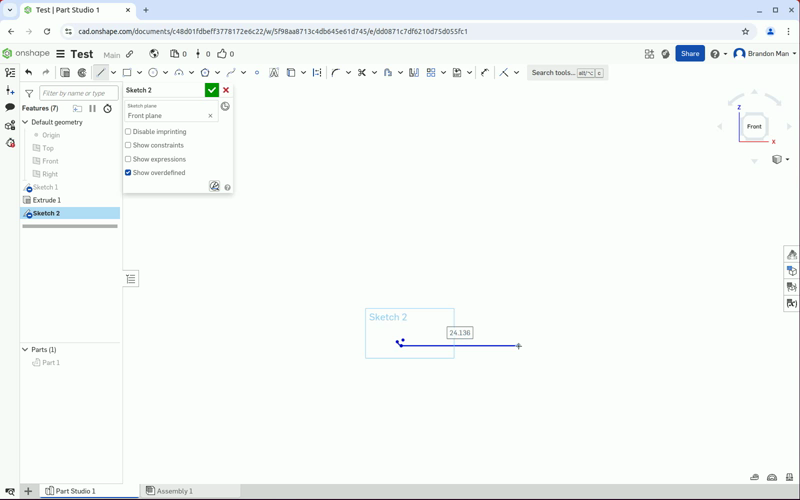
key(esc)
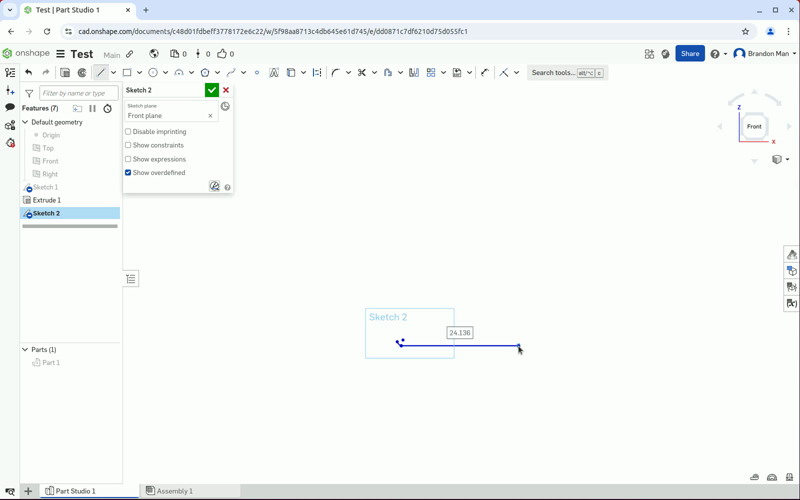
key(a)
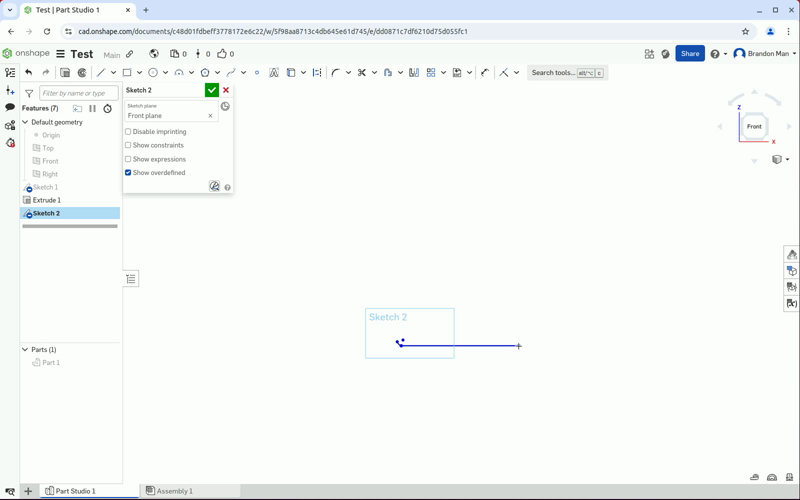
mouse_move(518, 345)
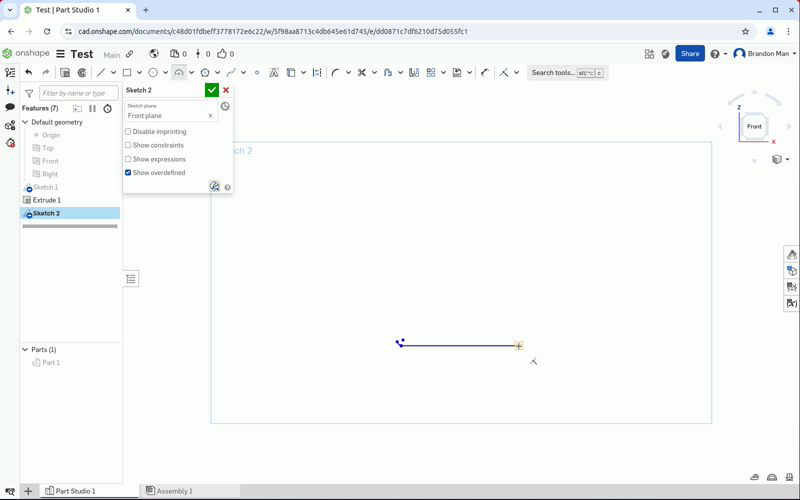
click(518, 345)
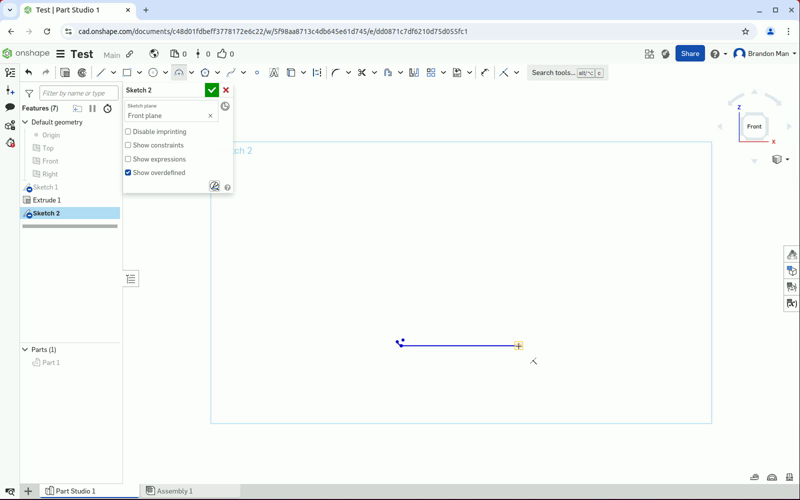
key_down(shift)
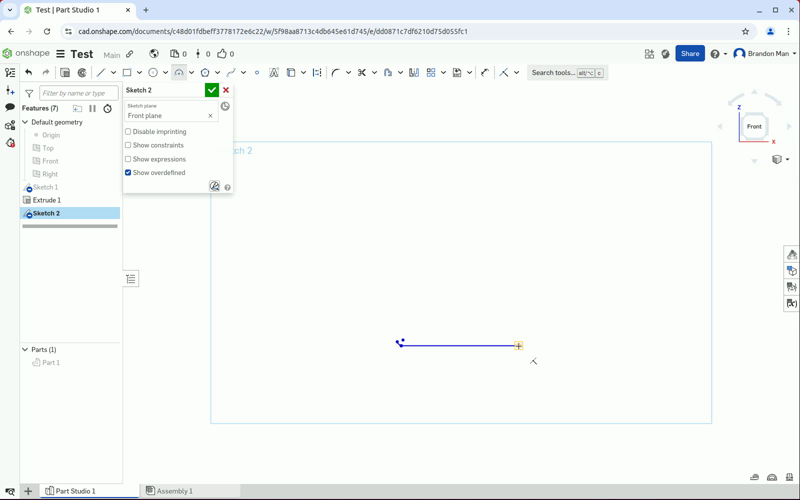
mouse_move(522, 341)
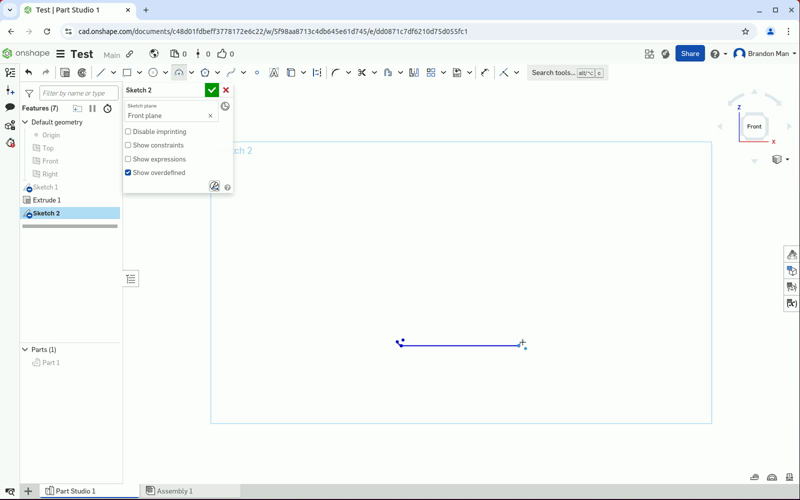
scroll(6)
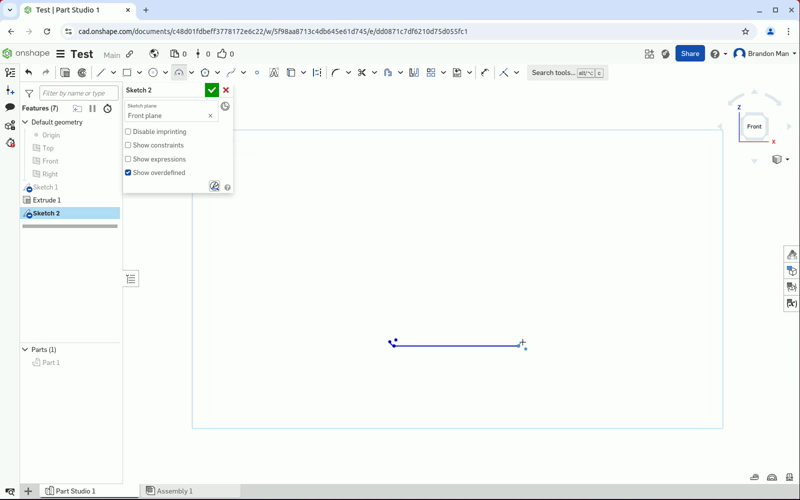
scroll(6)
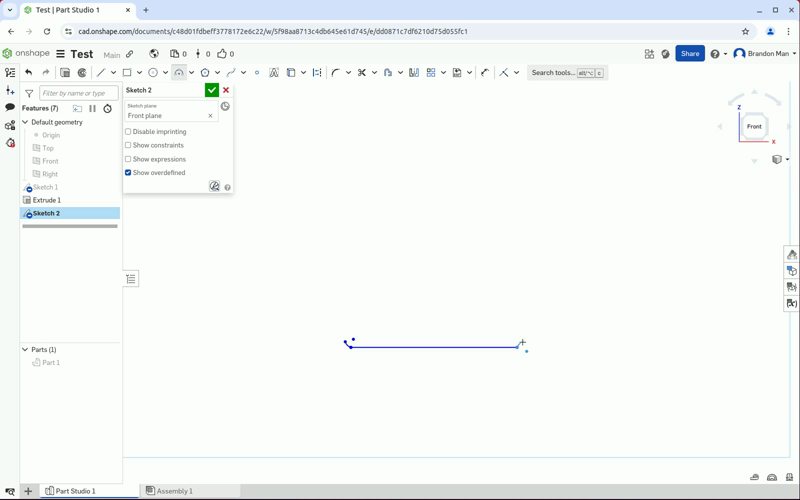
scroll(6)
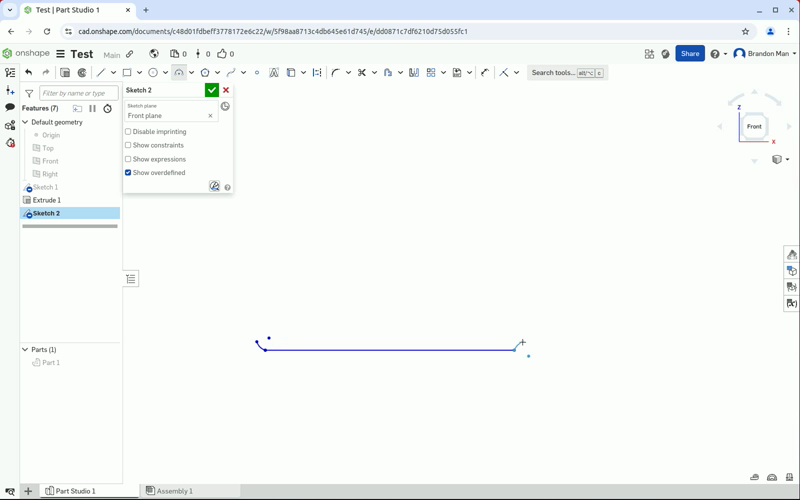
scroll(6)
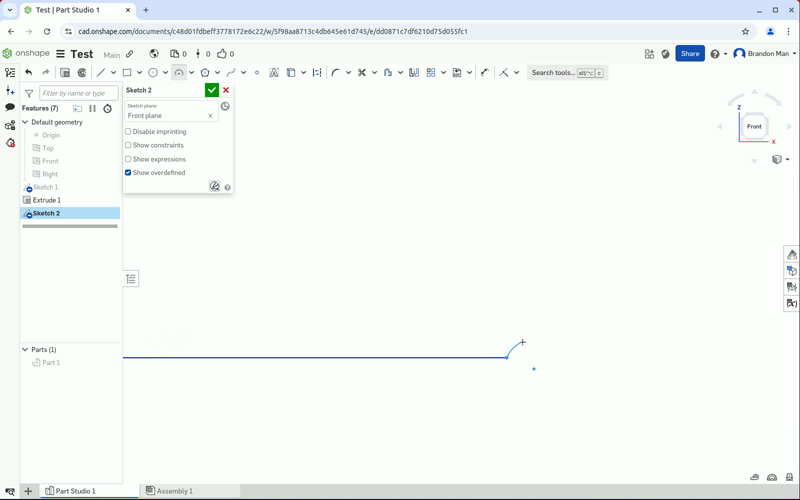
scroll(6)
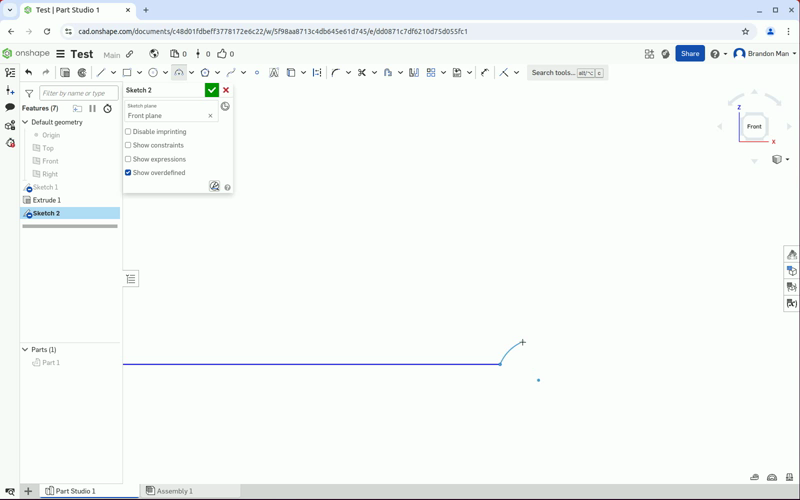
scroll(6)
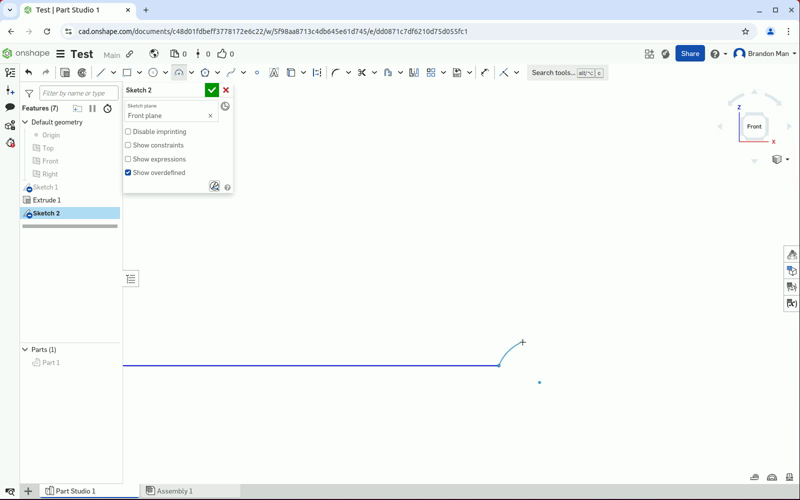
scroll(6)
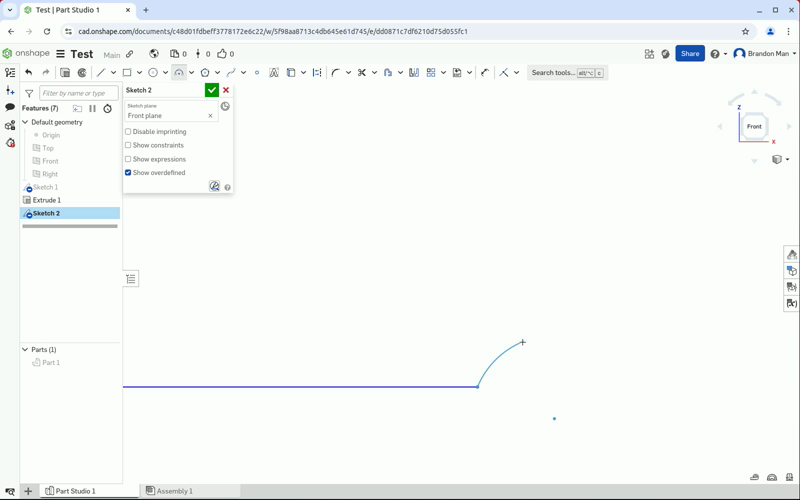
click(522, 341)
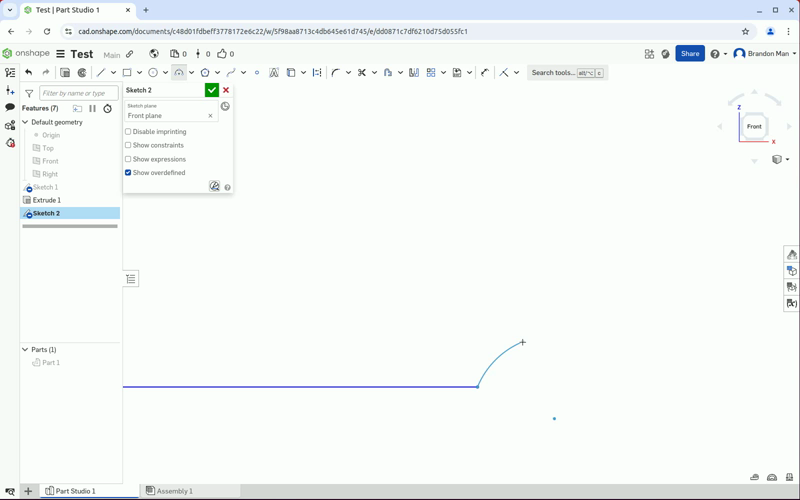
scroll(-6)
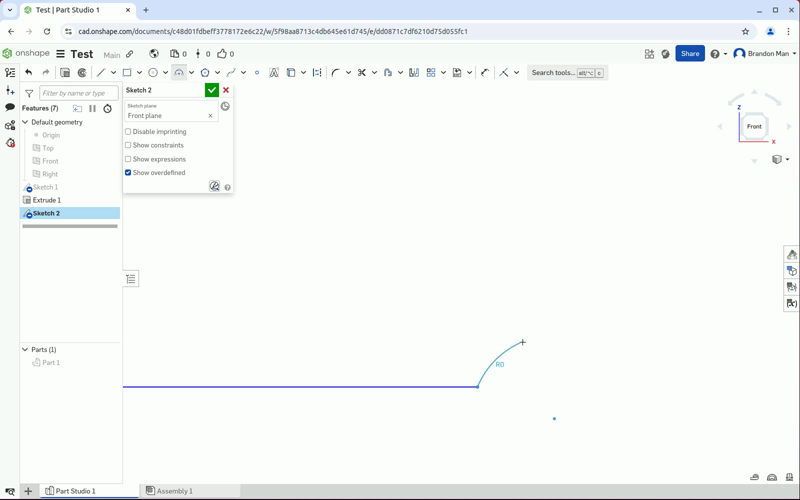
scroll(-6)
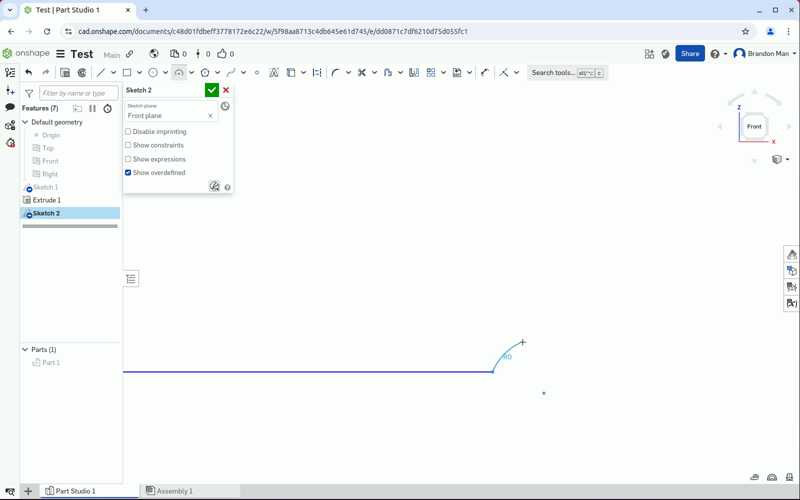
scroll(-6)
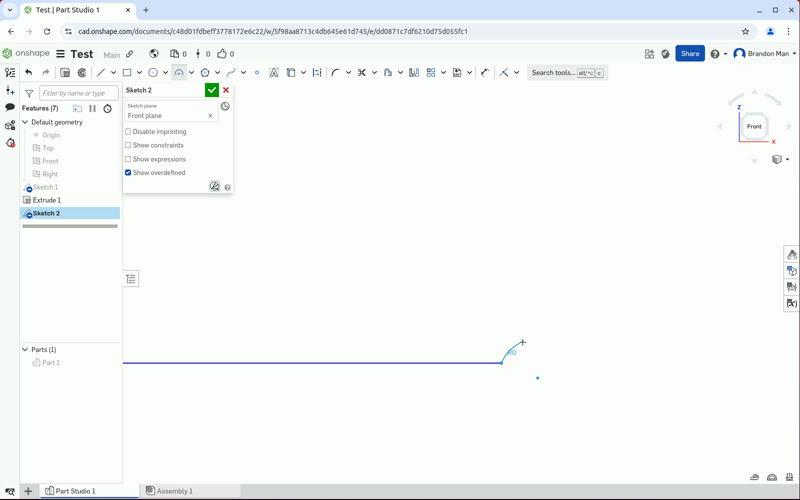
scroll(-6)
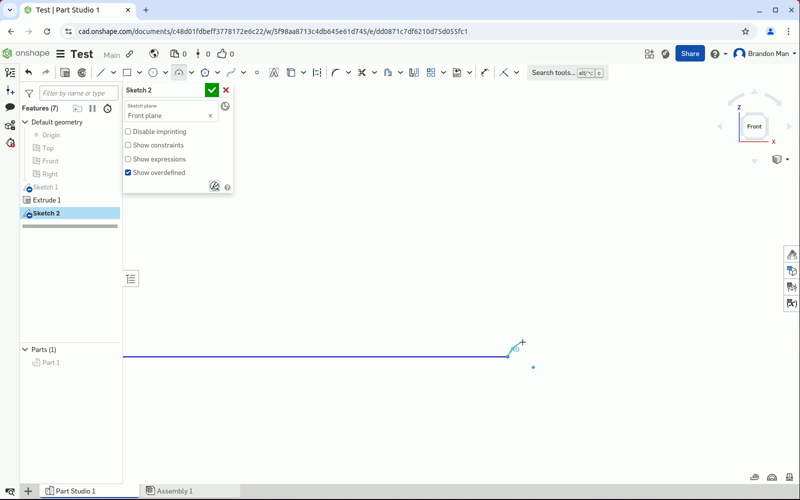
scroll(-6)
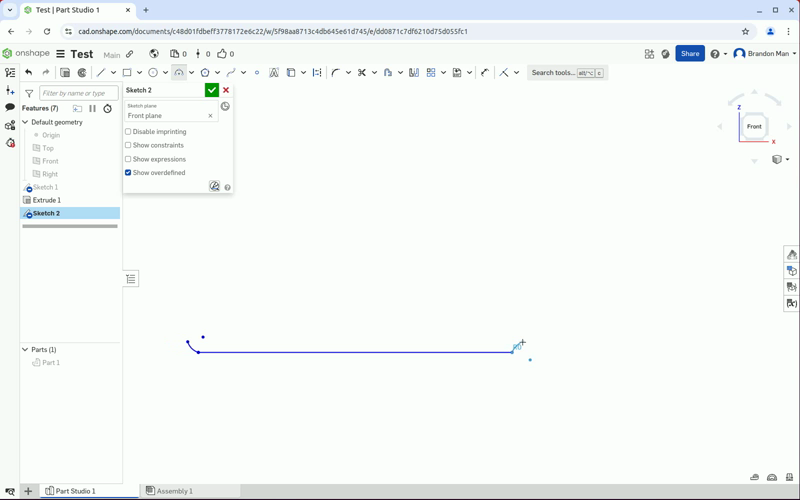
scroll(-6)
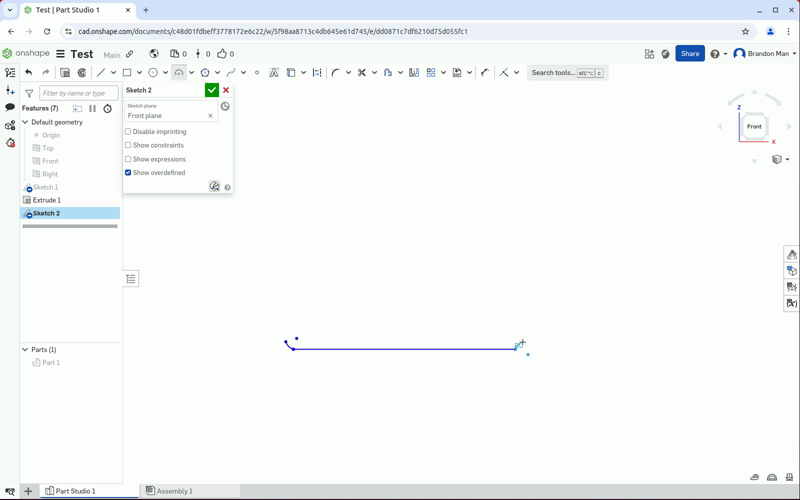
scroll(-6)
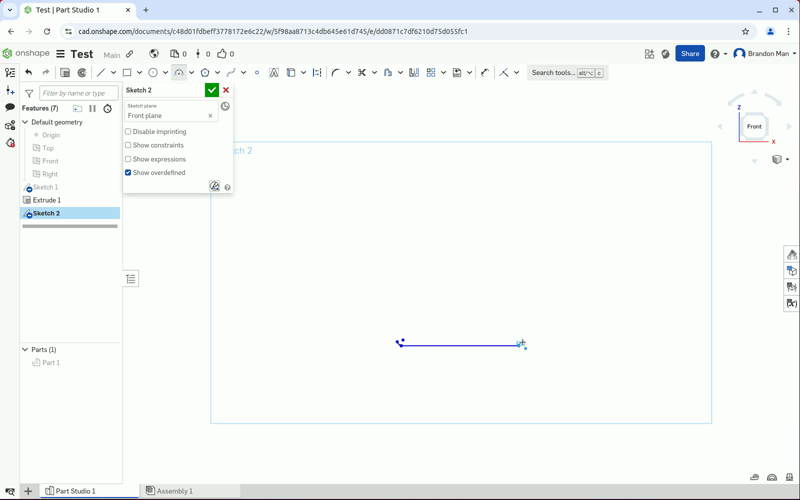
mouse_move(521, 344)
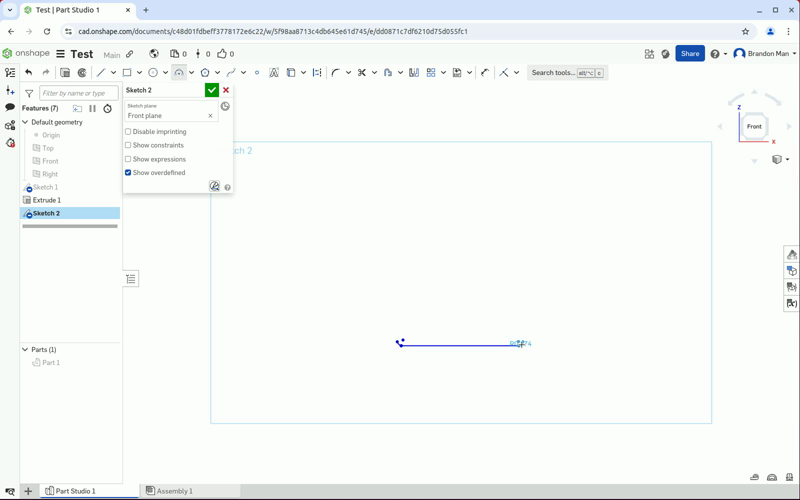
scroll(6)
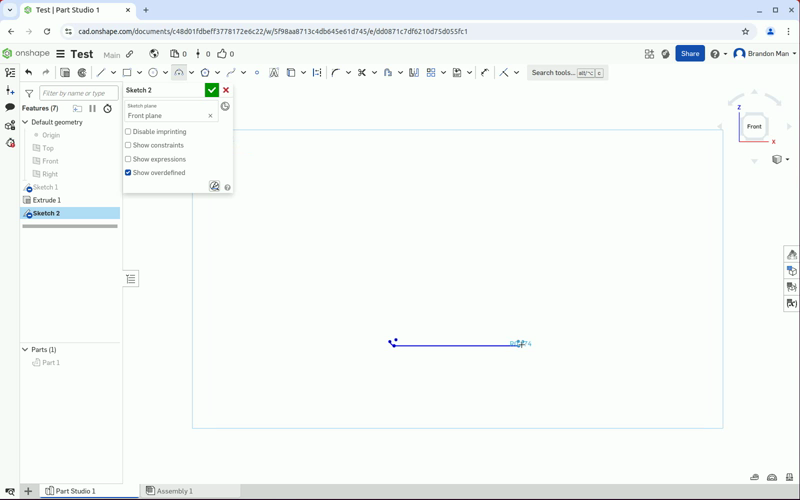
scroll(6)
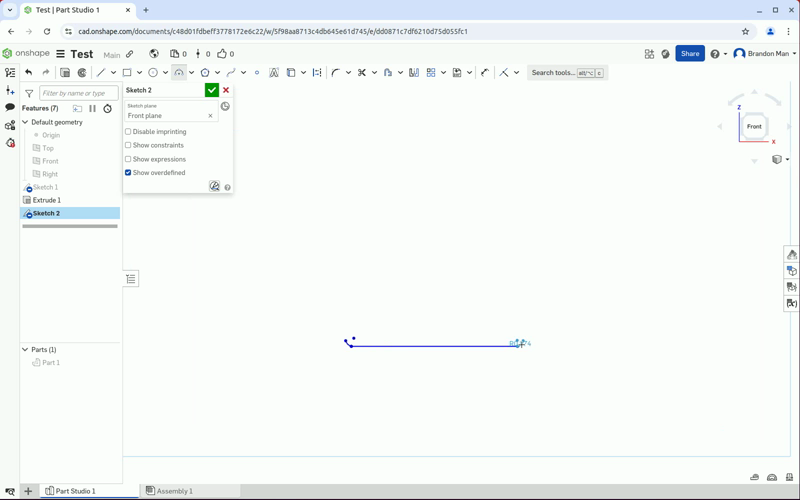
scroll(6)
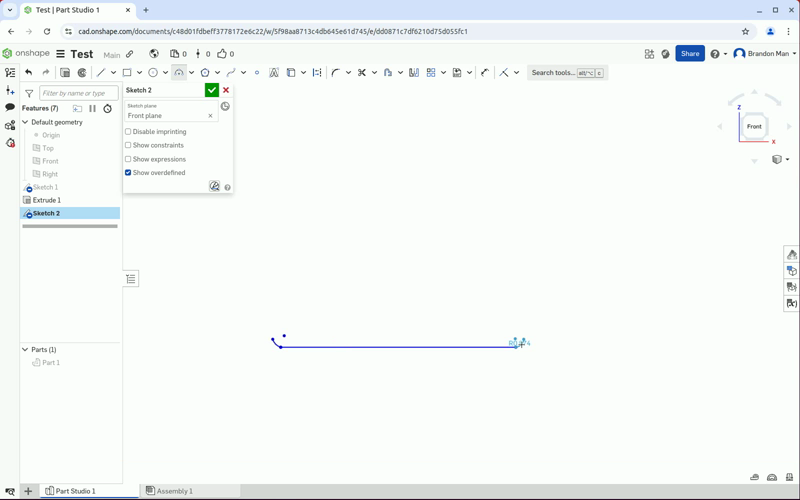
scroll(6)
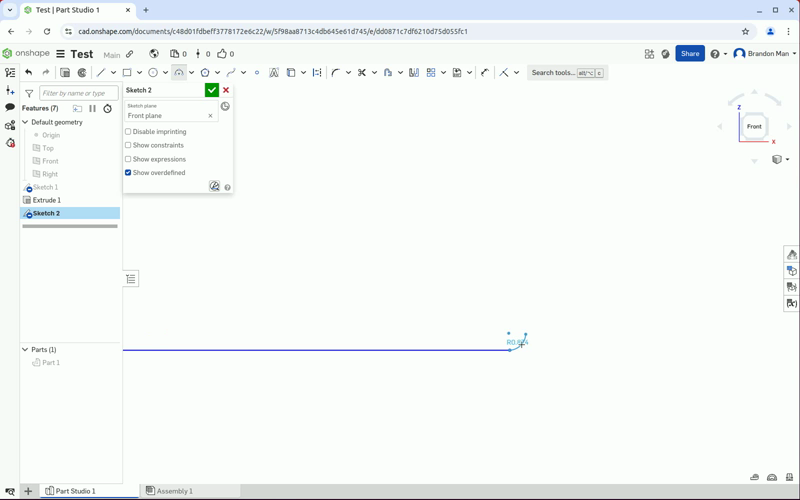
scroll(6)
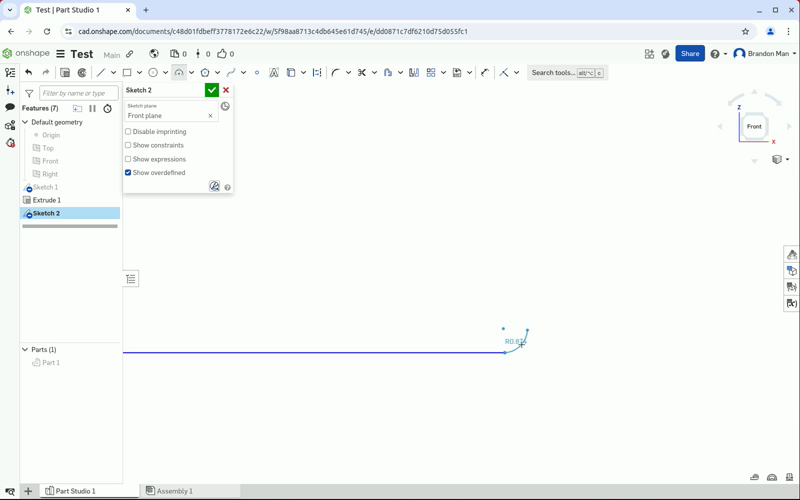
scroll(6)
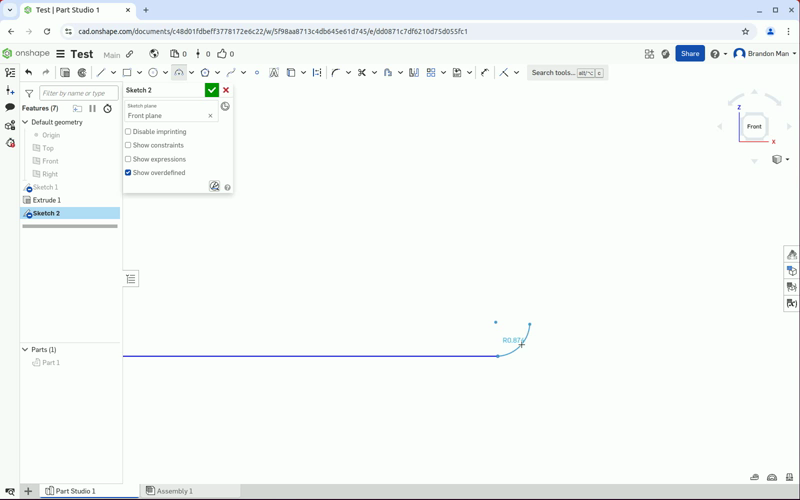
scroll(6)
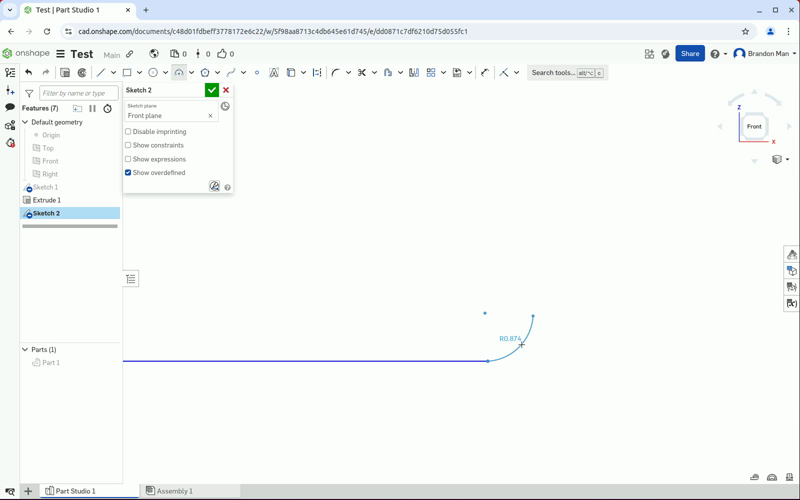
click(521, 344)
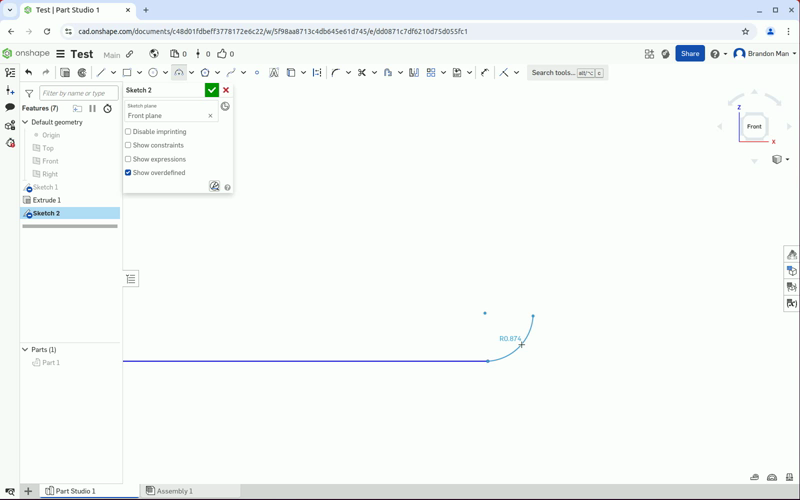
scroll(-6)
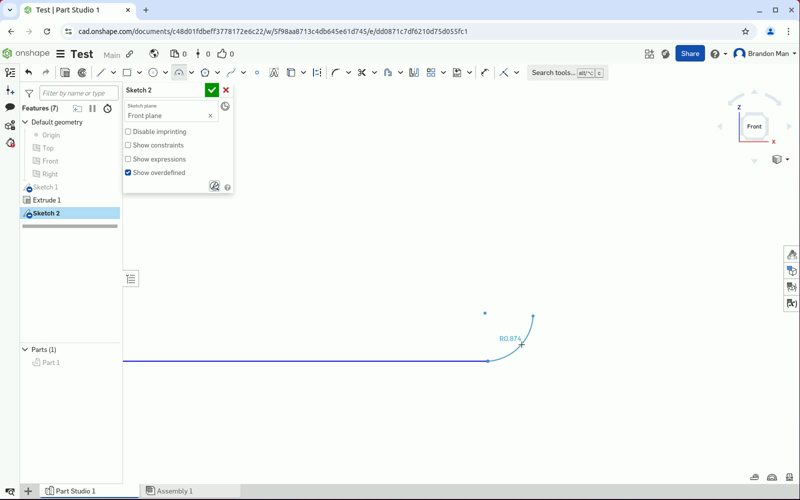
scroll(-6)
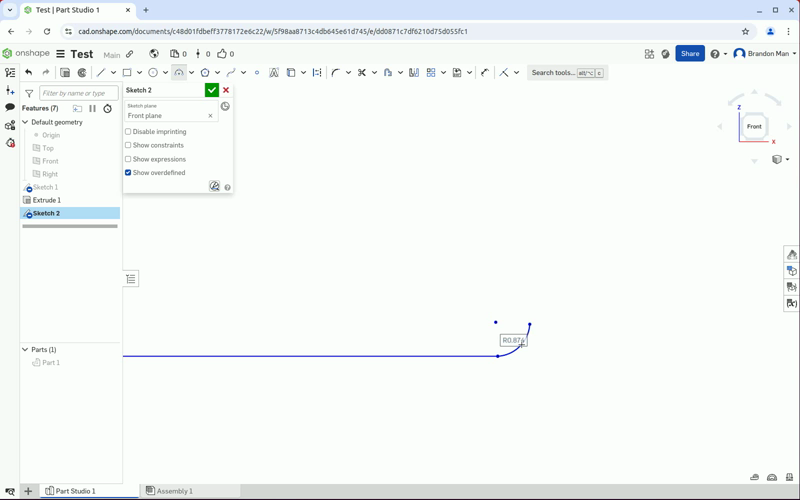
scroll(-6)
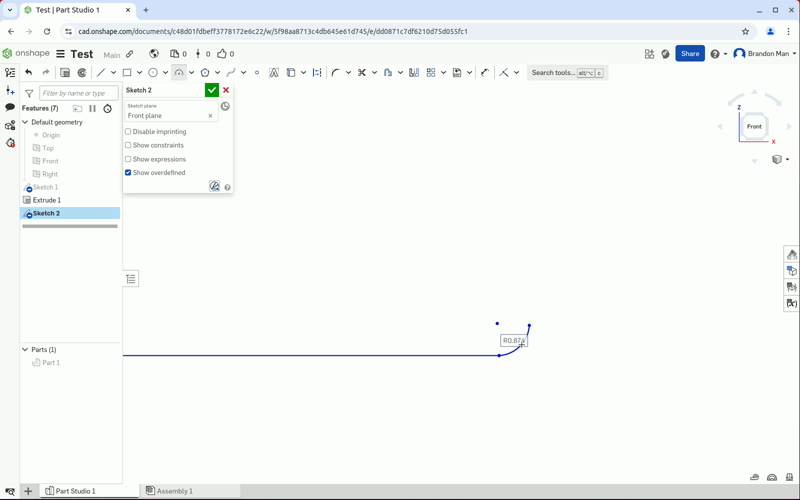
scroll(-6)
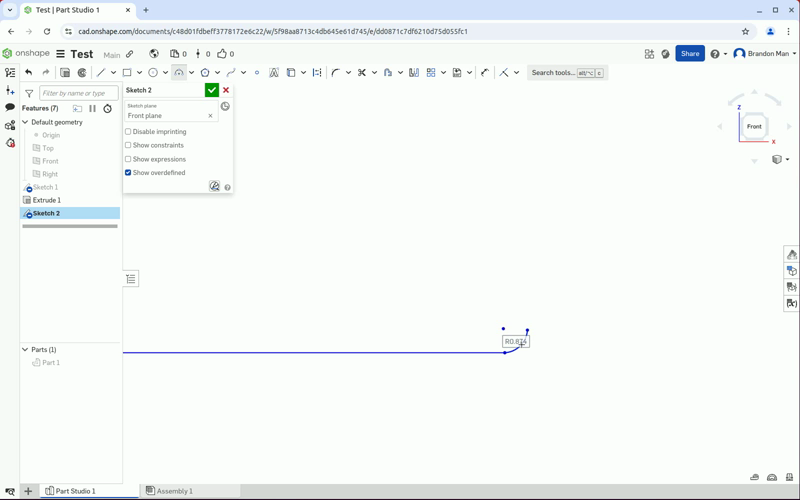
scroll(-6)
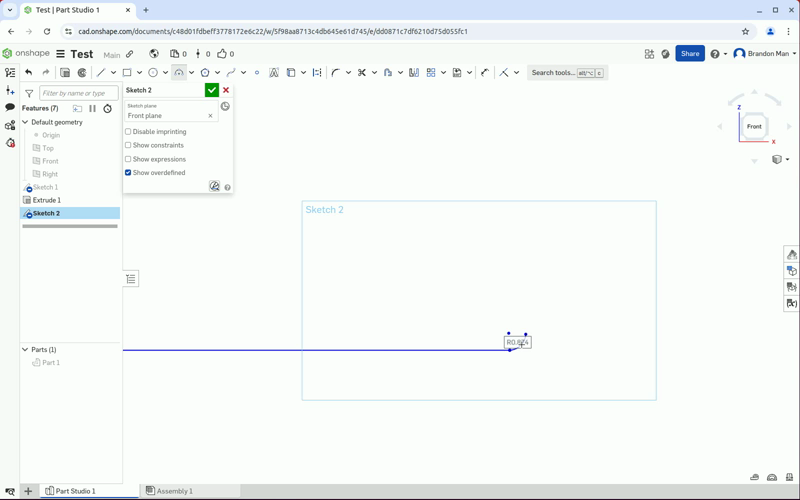
scroll(-6)
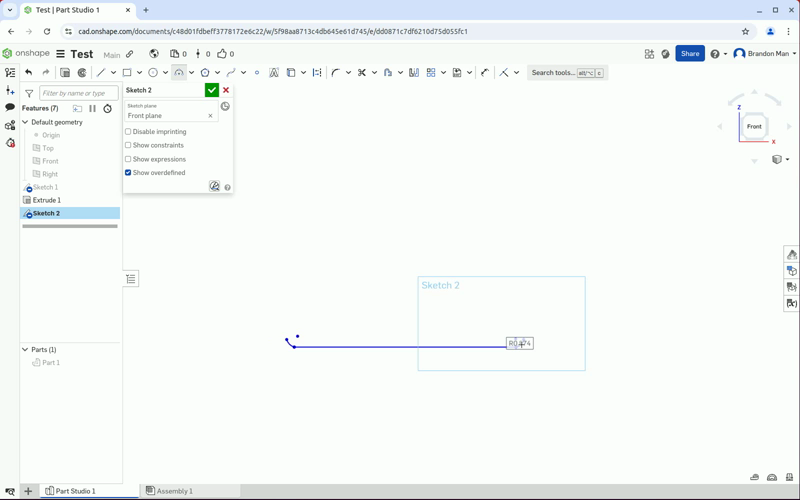
scroll(-6)
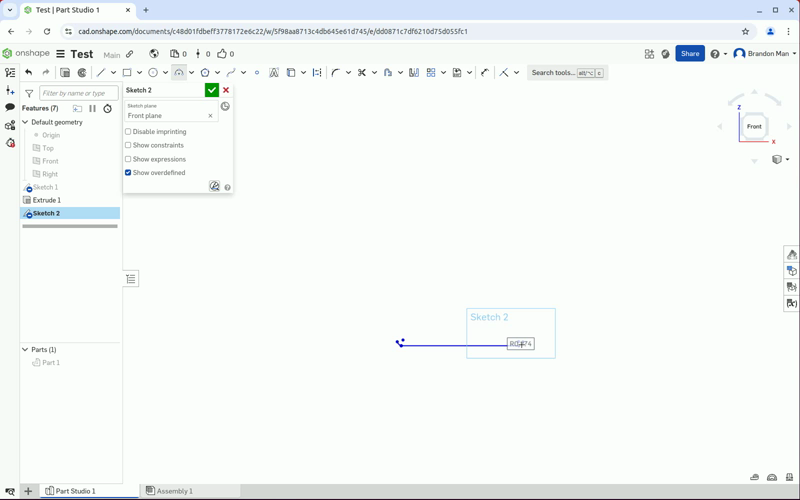
key_up(shift)
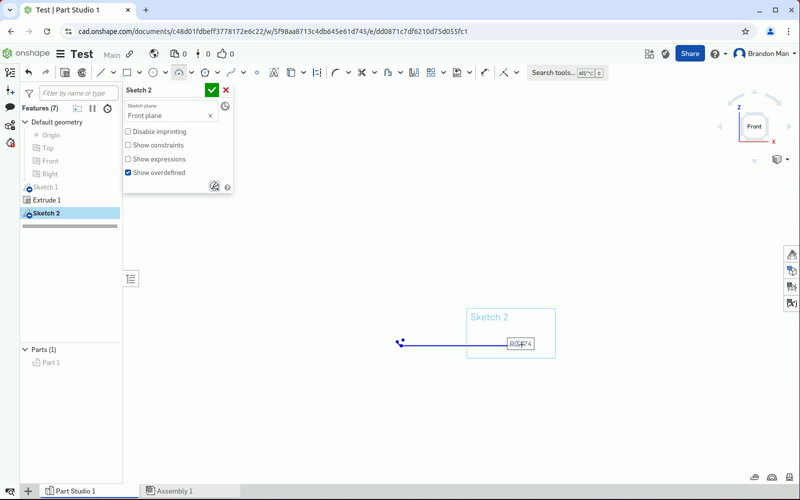
key(esc)
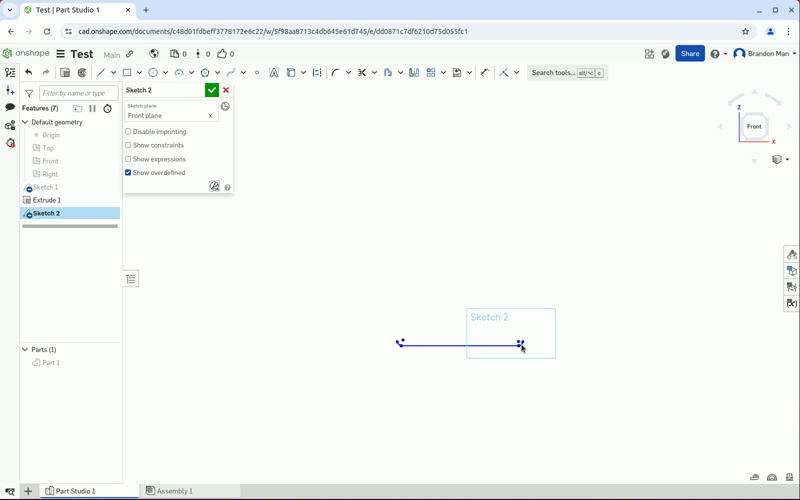
key(l)
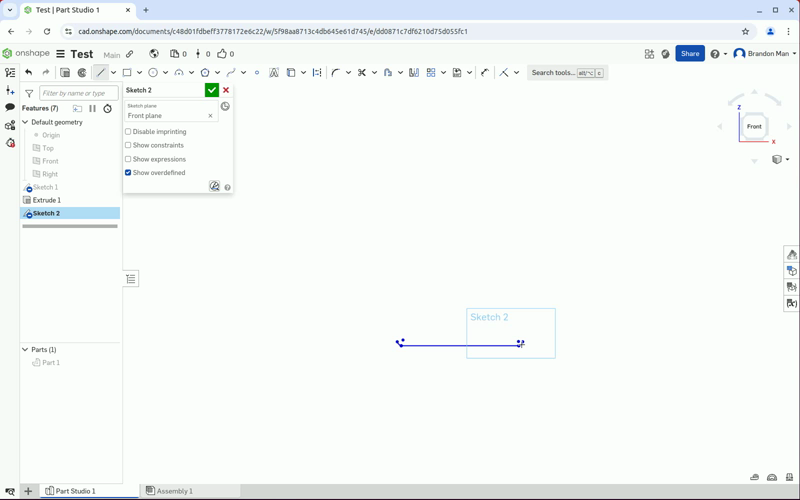
mouse_move(522, 341)
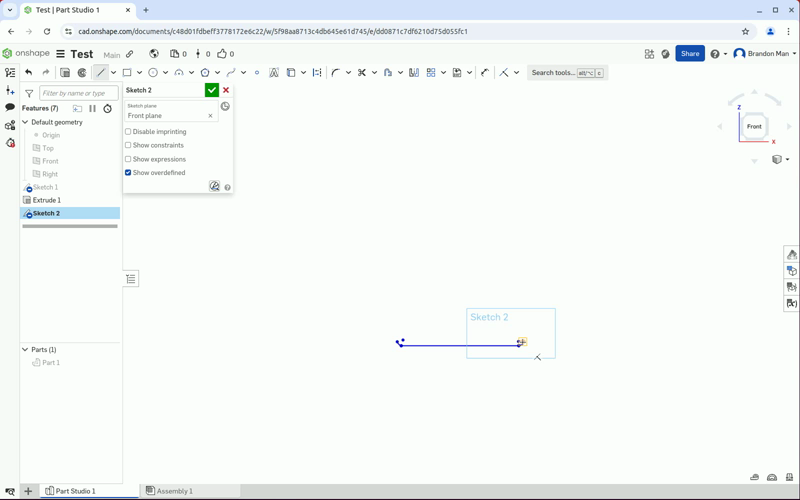
scroll(6)
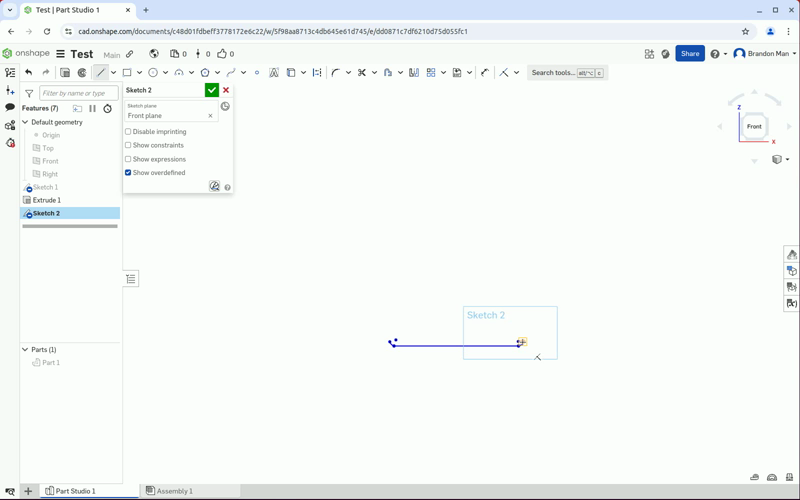
scroll(6)
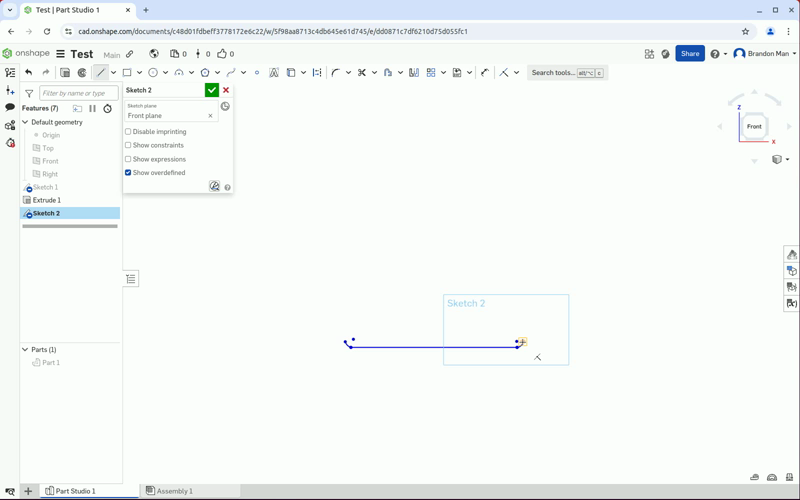
scroll(6)
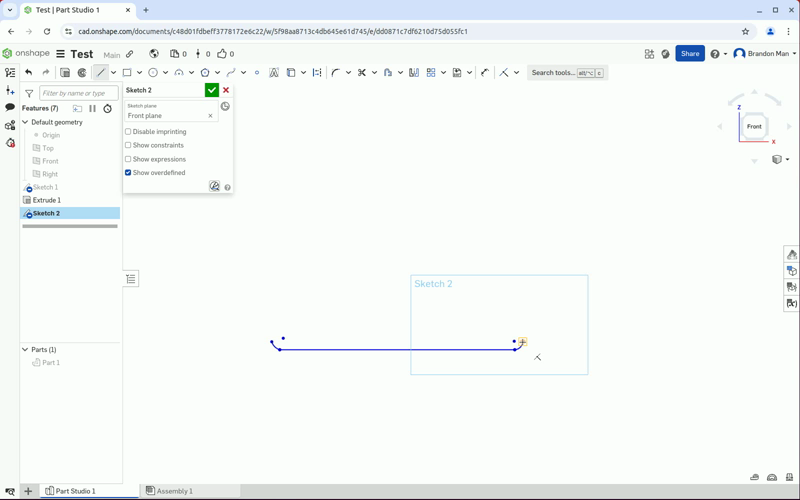
scroll(6)
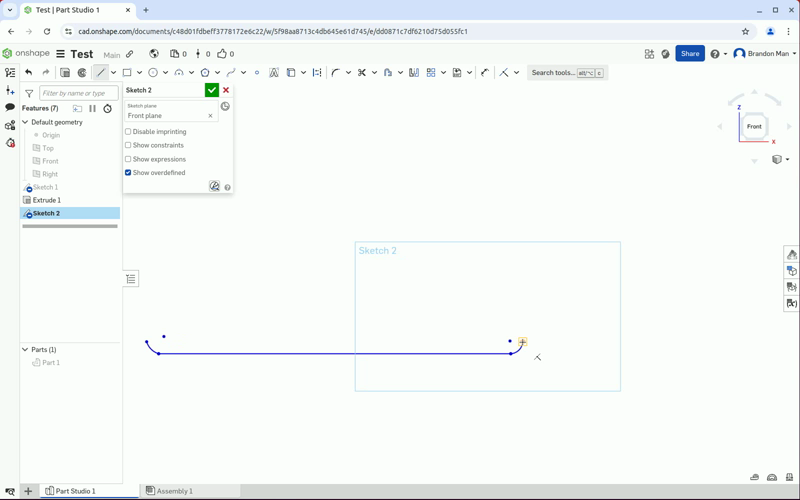
scroll(6)
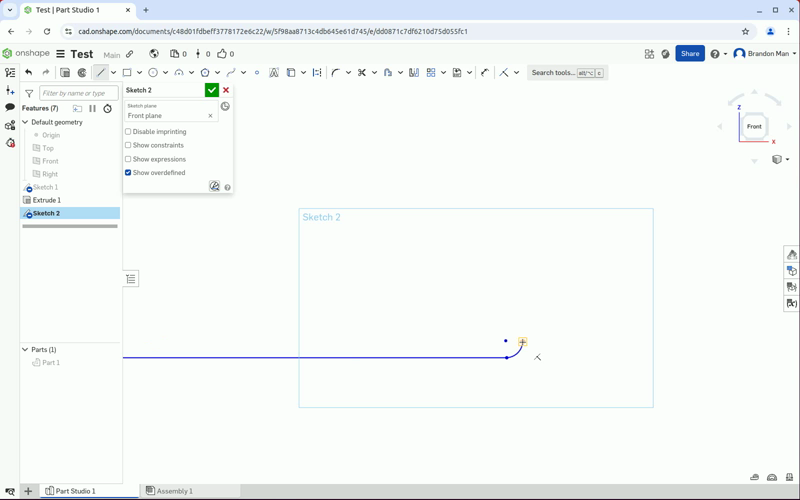
scroll(6)
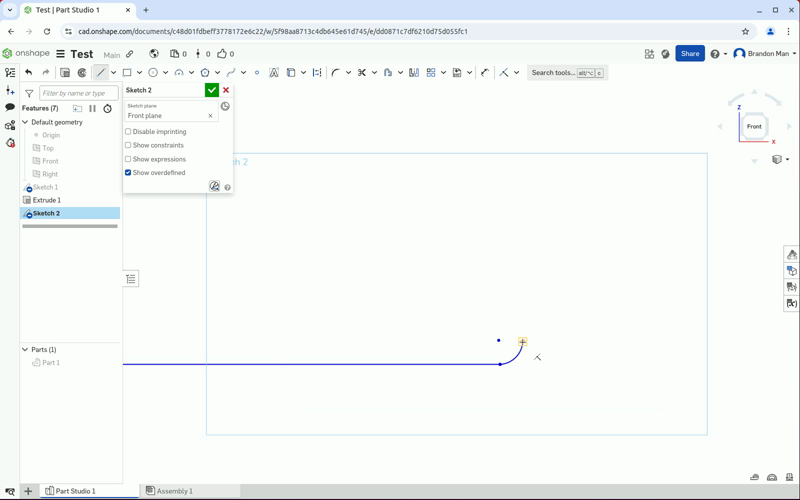
scroll(6)
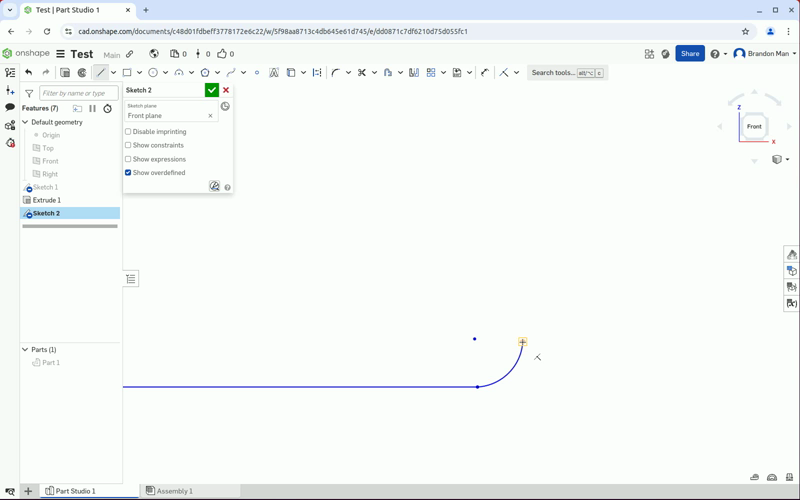
click(522, 341)
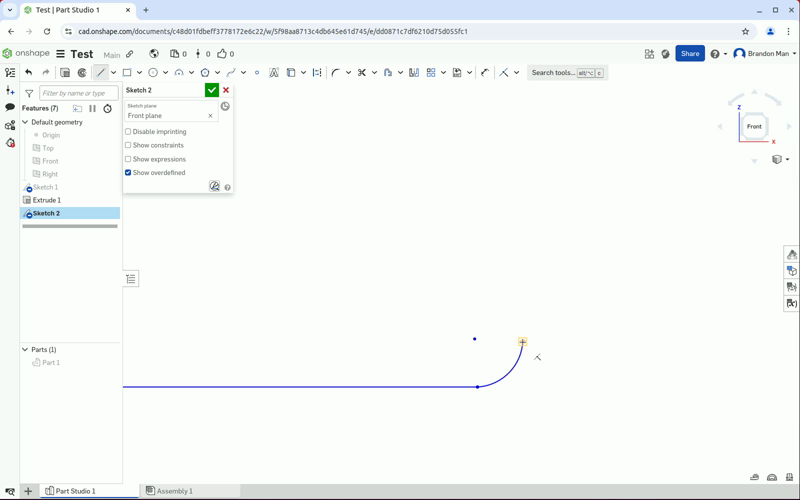
scroll(-6)
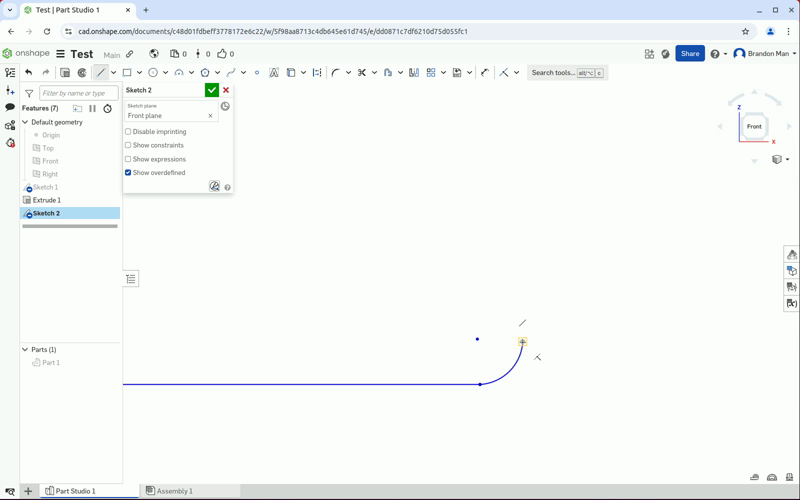
scroll(-6)
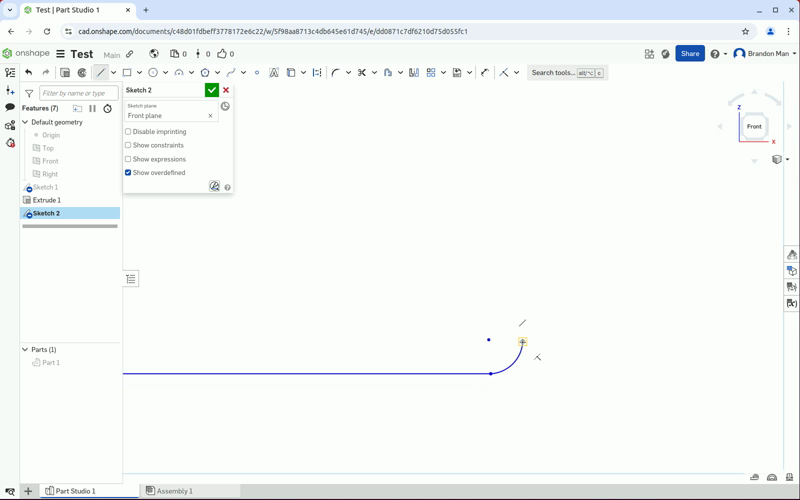
scroll(-6)
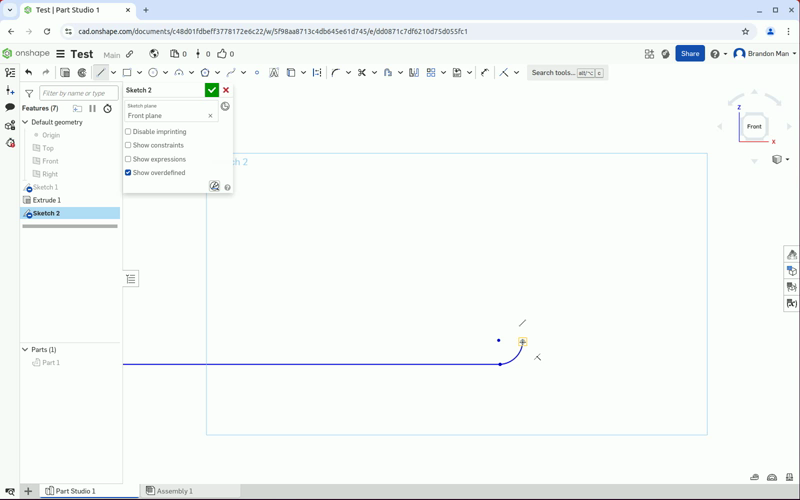
scroll(-6)
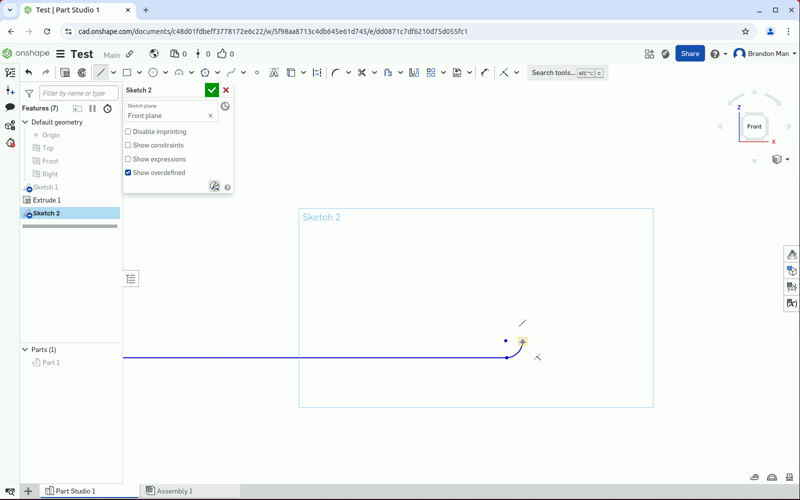
scroll(-6)
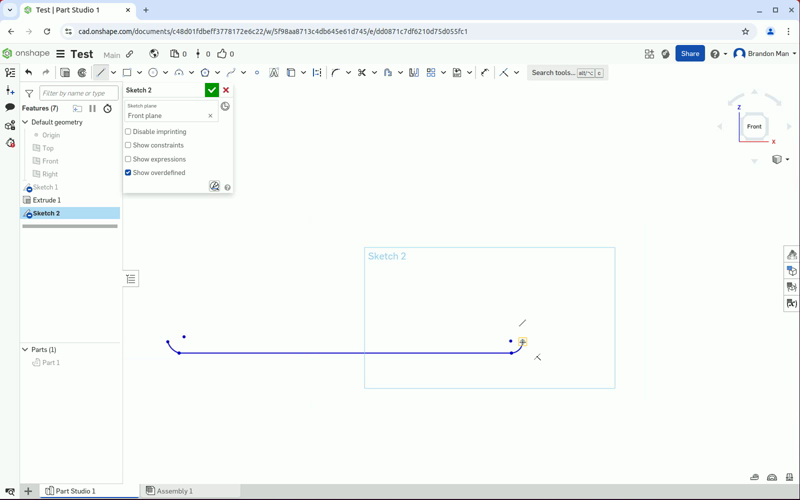
scroll(-6)
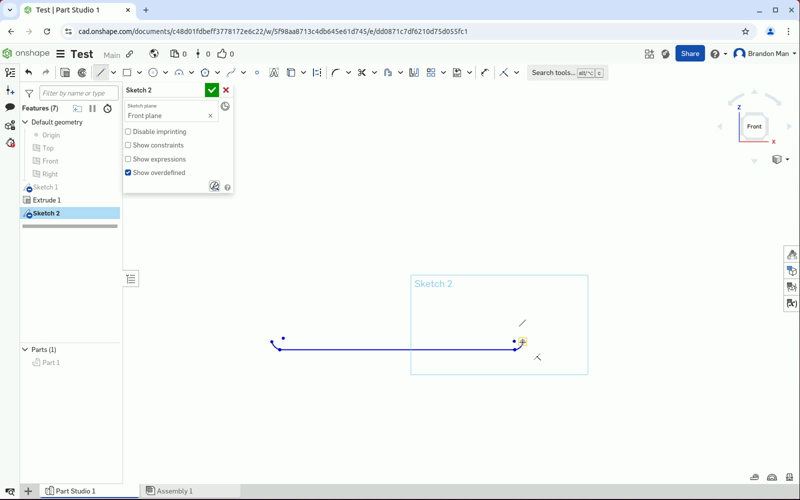
scroll(-6)
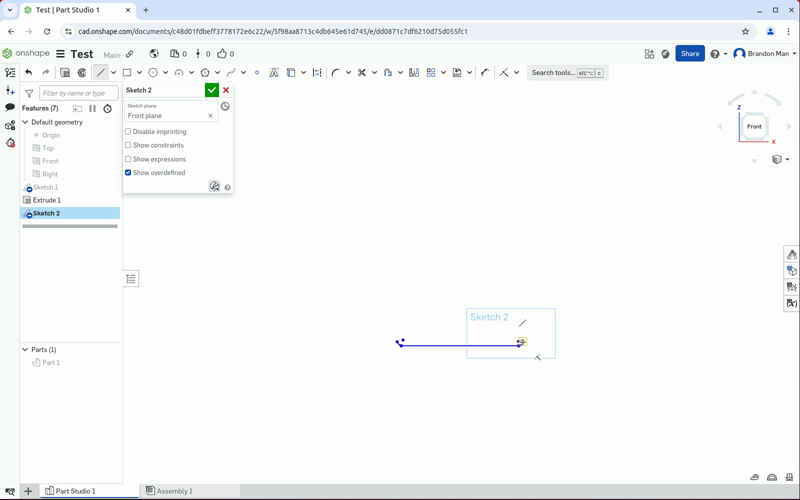
key_down(shift)
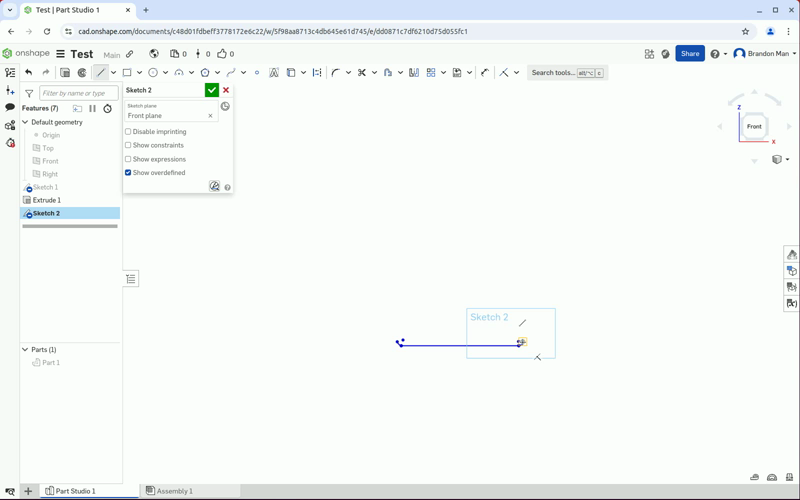
mouse_move(522, 224)
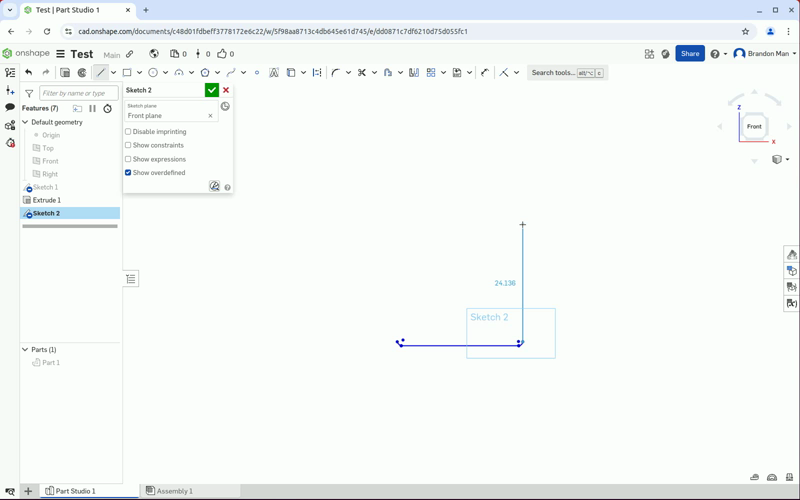
click(522, 224)
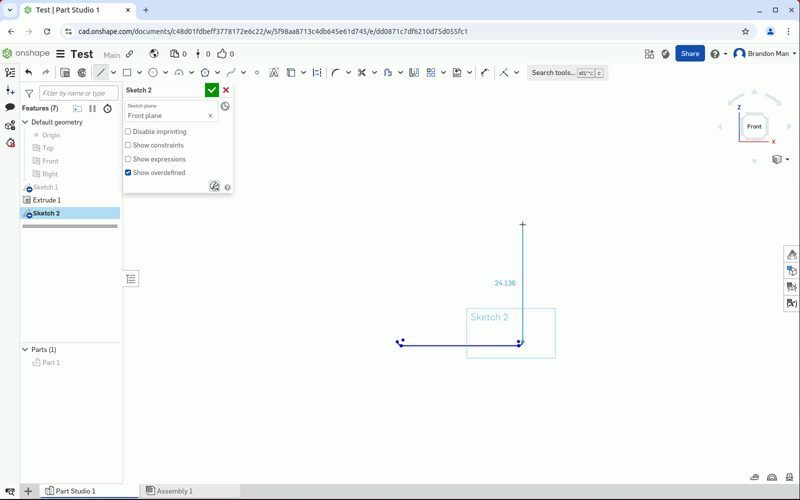
key_up(shift)
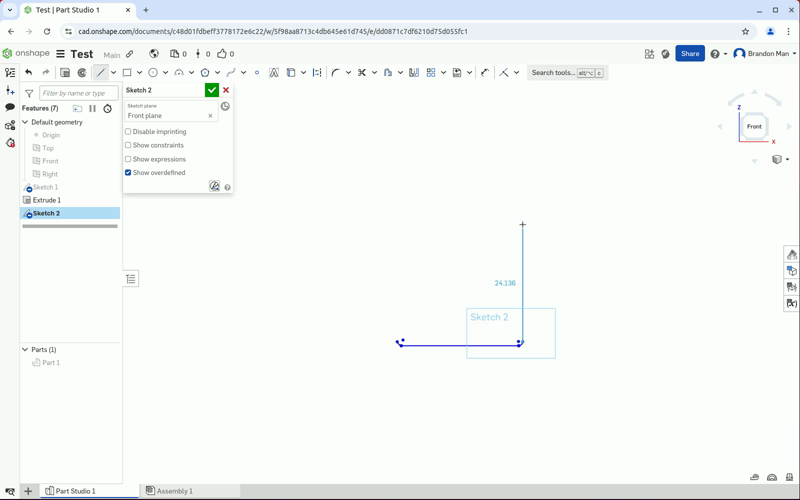
key(esc)
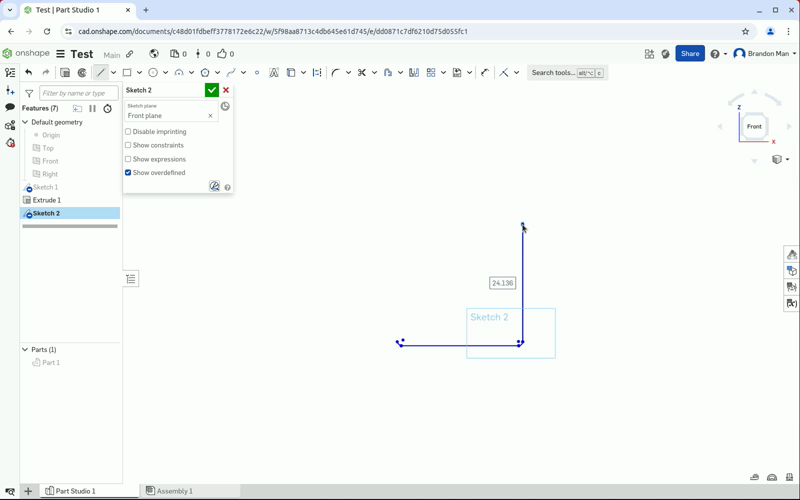
key(a)
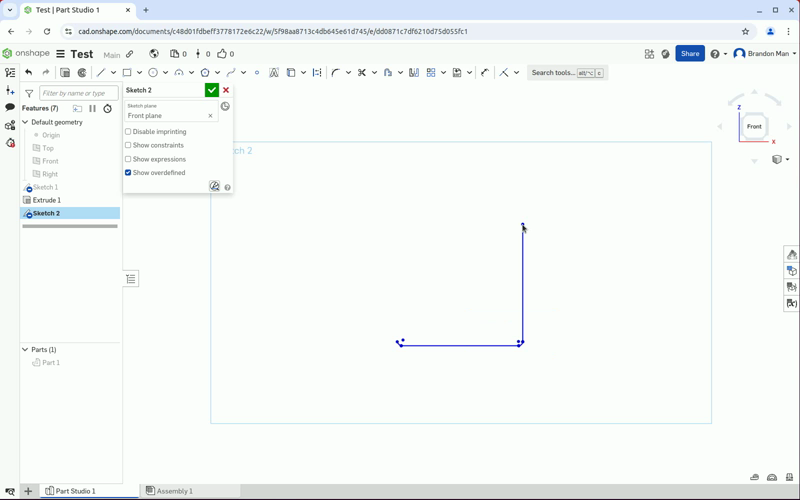
mouse_move(522, 224)
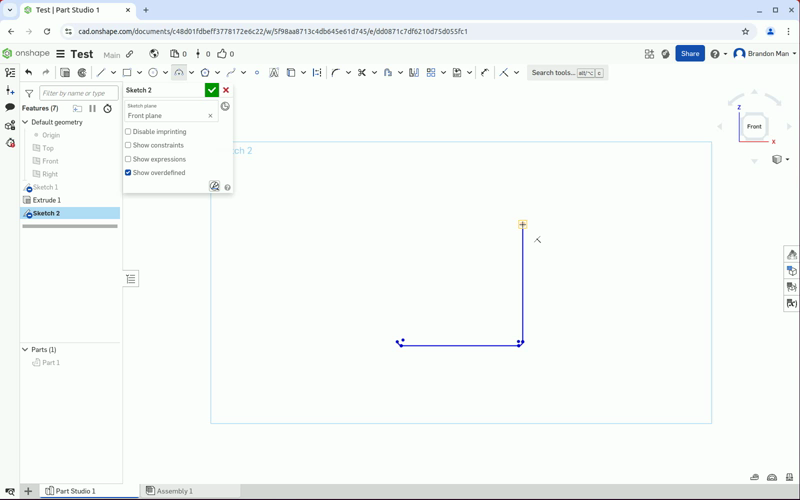
click(522, 224)
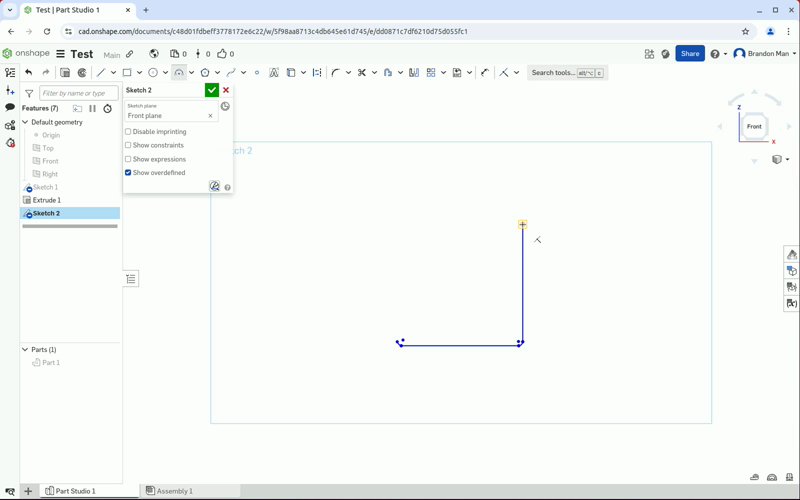
key_down(shift)
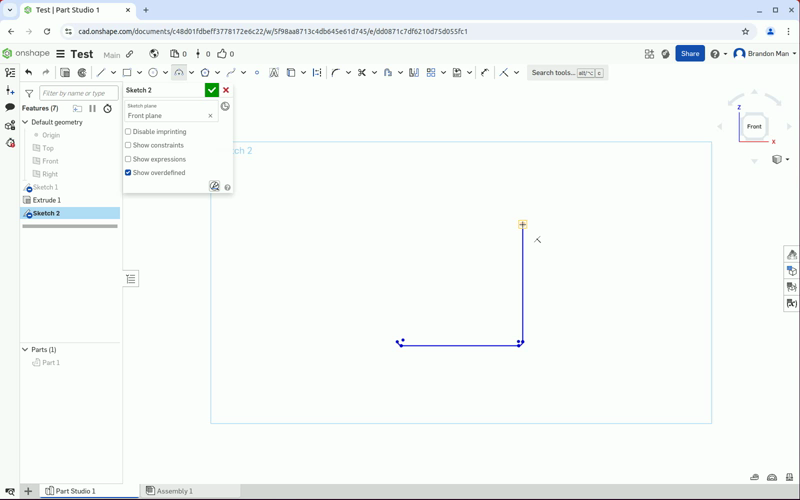
mouse_move(518, 220)
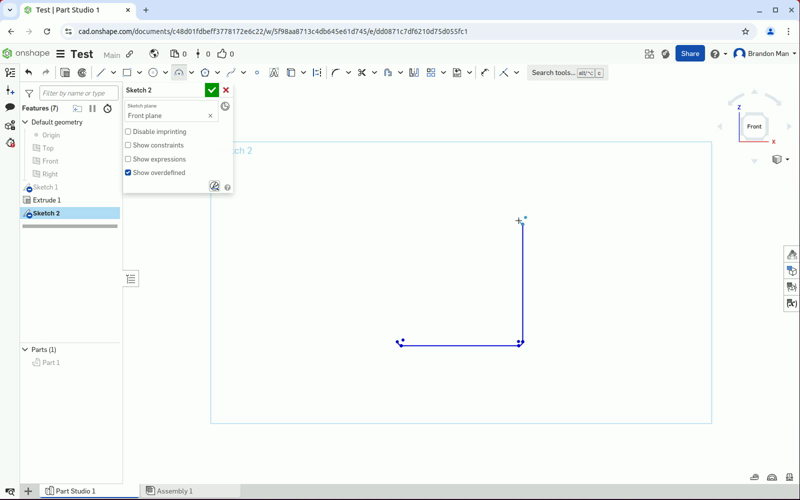
scroll(6)
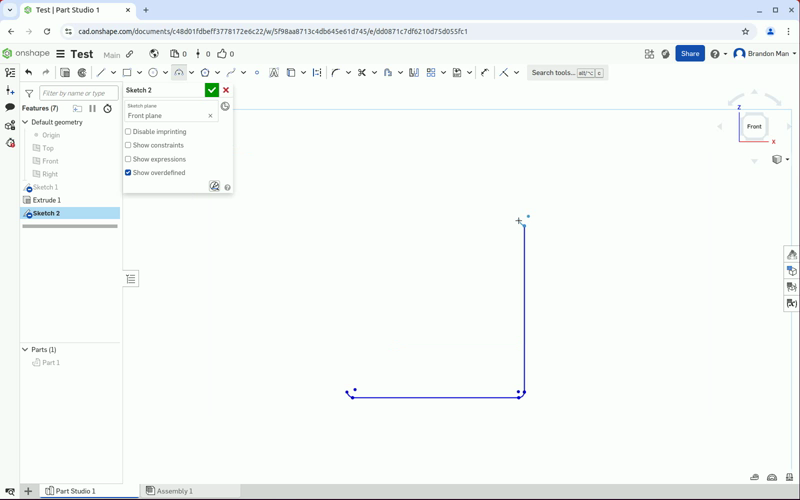
scroll(6)
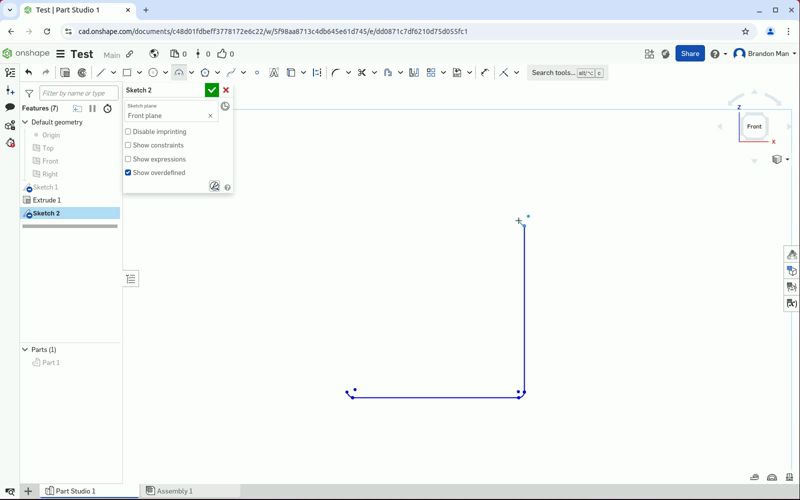
scroll(6)
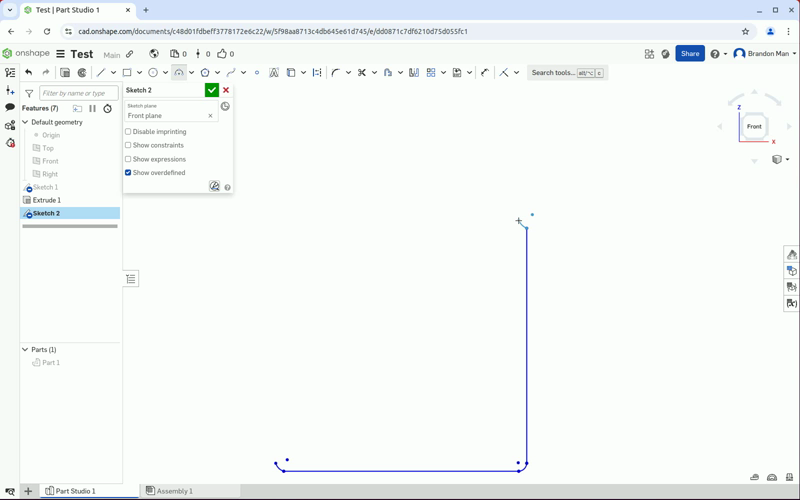
scroll(6)
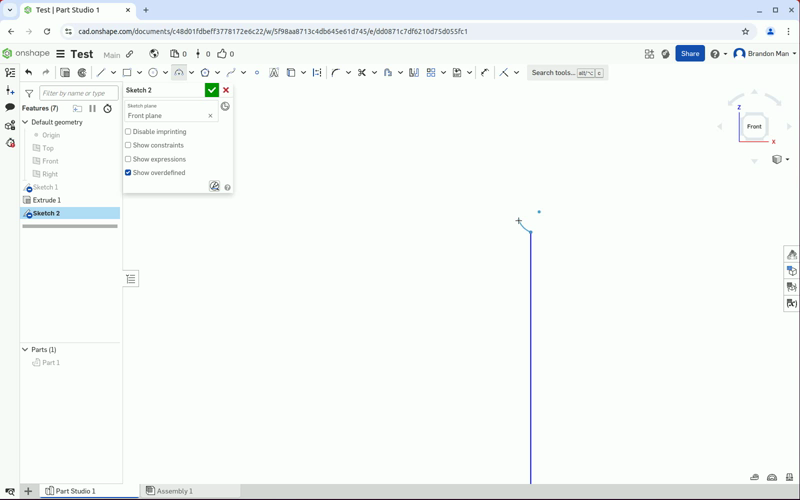
scroll(6)
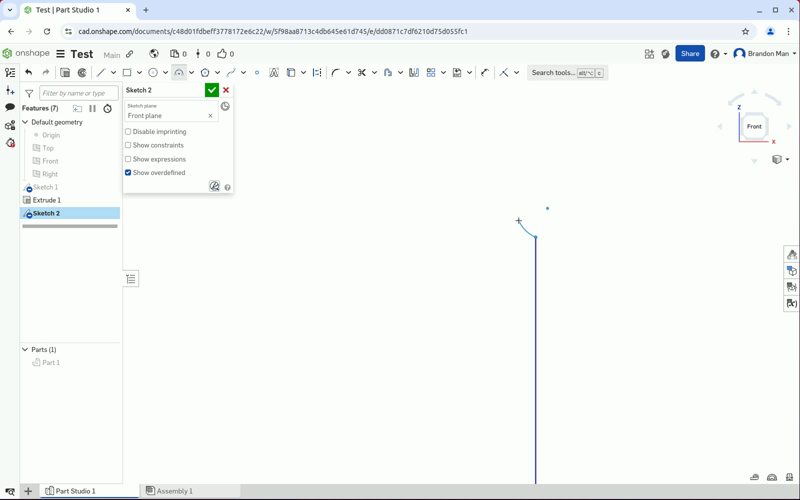
scroll(6)
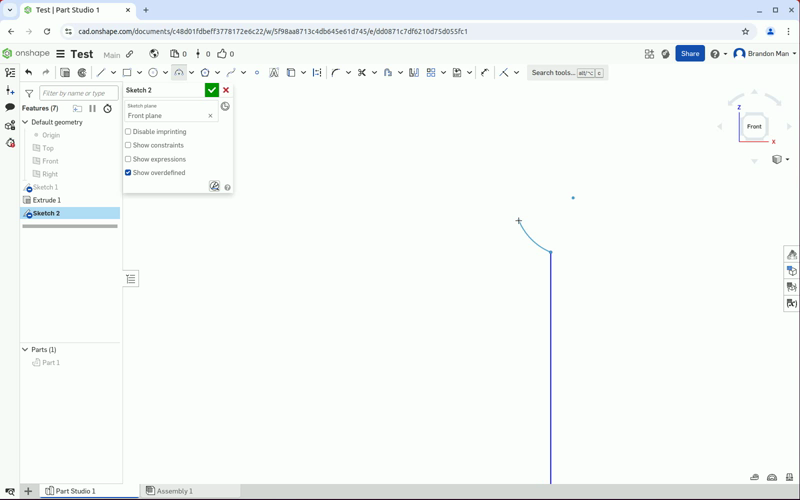
scroll(6)
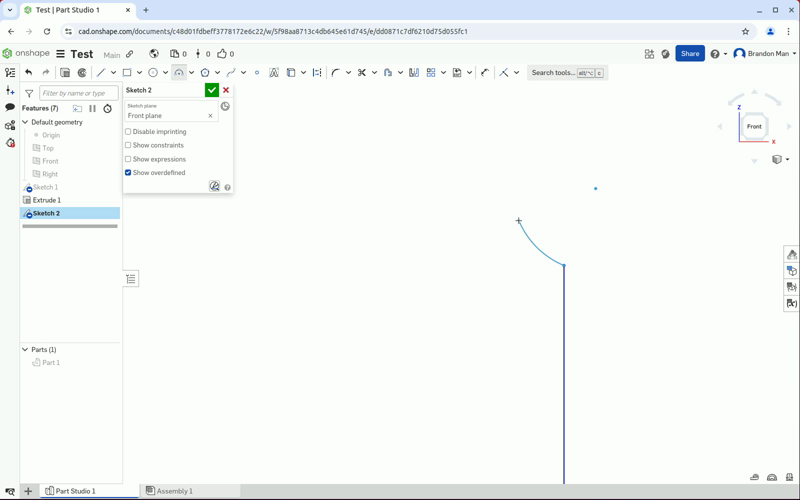
click(518, 220)
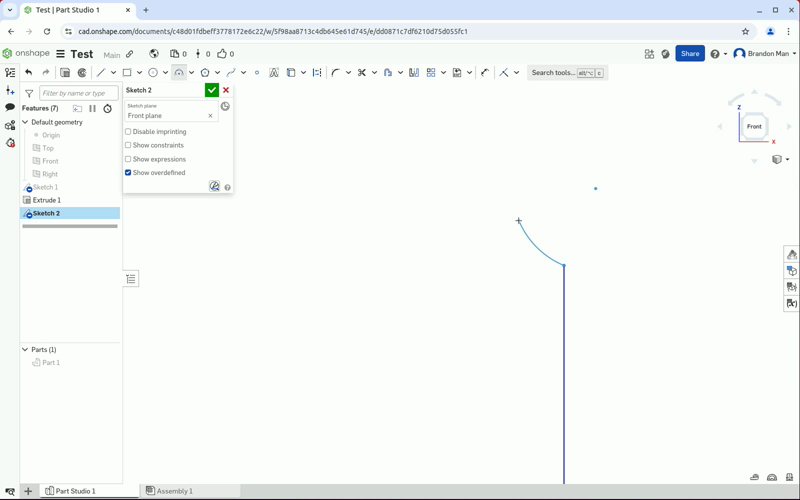
scroll(-6)
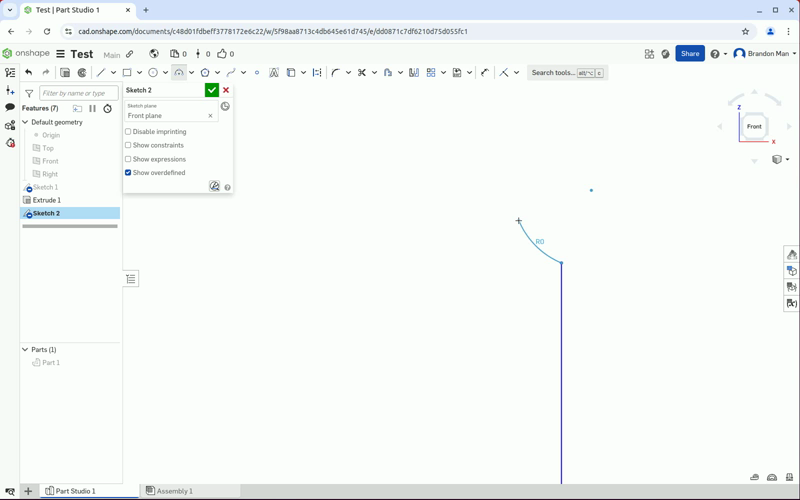
scroll(-6)
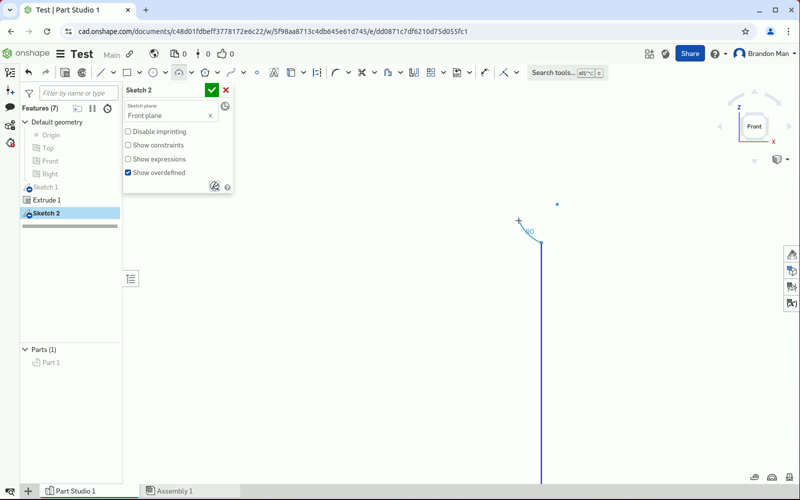
scroll(-6)
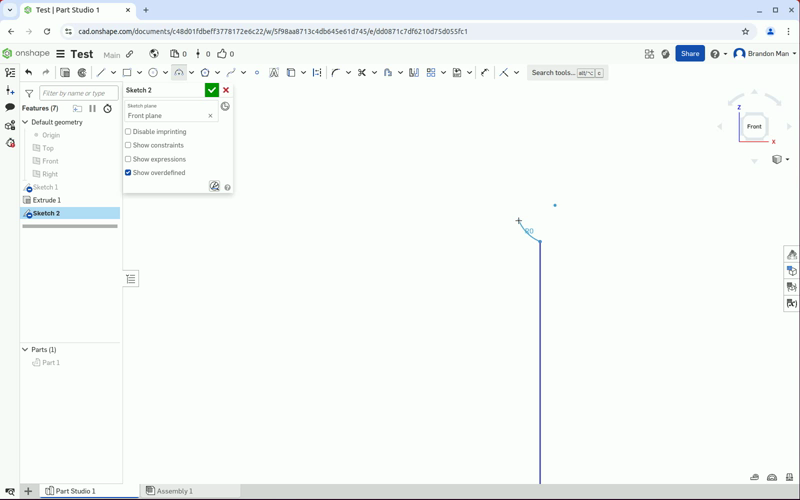
scroll(-6)
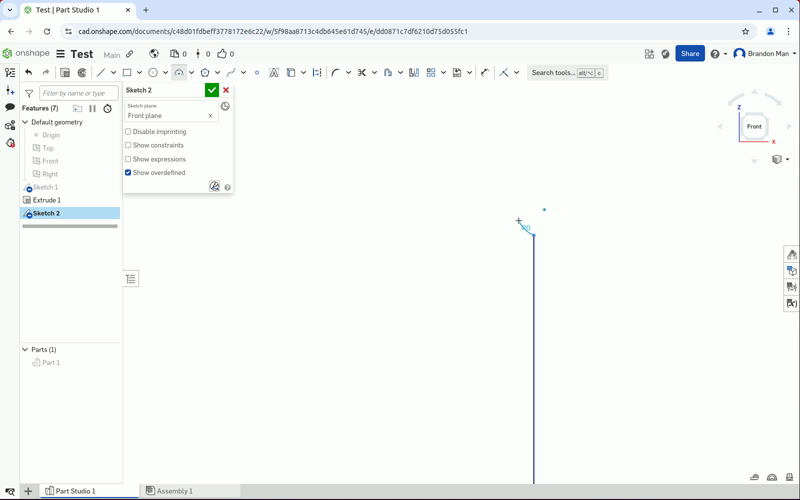
scroll(-6)
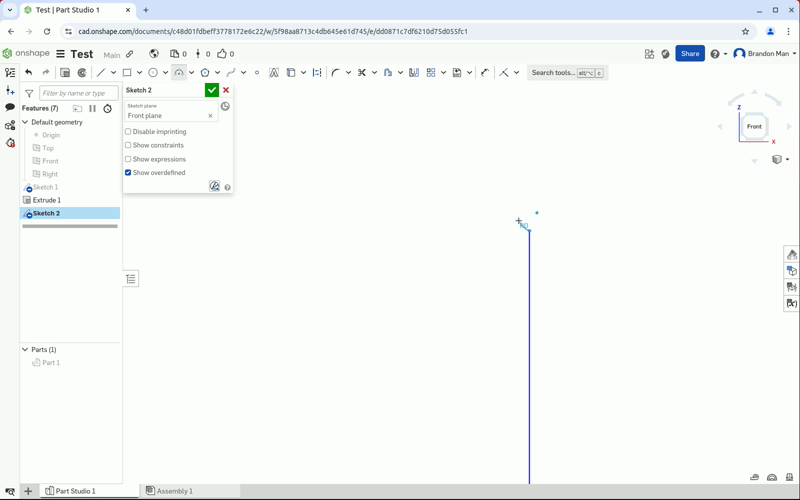
scroll(-6)
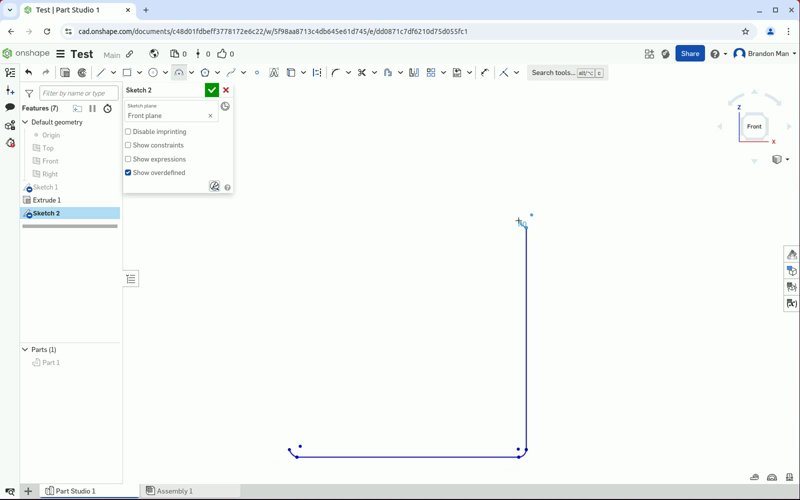
scroll(-6)
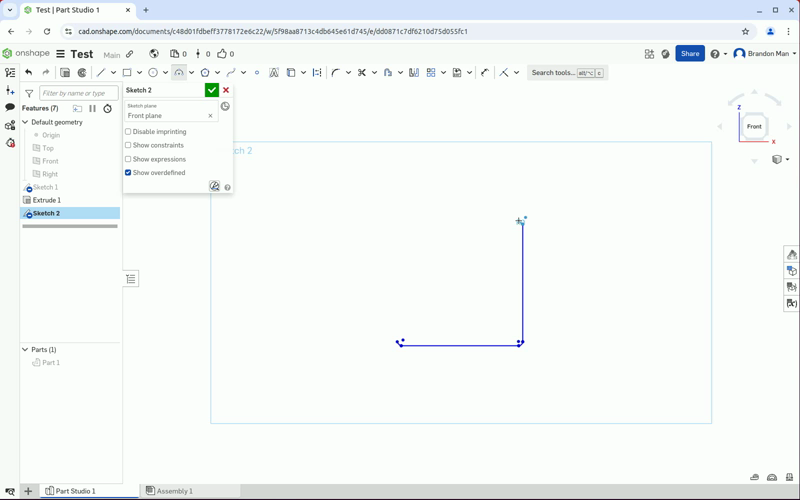
mouse_move(521, 221)
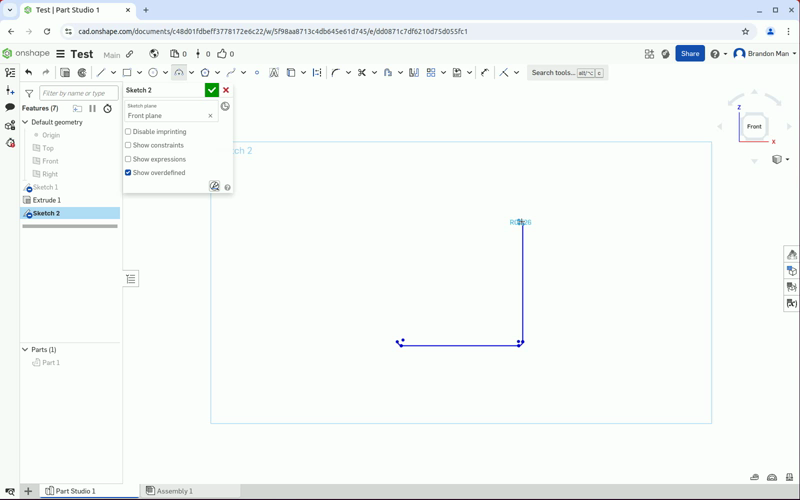
scroll(6)
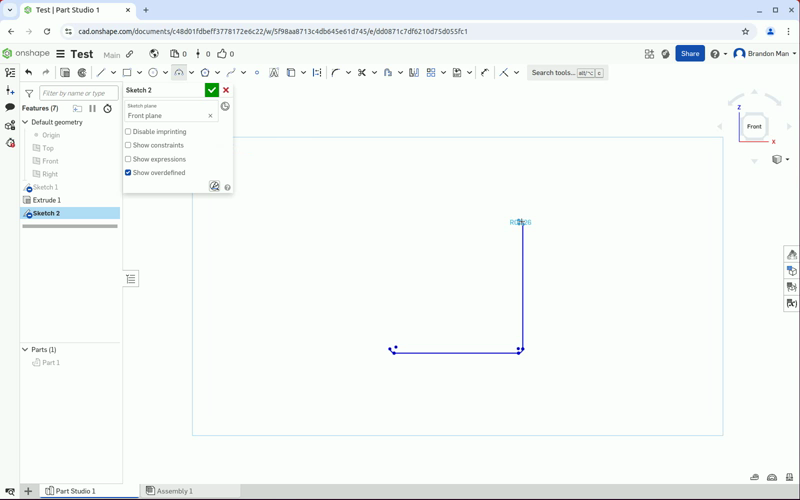
scroll(6)
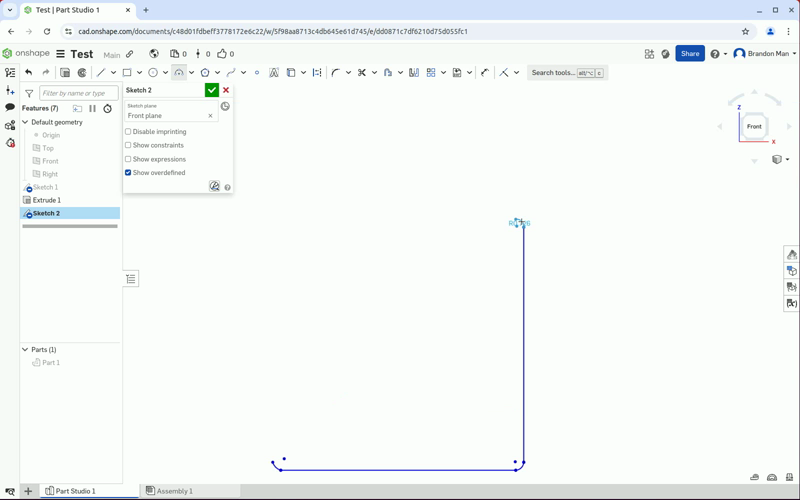
scroll(6)
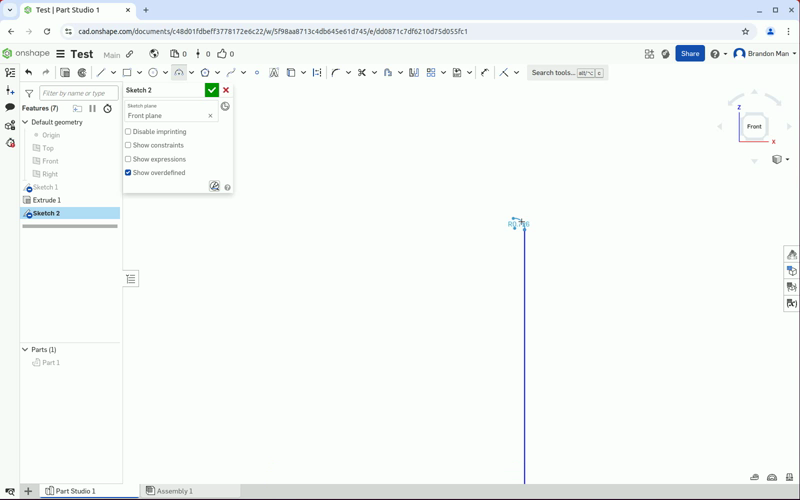
scroll(6)
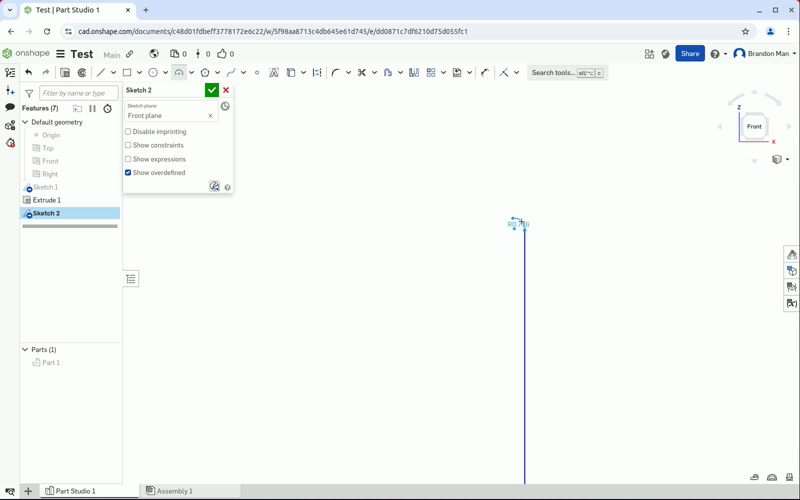
scroll(6)
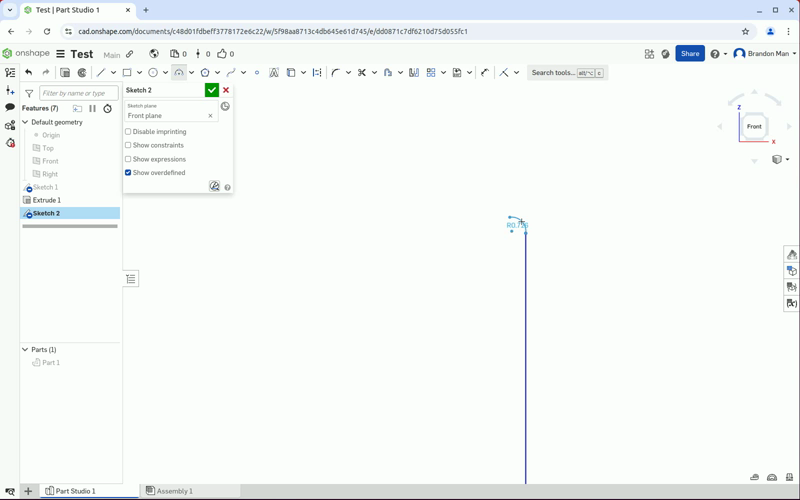
scroll(6)
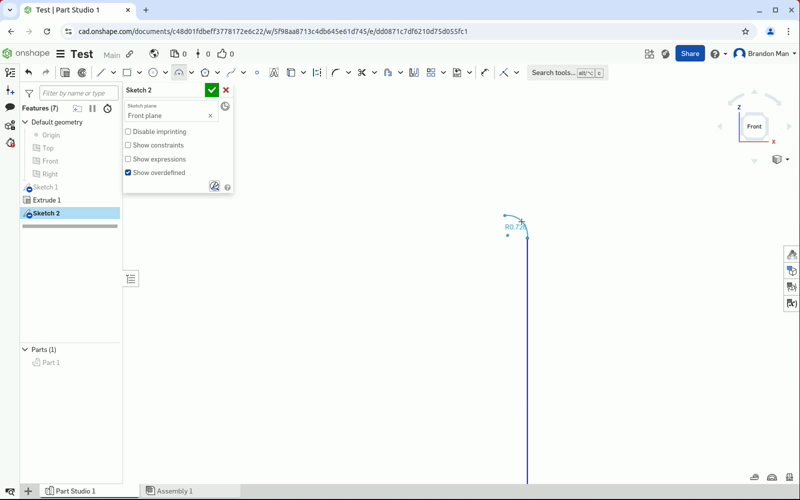
scroll(6)
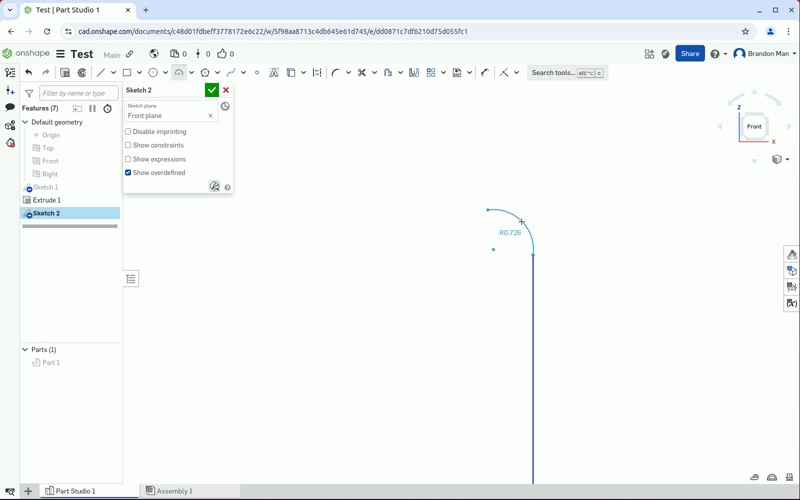
click(521, 221)
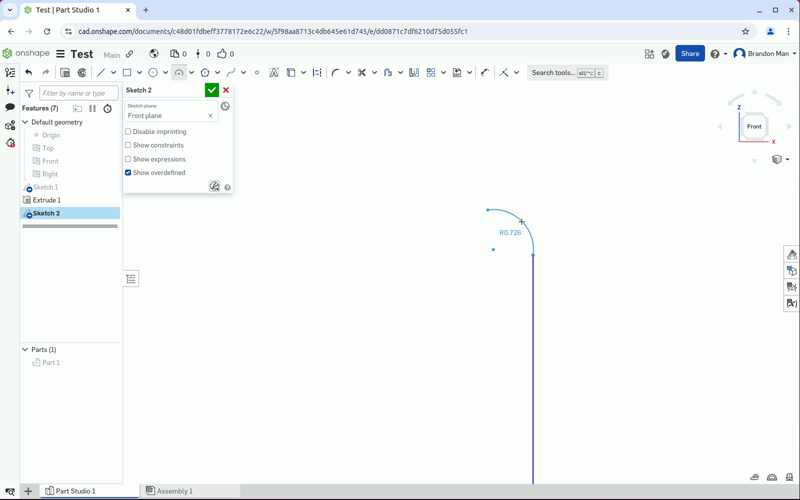
scroll(-6)
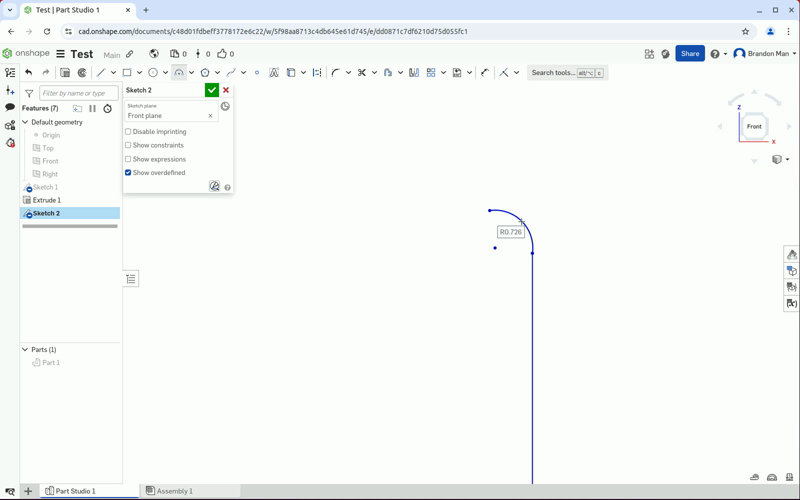
scroll(-6)
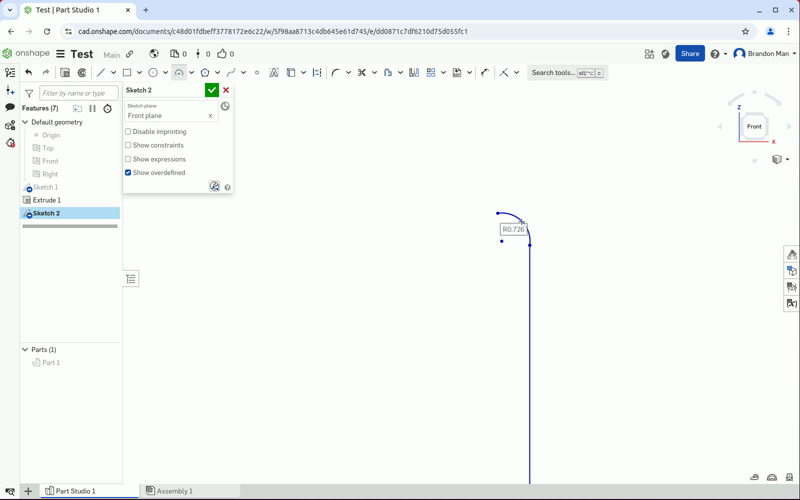
scroll(-6)
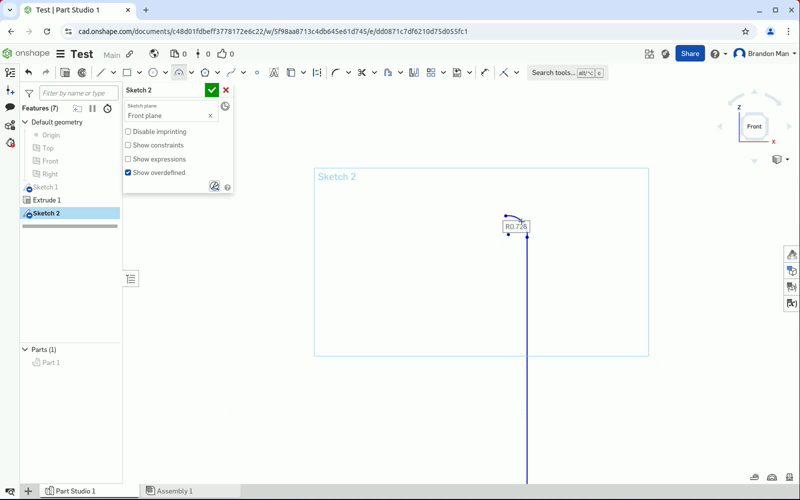
scroll(-6)
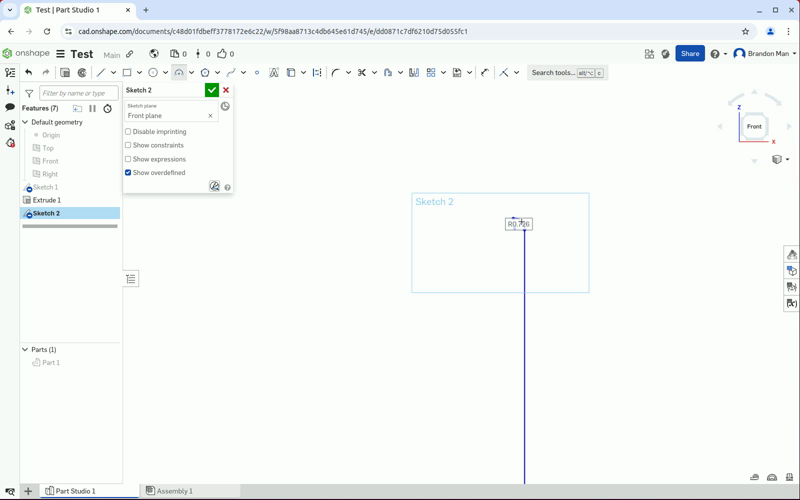
scroll(-6)
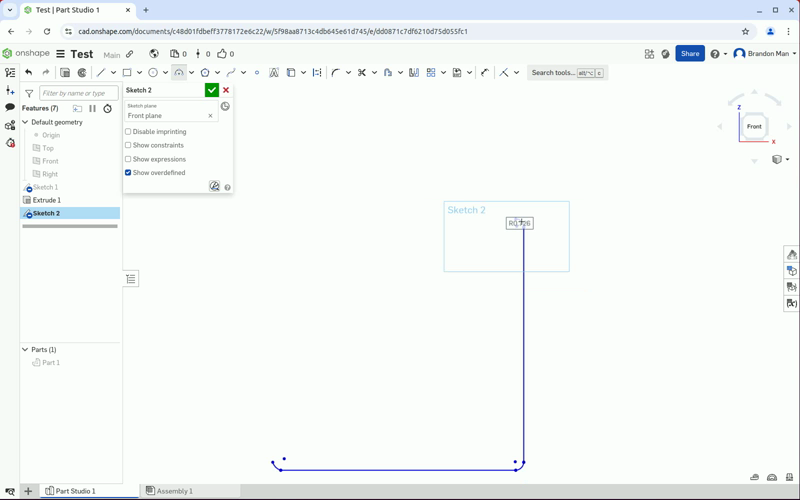
scroll(-6)
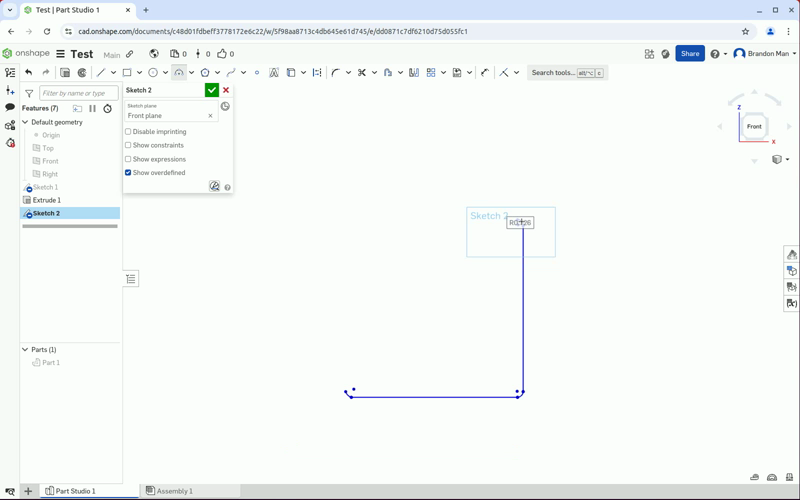
scroll(-6)
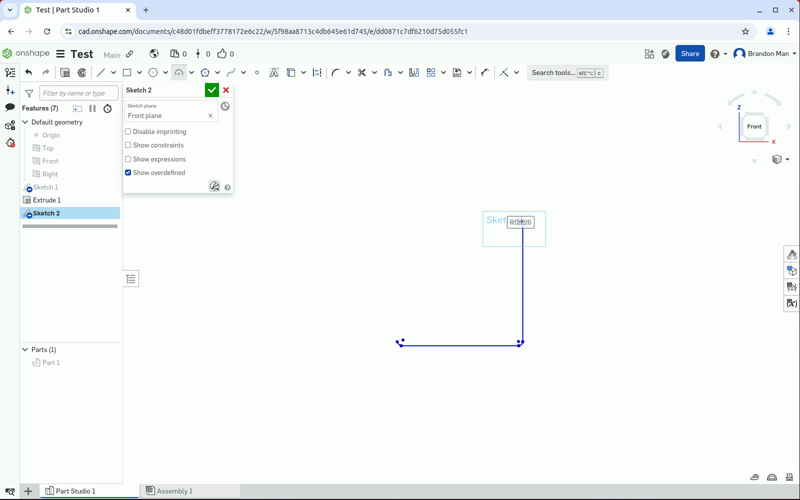
key_up(shift)
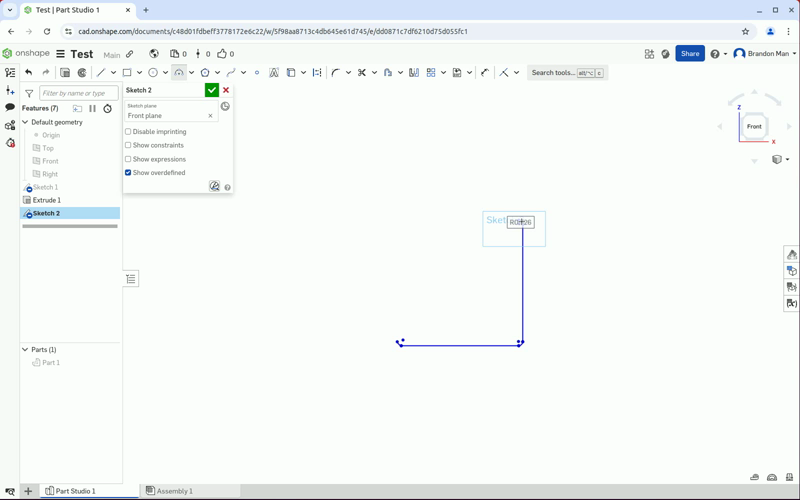
key(esc)
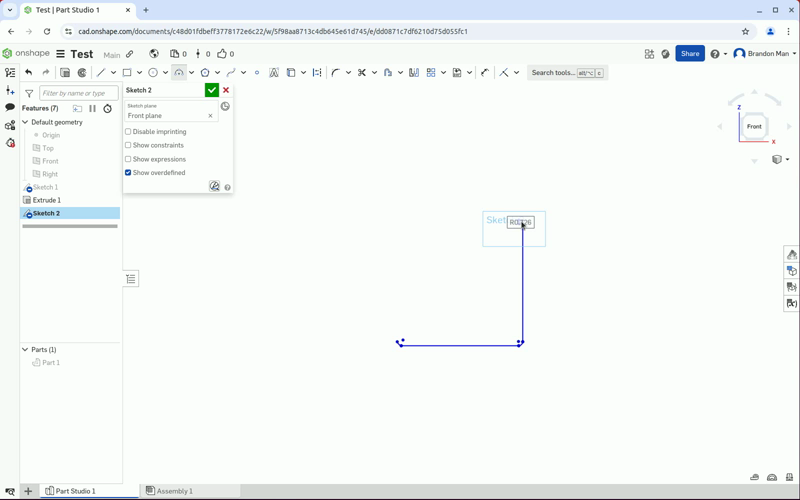
key(l)
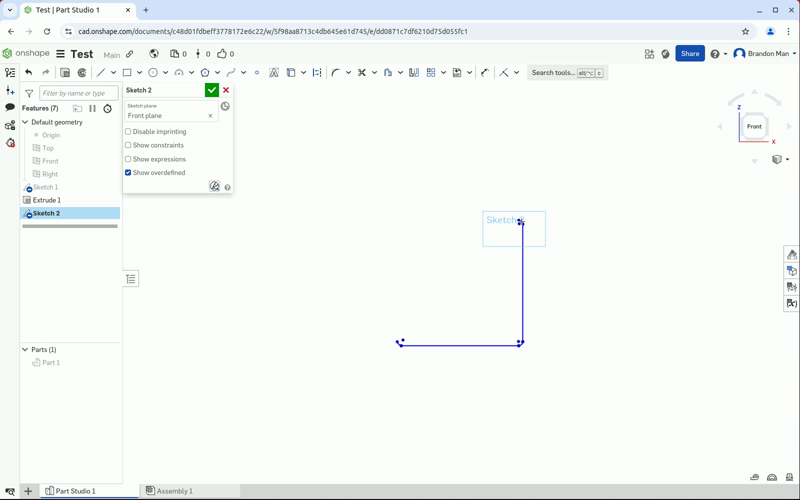
mouse_move(518, 220)
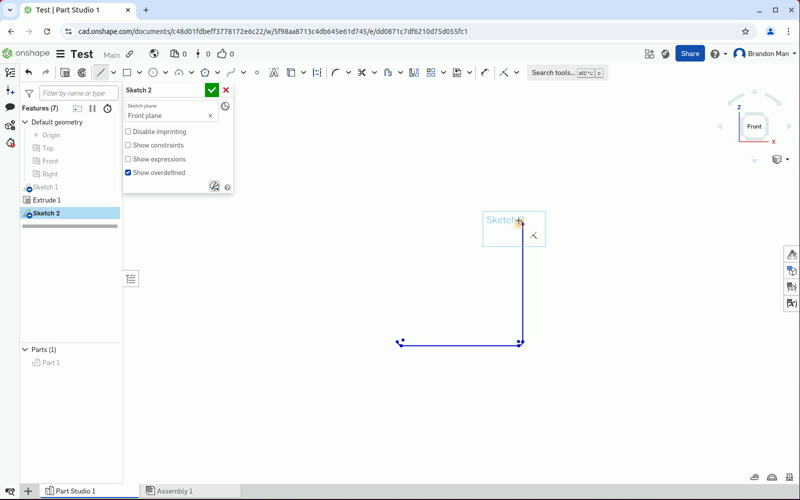
scroll(6)
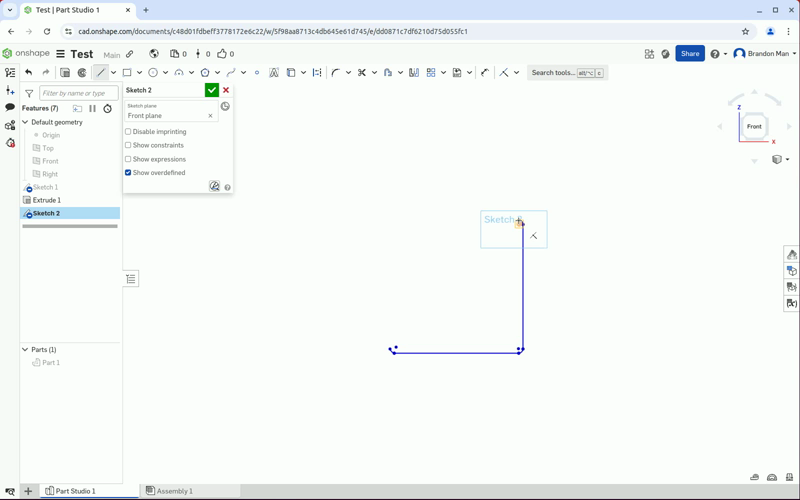
scroll(6)
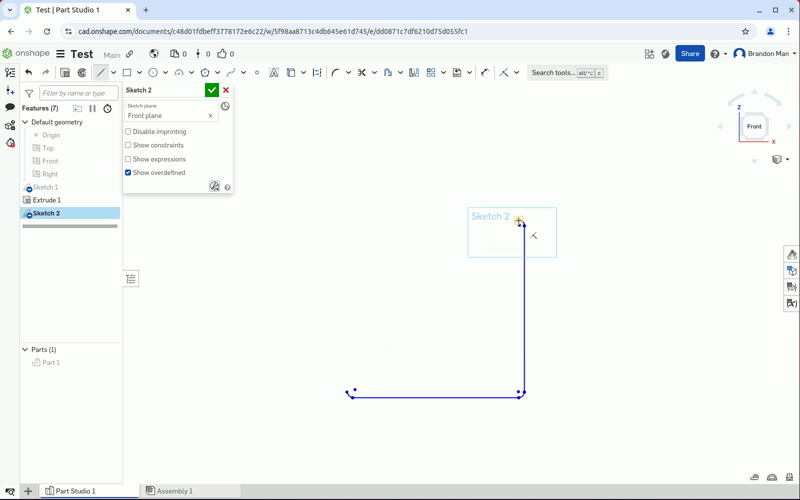
scroll(6)
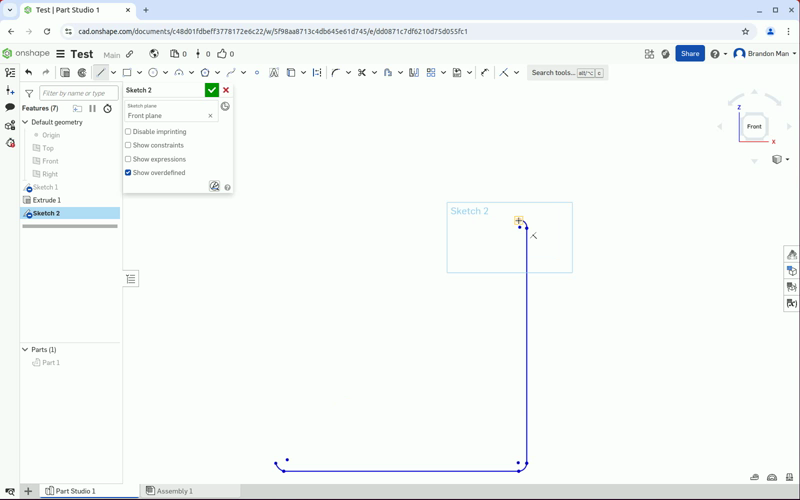
scroll(6)
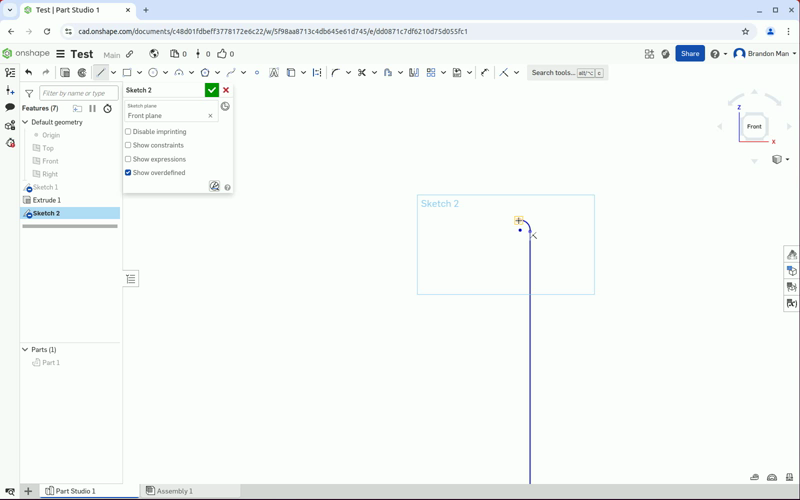
scroll(6)
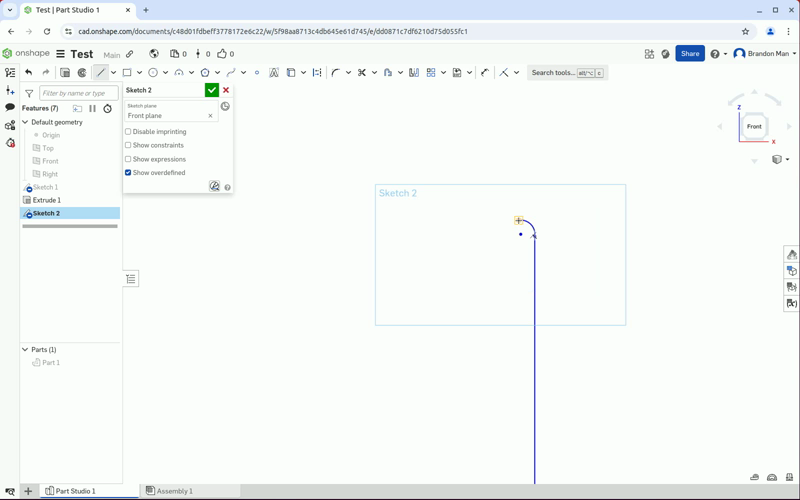
scroll(6)
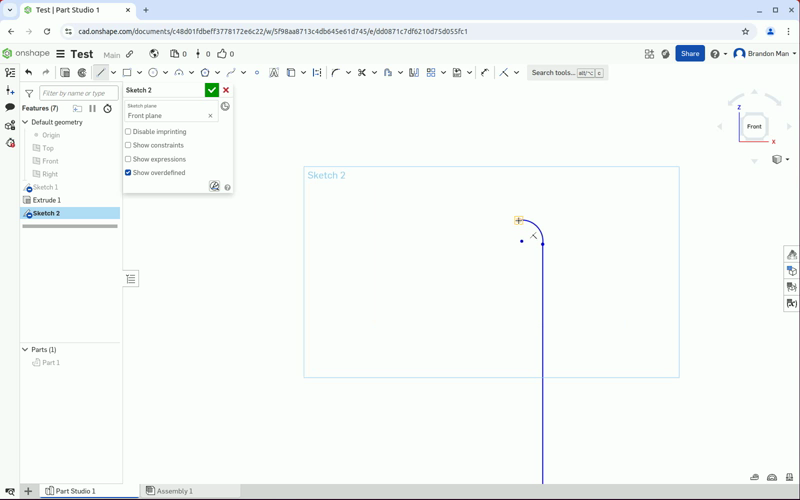
scroll(6)
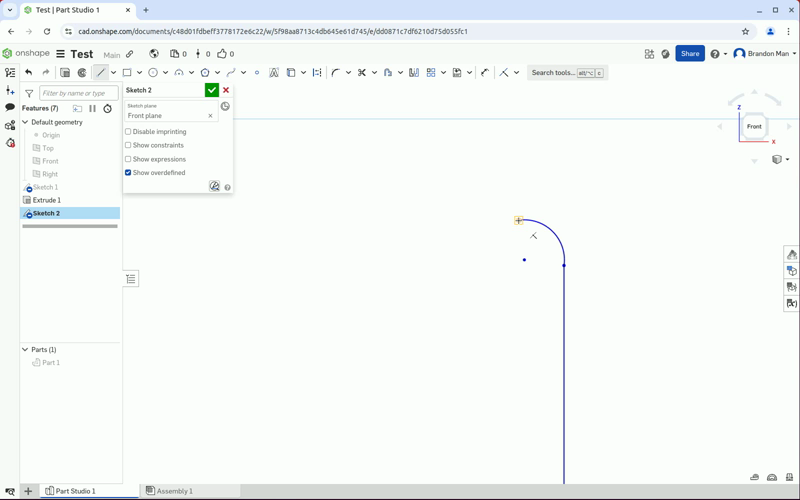
click(518, 220)
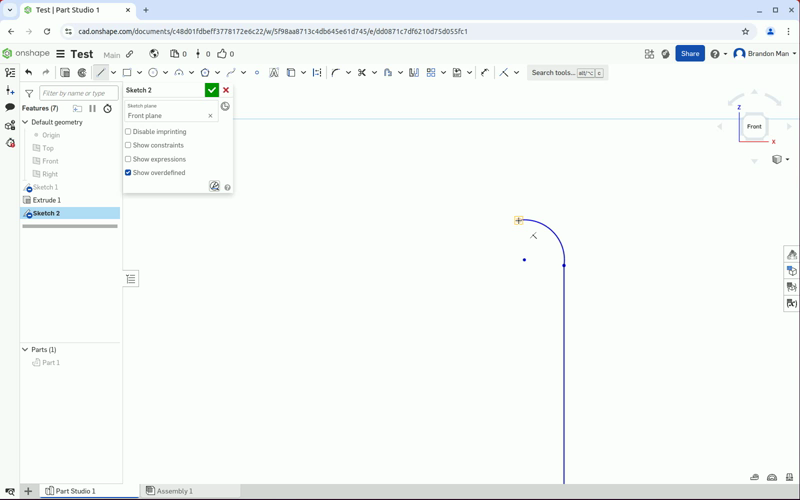
scroll(-6)
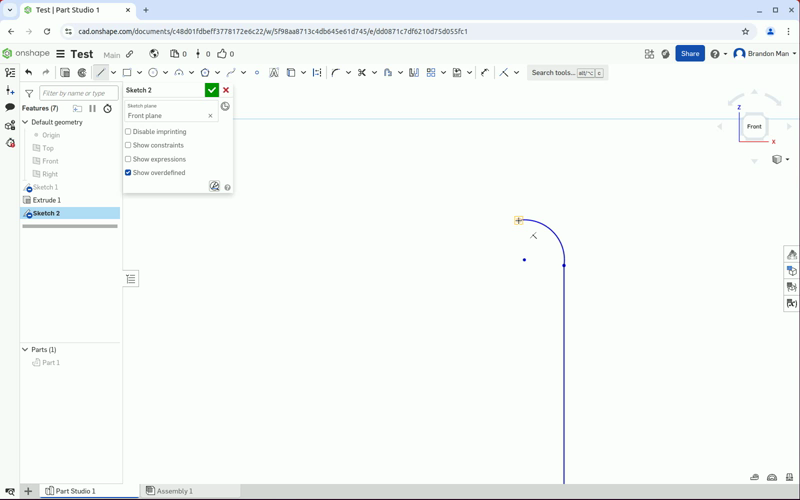
scroll(-6)
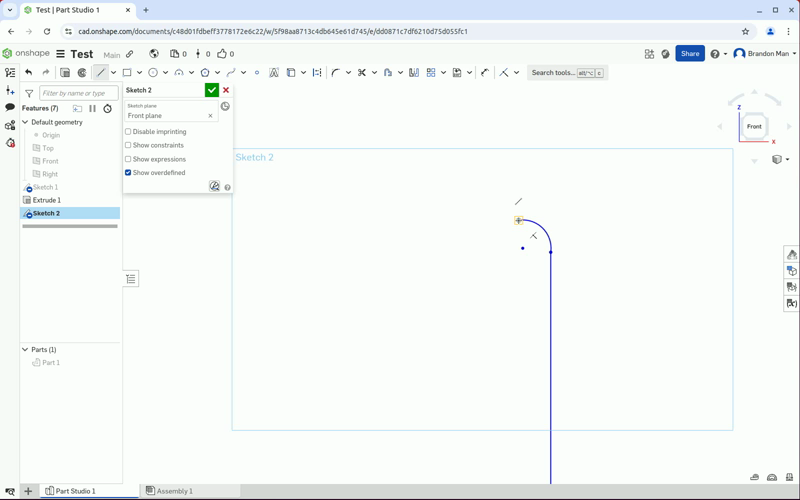
scroll(-6)
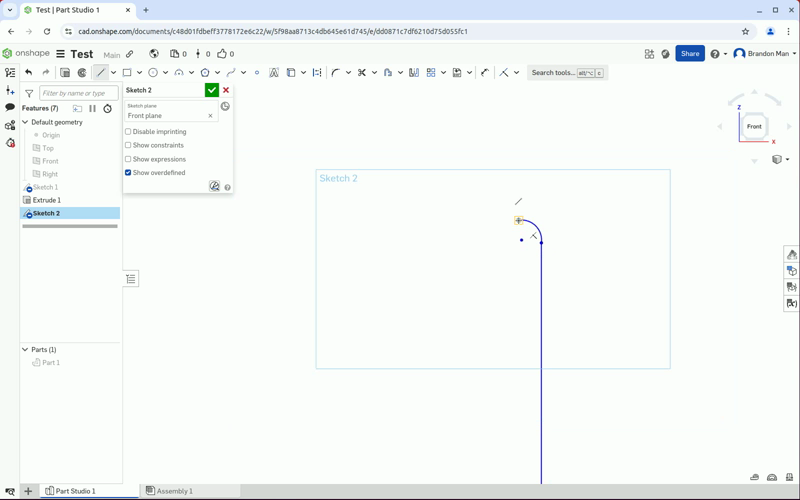
scroll(-6)
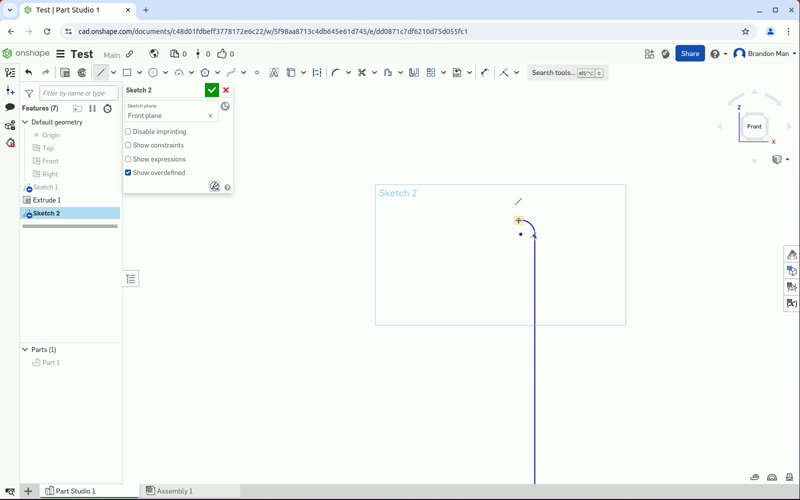
scroll(-6)
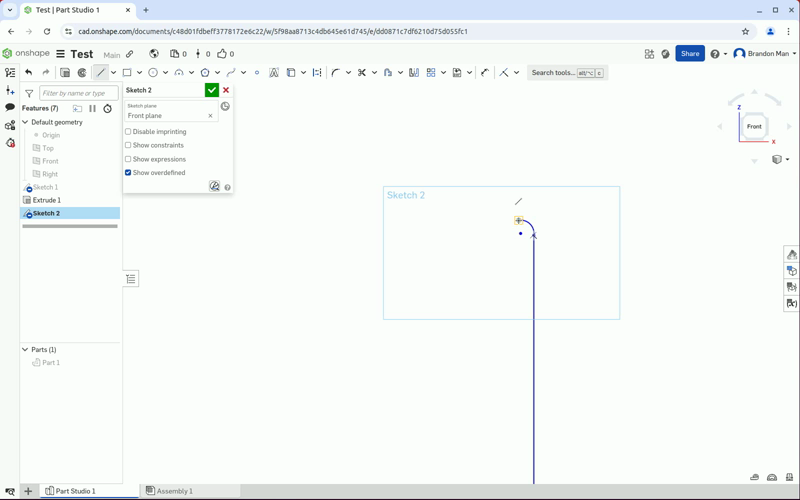
scroll(-6)
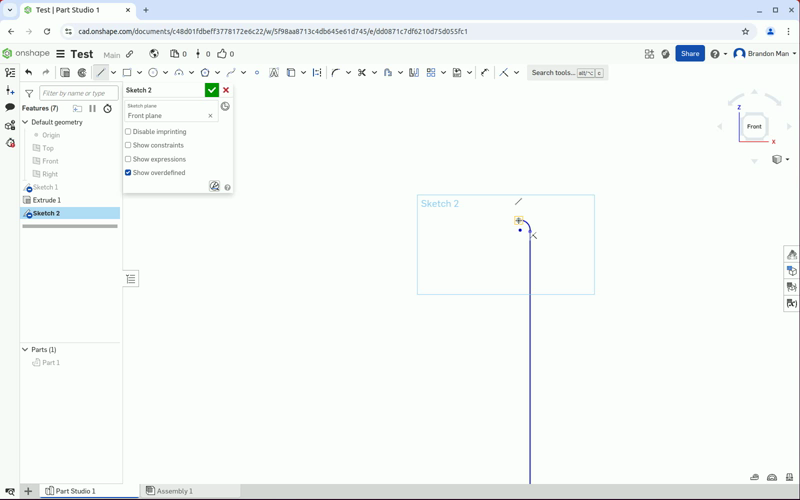
scroll(-6)
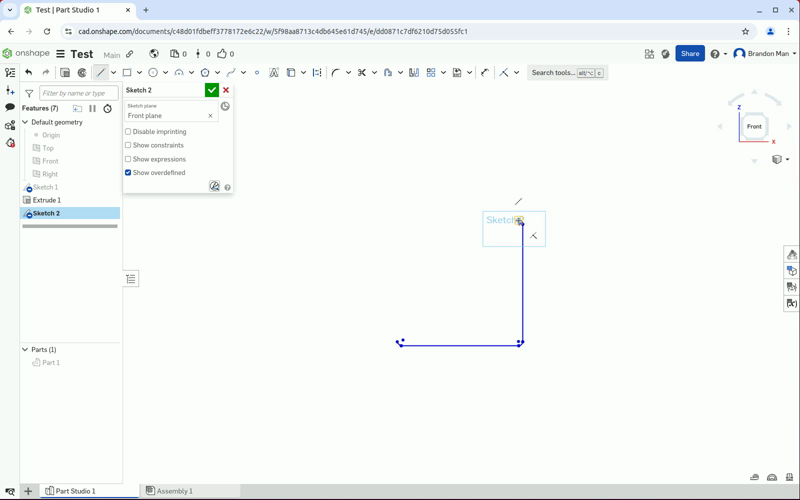
key_down(shift)
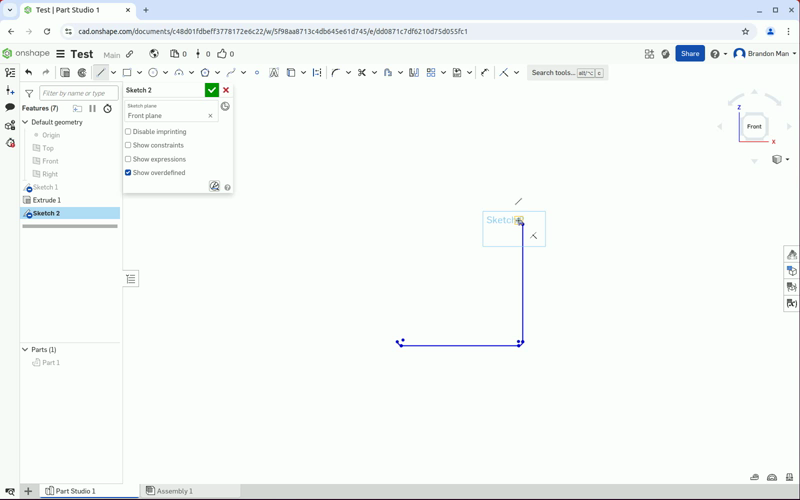
mouse_move(401, 220)
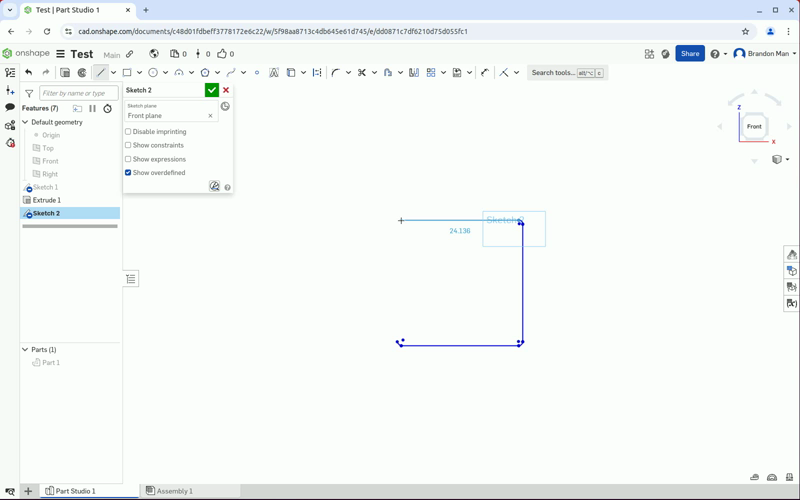
click(401, 220)
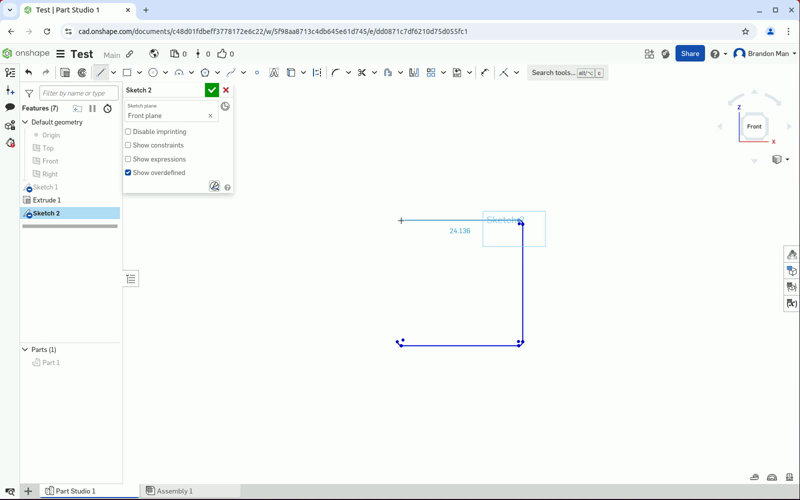
key_up(shift)
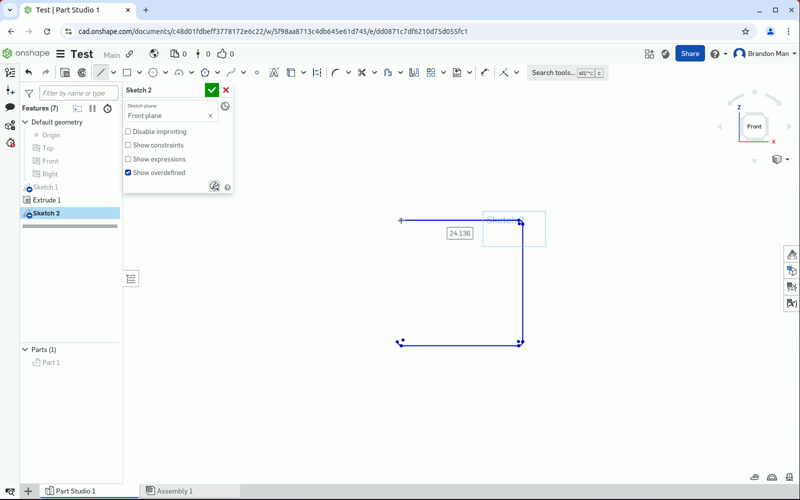
key(esc)
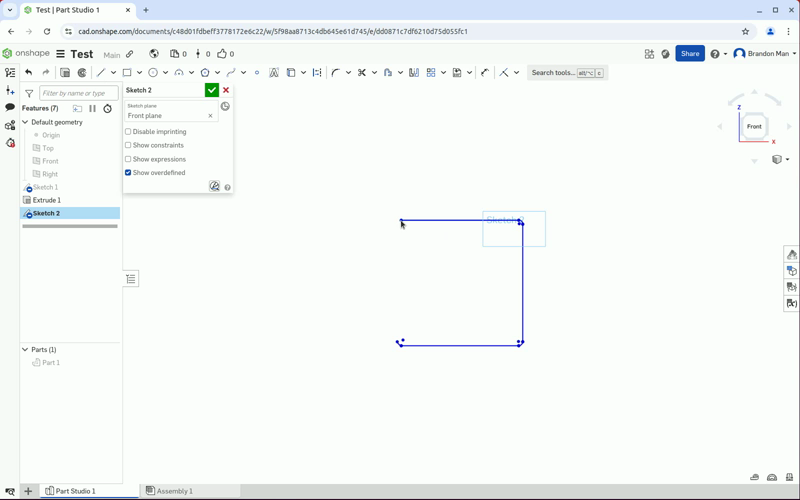
key(a)
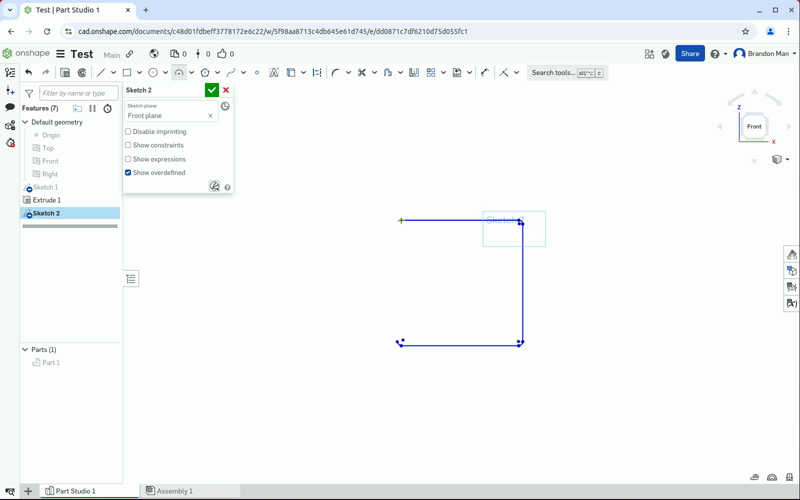
mouse_move(401, 220)
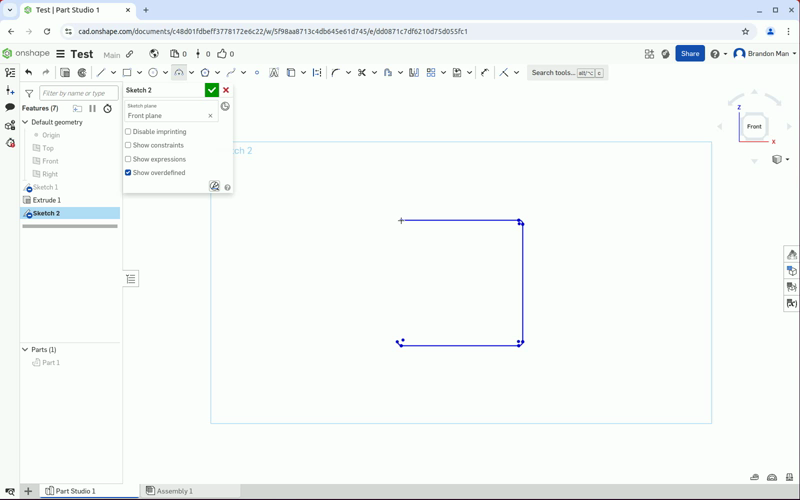
click(401, 220)
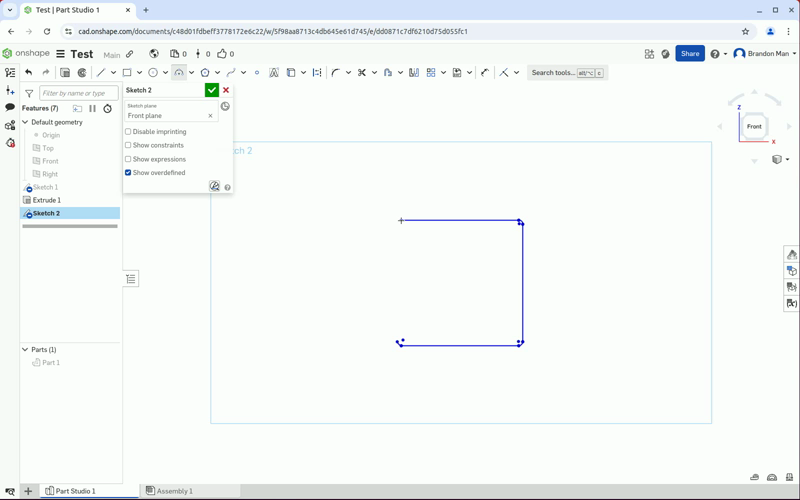
key_down(shift)
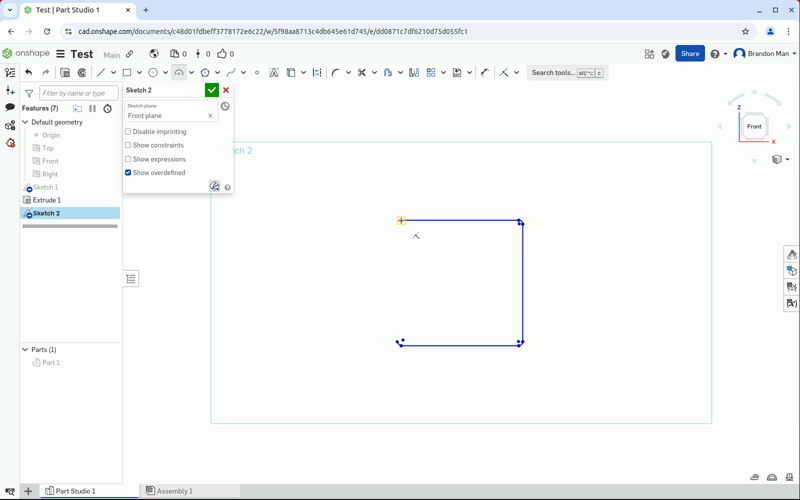
mouse_move(397, 224)
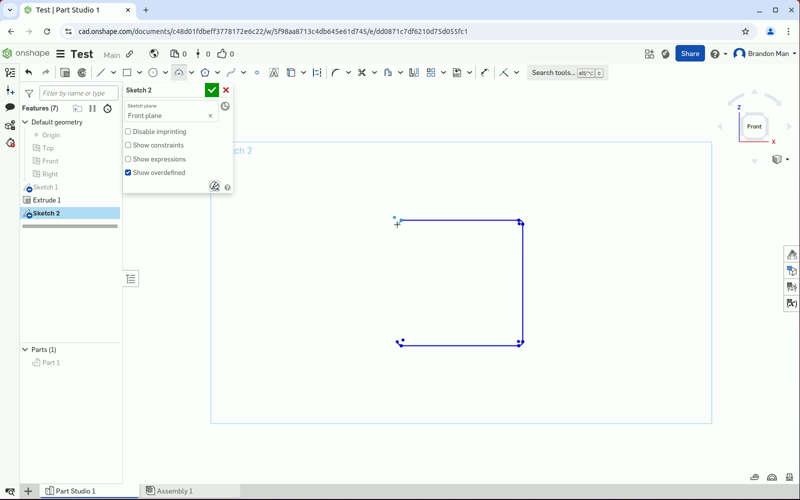
scroll(6)
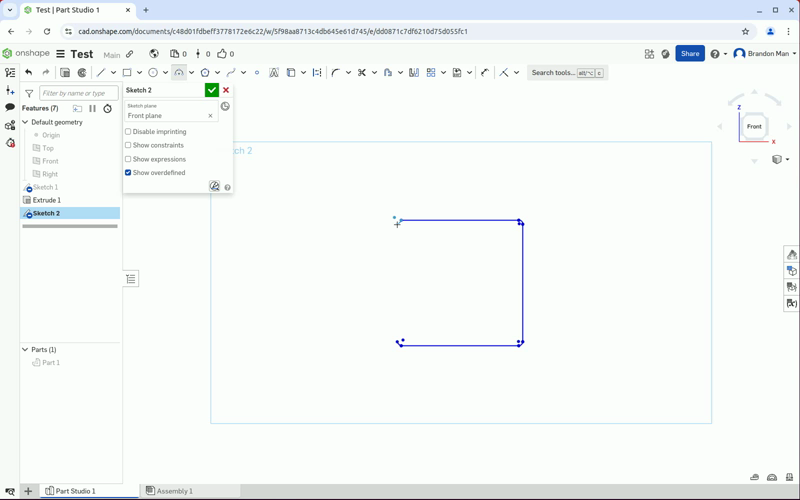
scroll(6)
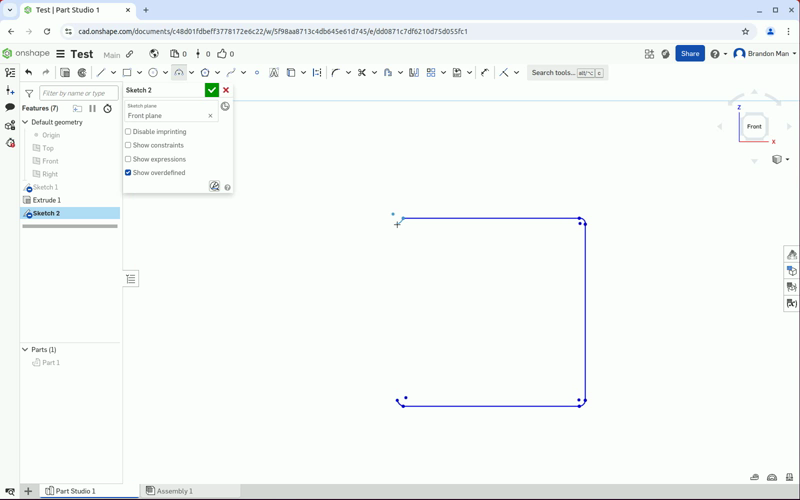
scroll(6)
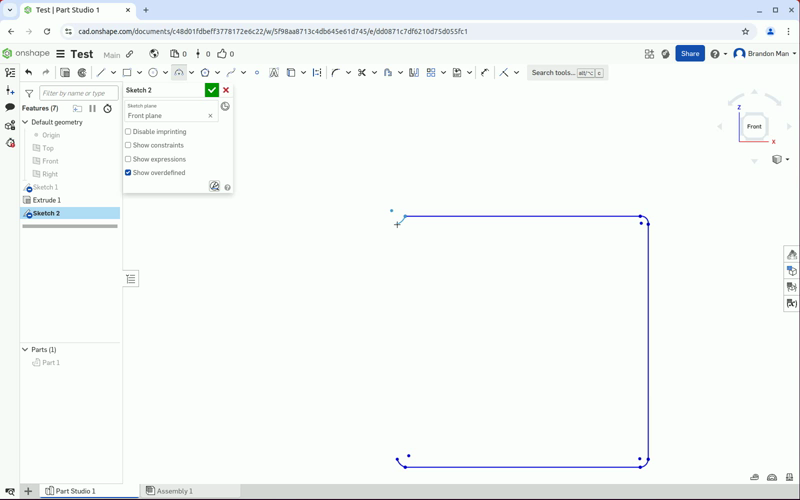
scroll(6)
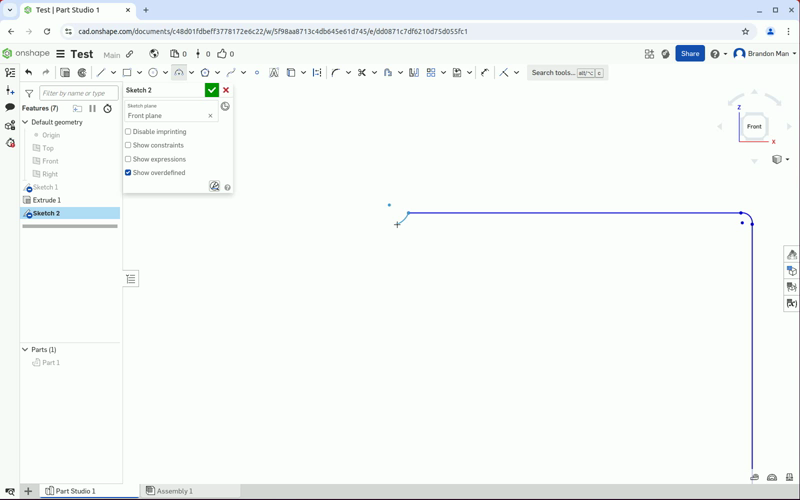
scroll(6)
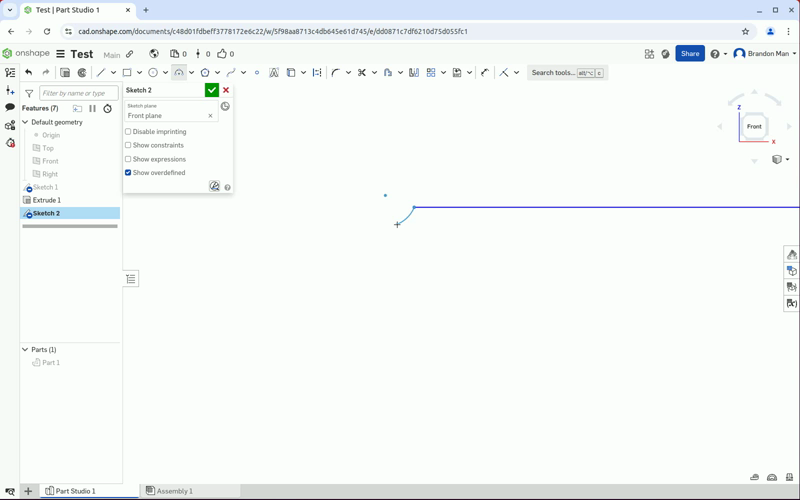
scroll(6)
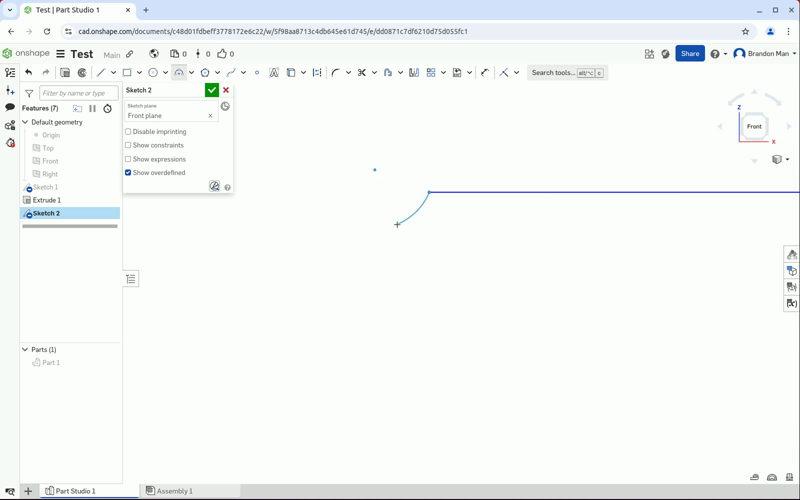
scroll(6)
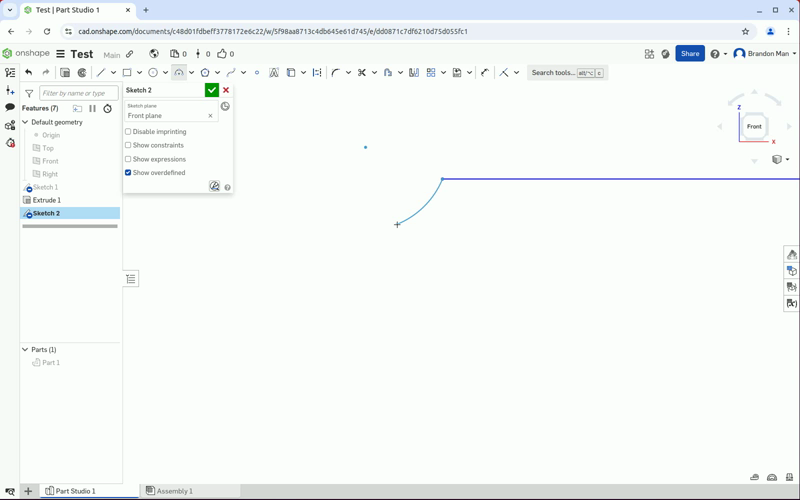
click(397, 224)
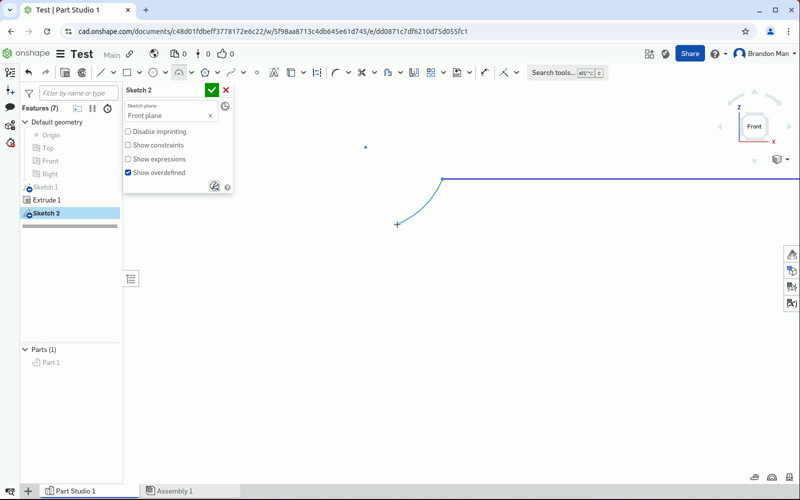
scroll(-6)
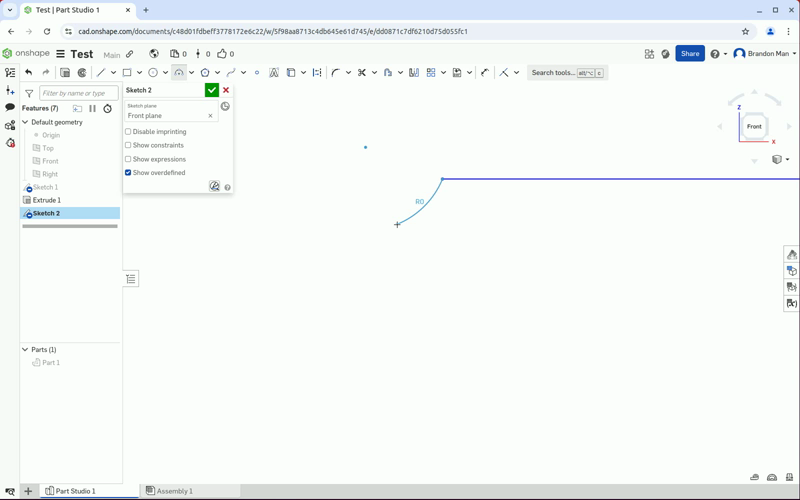
scroll(-6)
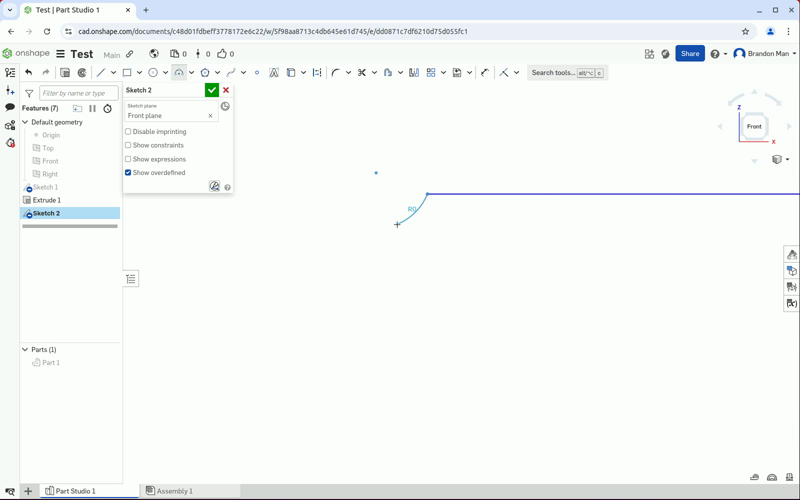
scroll(-6)
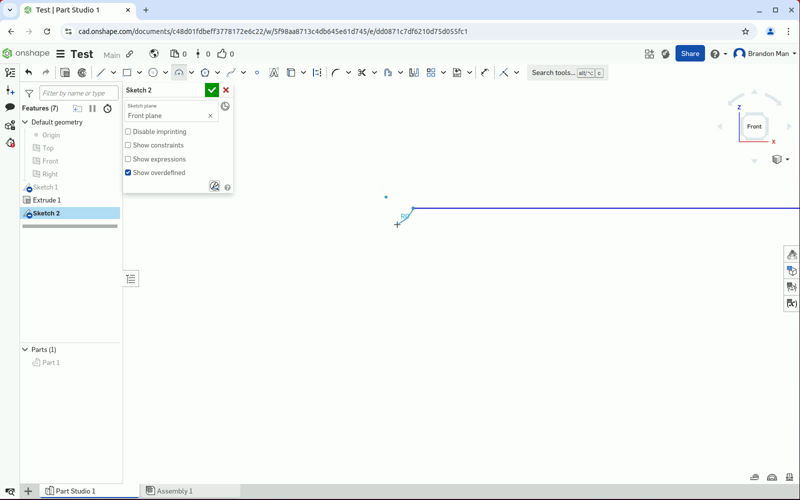
scroll(-6)
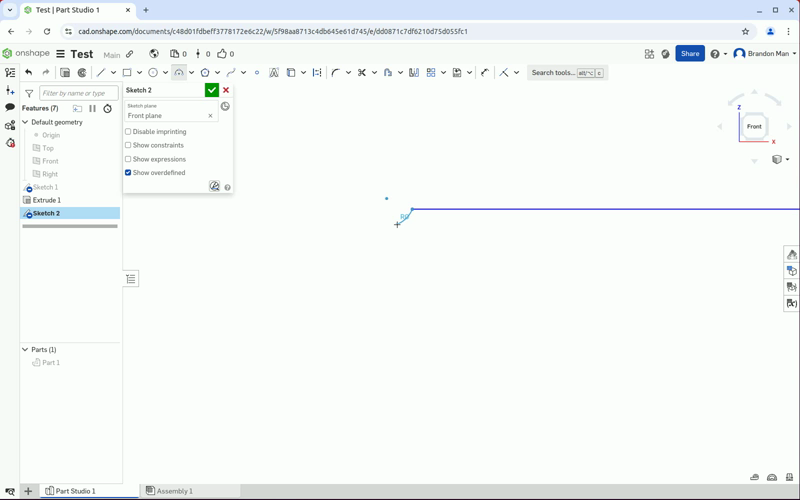
scroll(-6)
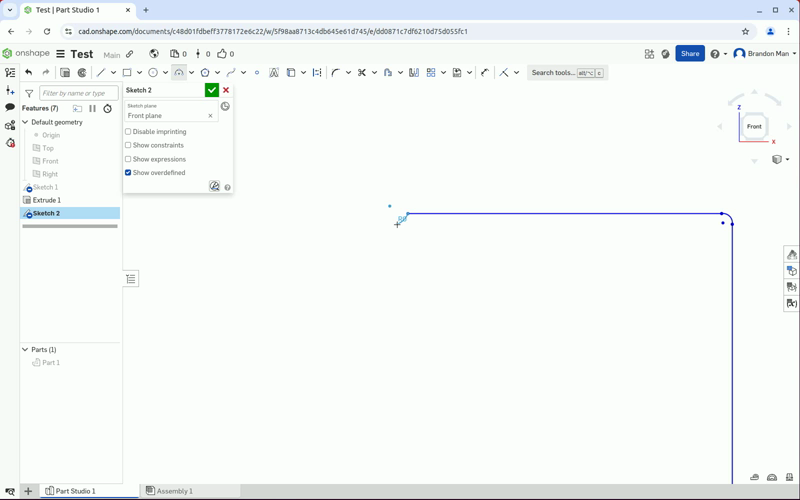
scroll(-6)
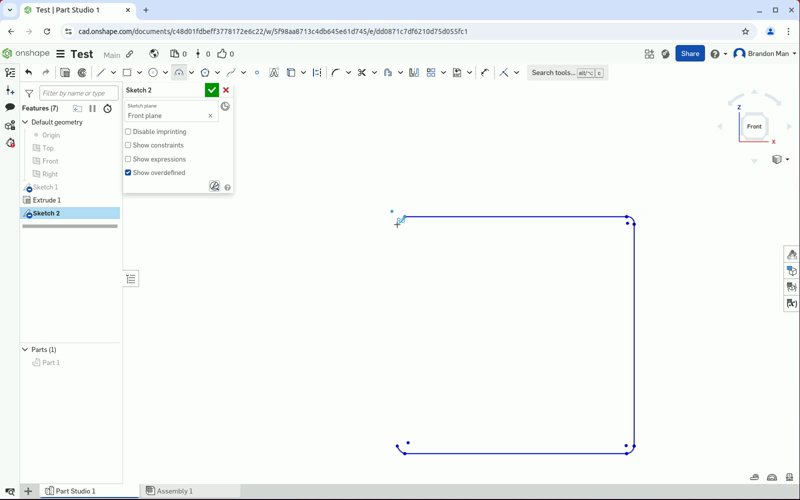
scroll(-6)
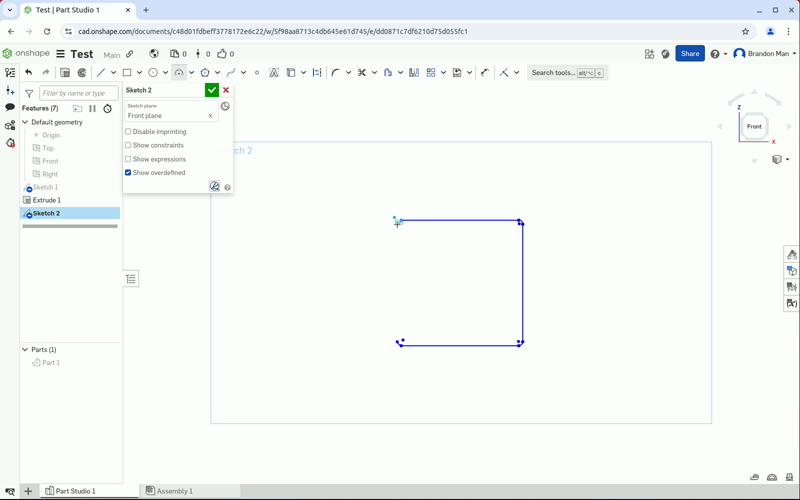
mouse_move(398, 221)
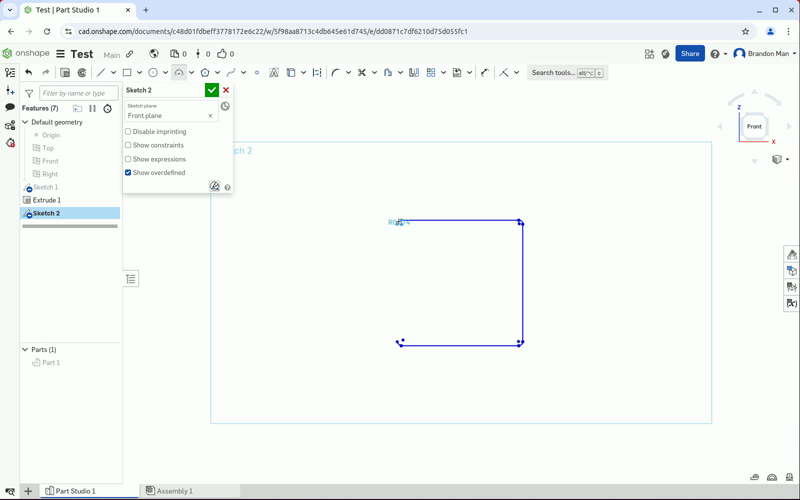
scroll(6)
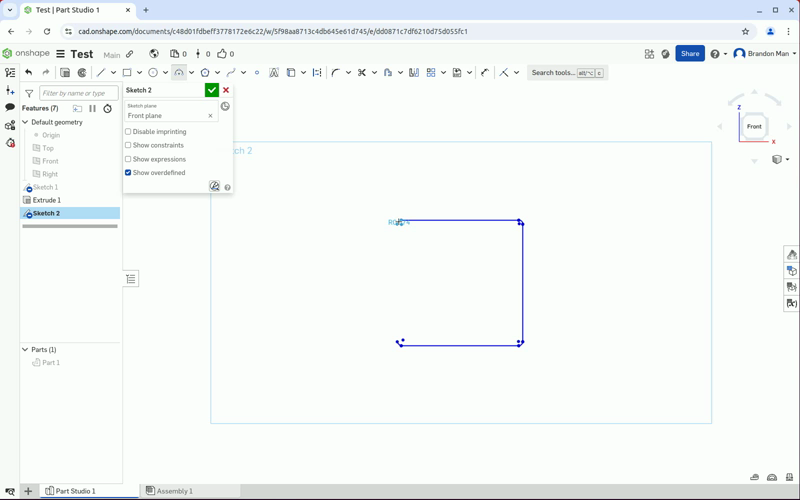
scroll(6)
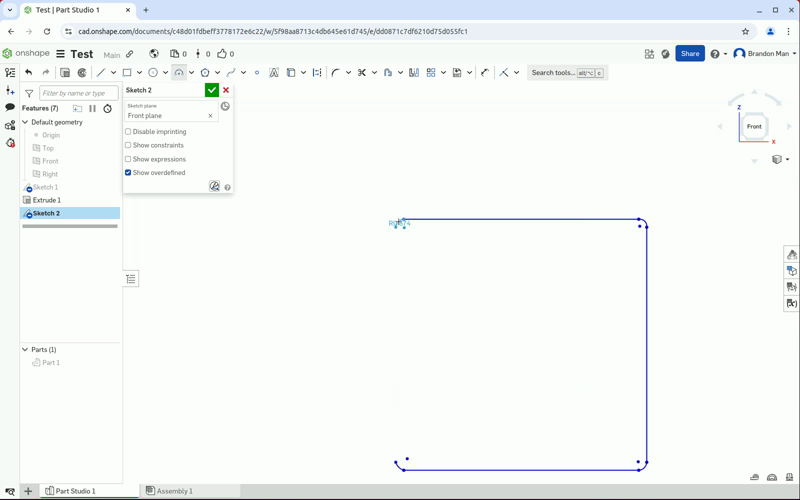
scroll(6)
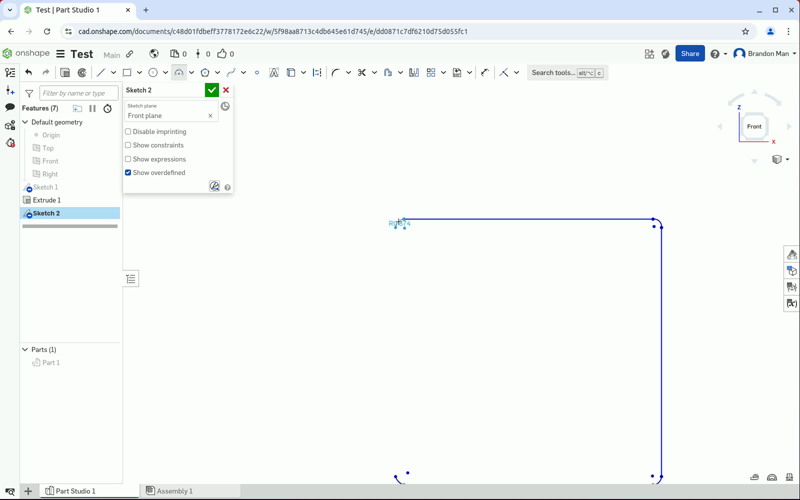
scroll(6)
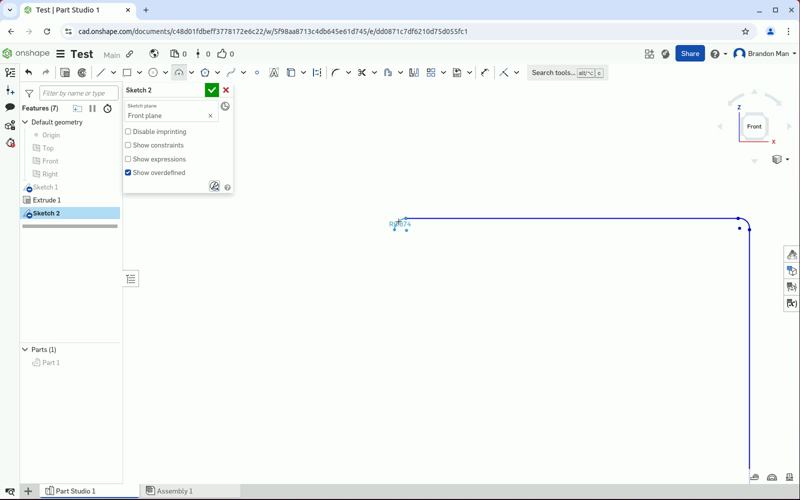
scroll(6)
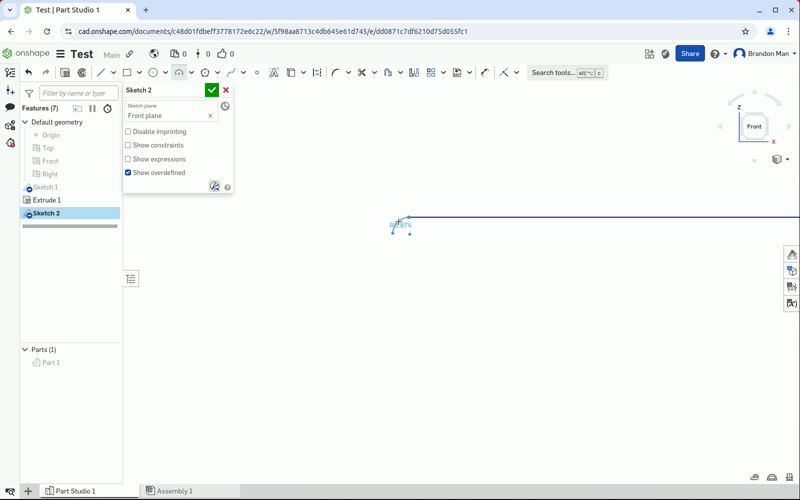
scroll(6)
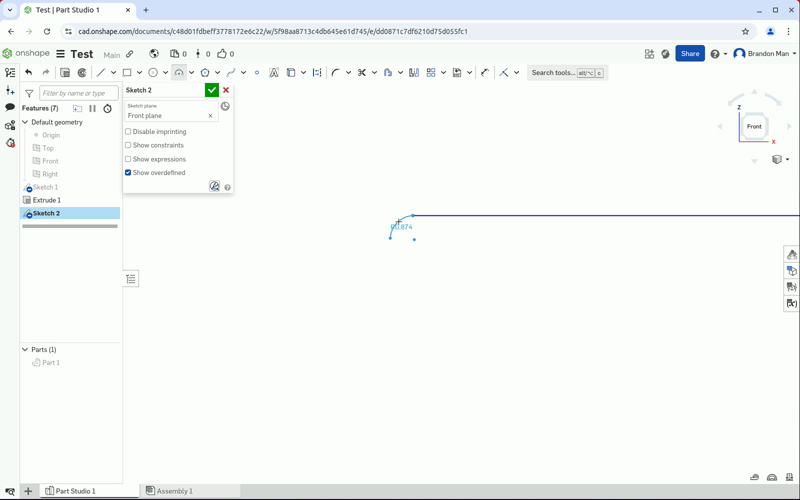
scroll(6)
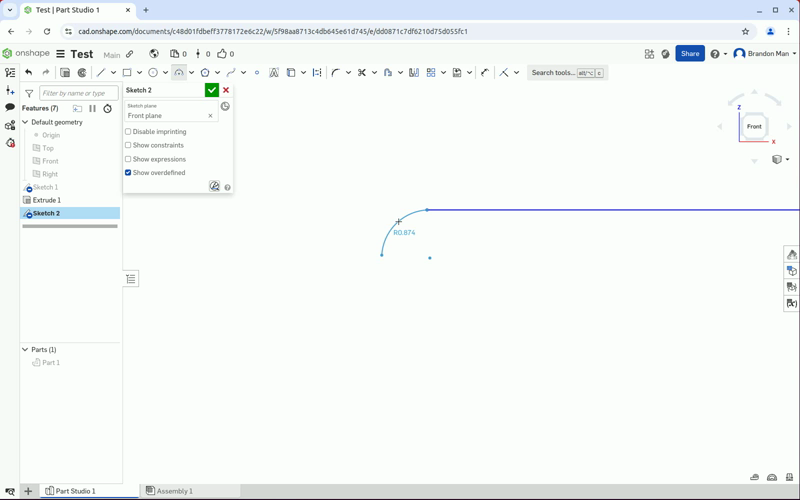
click(398, 221)
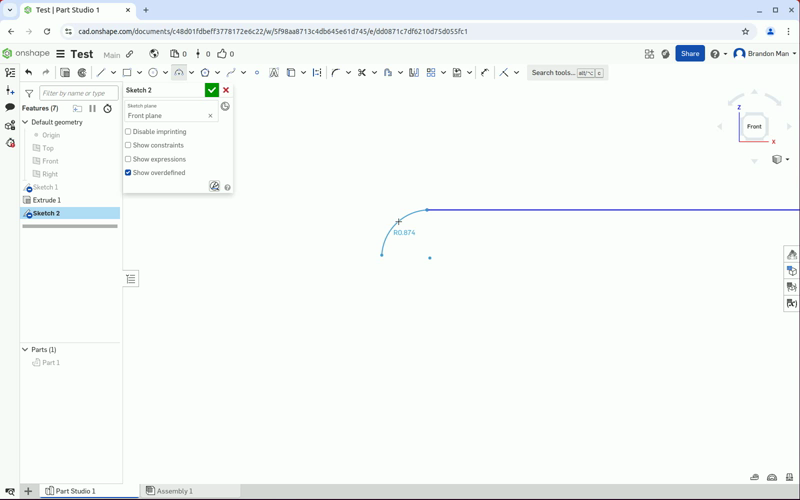
scroll(-6)
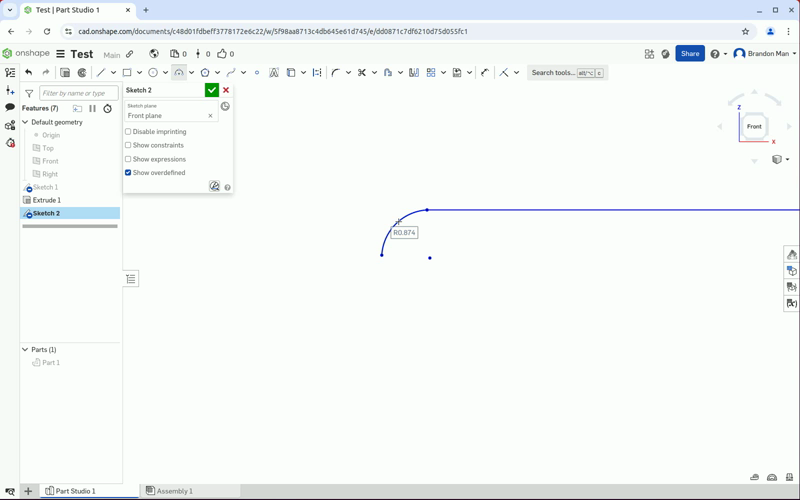
scroll(-6)
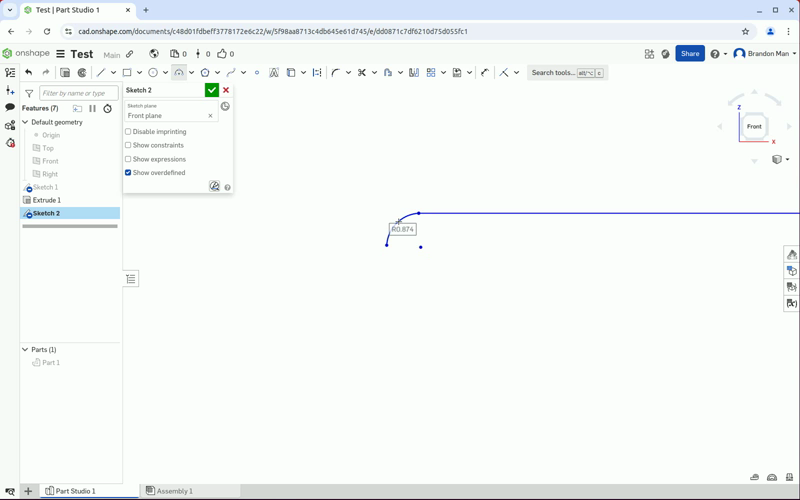
scroll(-6)
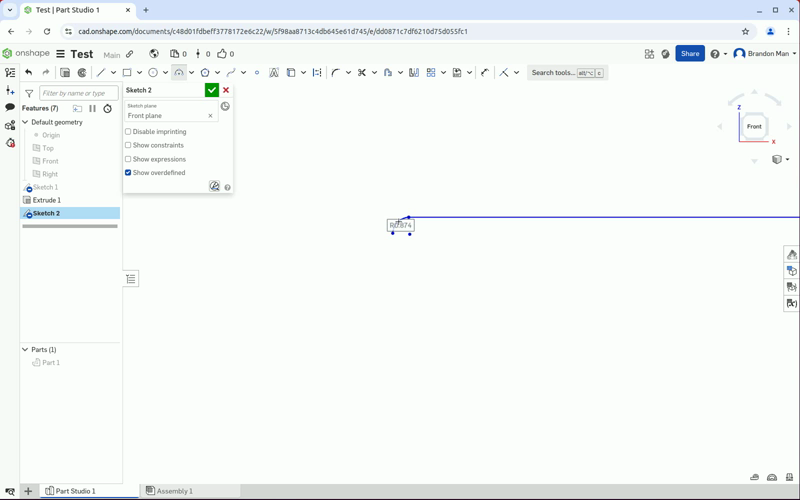
scroll(-6)
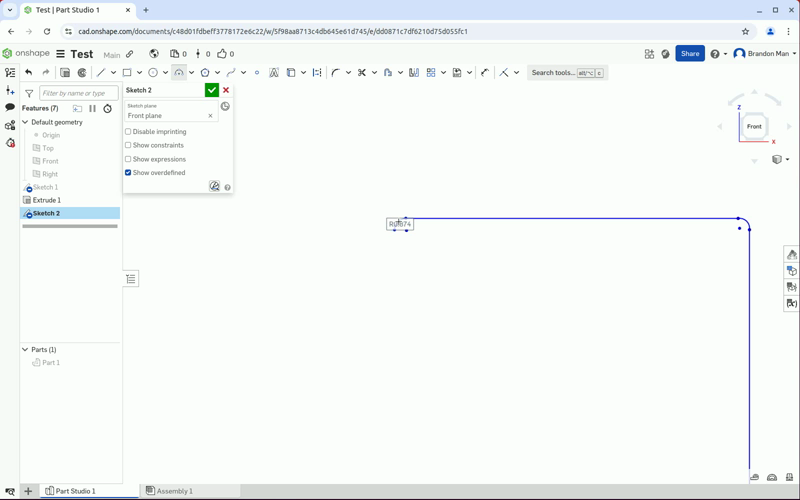
scroll(-6)
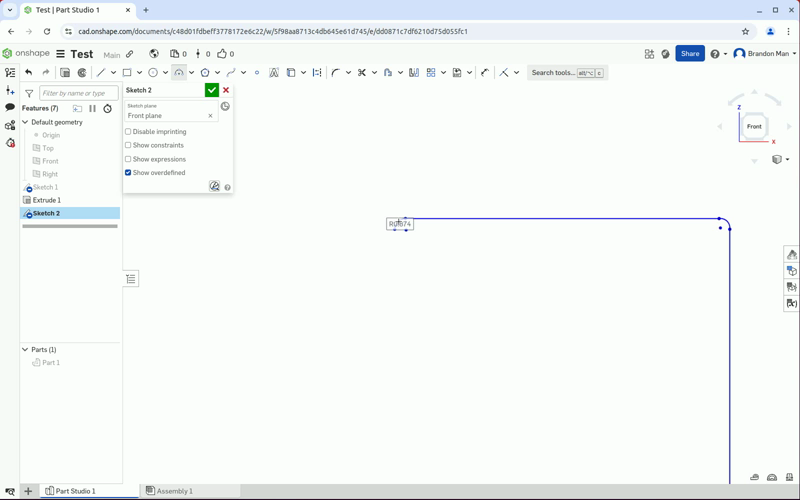
scroll(-6)
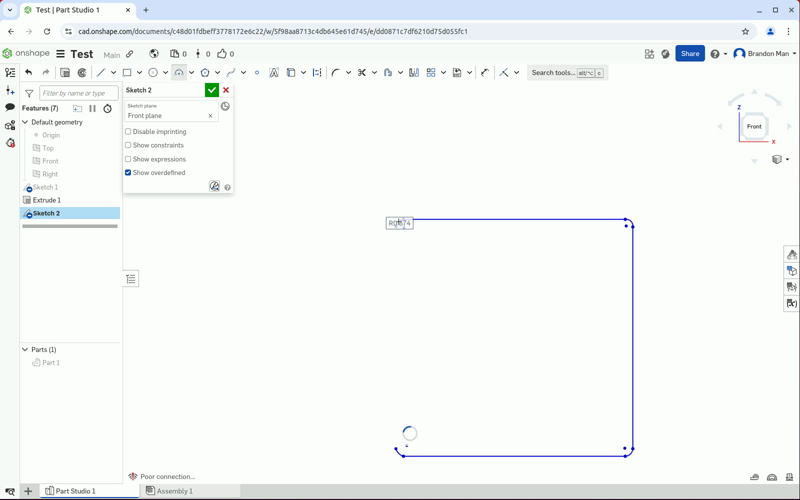
scroll(-6)
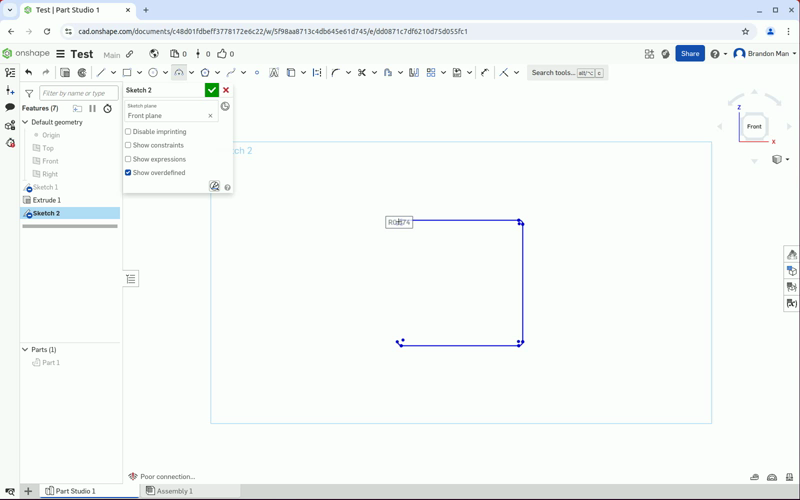
key_up(shift)
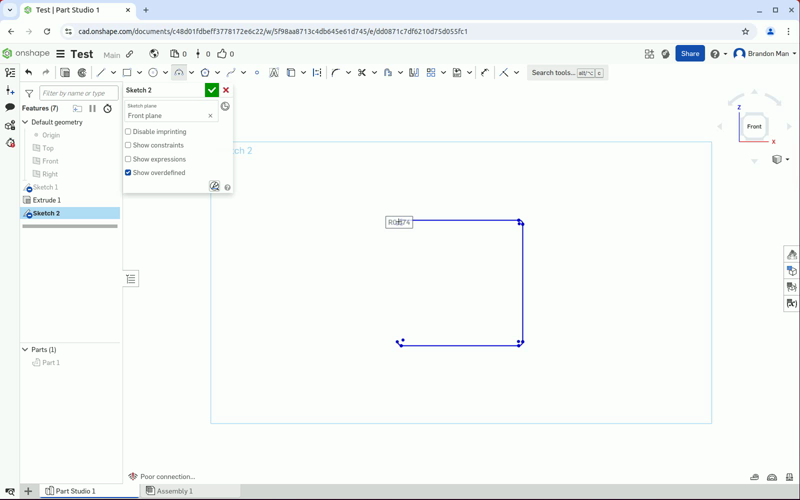
key(esc)
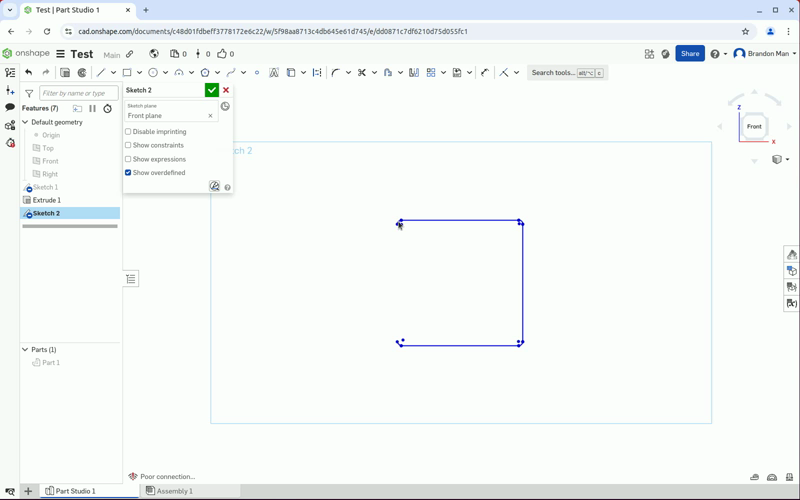
key(l)
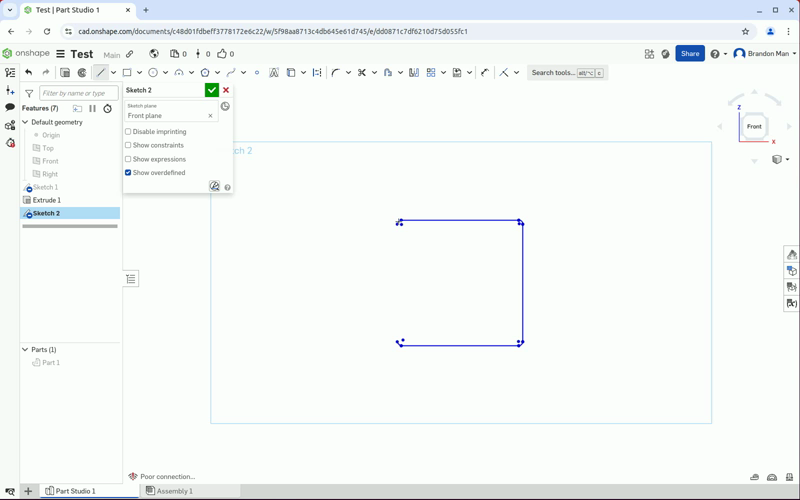
mouse_move(397, 224)
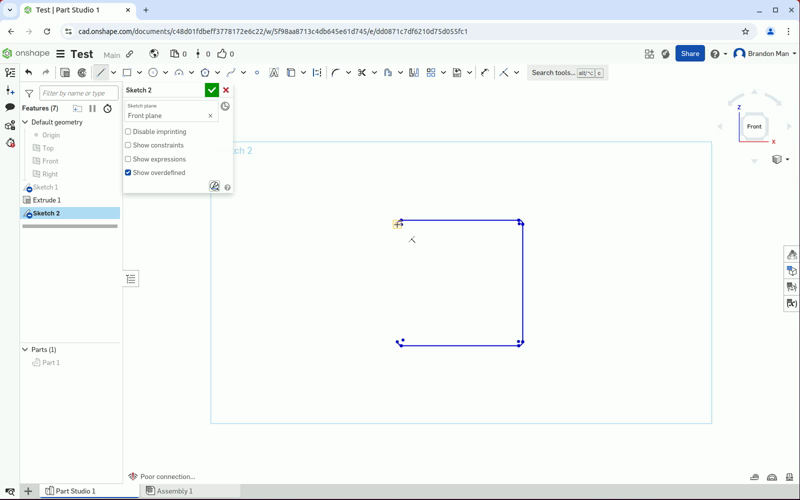
scroll(6)
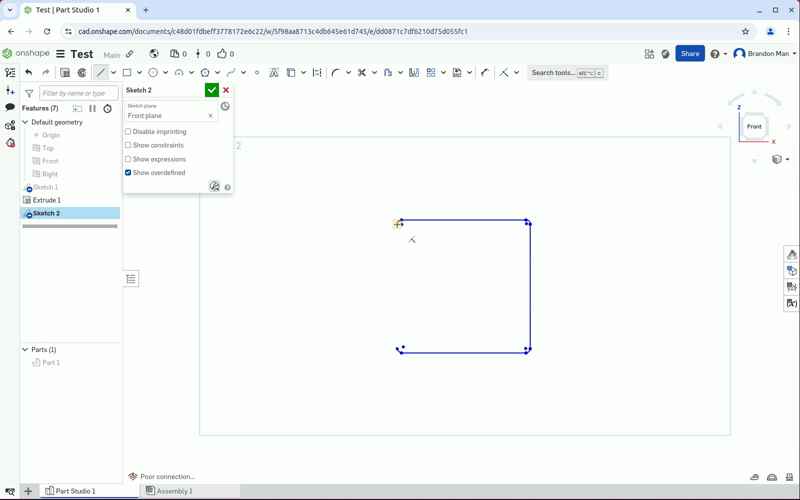
scroll(6)
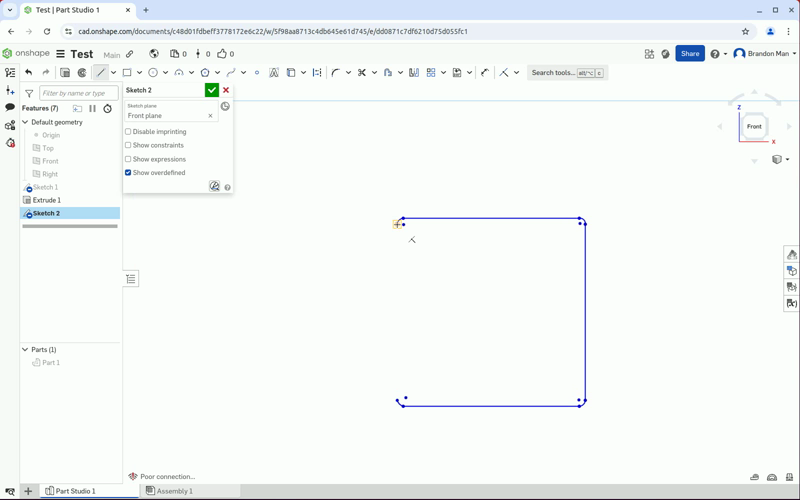
scroll(6)
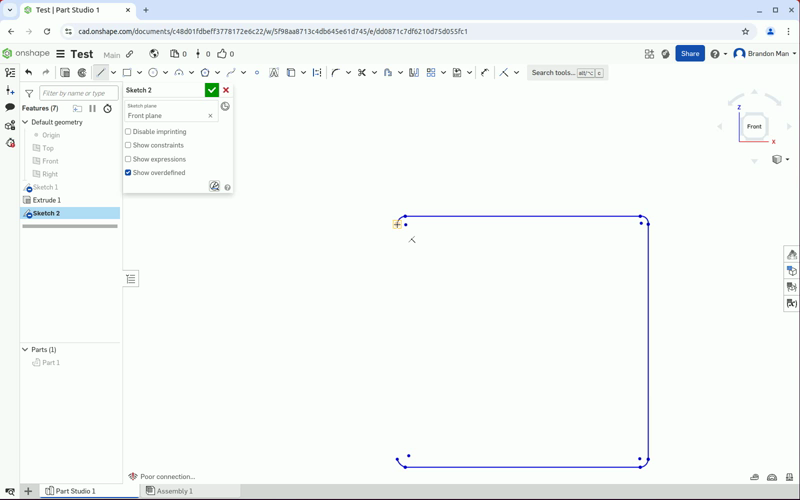
scroll(6)
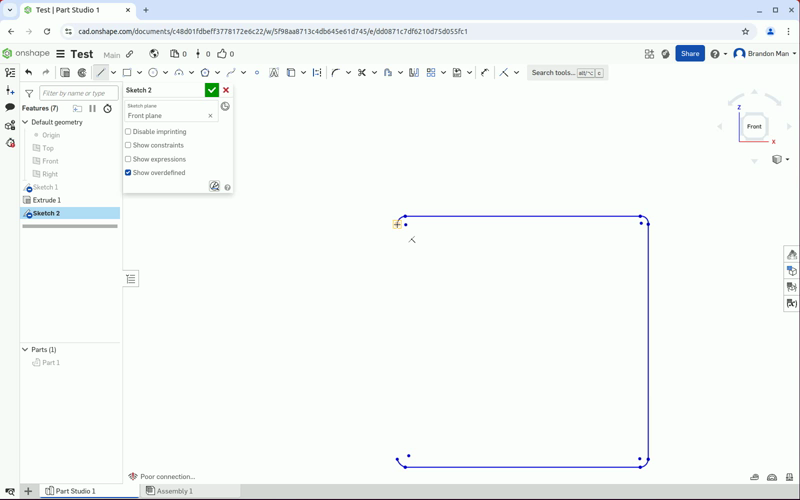
scroll(6)
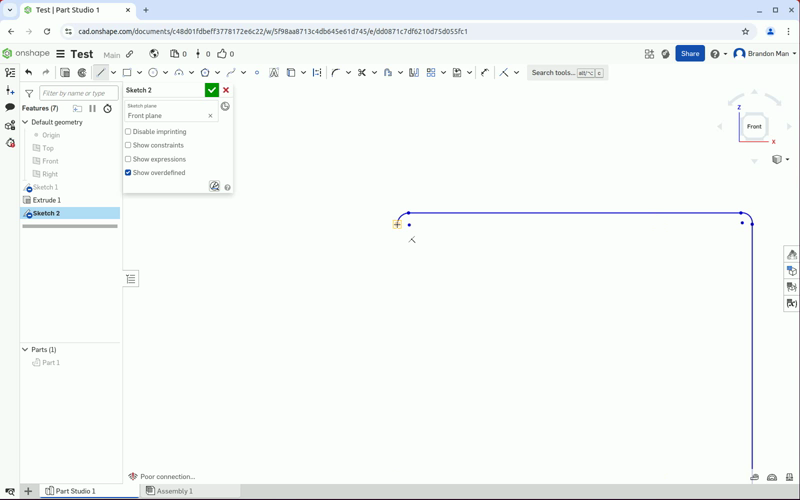
scroll(6)
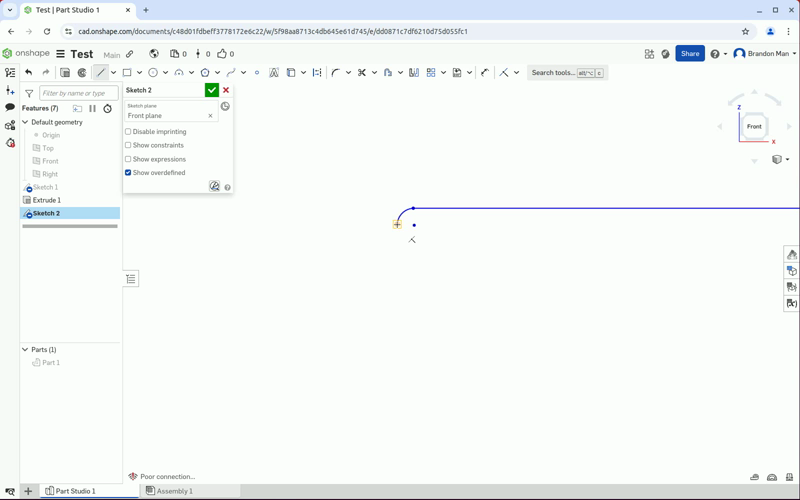
scroll(6)
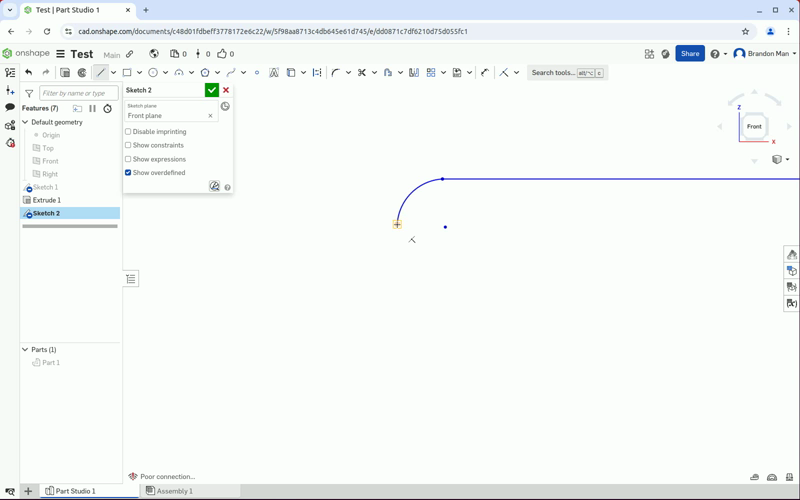
click(397, 224)
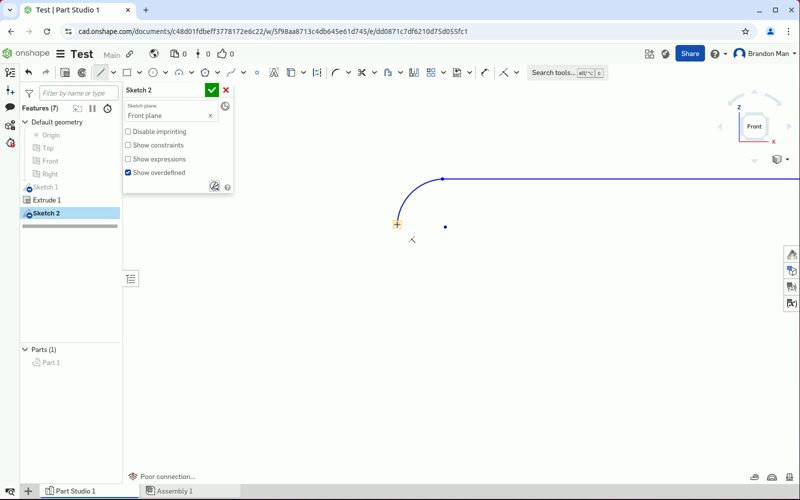
scroll(-6)
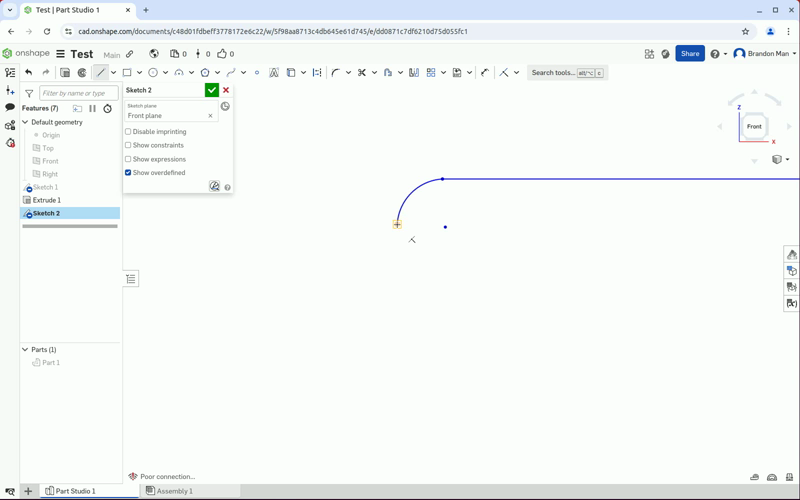
scroll(-6)
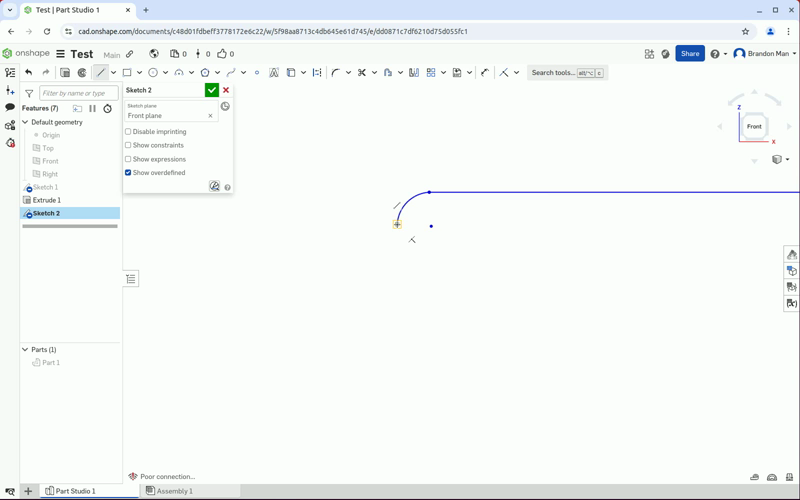
scroll(-6)
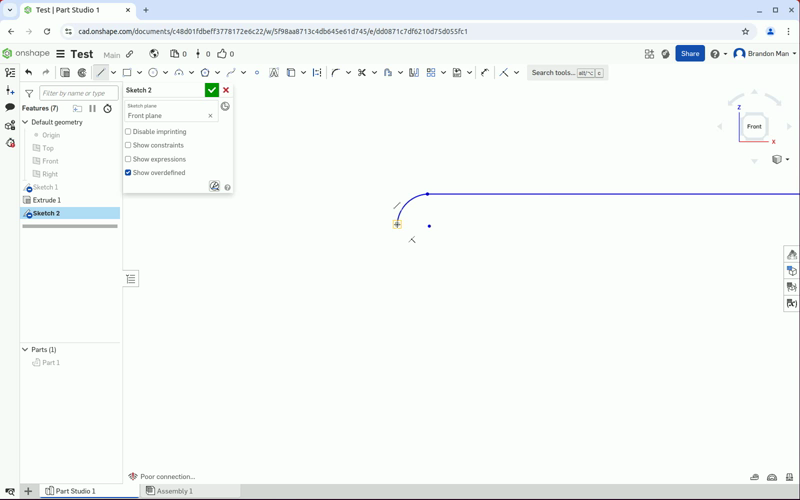
scroll(-6)
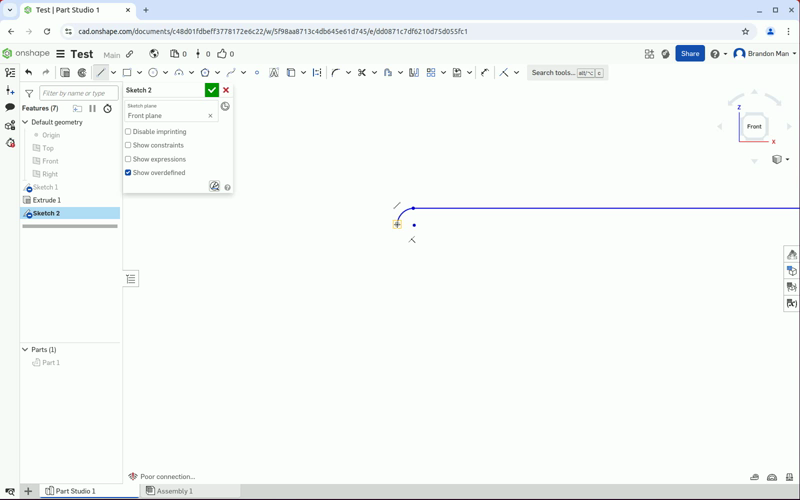
scroll(-6)
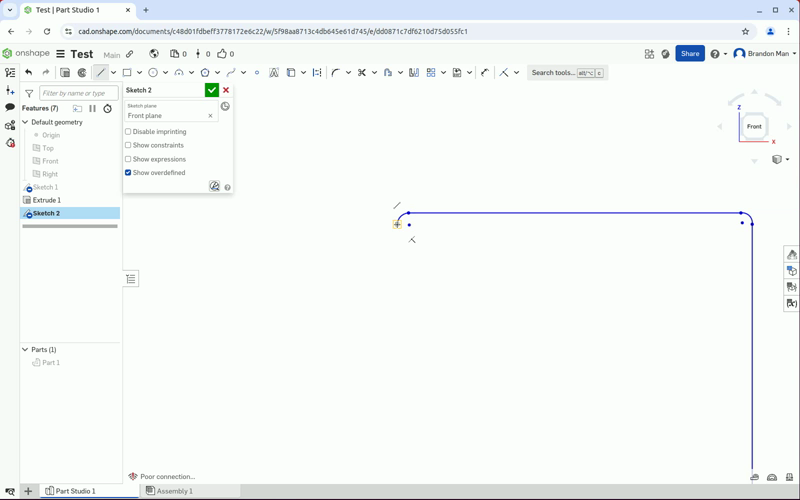
scroll(-6)
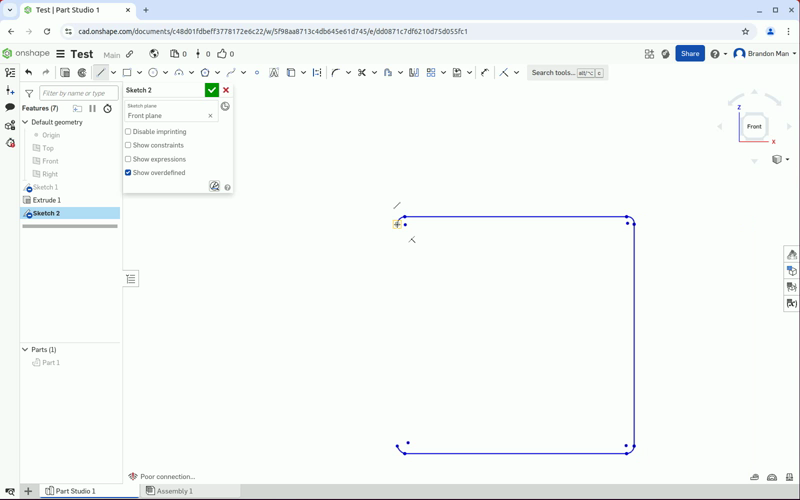
scroll(-6)
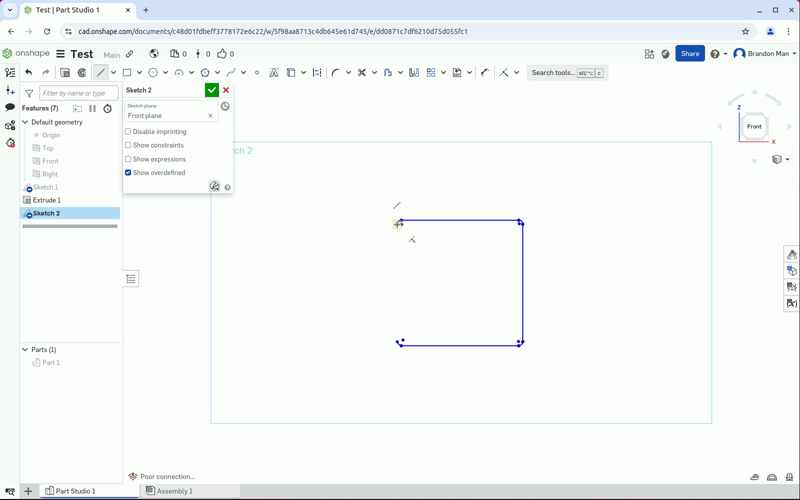
key_down(shift)
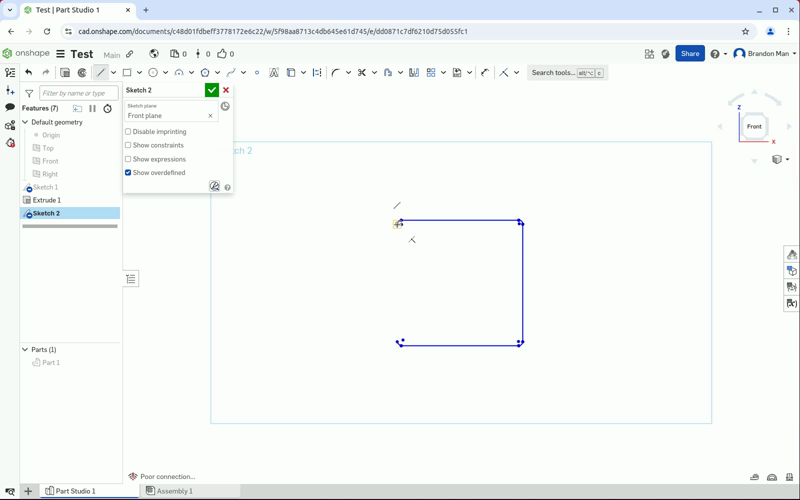
mouse_move(397, 341)
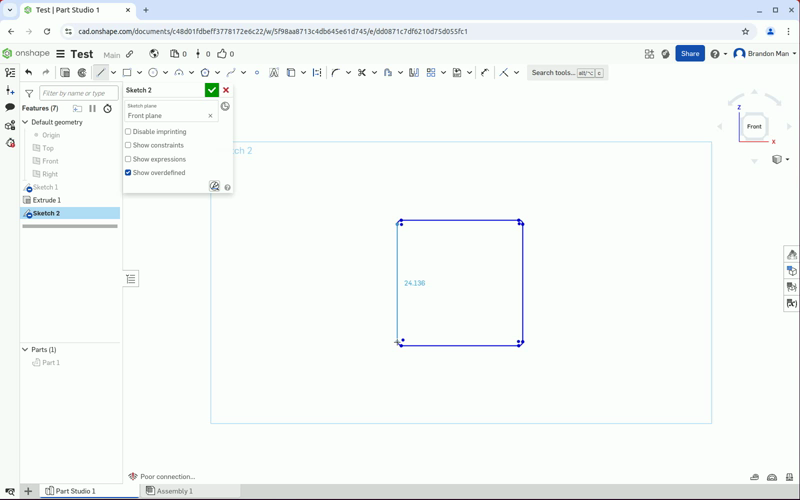
scroll(6)
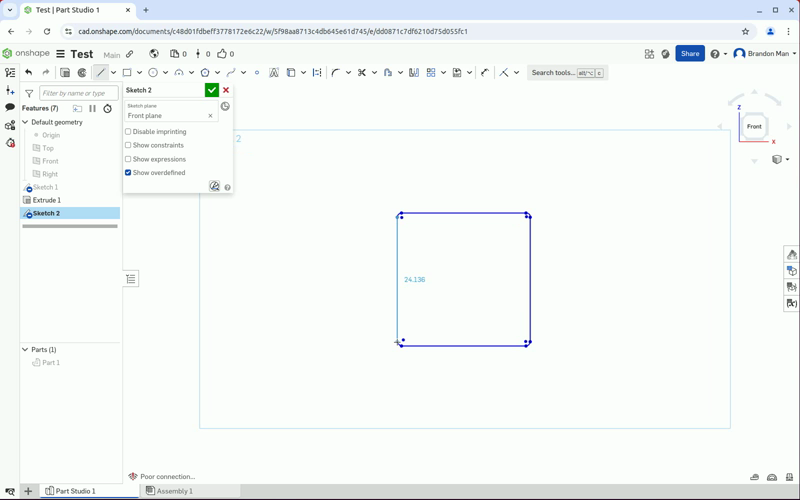
scroll(6)
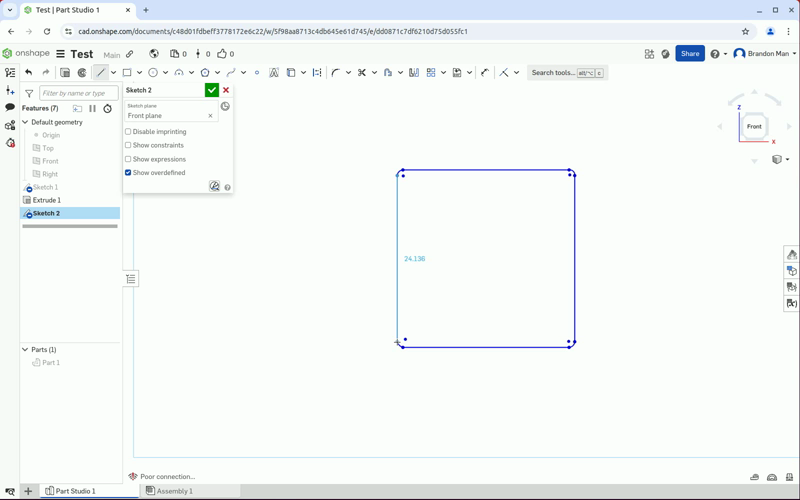
scroll(6)
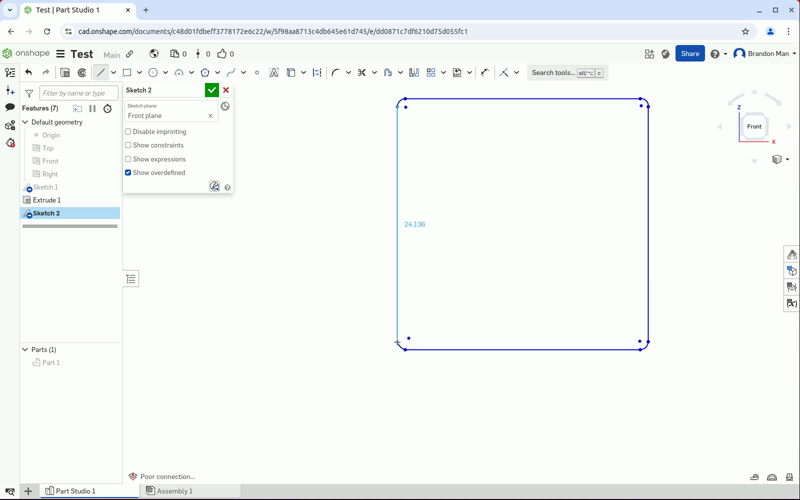
scroll(6)
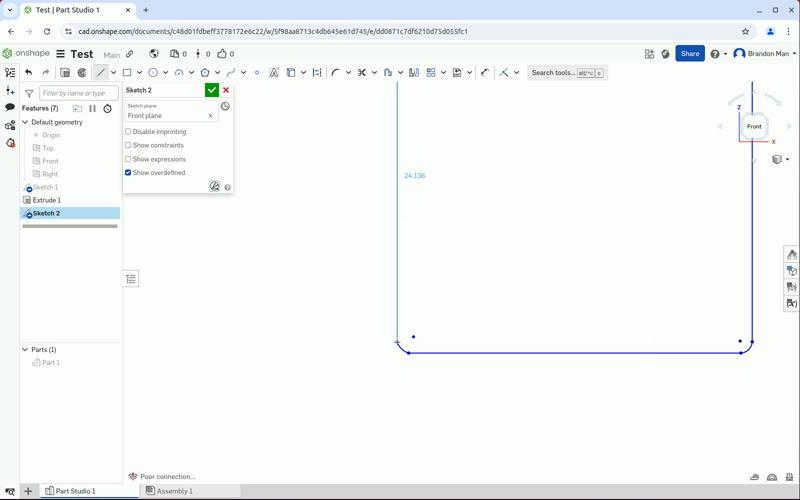
scroll(6)
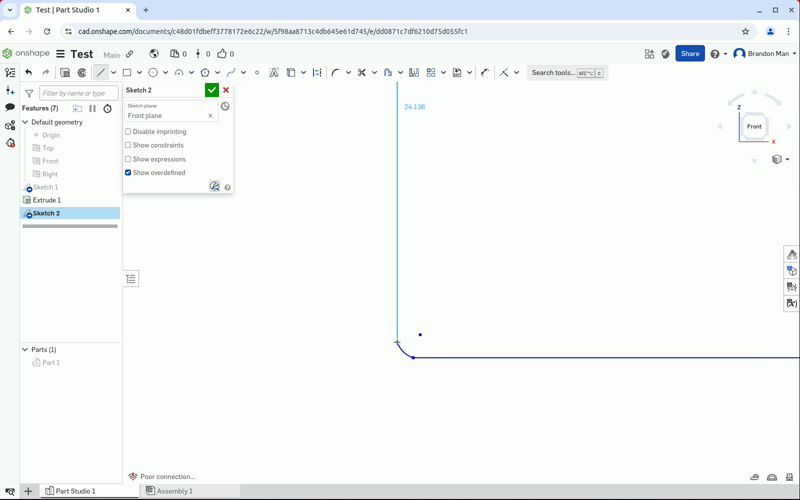
scroll(6)
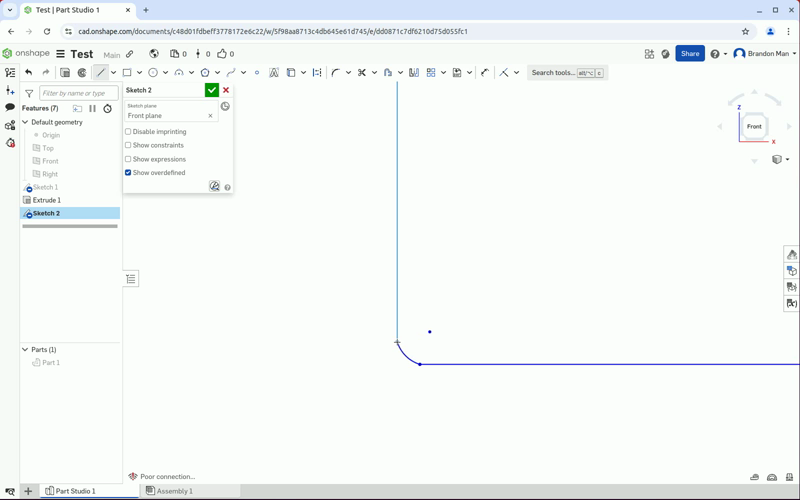
scroll(6)
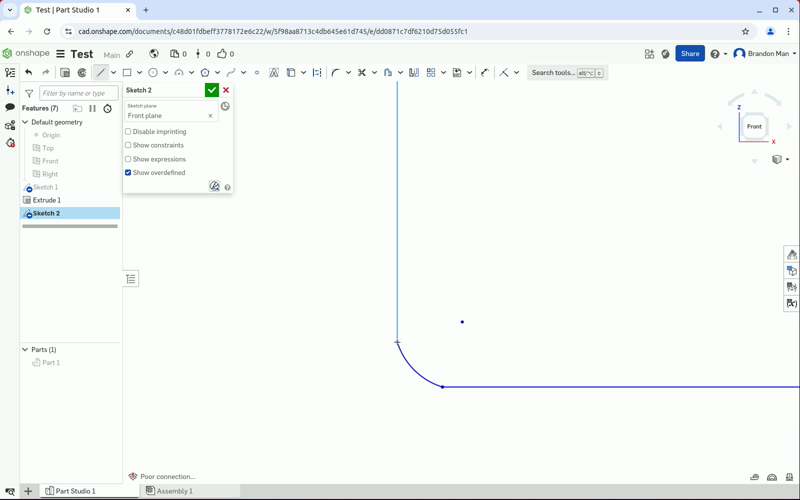
key_up(shift)
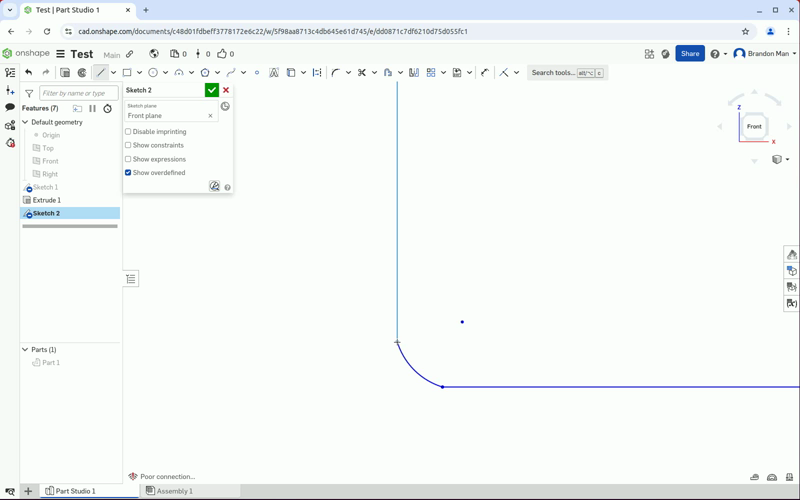
click(397, 341)
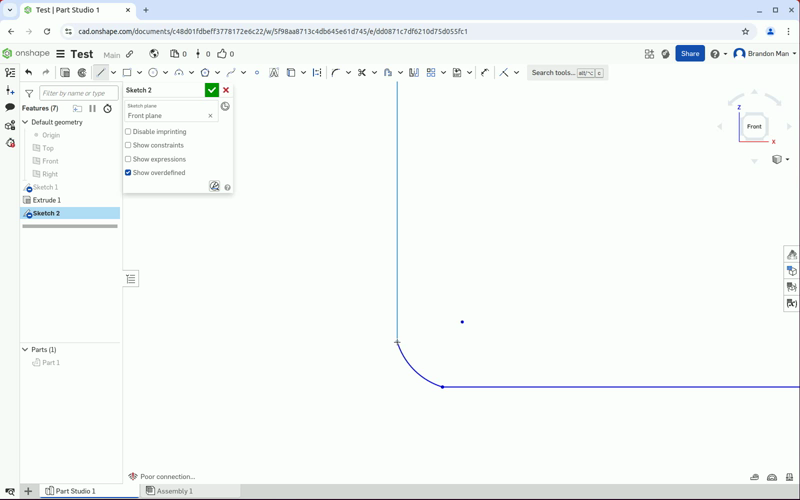
scroll(-6)
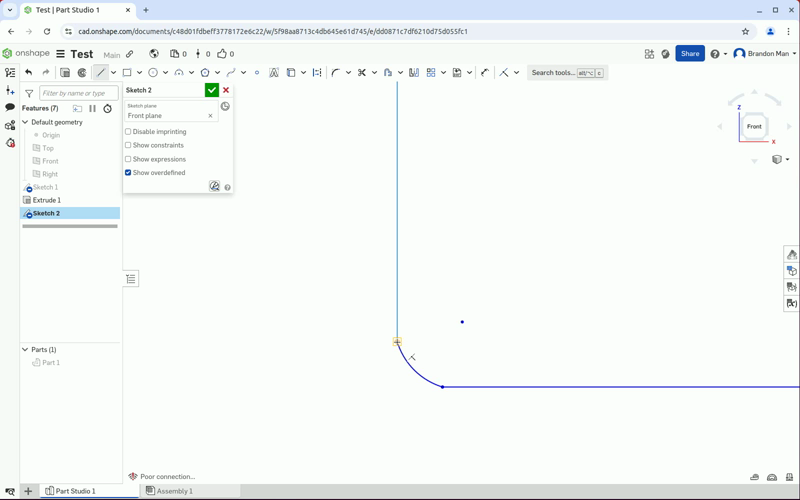
scroll(-6)
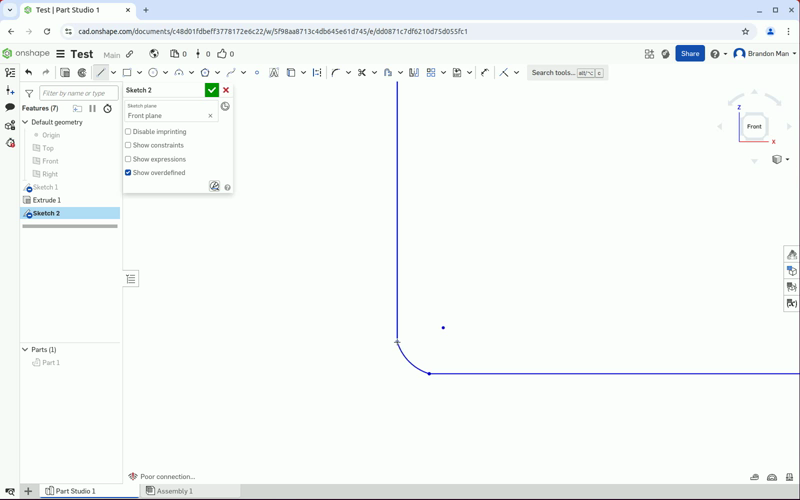
scroll(-6)
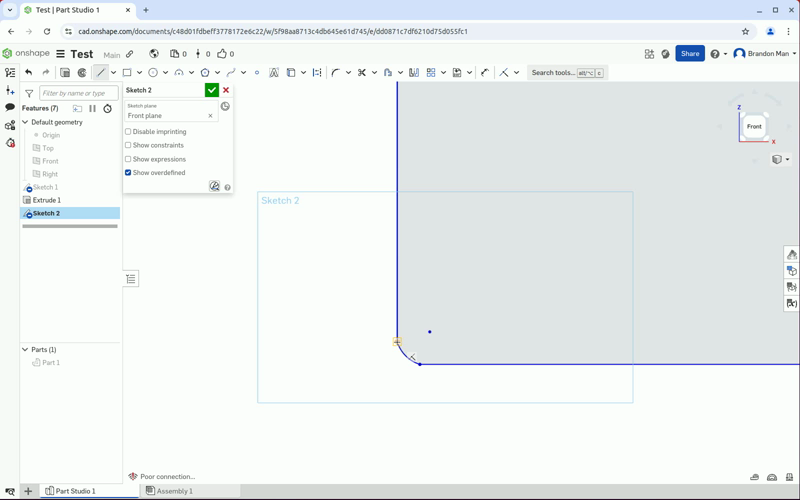
scroll(-6)
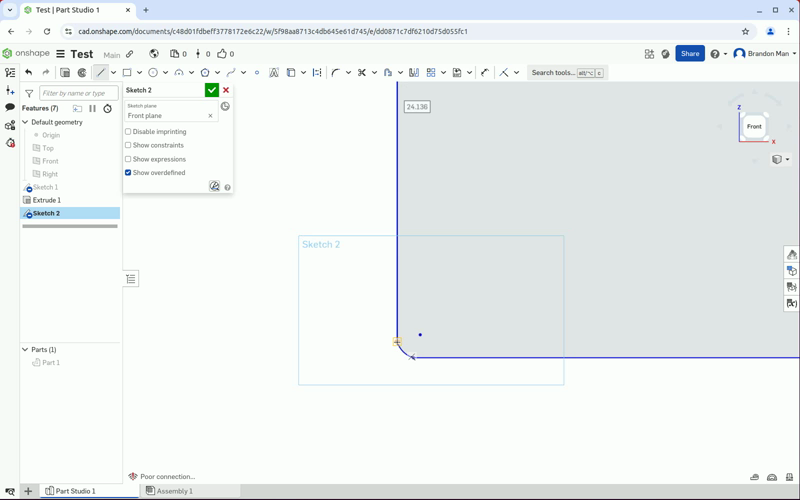
scroll(-6)
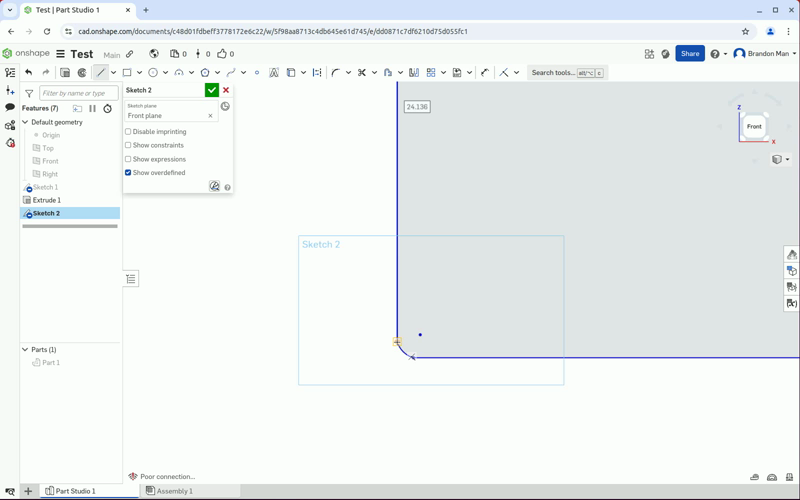
scroll(-6)
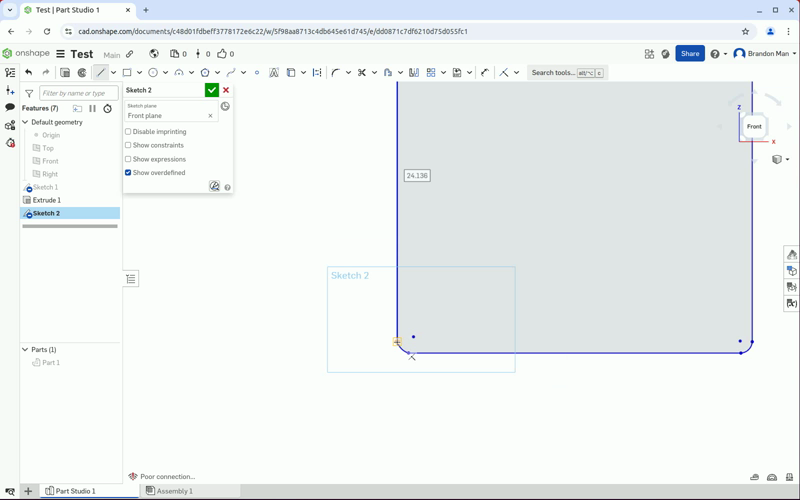
scroll(-6)
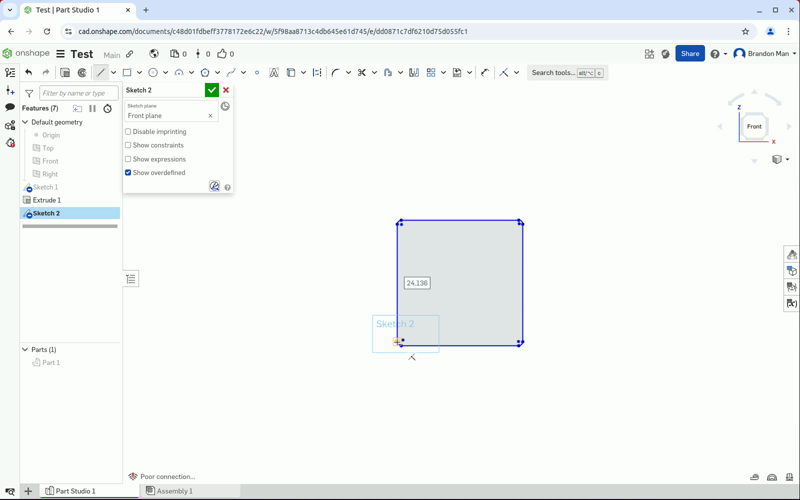
key(esc)
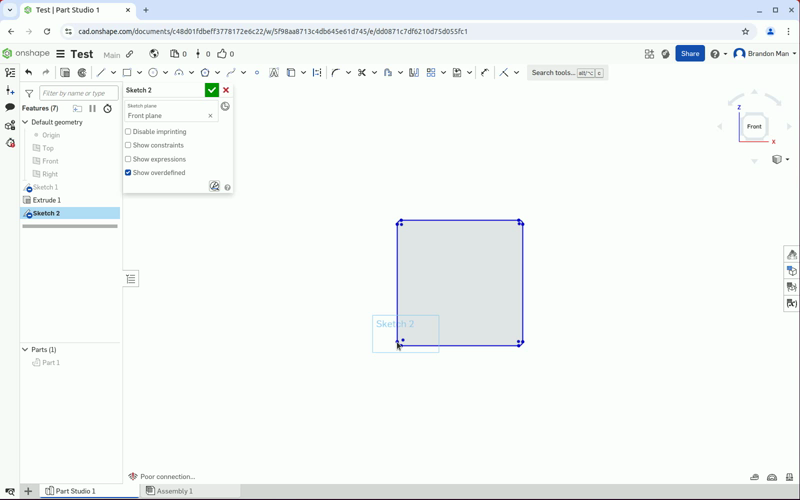
key(c)
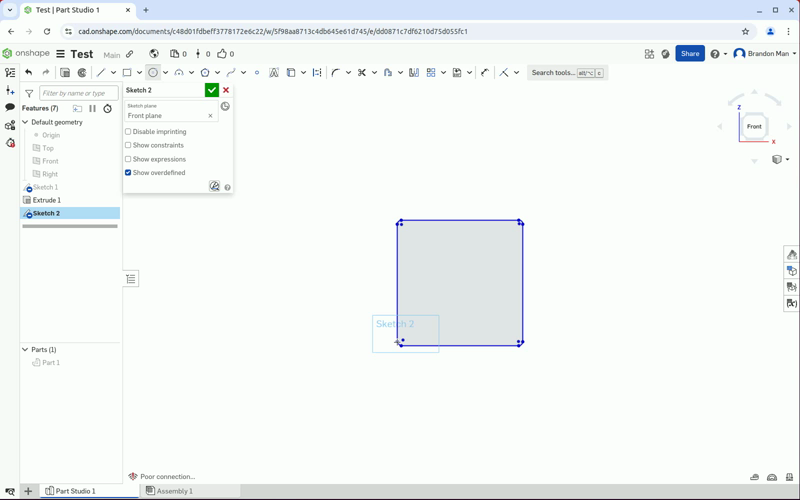
key_down(shift)
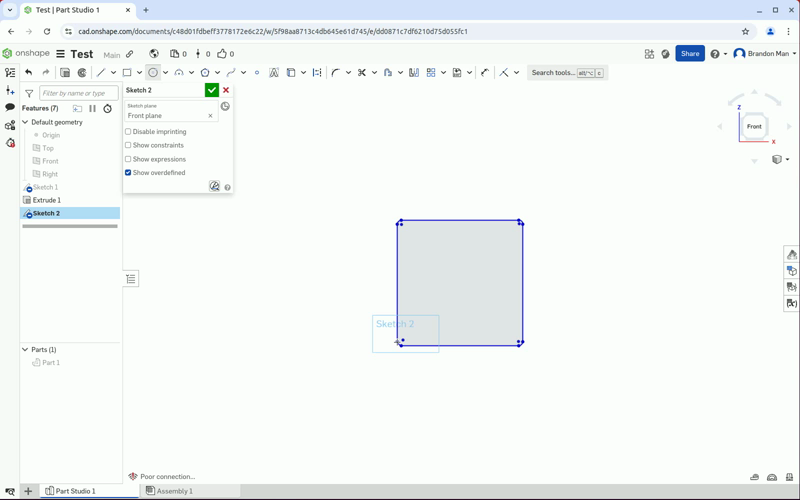
mouse_move(460, 282)
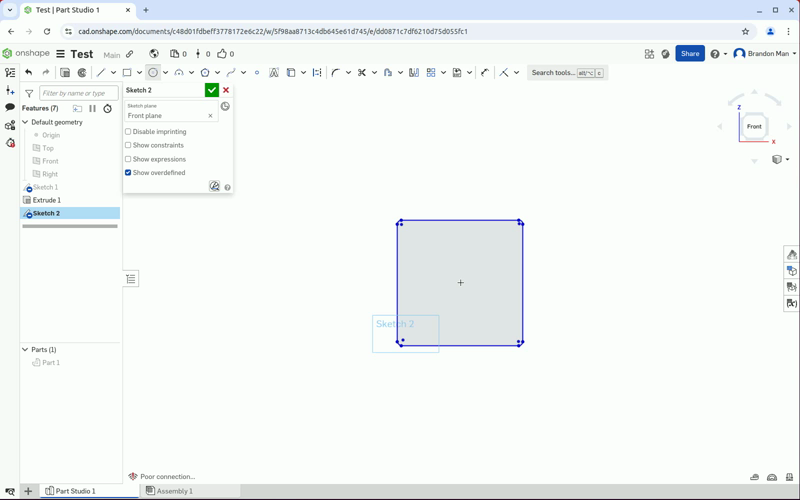
click(460, 282)
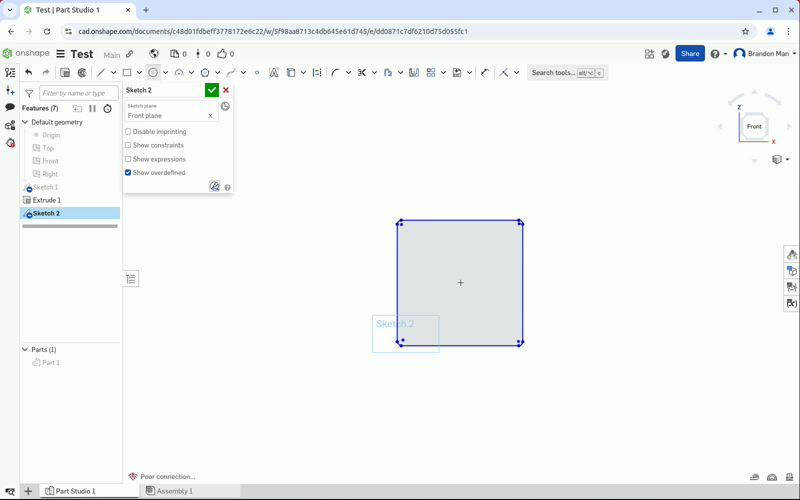
key_up(shift)
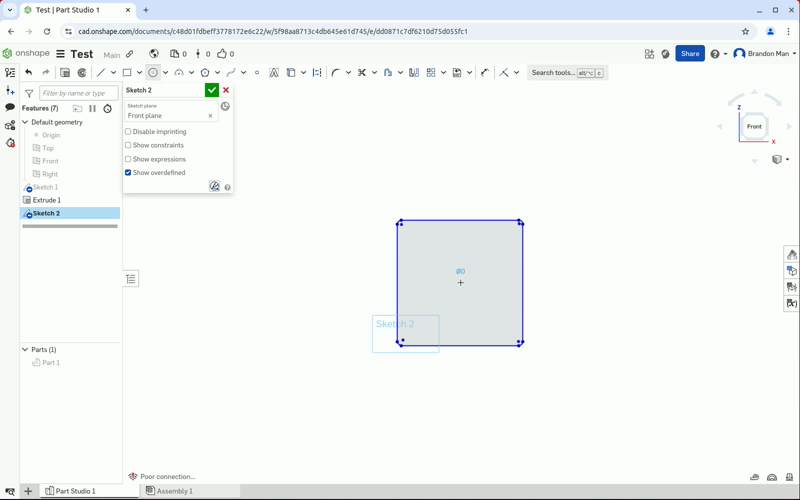
mouse_move(484, 282)
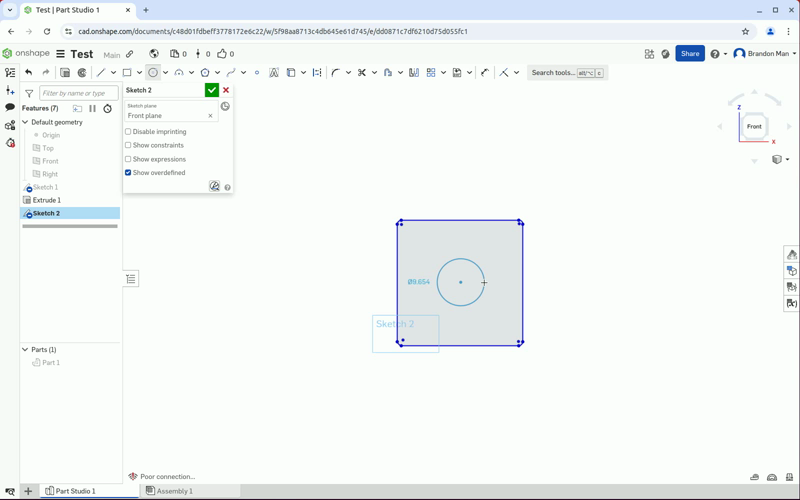
click(484, 282)
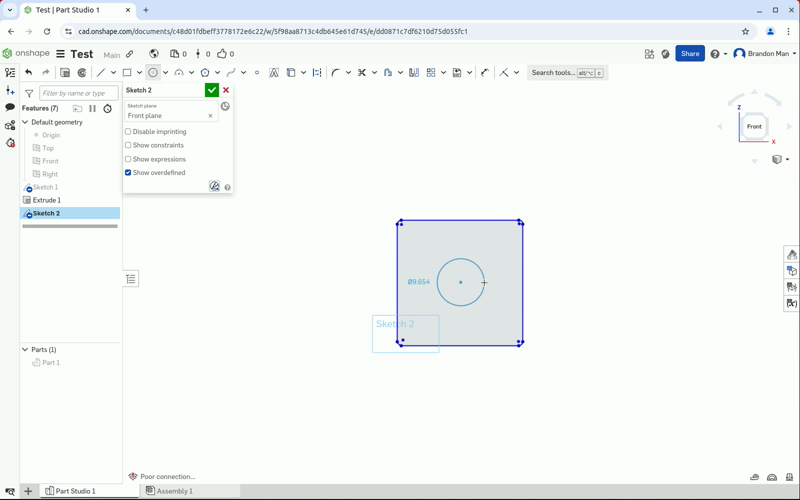
key(esc)
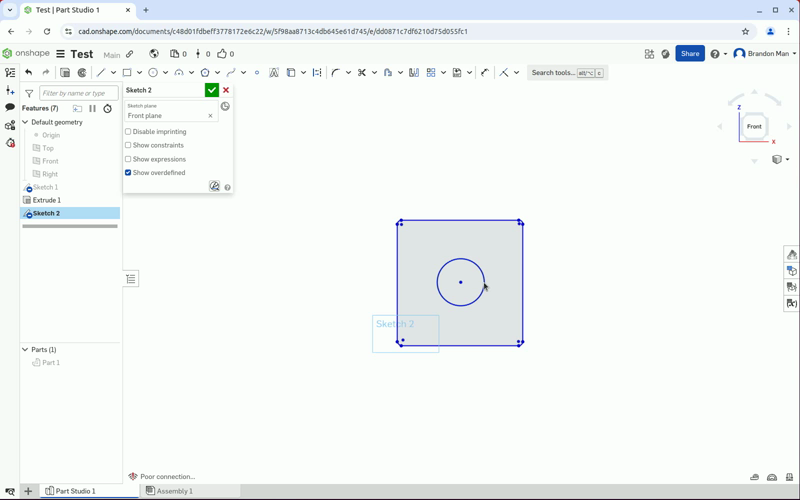
mouse_move(497, 293)
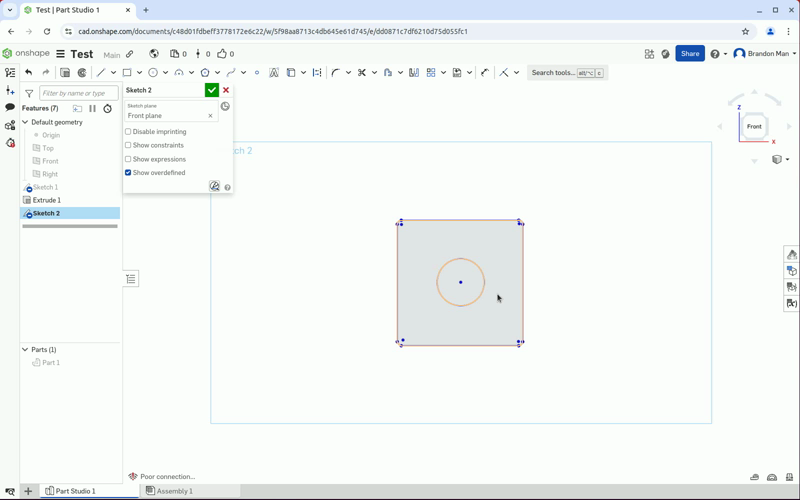
click(497, 293)
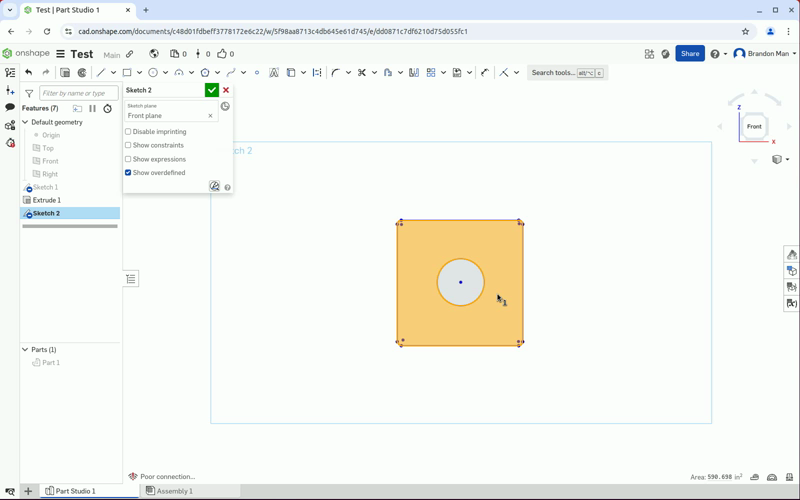
mouse_move(73, 352)
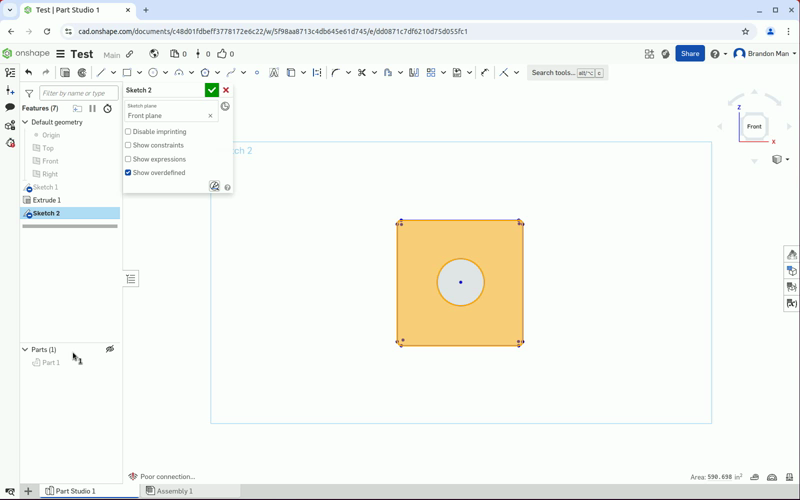
key(shift+y)
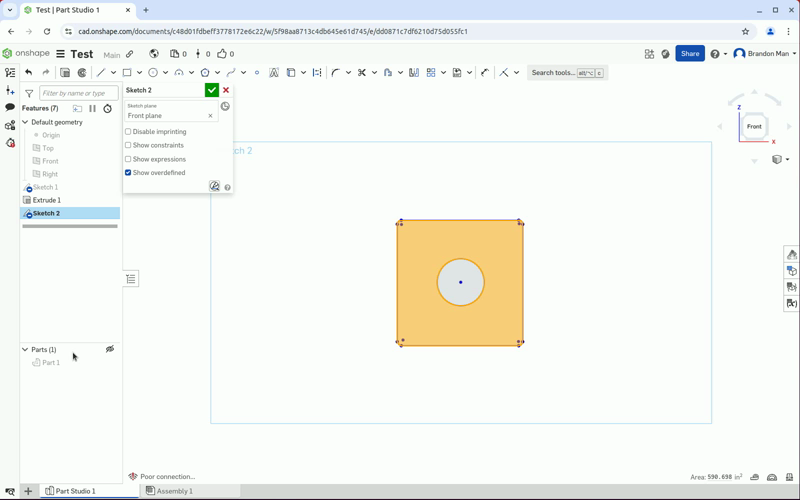
key(shift+e)
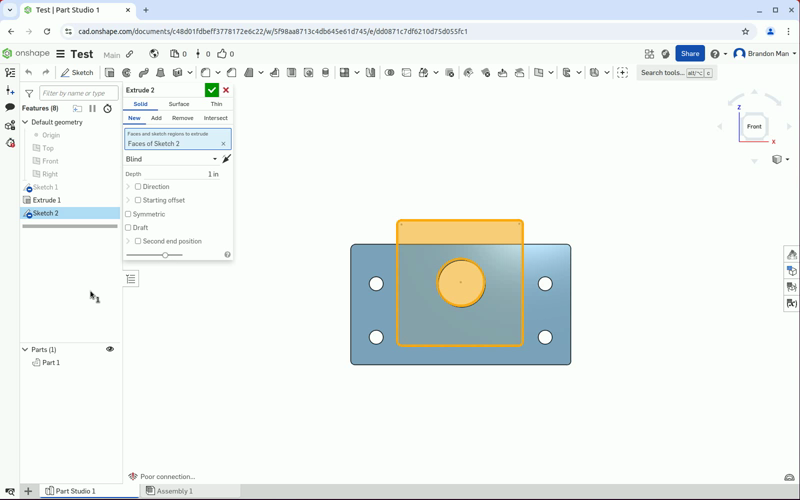
mouse_move(143, 106)
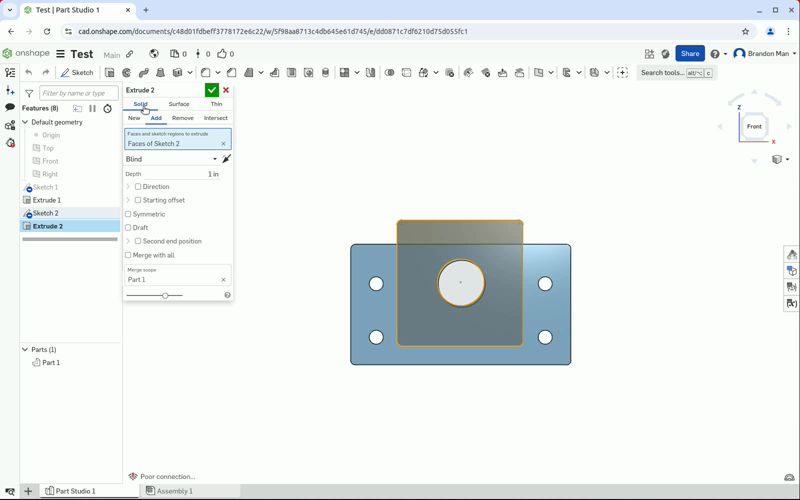
click(143, 106)
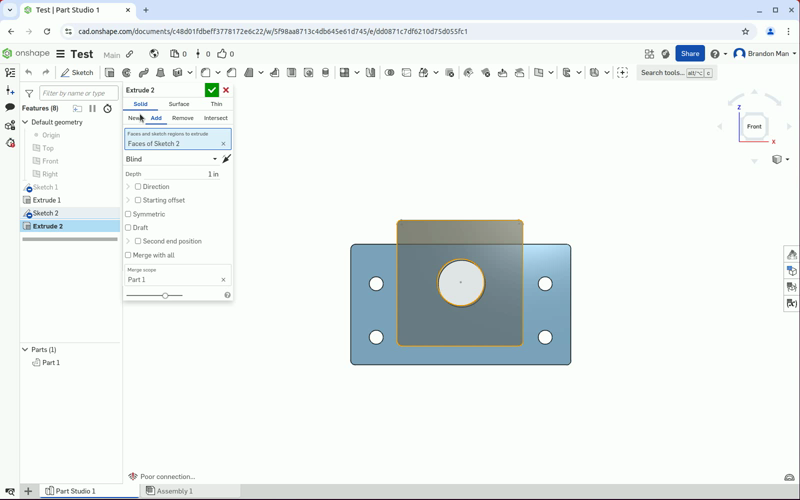
mouse_move(137, 120)
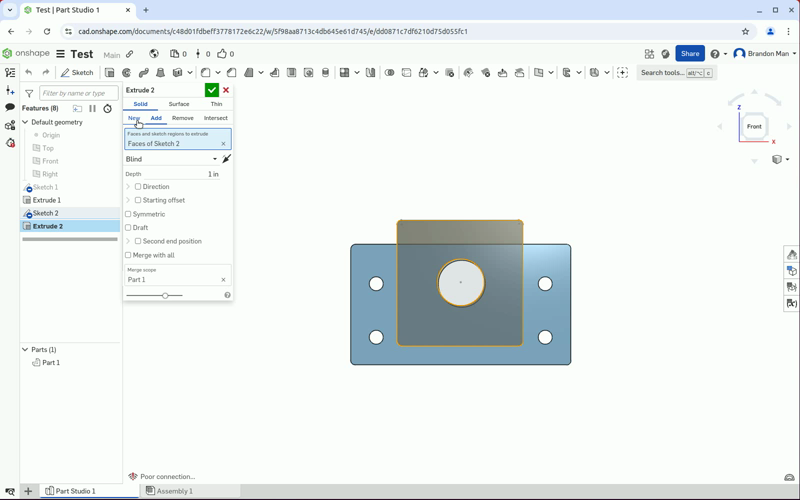
click(137, 120)
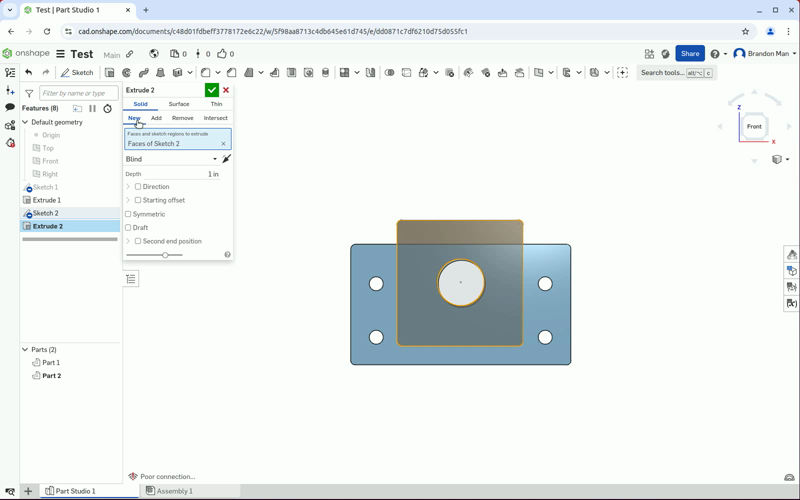
key(tab, 4)
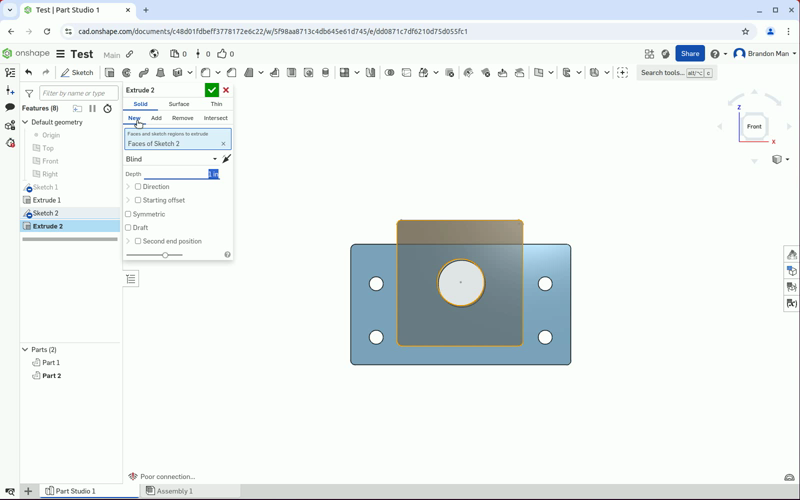
text(23.108)
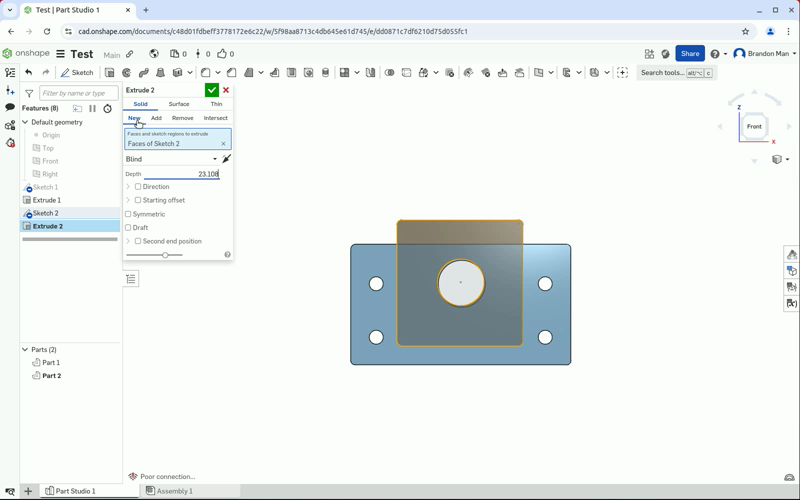
key(enter)
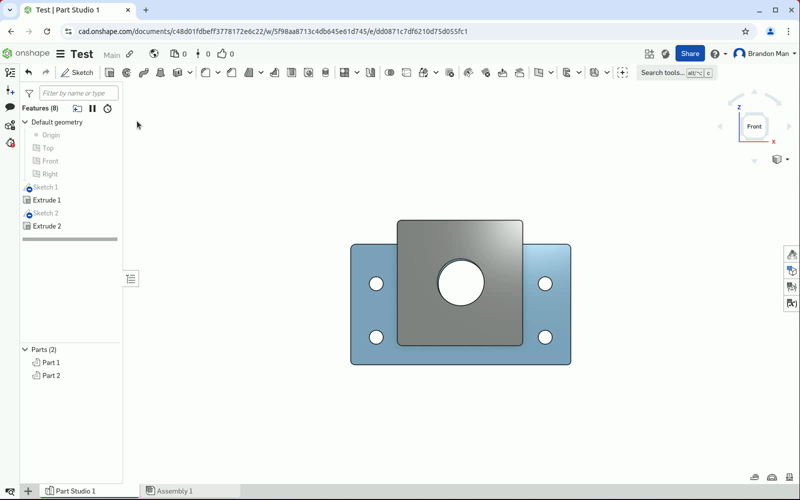
key(shift+h)
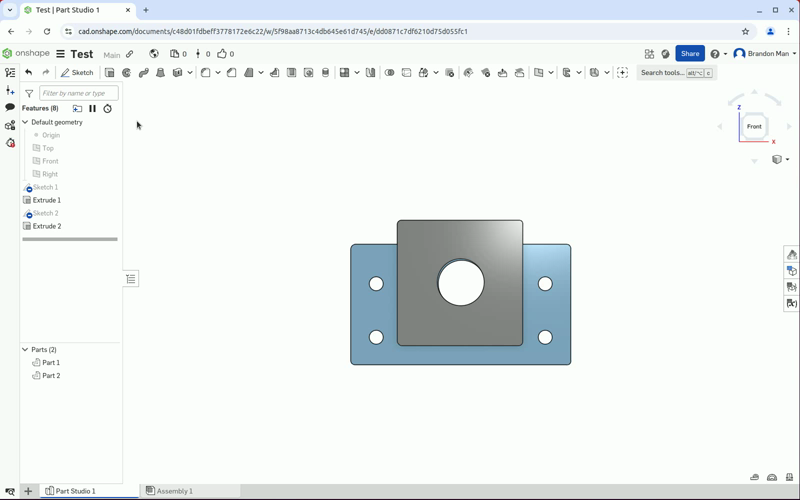
key(shift+h)
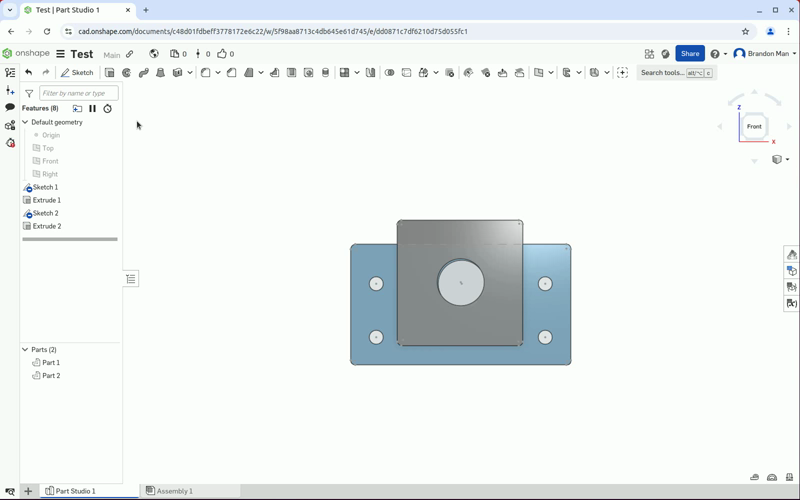
key(shift+7)
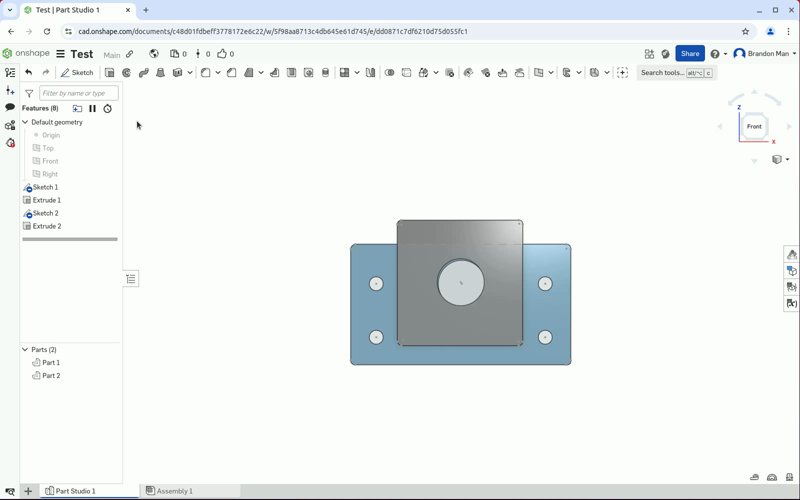
key(left, 2)
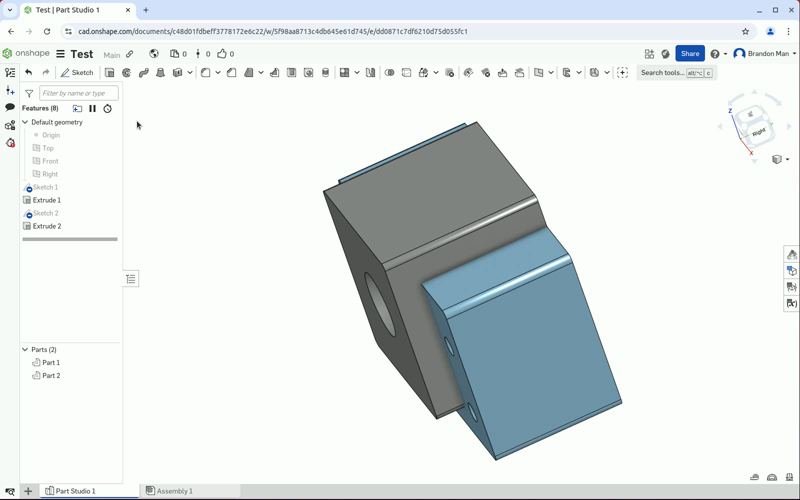
key(down, 2)
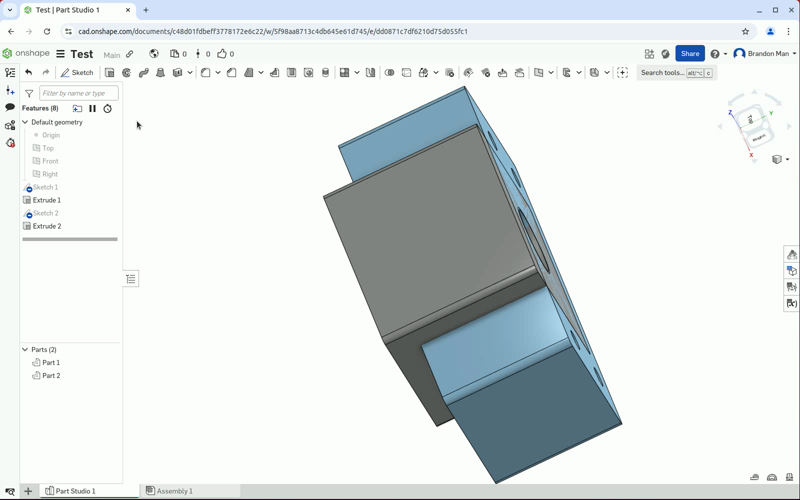
key(up, 2)
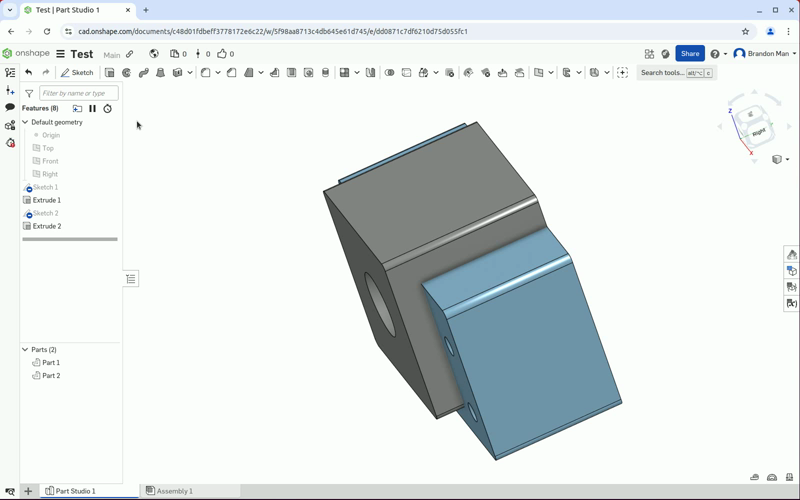
key(right, 2)
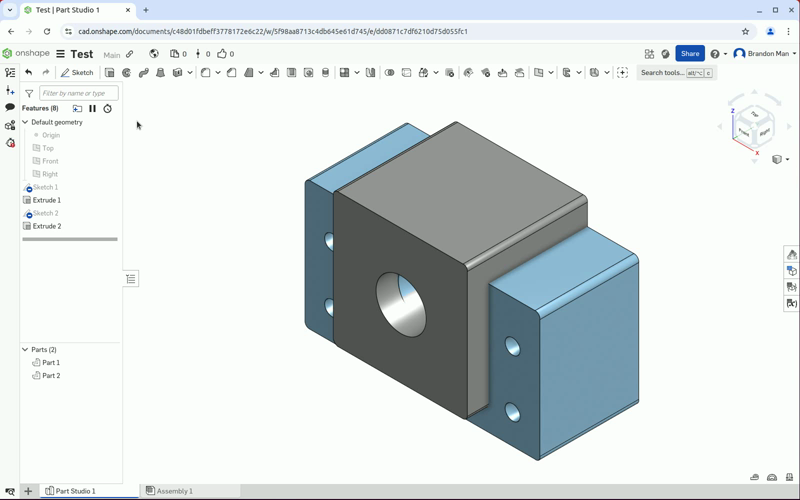
mouse_move(73, 189)
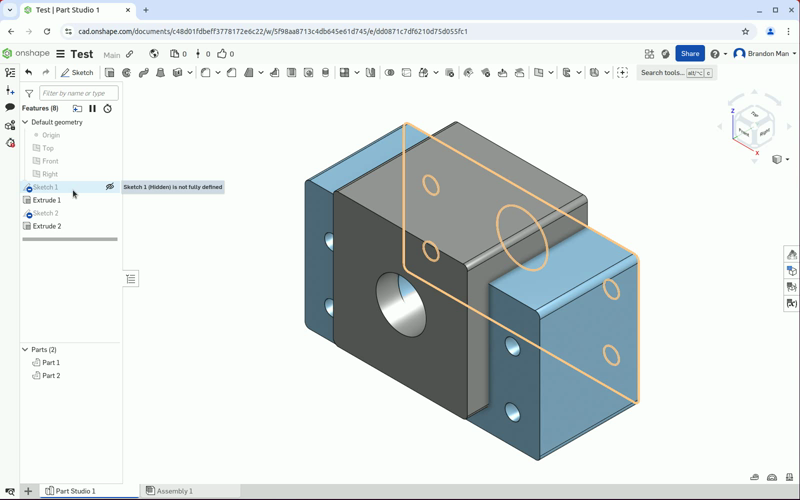
click(73, 189)